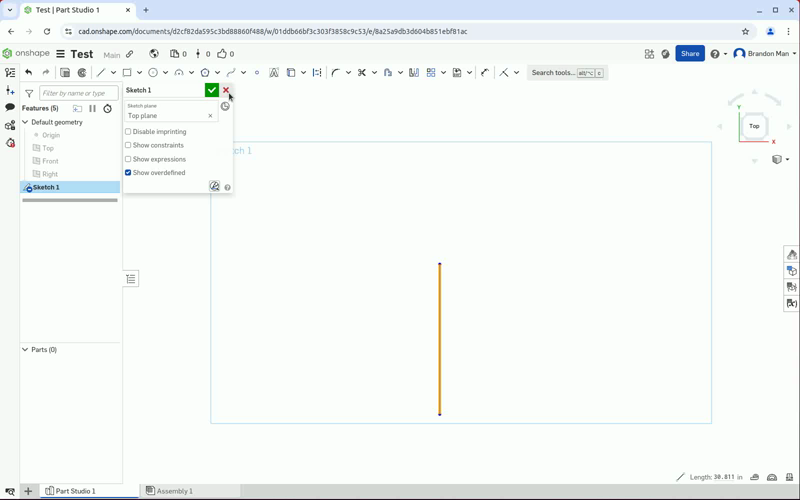
key(shift+h)
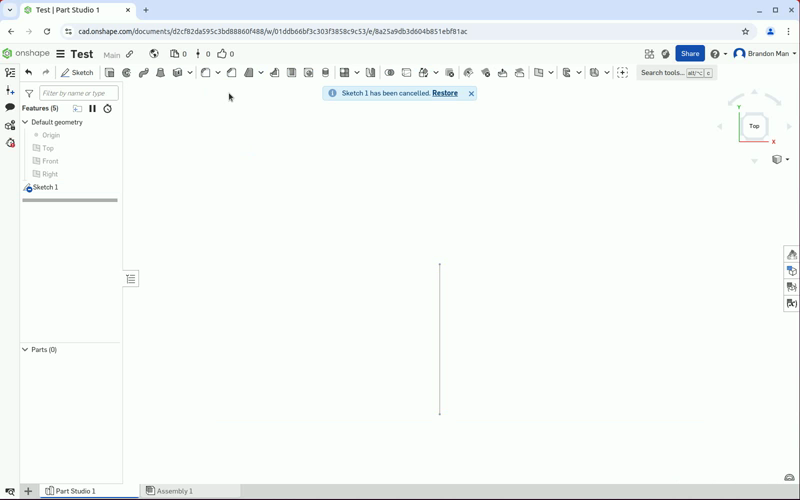
key(shift+s)
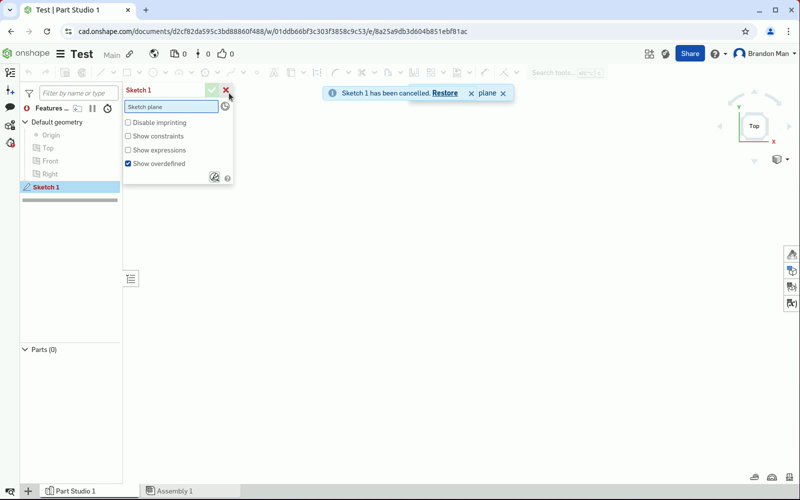
mouse_move(73, 150)
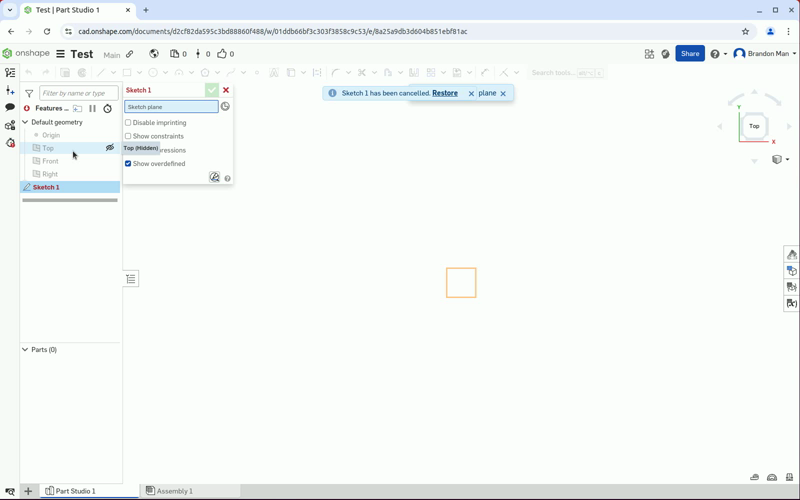
click(73, 150)
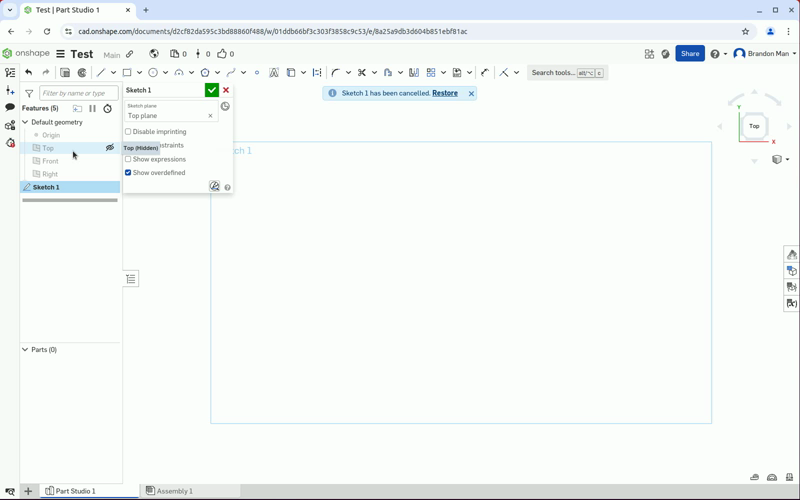
mouse_move(73, 352)
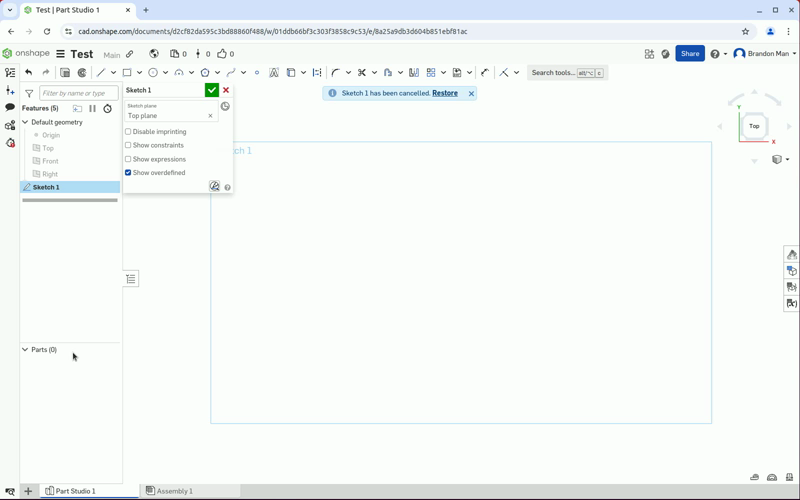
key(y)
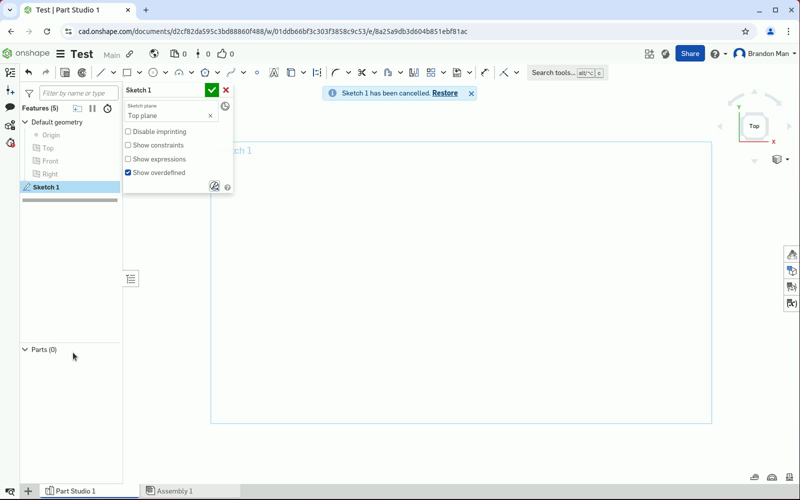
key(l)
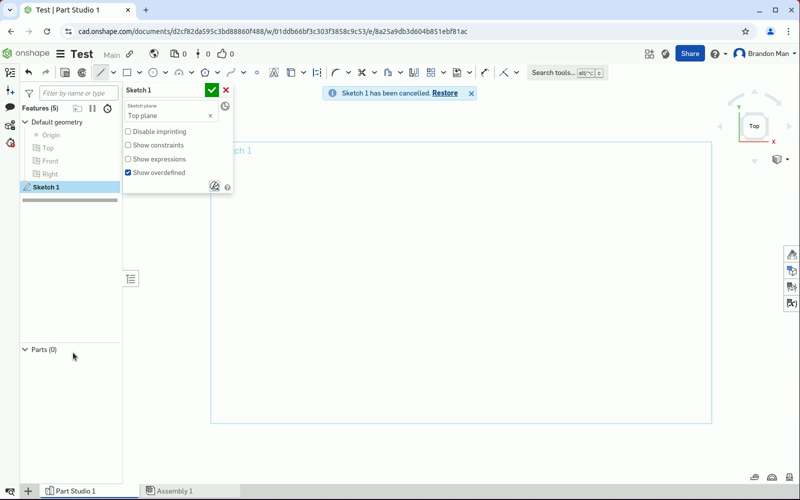
key_down(shift)
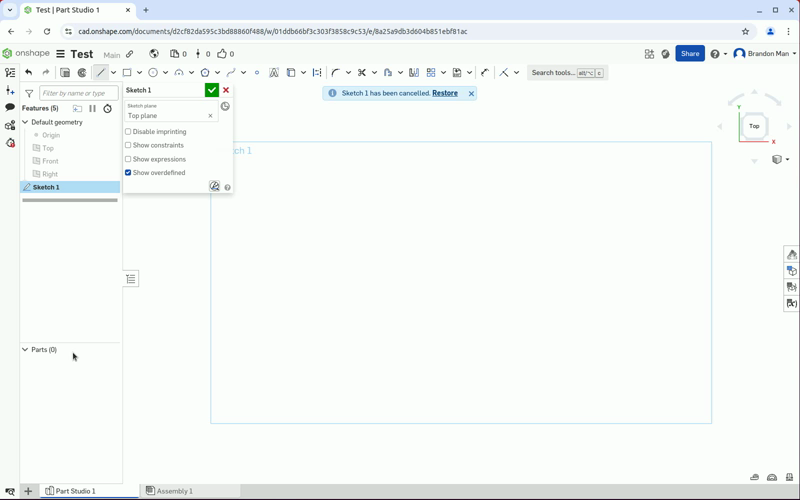
mouse_move(370, 327)
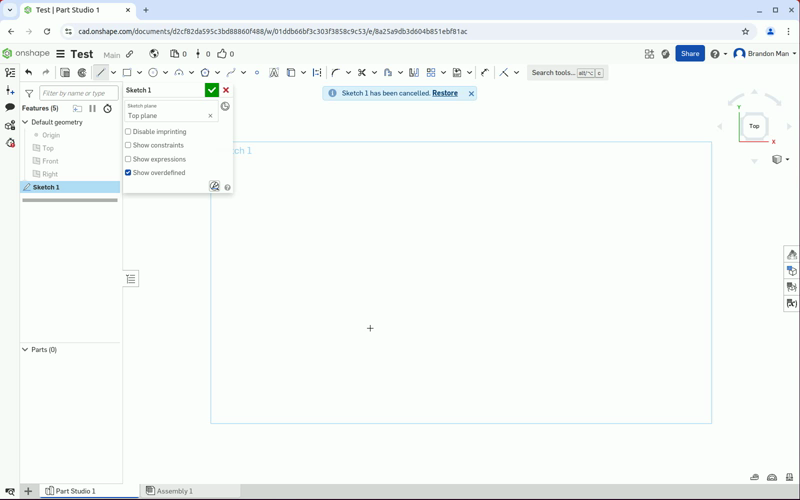
click(370, 327)
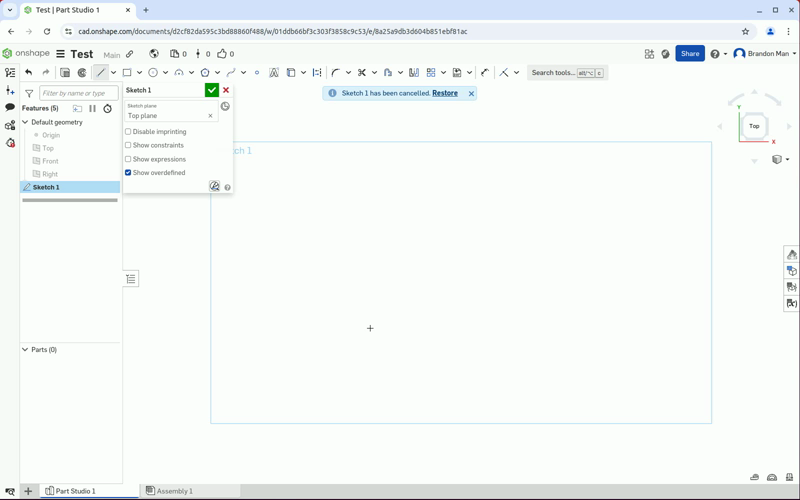
key_up(shift)
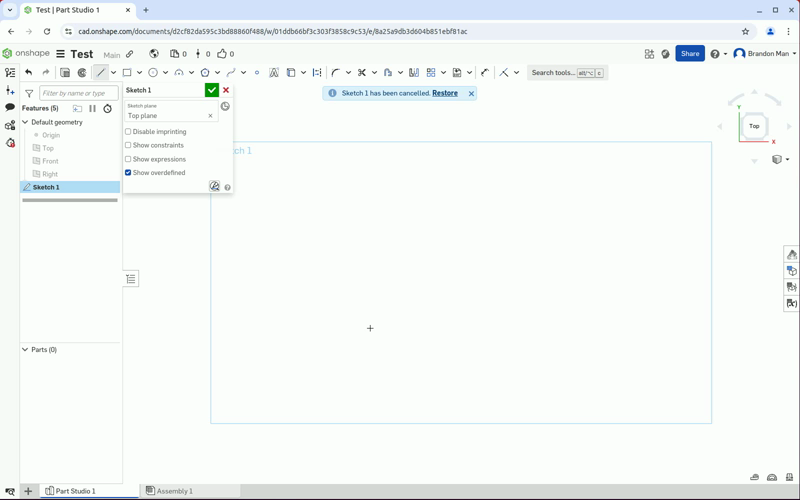
key_down(shift)
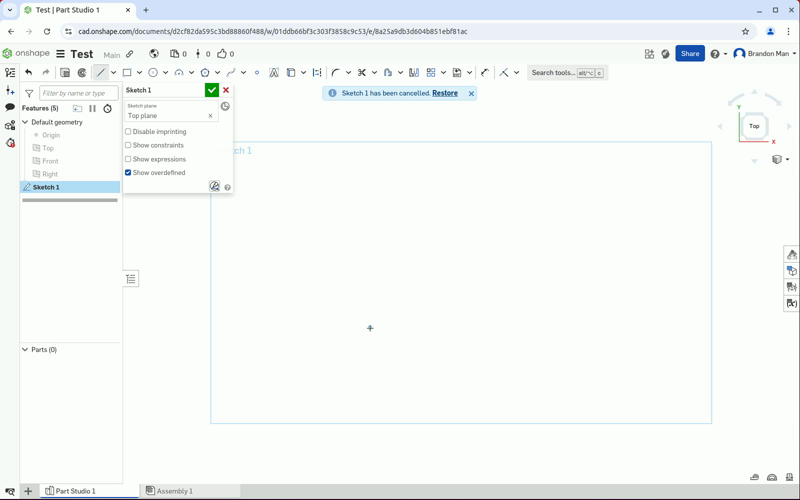
mouse_move(551, 327)
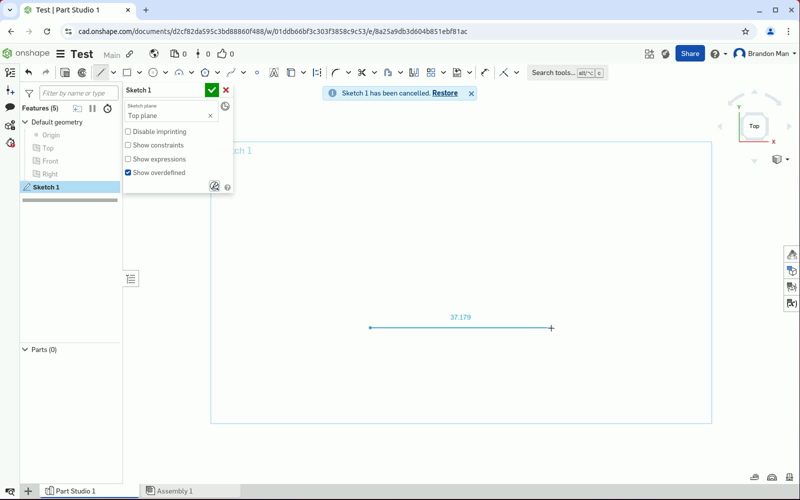
click(551, 327)
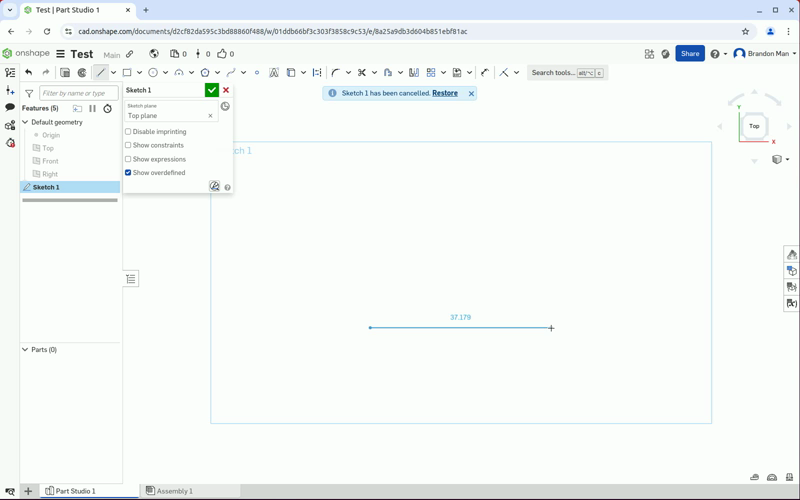
key_up(shift)
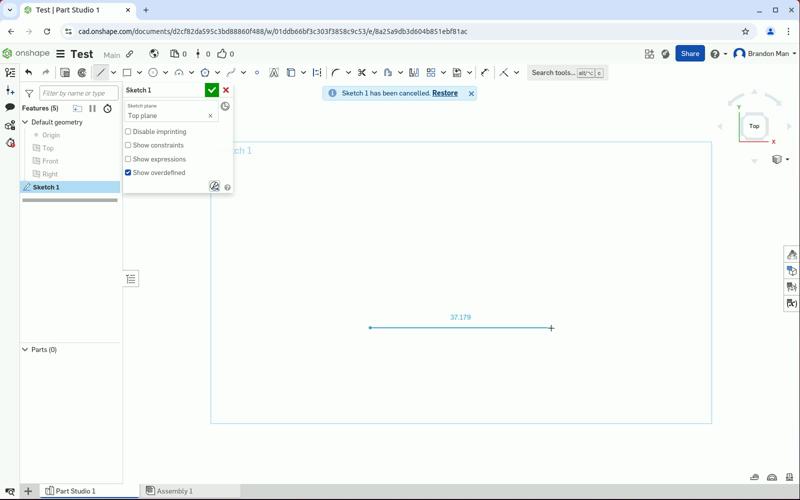
key_down(shift)
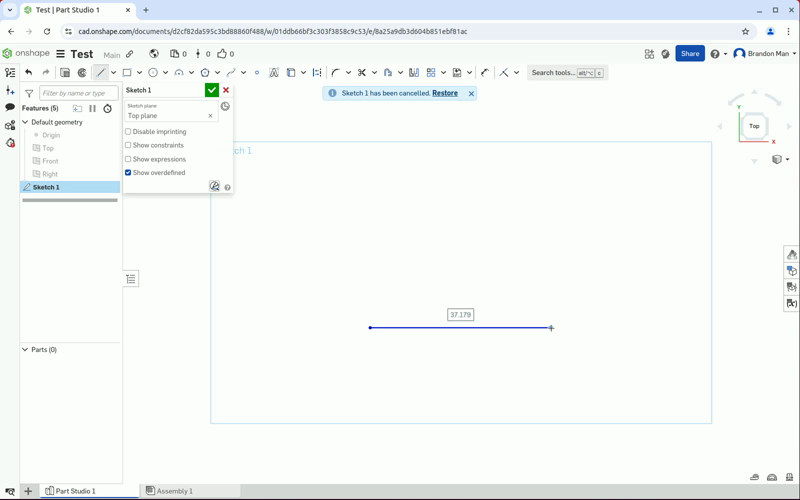
mouse_move(581, 327)
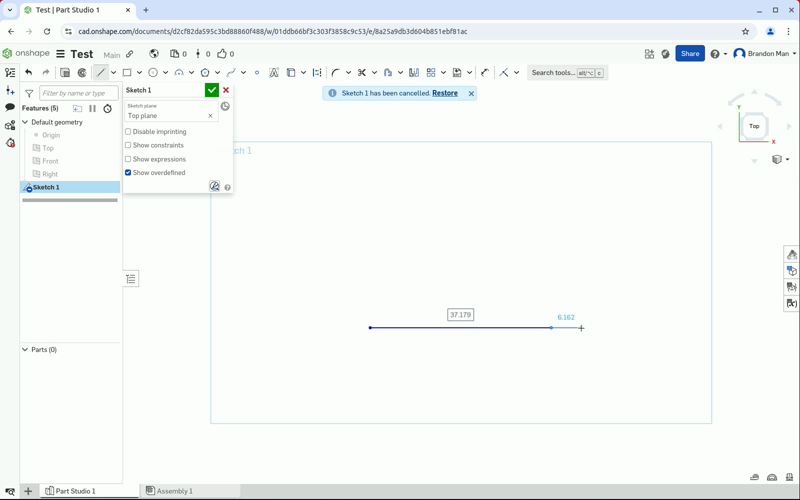
mouse_move(551, 297)
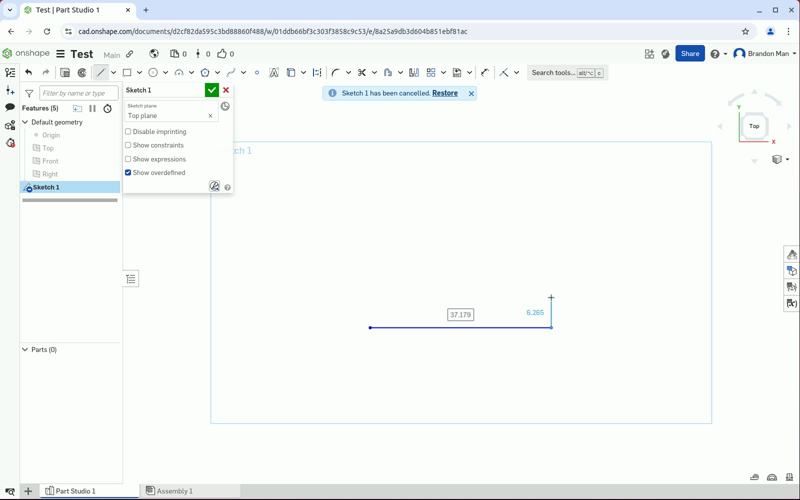
click(551, 297)
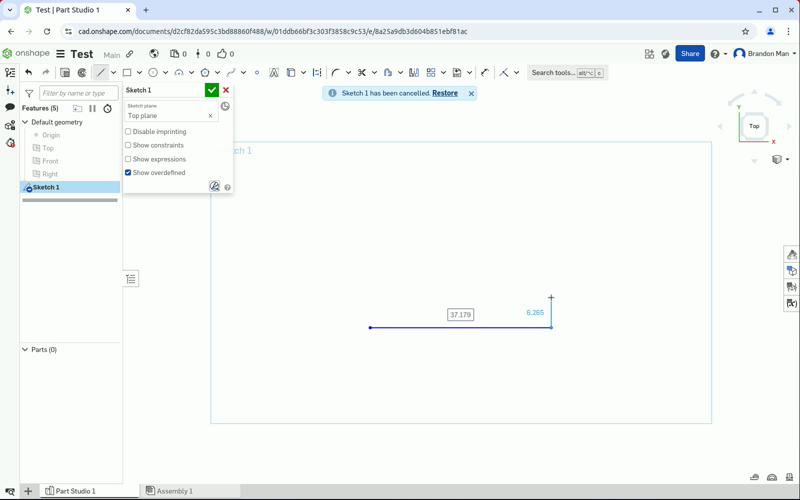
key_up(shift)
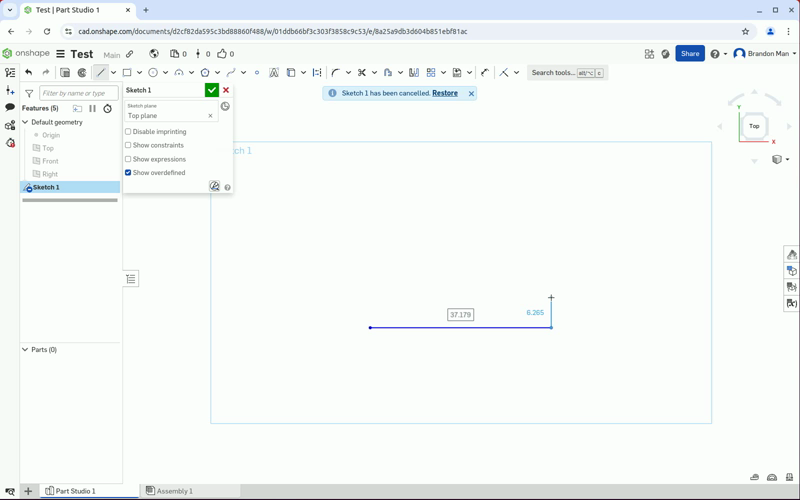
key_down(shift)
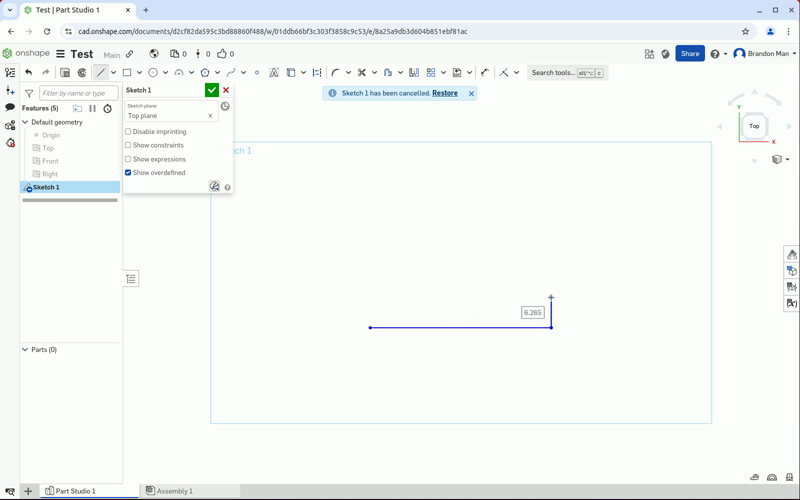
mouse_move(488, 297)
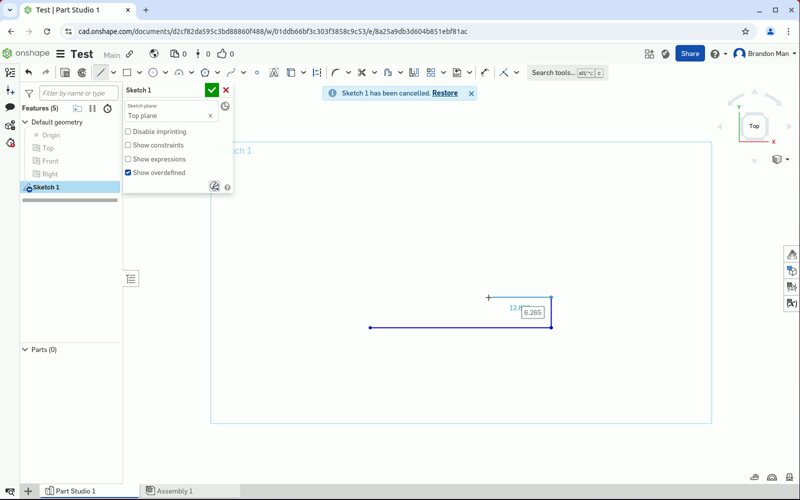
click(488, 297)
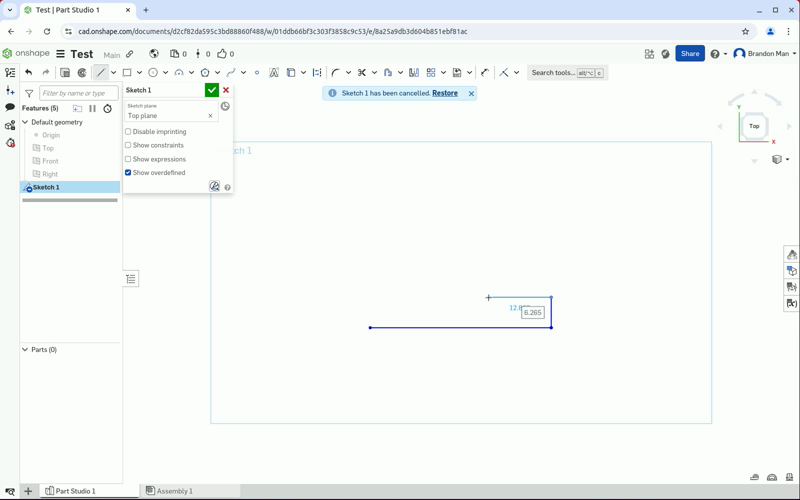
key_up(shift)
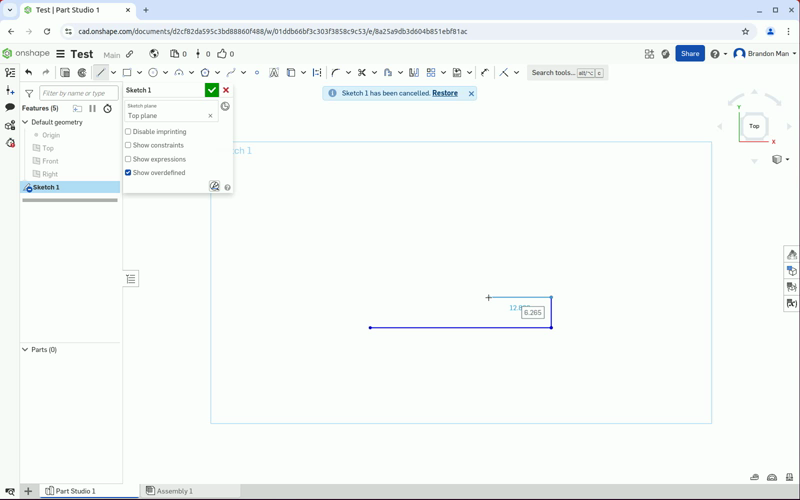
key(esc)
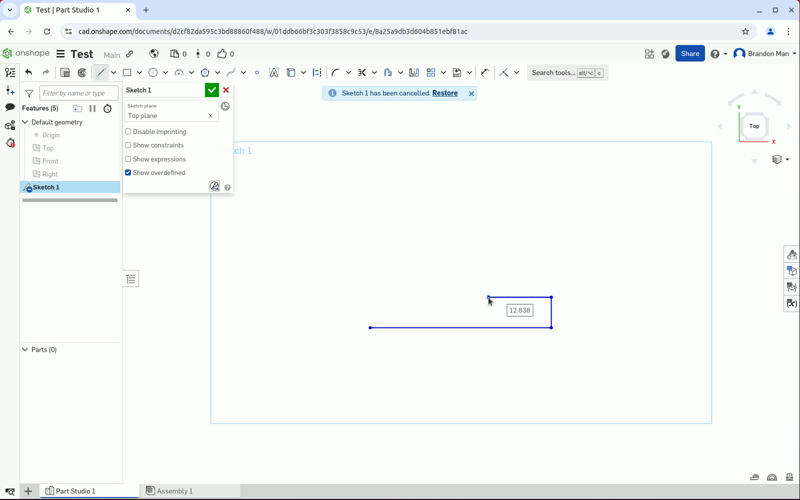
key(a)
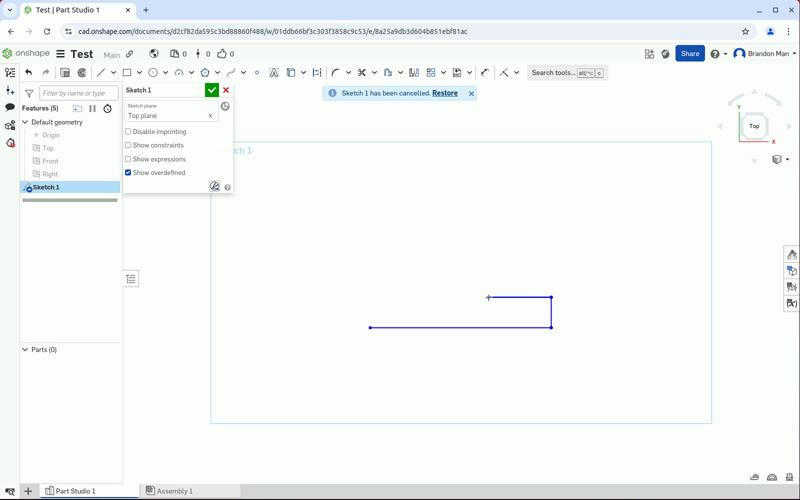
mouse_move(488, 297)
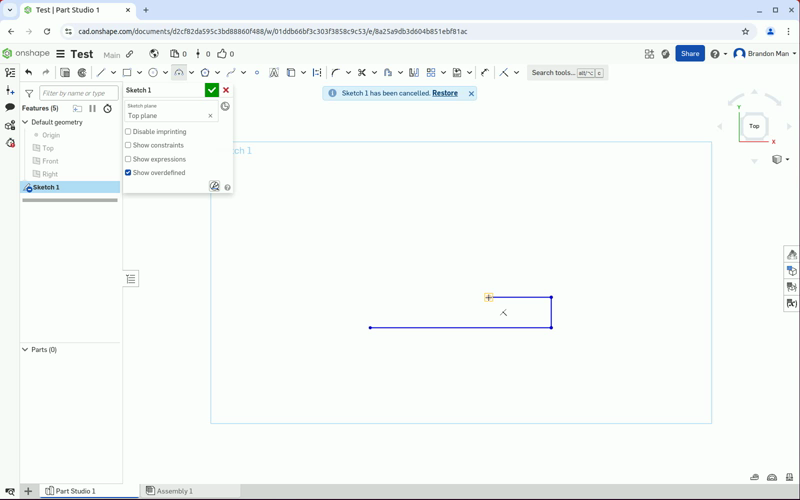
click(488, 297)
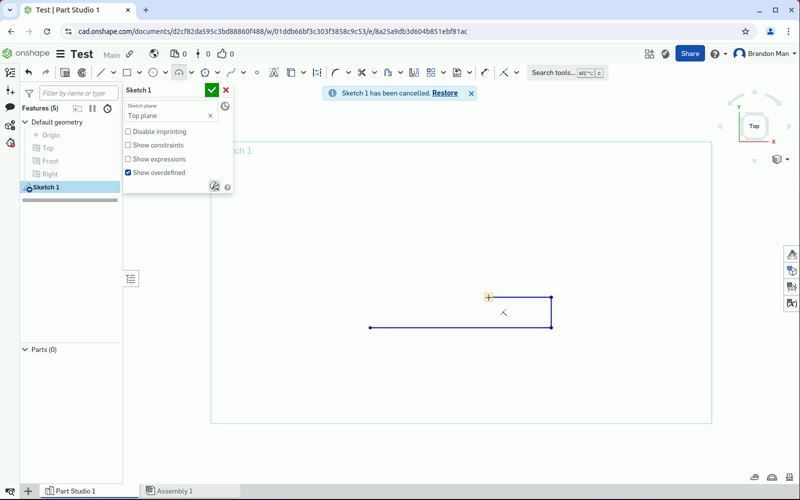
key_down(shift)
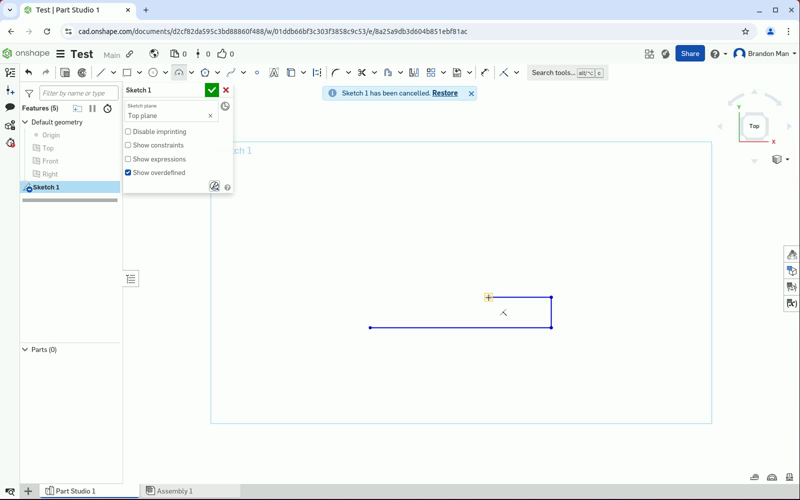
mouse_move(488, 268)
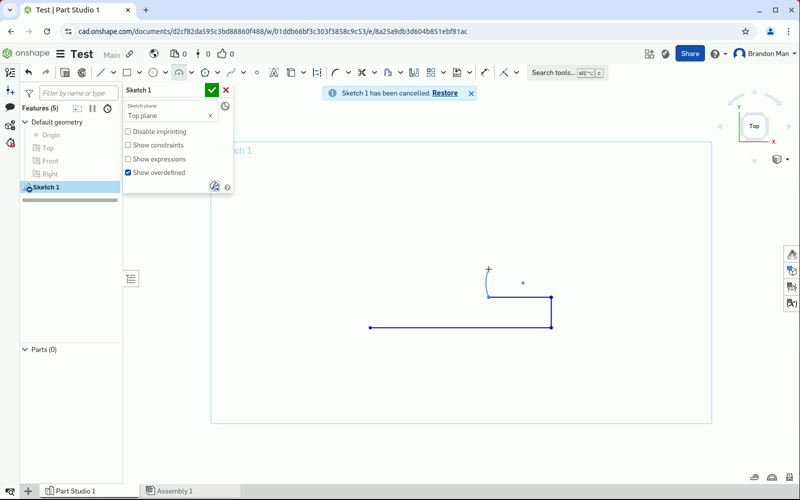
click(488, 268)
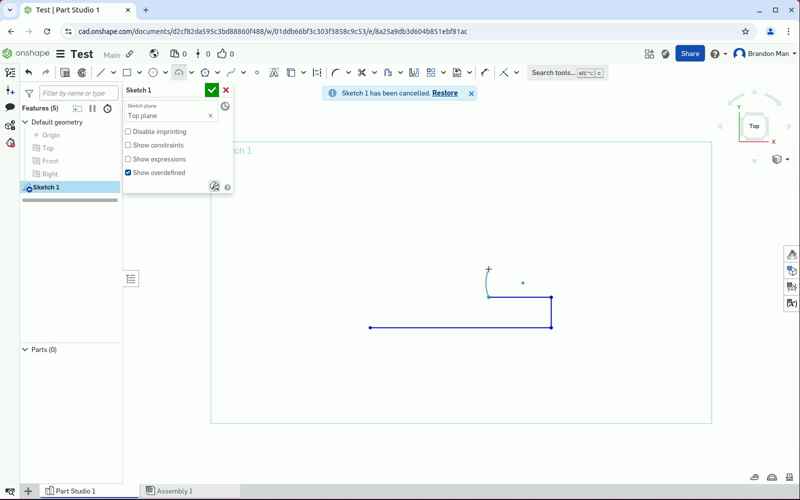
mouse_move(474, 282)
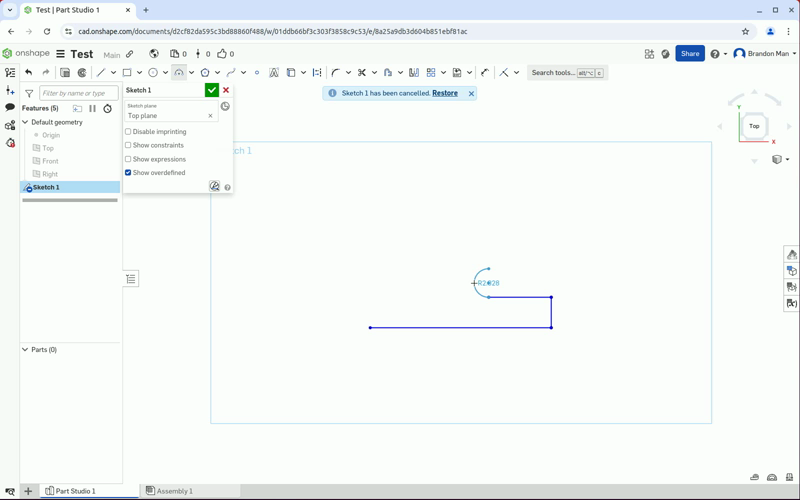
click(474, 282)
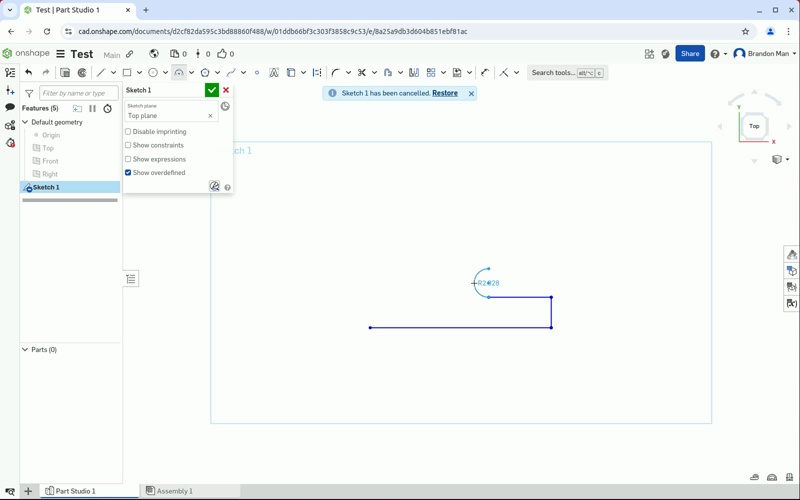
key_up(shift)
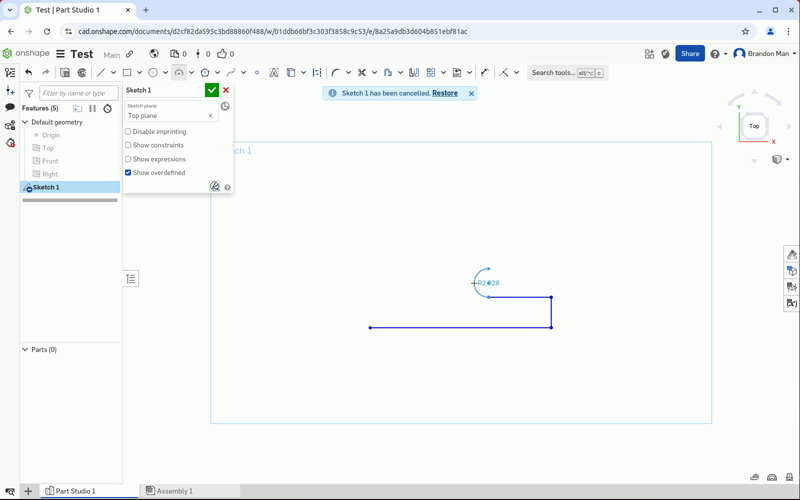
key(esc)
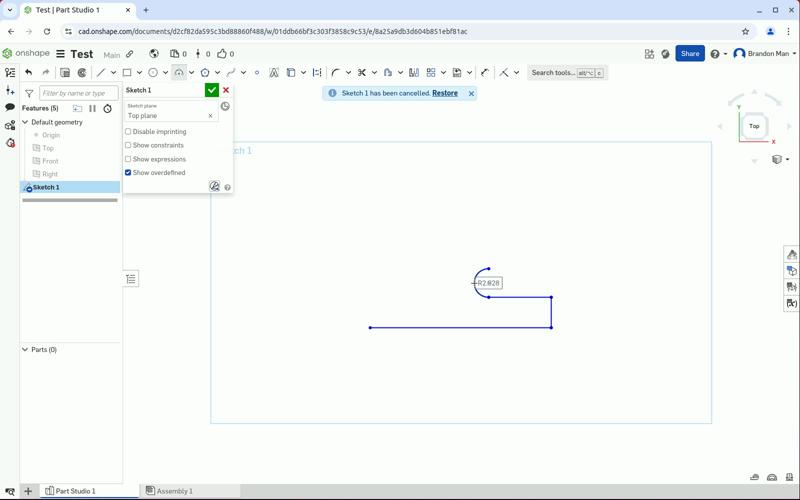
key(l)
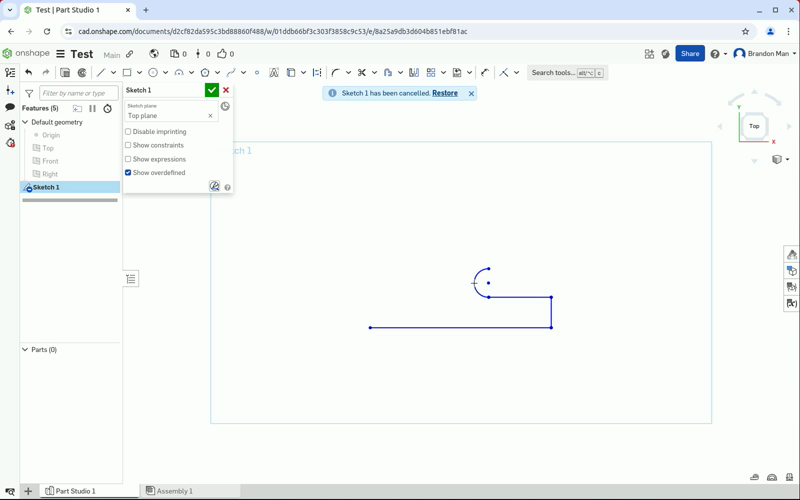
mouse_move(488, 268)
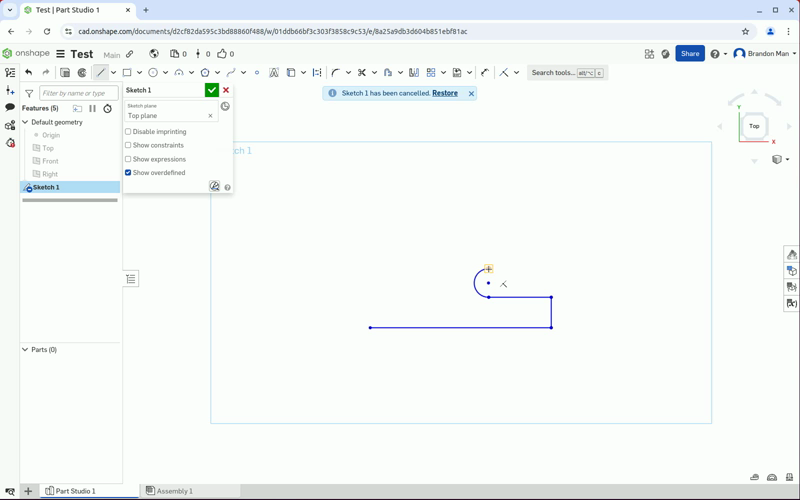
click(488, 268)
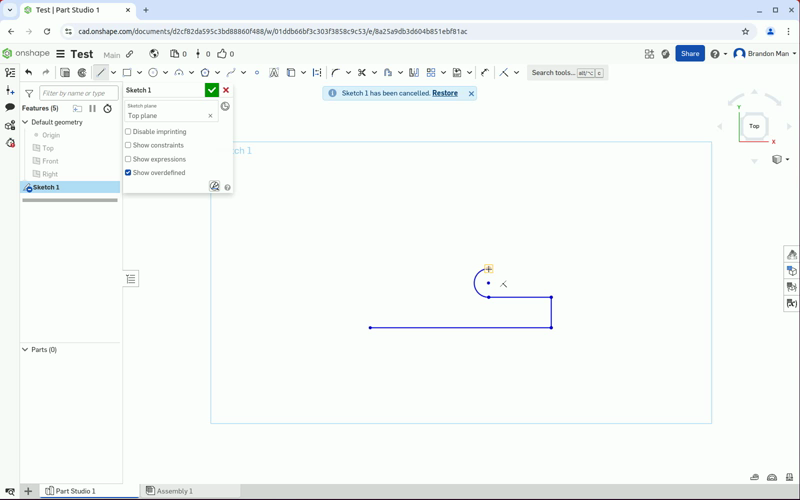
key_down(shift)
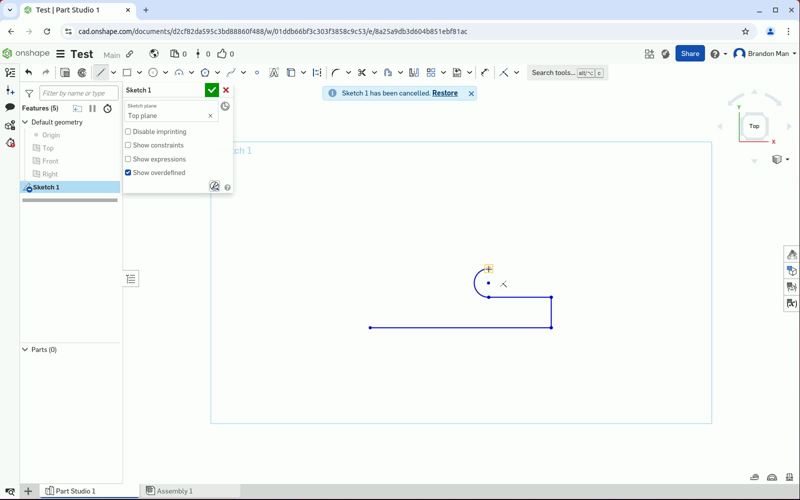
mouse_move(551, 268)
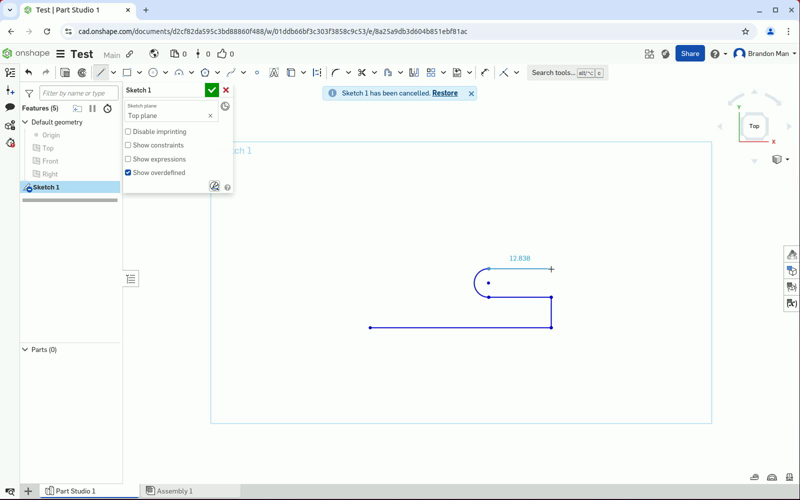
click(551, 268)
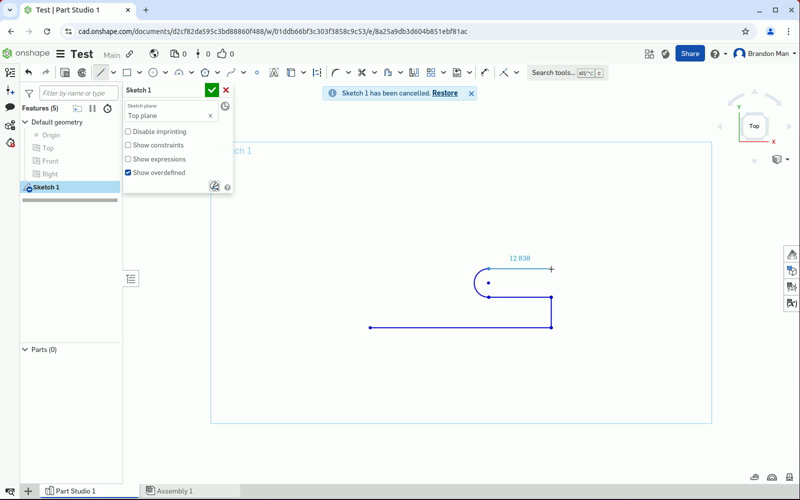
key_up(shift)
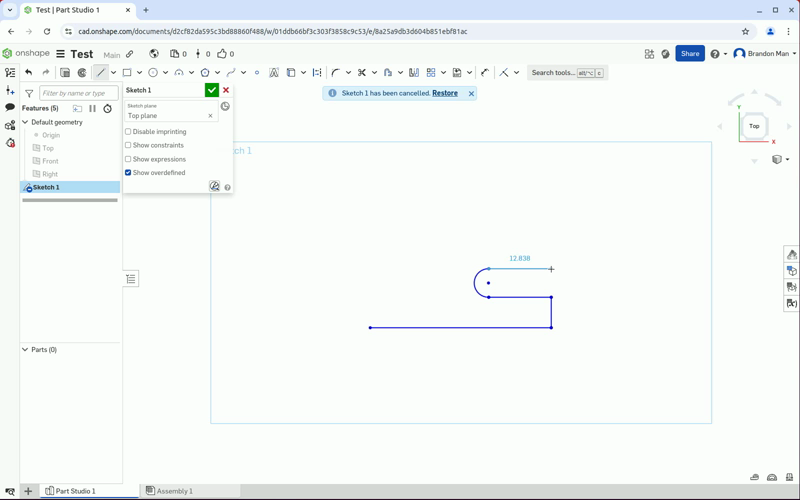
key_down(shift)
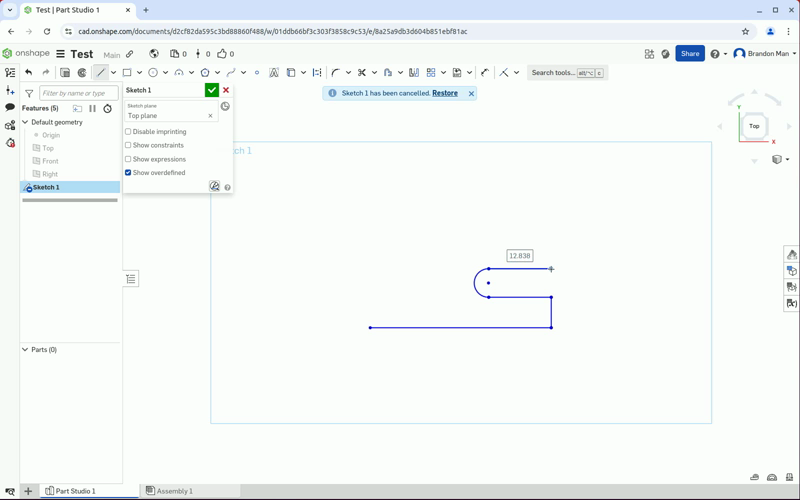
mouse_move(581, 268)
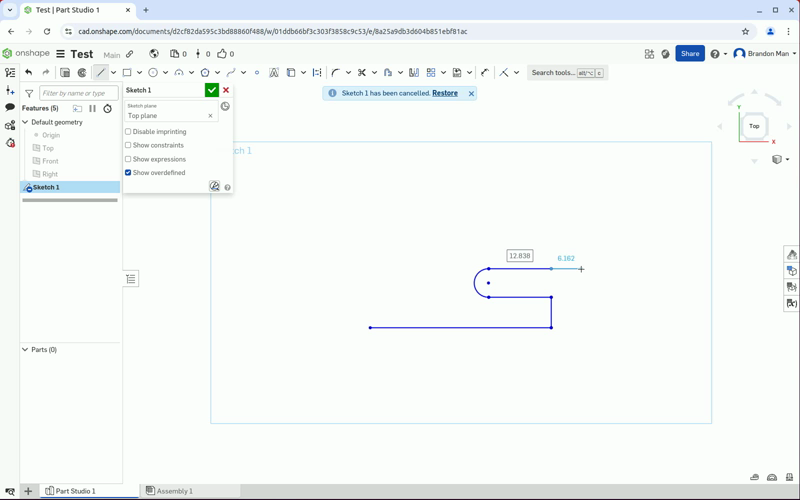
mouse_move(551, 237)
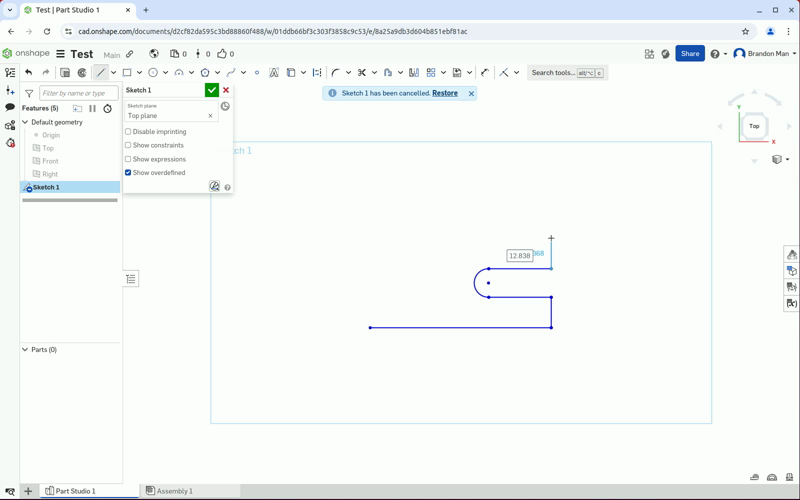
click(551, 237)
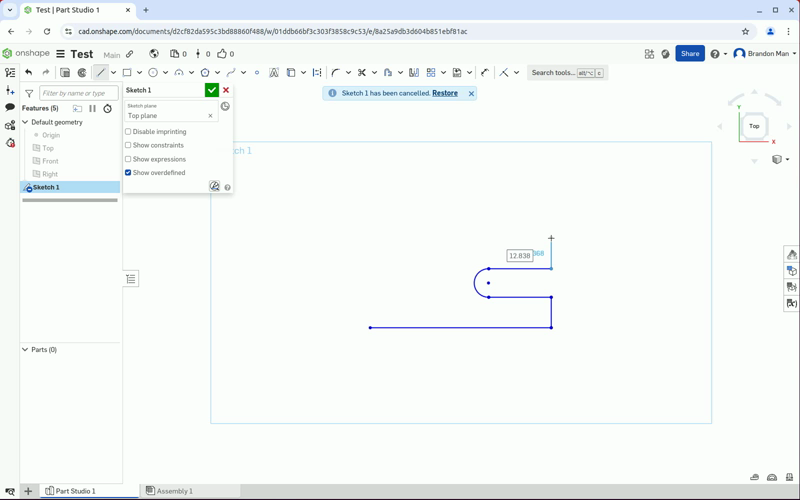
key_up(shift)
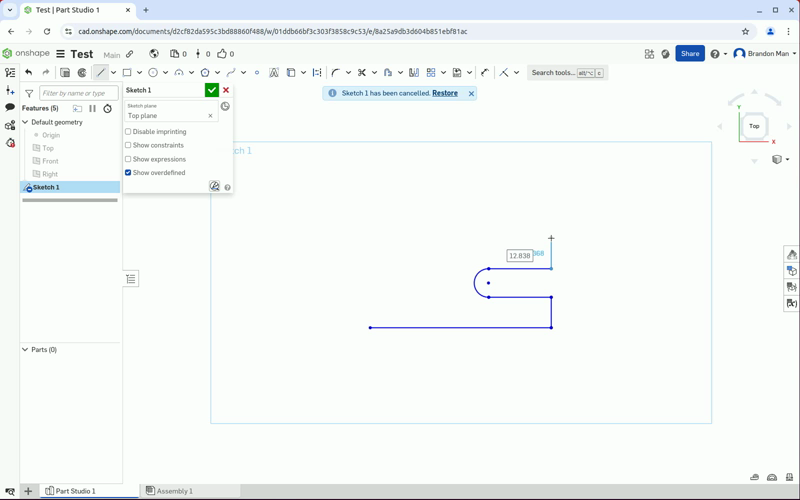
key_down(shift)
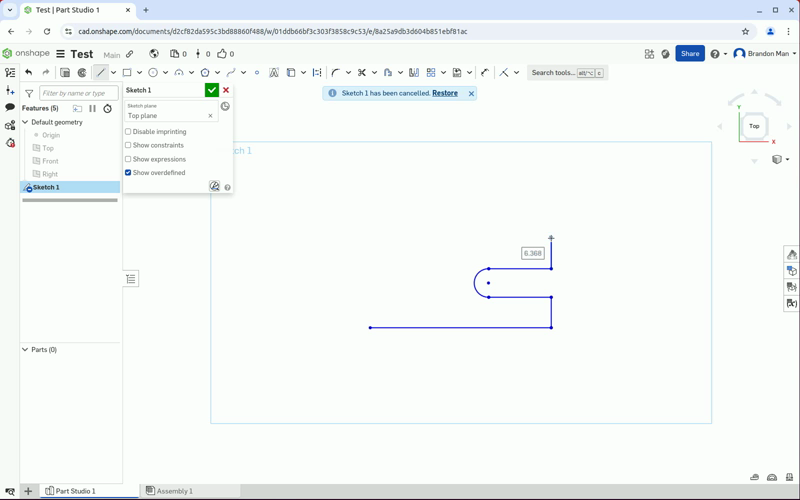
mouse_move(370, 237)
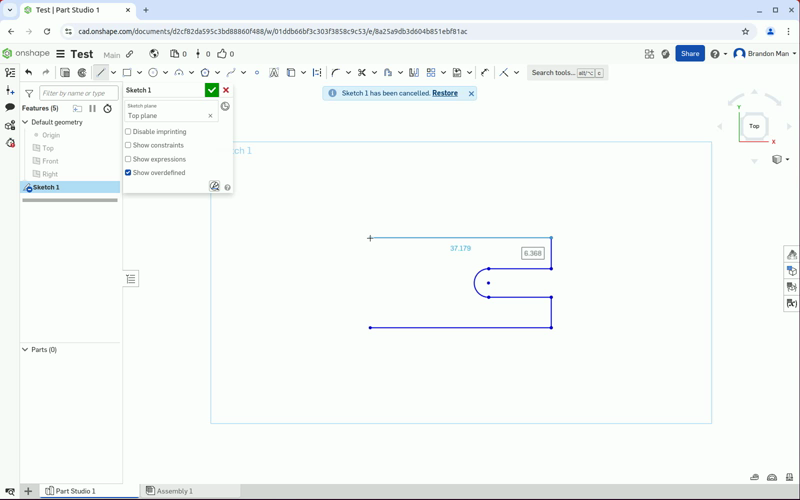
click(370, 237)
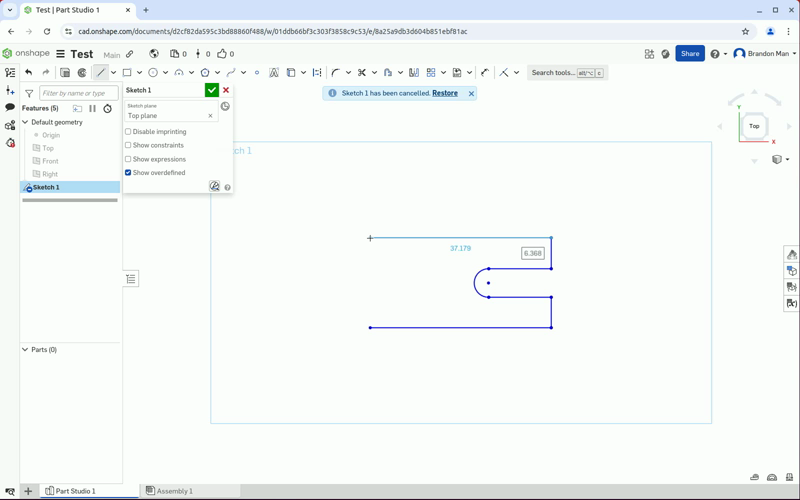
key_up(shift)
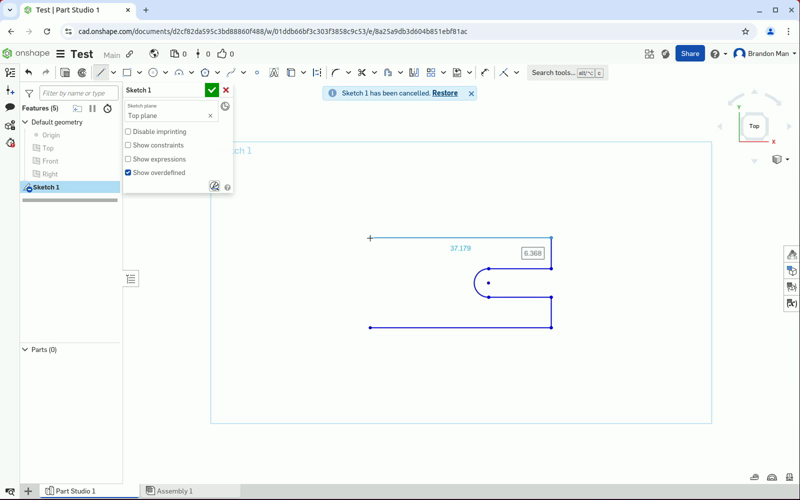
key_down(shift)
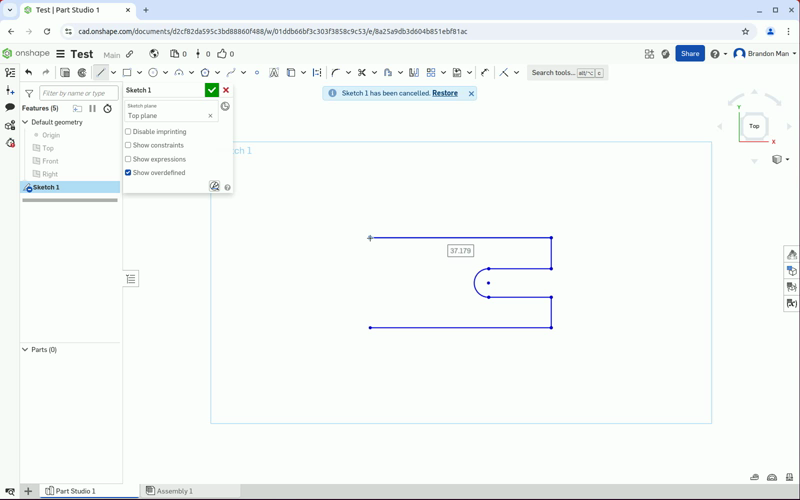
mouse_move(370, 327)
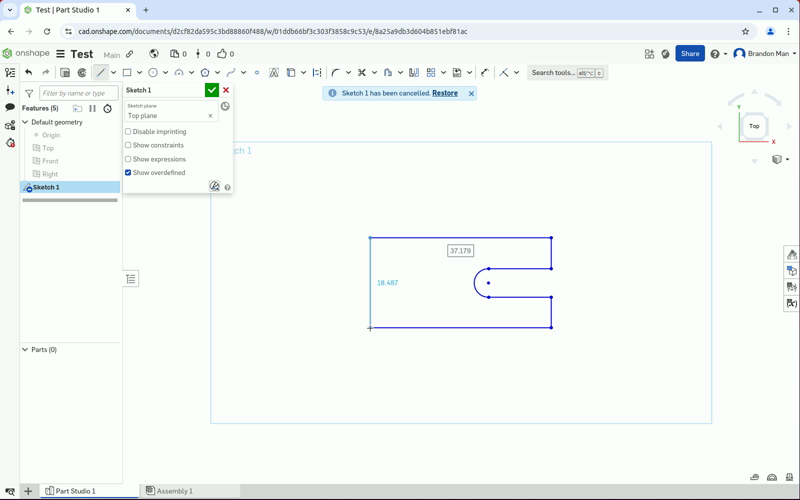
key_up(shift)
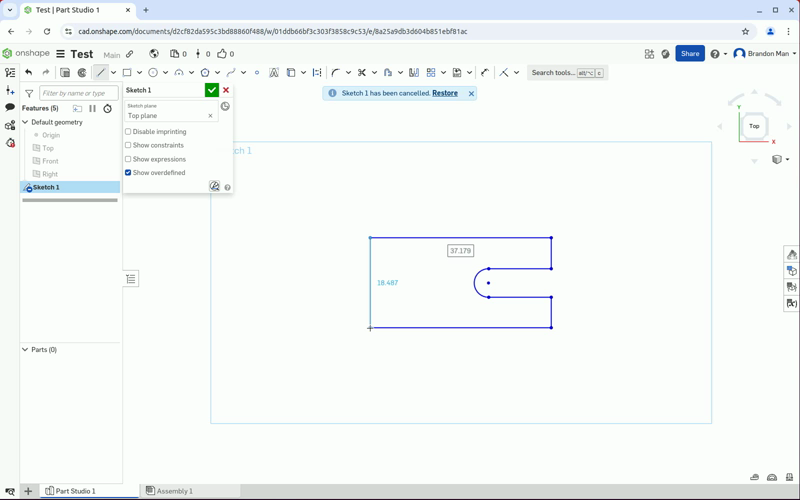
click(370, 327)
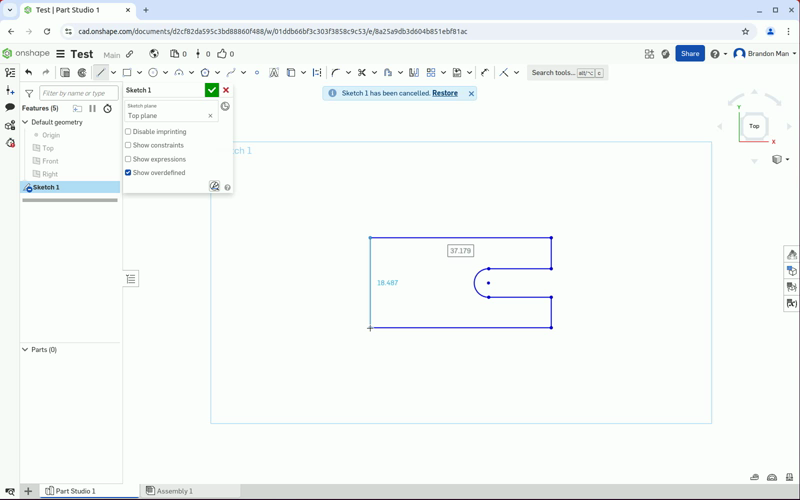
key(esc)
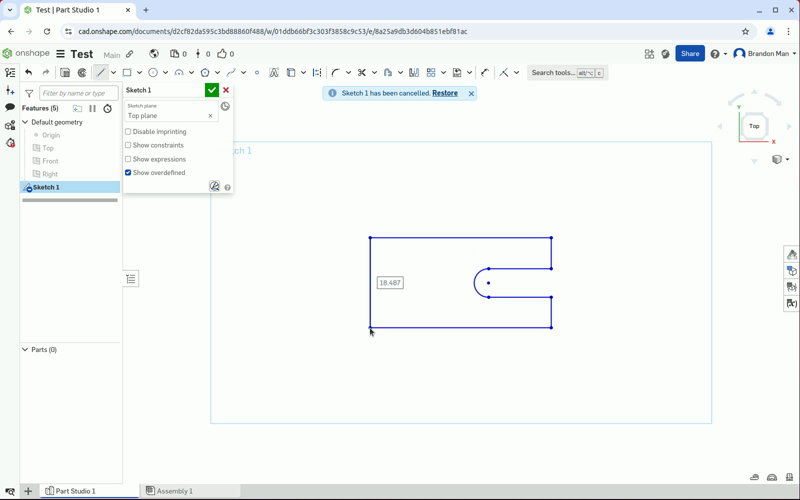
mouse_move(469, 287)
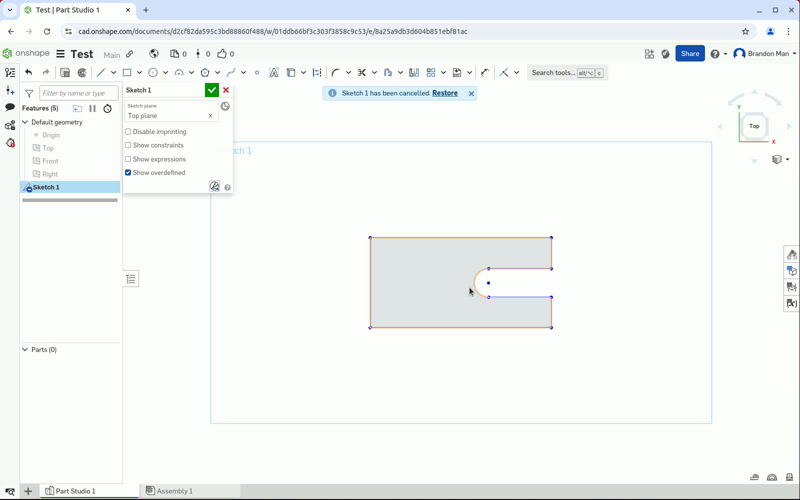
scroll(6)
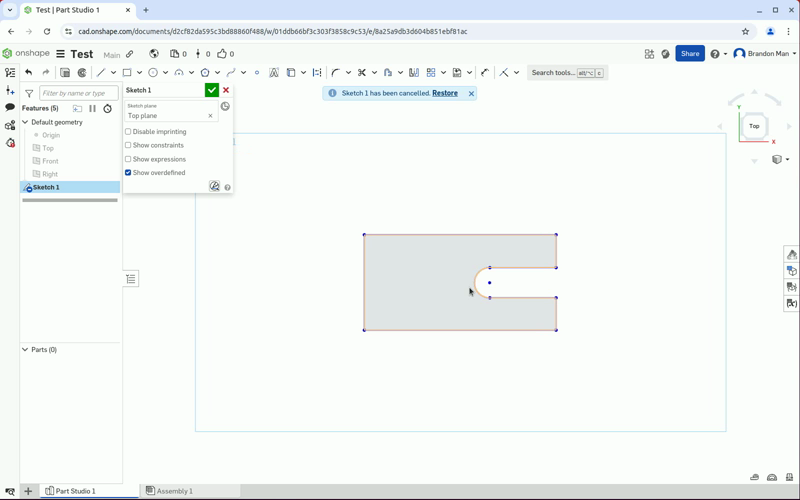
scroll(6)
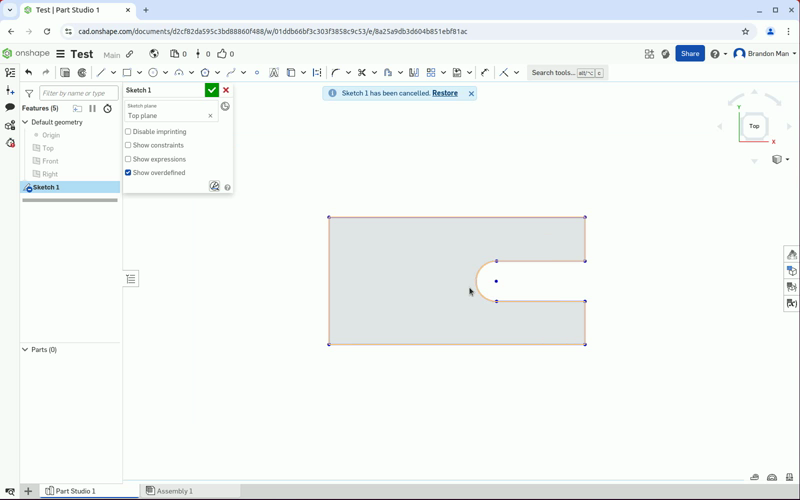
scroll(6)
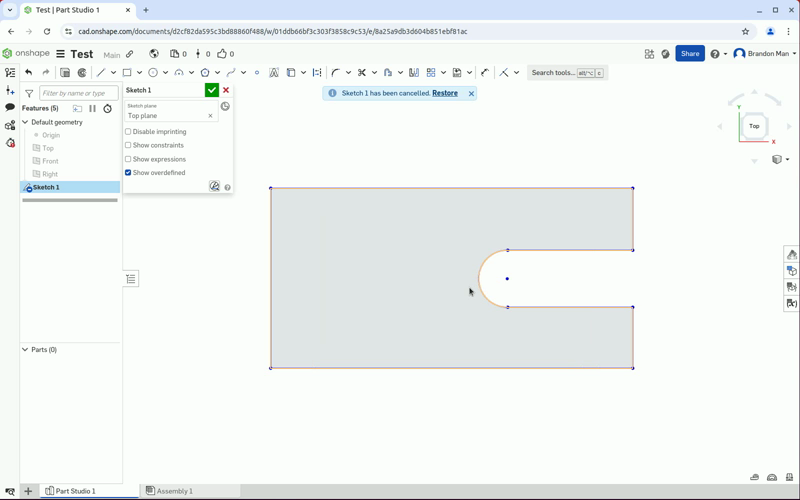
scroll(6)
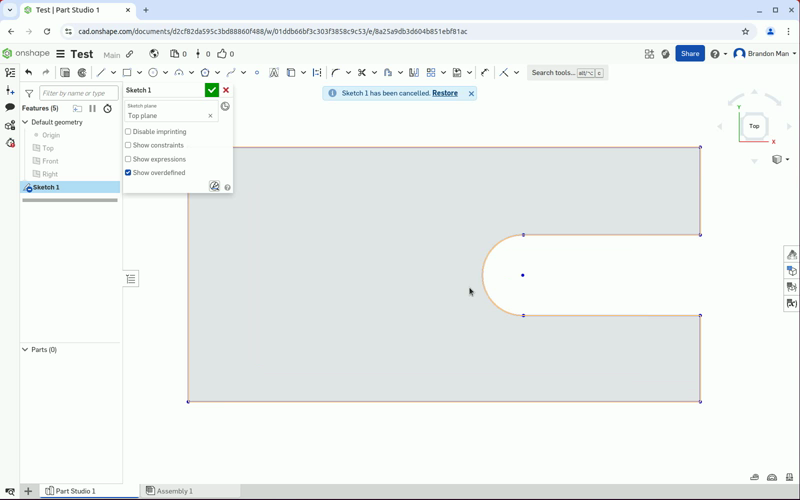
scroll(6)
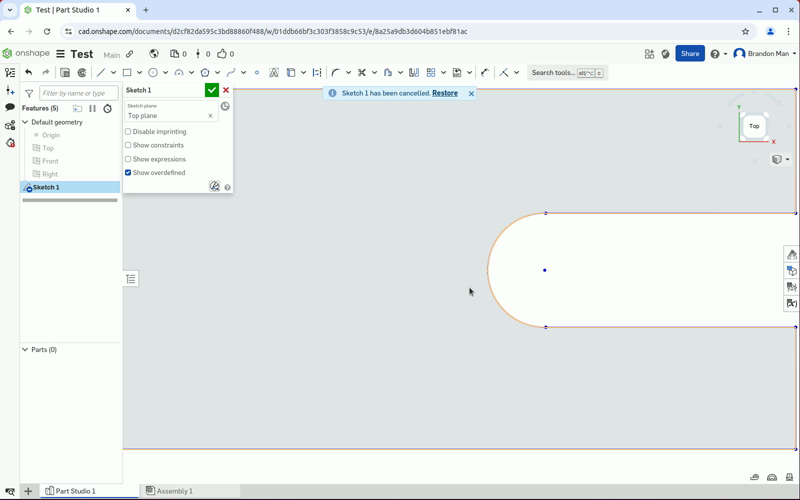
scroll(6)
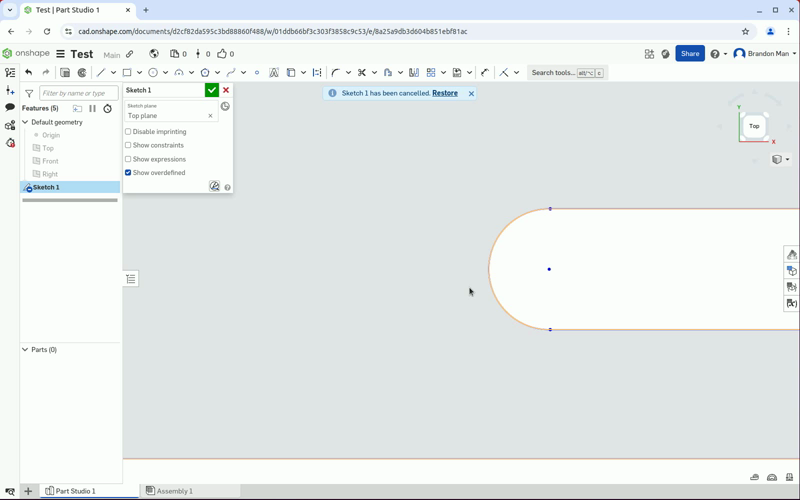
scroll(6)
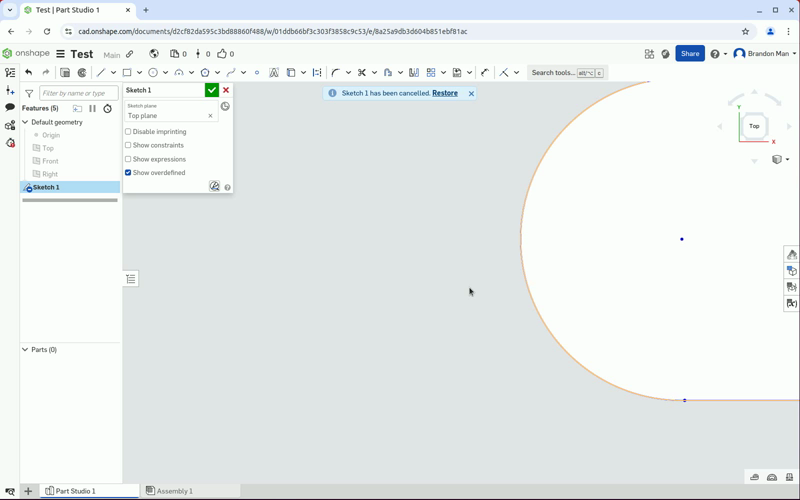
click(469, 287)
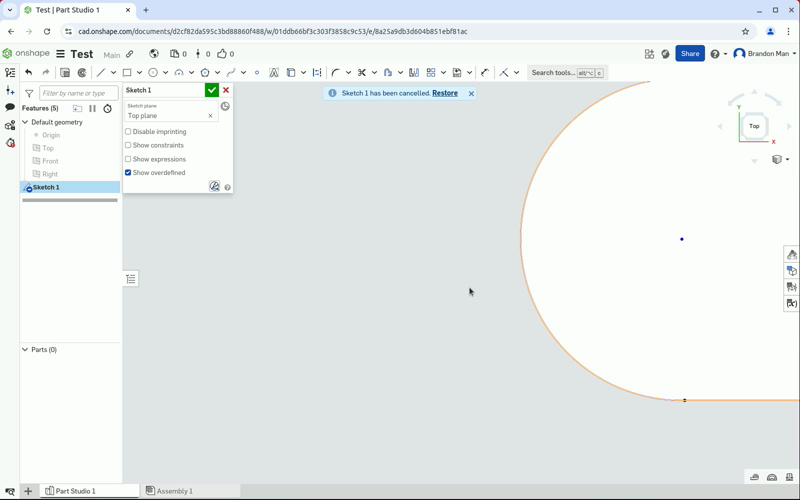
scroll(-6)
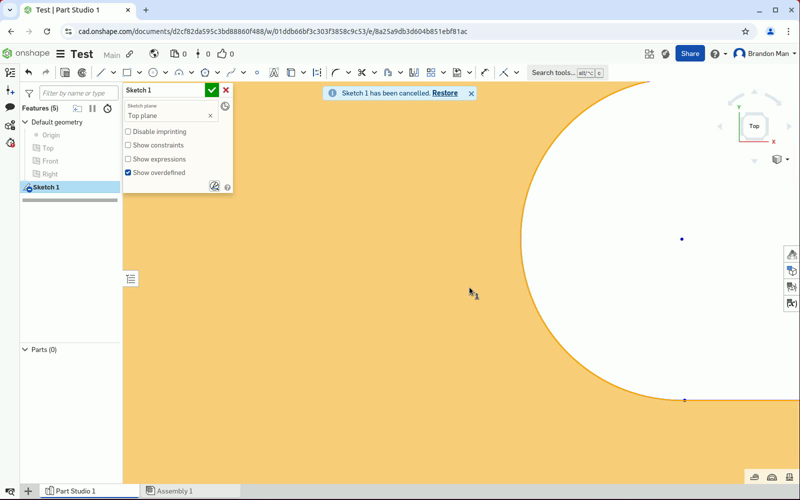
scroll(-6)
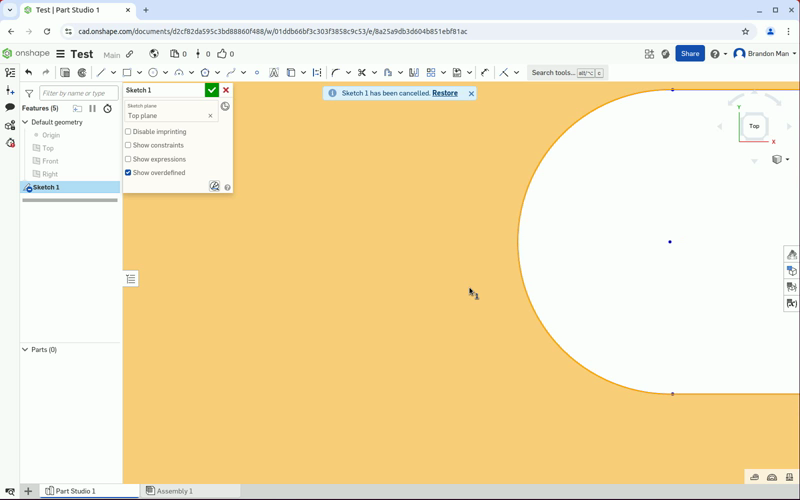
scroll(-6)
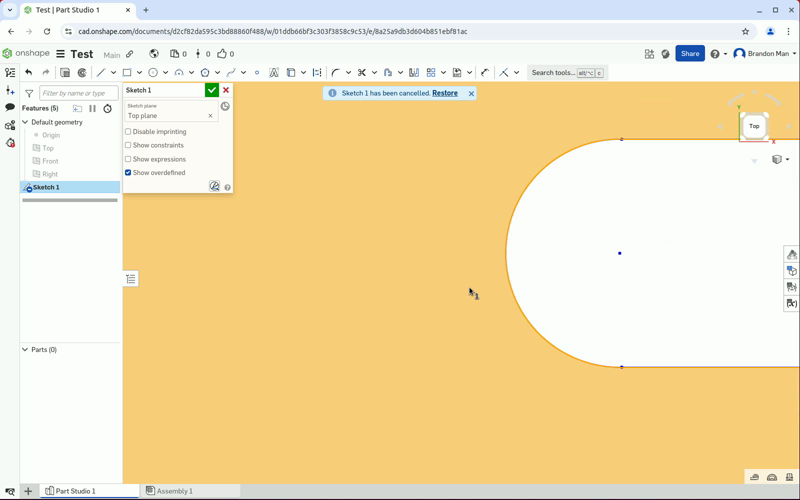
scroll(-6)
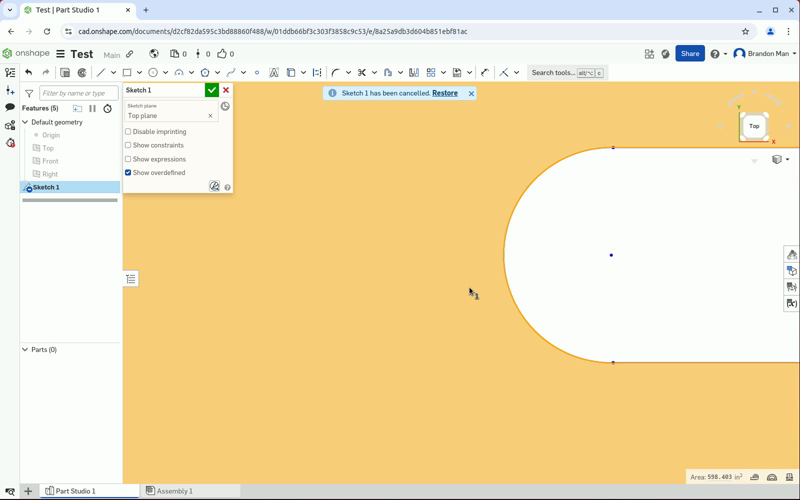
scroll(-6)
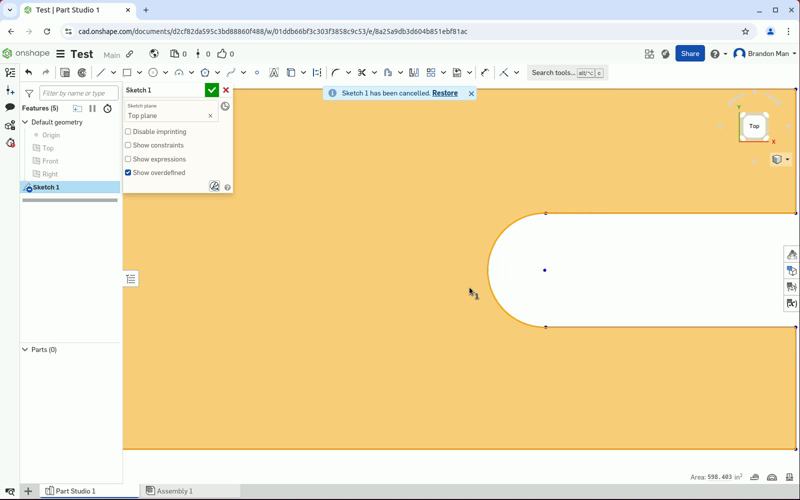
scroll(-6)
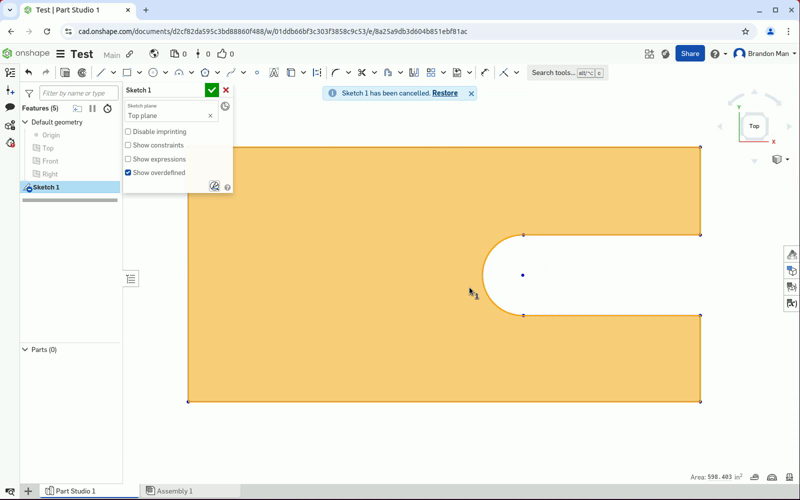
scroll(-6)
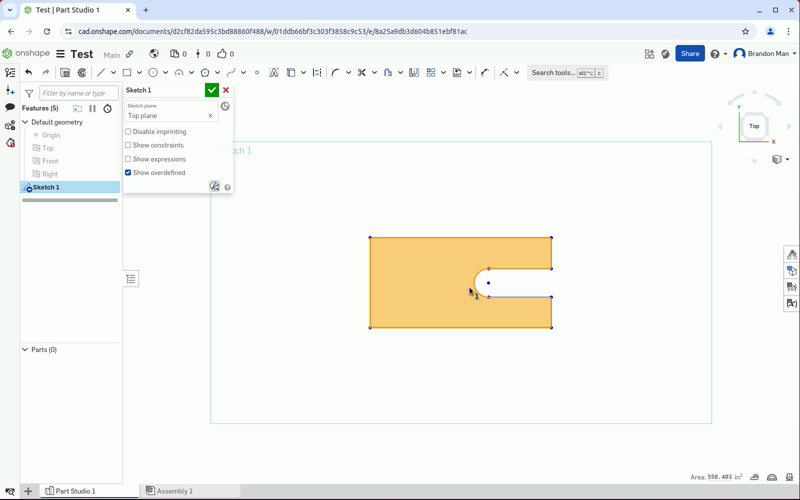
mouse_move(73, 352)
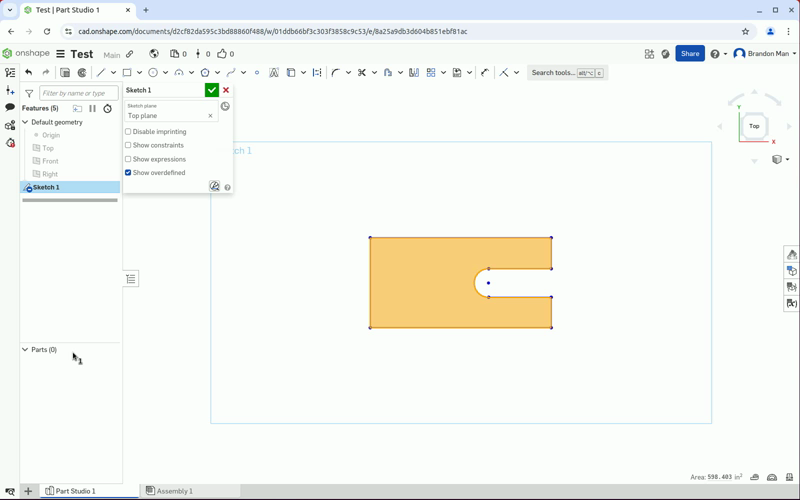
key(shift+y)
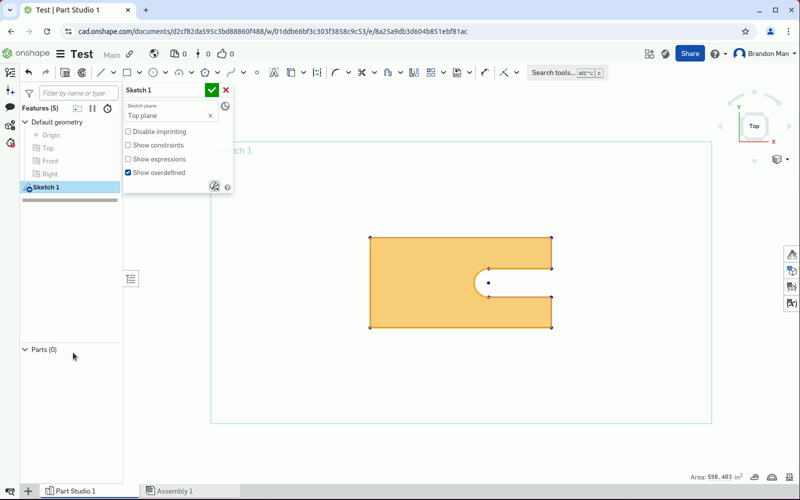
key(shift+e)
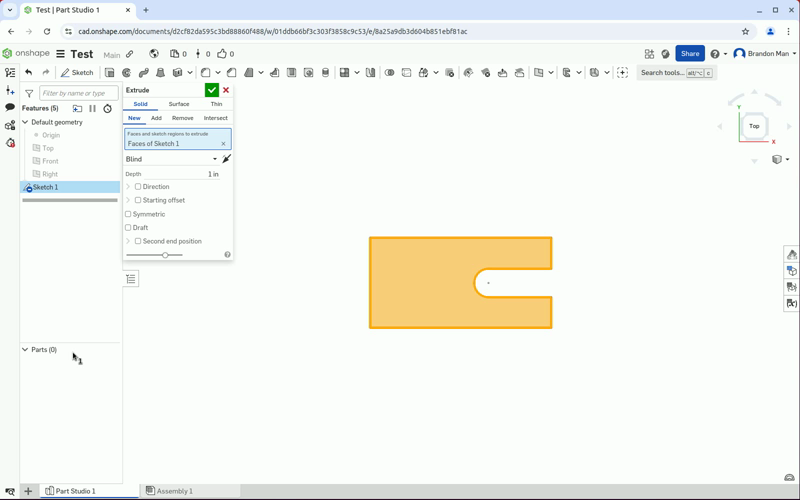
mouse_move(143, 106)
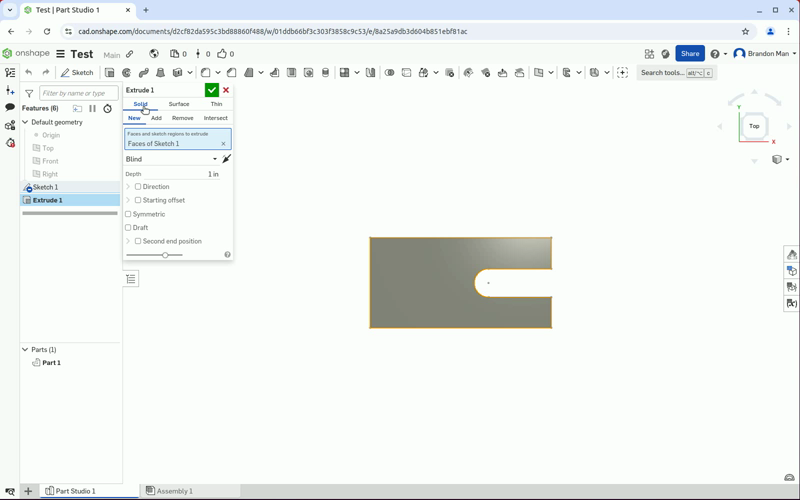
click(143, 106)
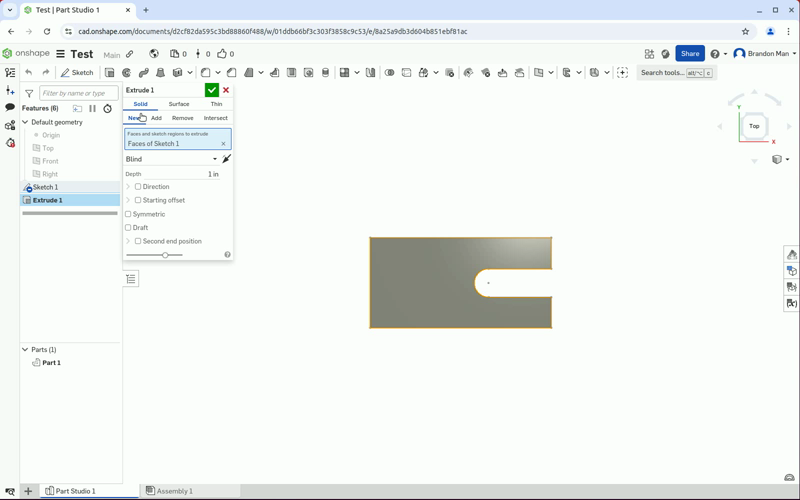
mouse_move(137, 120)
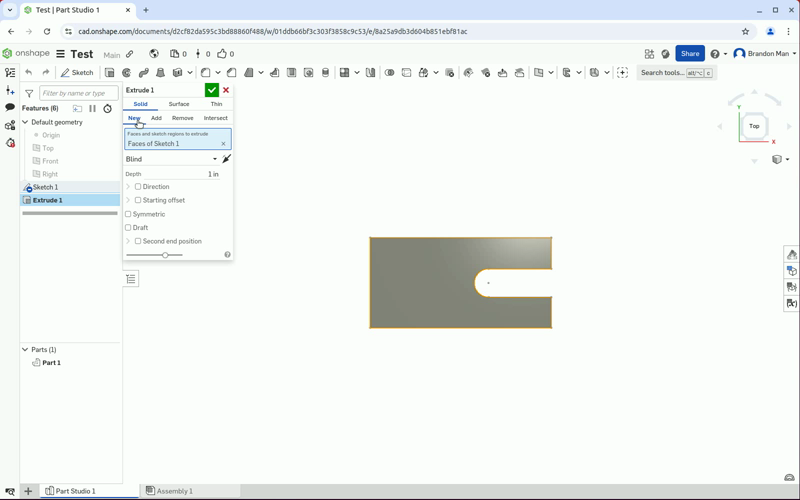
click(137, 120)
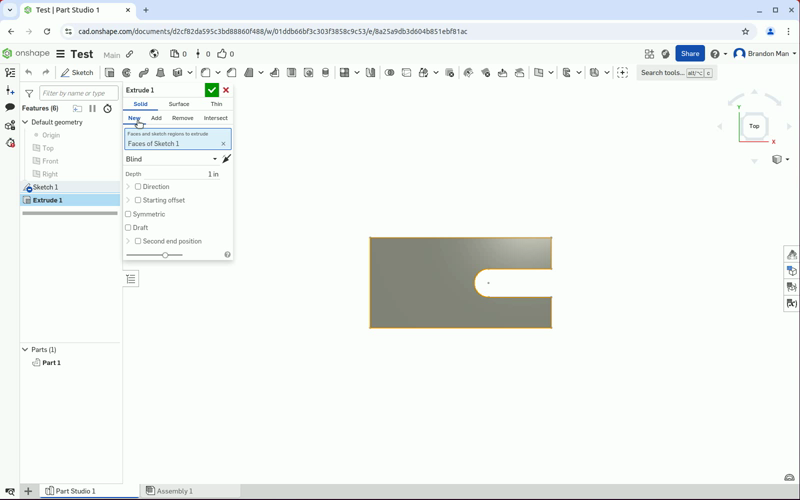
key(tab, 4)
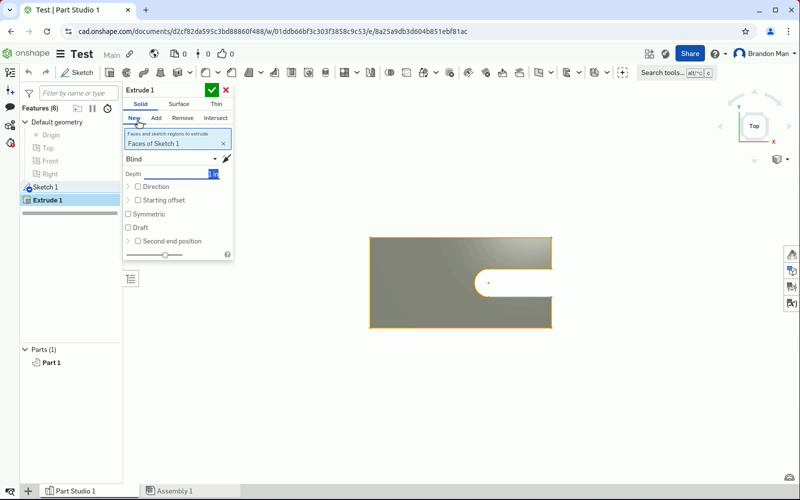
text(6.499)
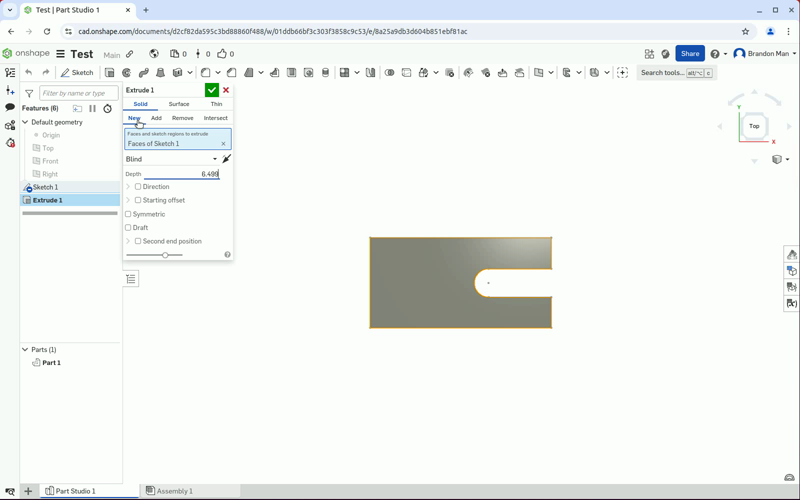
key(enter)
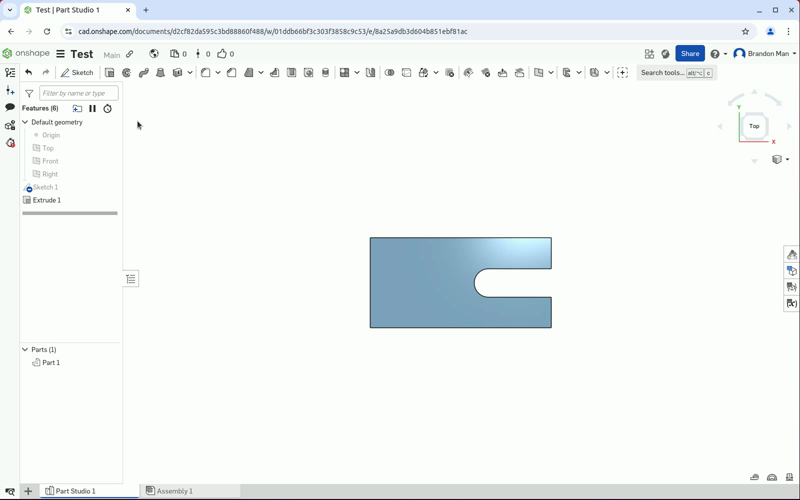
key(shift+h)
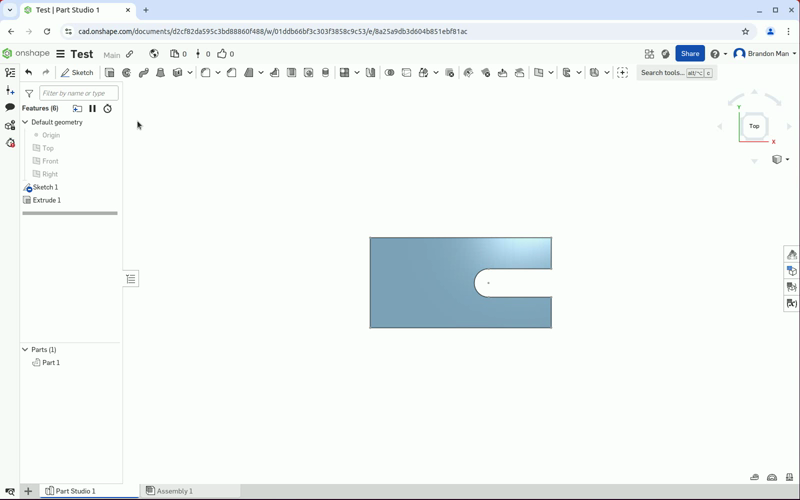
key(shift+h)
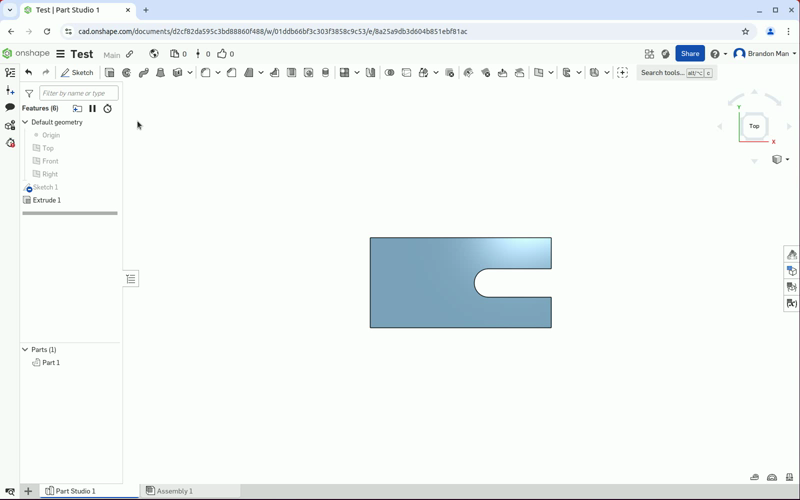
mouse_move(73, 189)
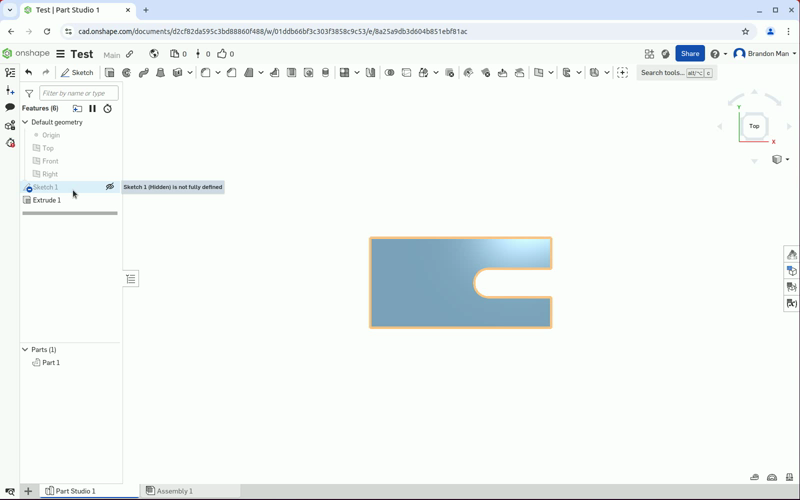
click(73, 189)
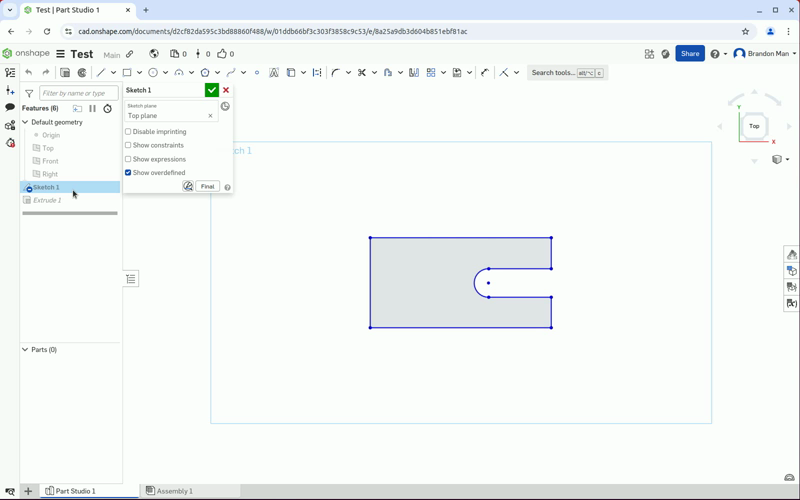
mouse_move(229, 92)
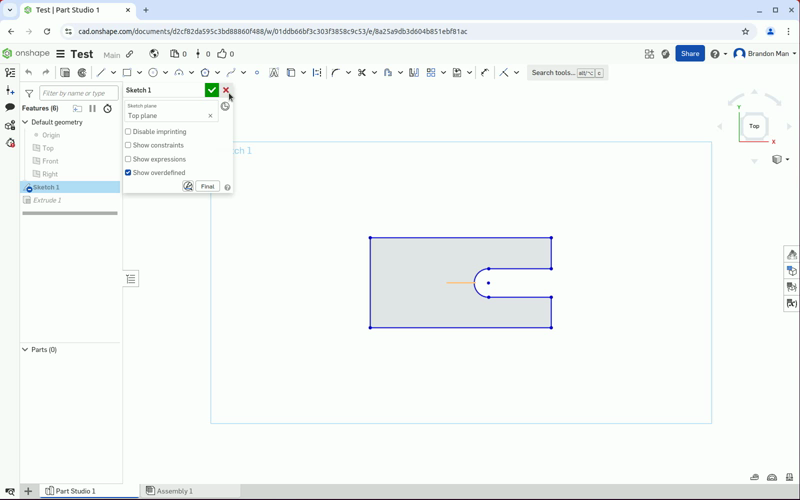
click(229, 92)
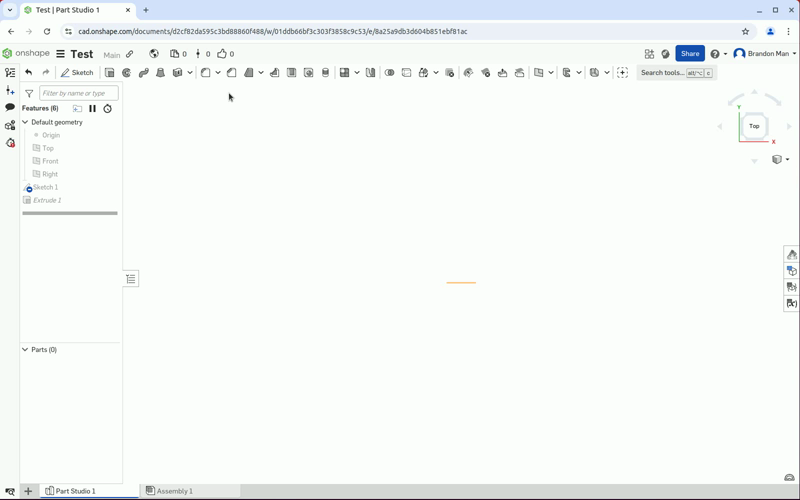
mouse_move(73, 352)
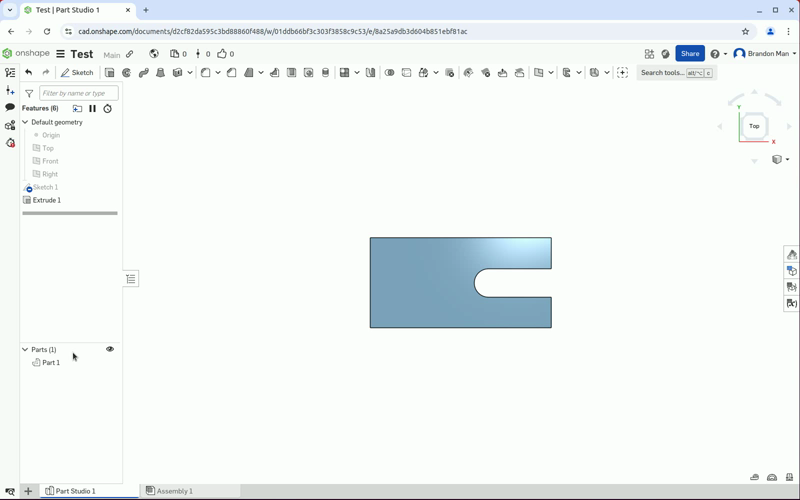
key(y)
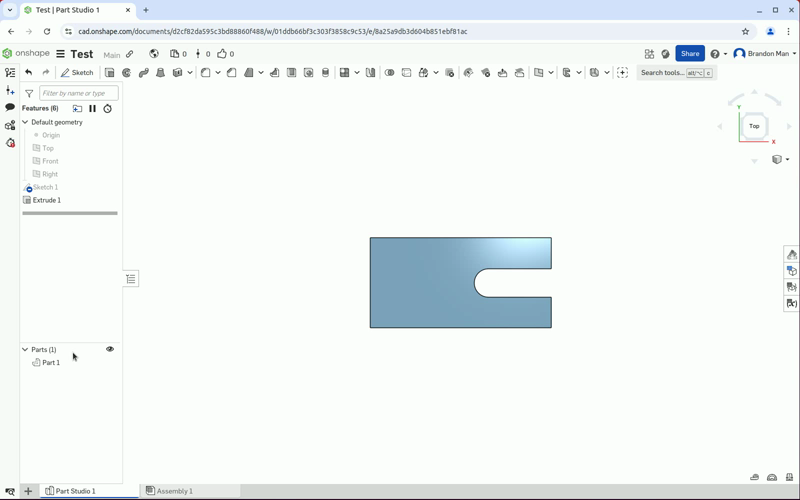
key(shift+p)
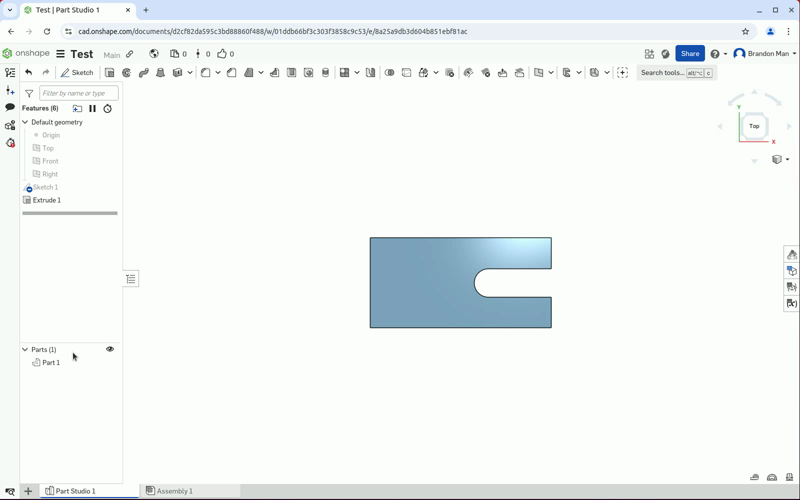
key(space)
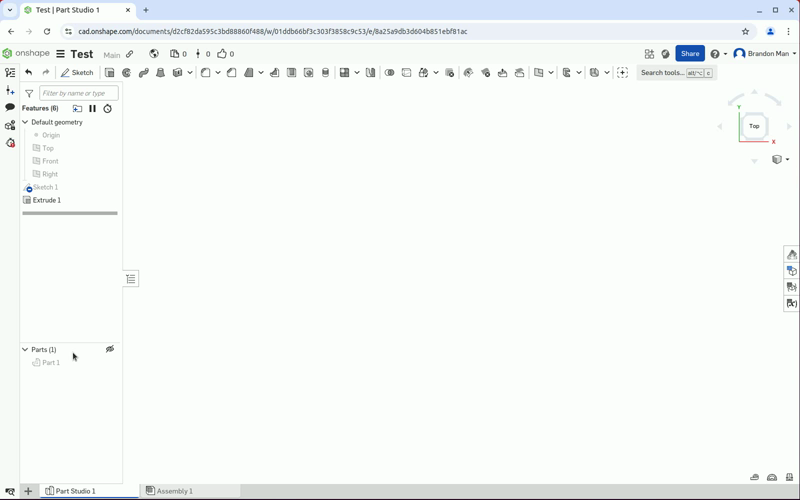
key_down(shift)
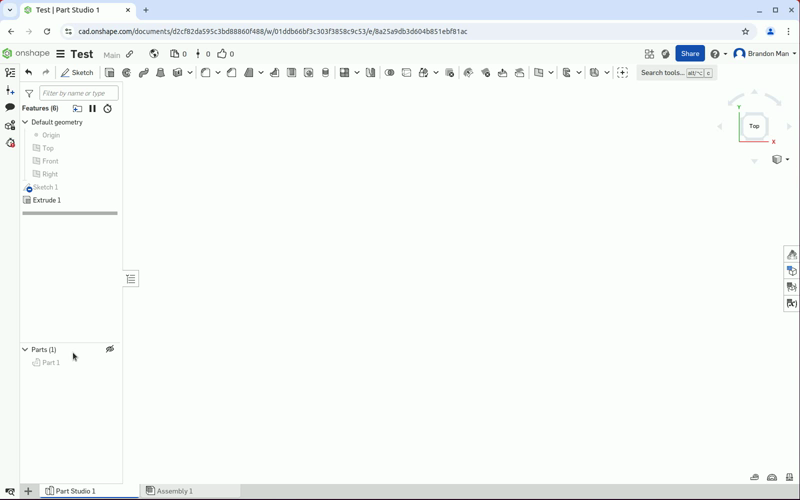
key(up)
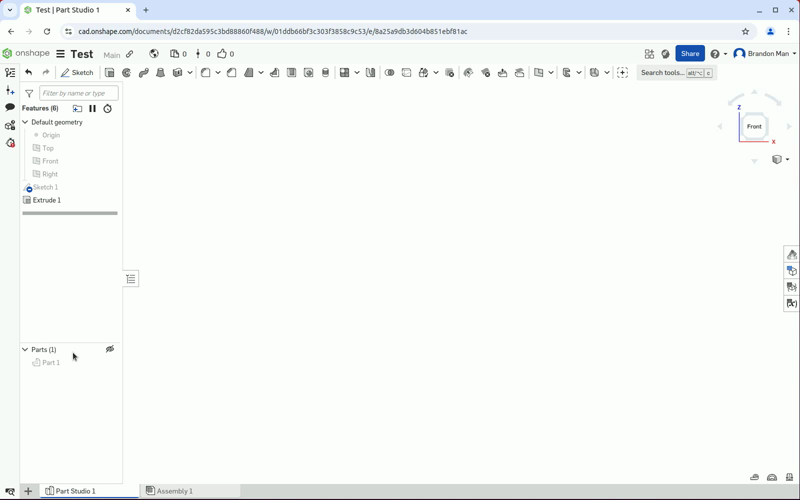
key_up(shift)
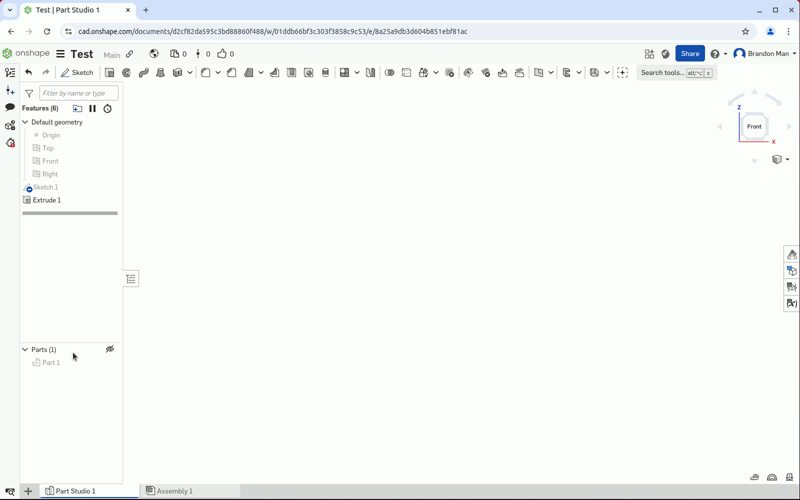
key(space)
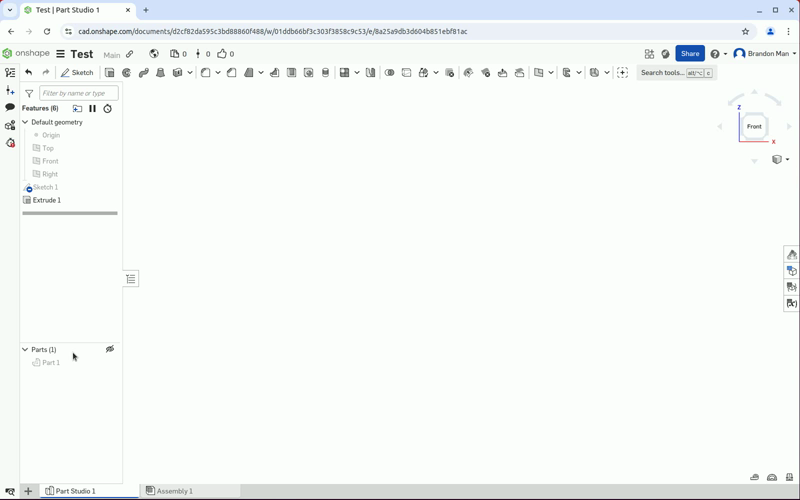
key_down(shift)
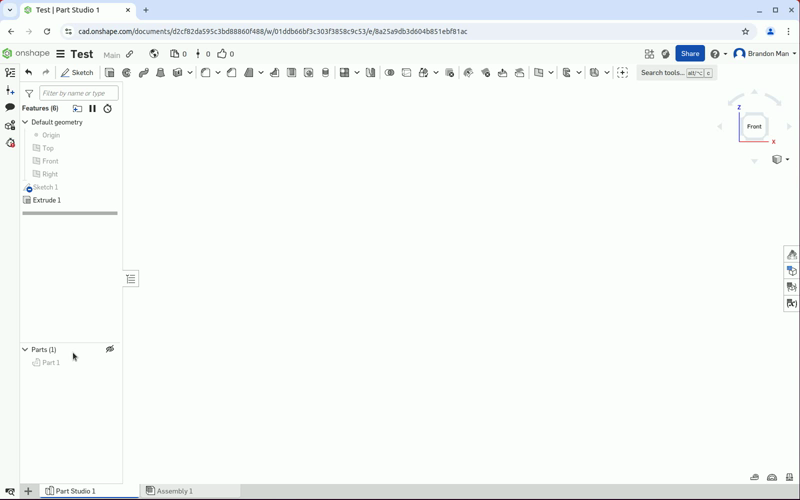
key(left)
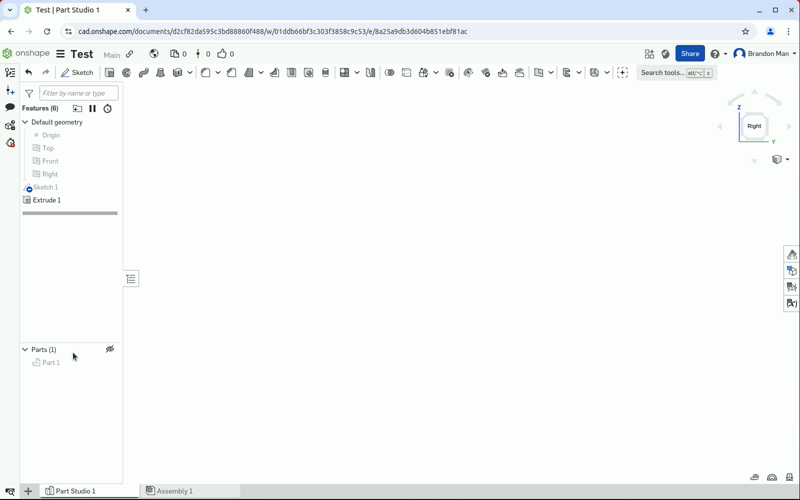
key_up(shift)
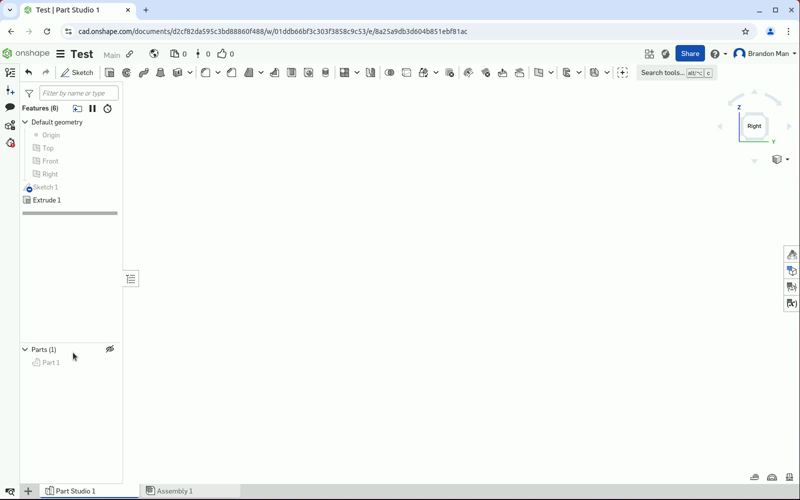
mouse_move(73, 352)
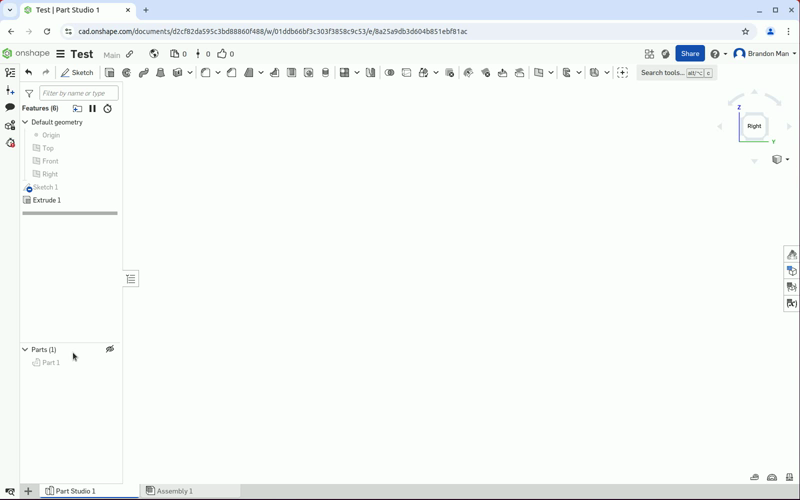
key(shift+y)
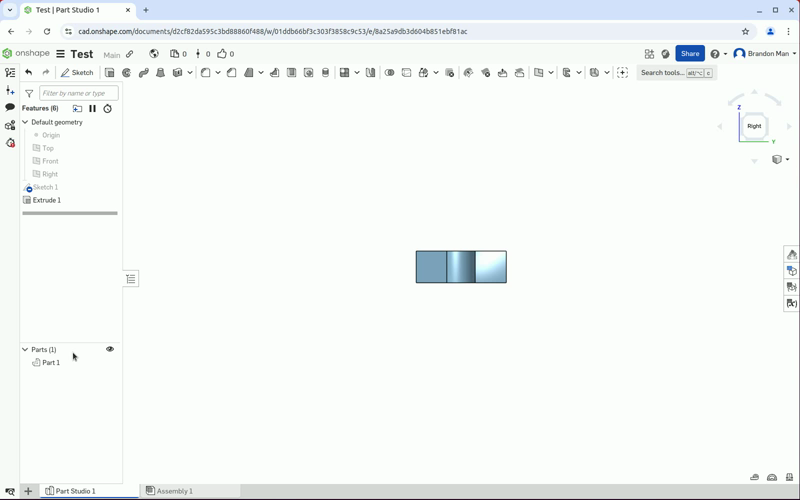
mouse_move(541, 75)
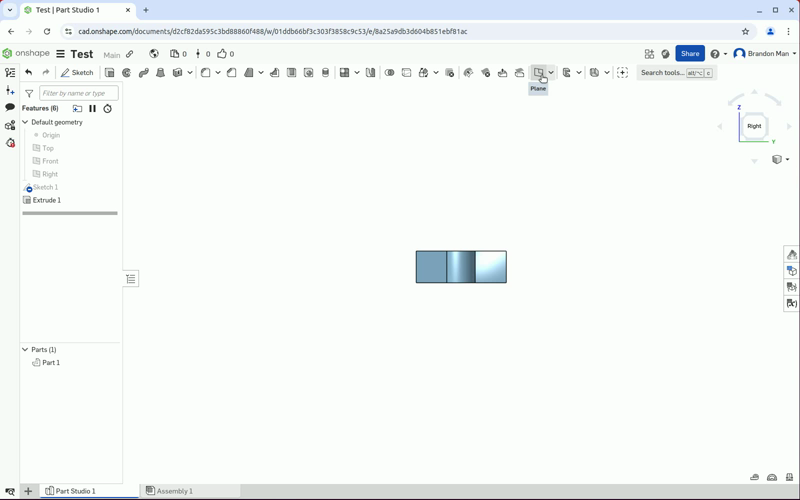
click(541, 75)
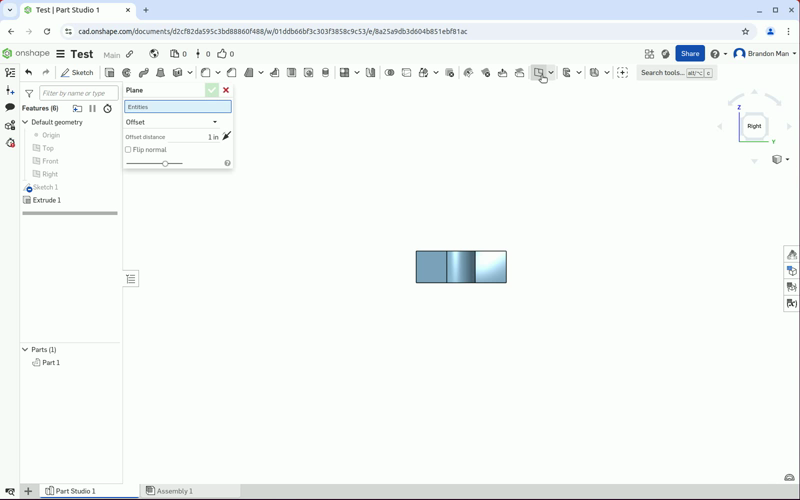
mouse_move(73, 176)
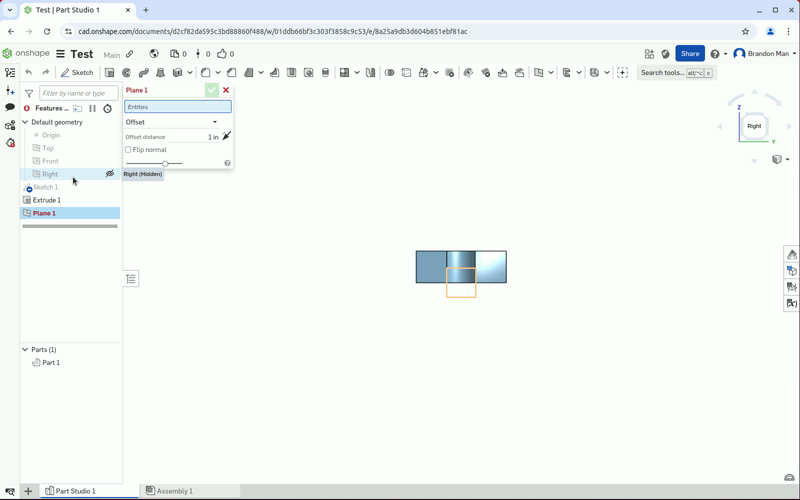
click(73, 176)
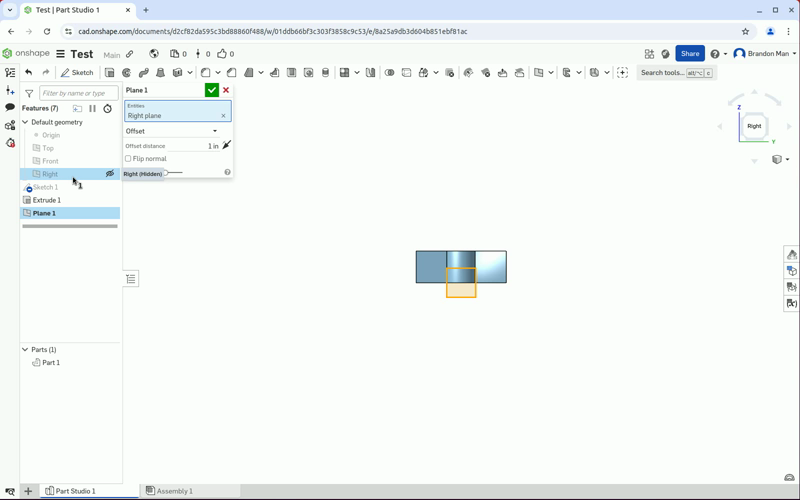
key(tab, 2)
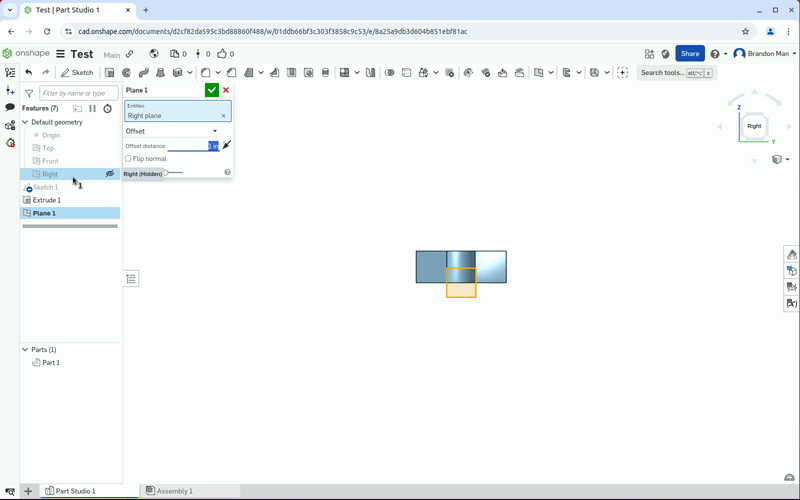
text(18.548)
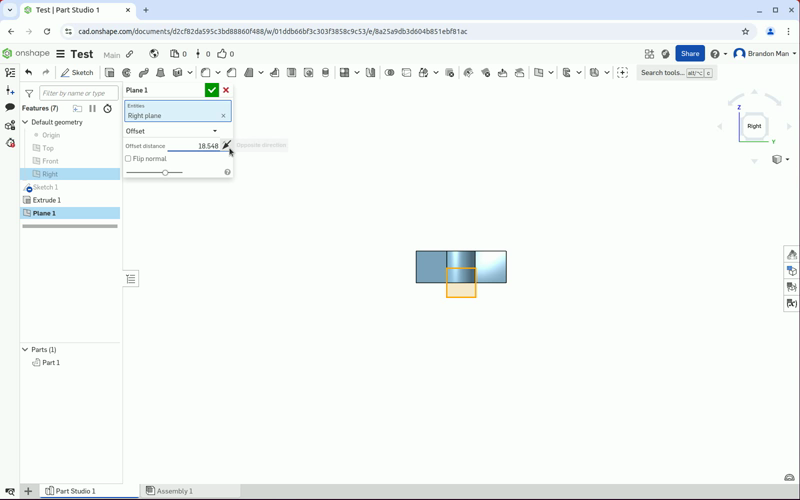
mouse_move(229, 147)
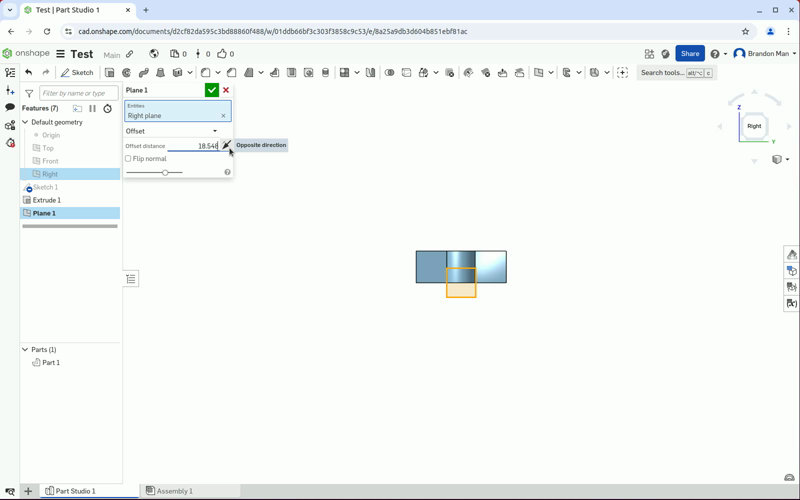
click(229, 147)
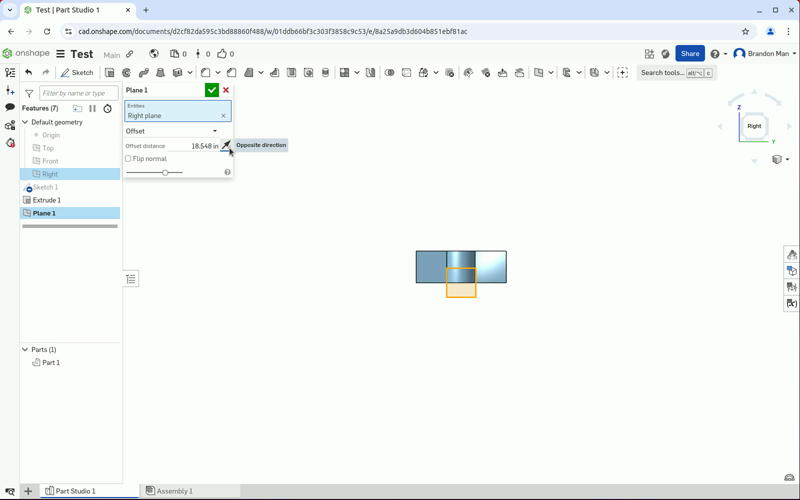
key(enter, 2)
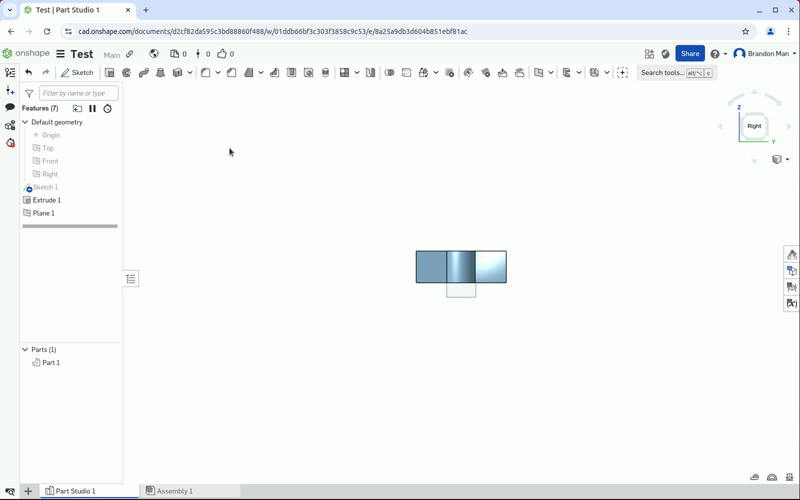
key(shift+s)
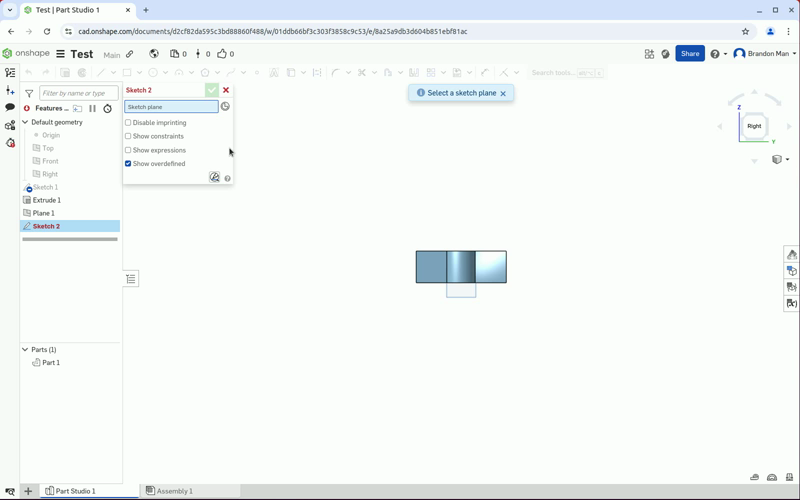
mouse_move(73, 215)
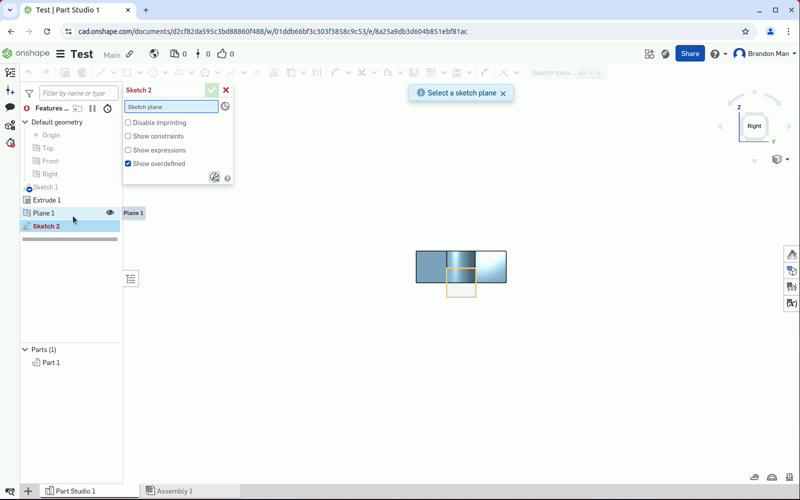
click(73, 215)
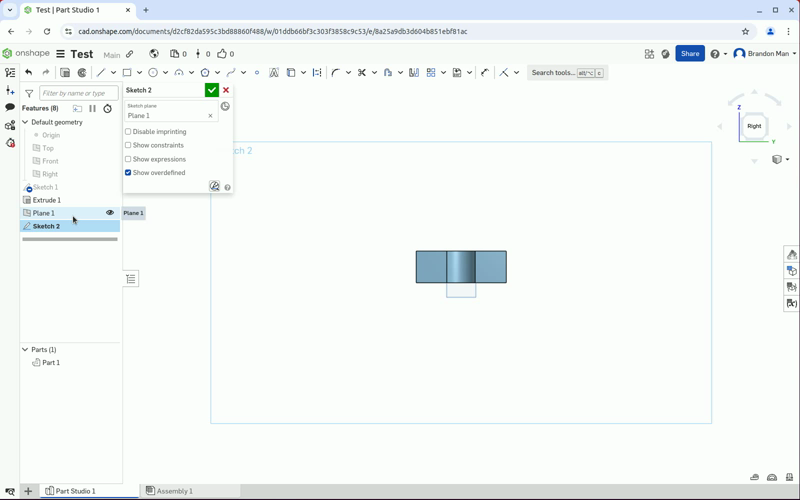
mouse_move(73, 352)
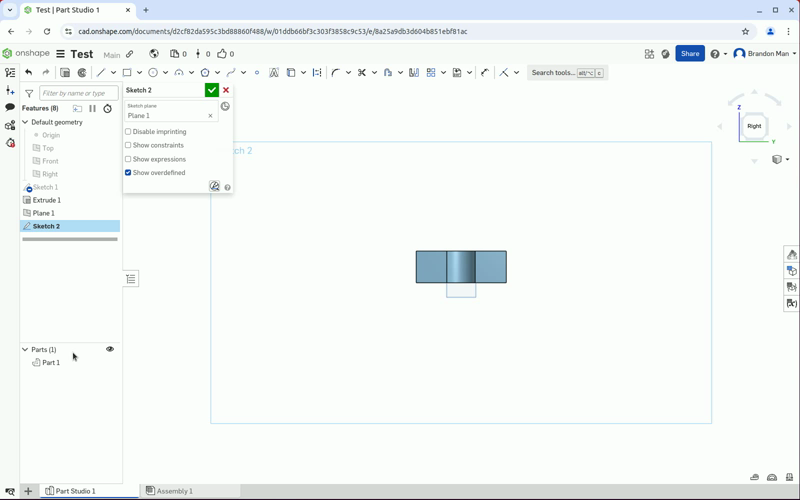
key(y)
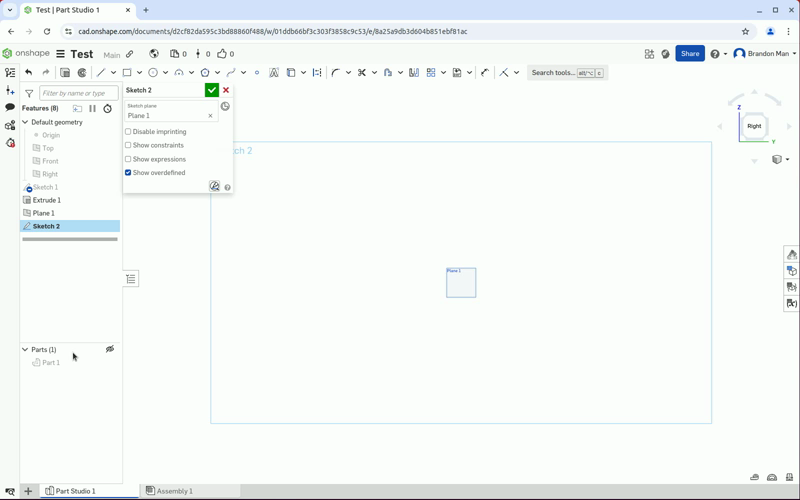
key(l)
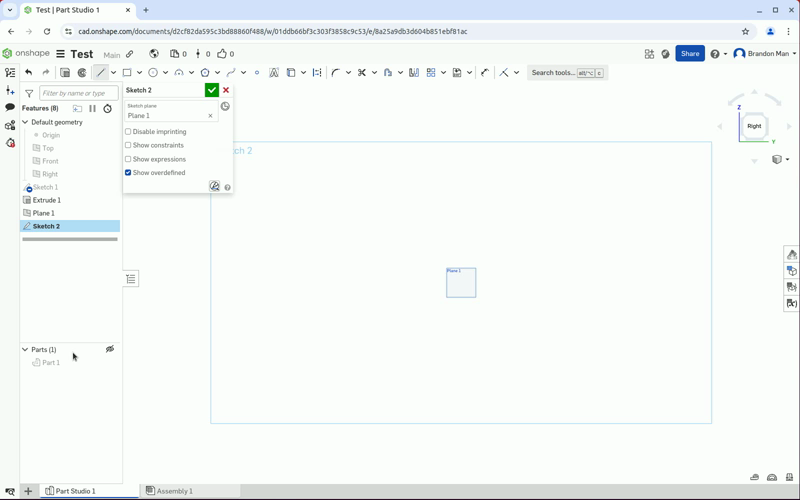
key_down(shift)
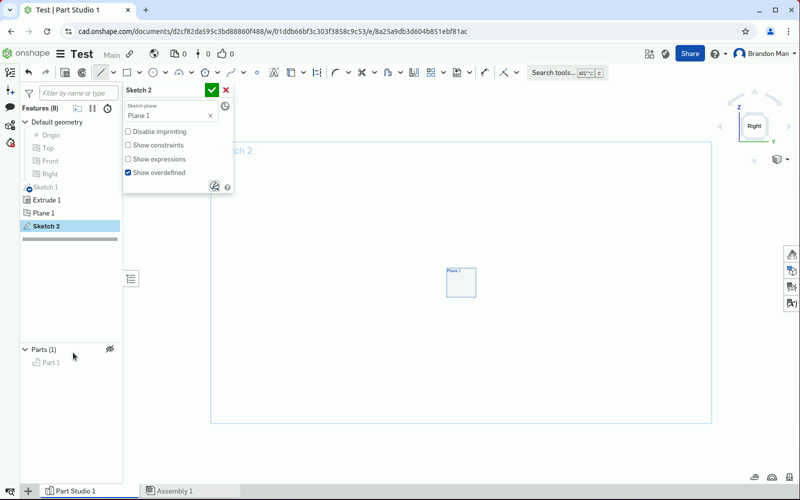
mouse_move(416, 251)
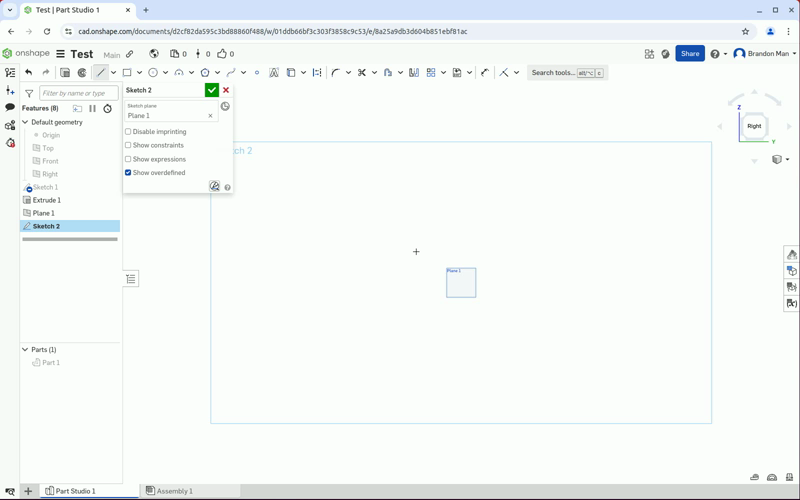
click(416, 251)
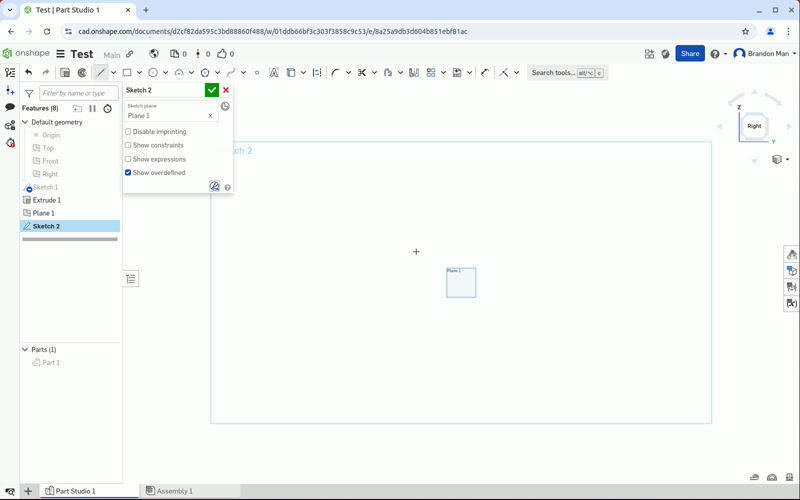
key_up(shift)
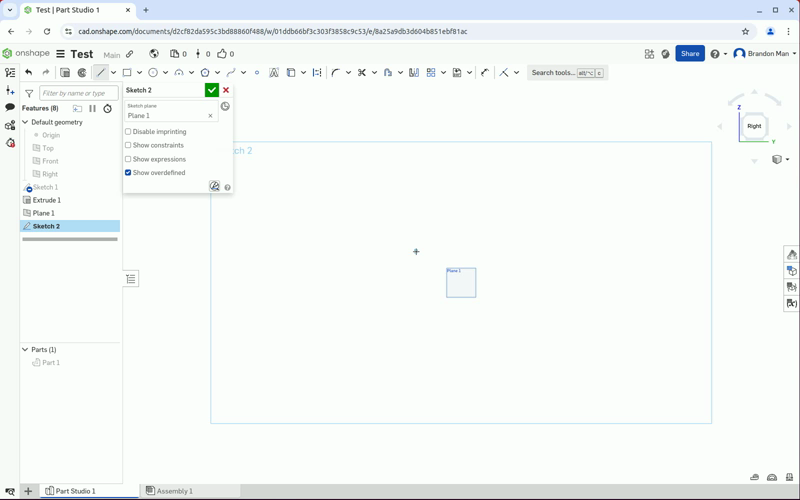
key_down(shift)
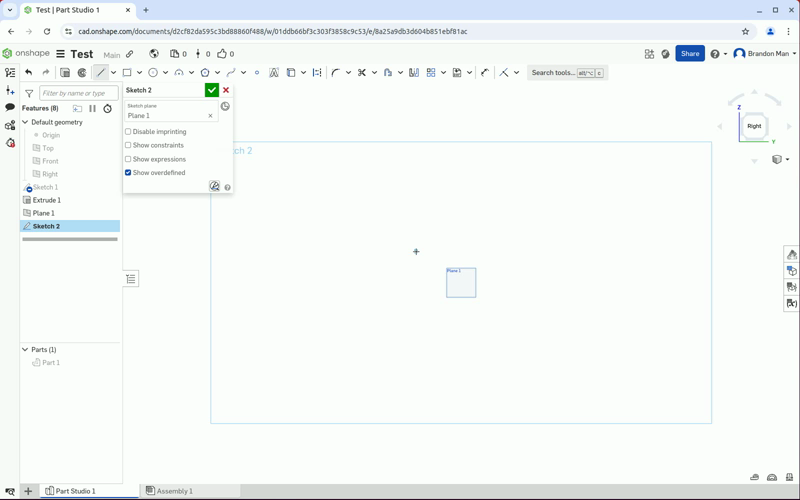
mouse_move(506, 251)
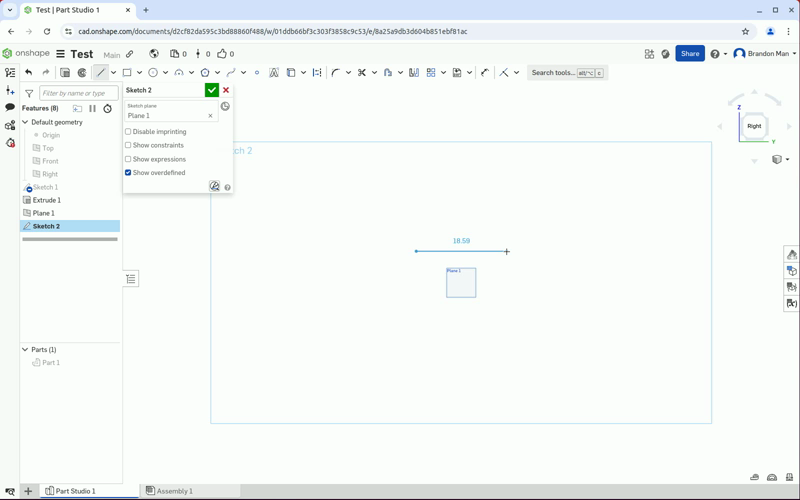
click(506, 251)
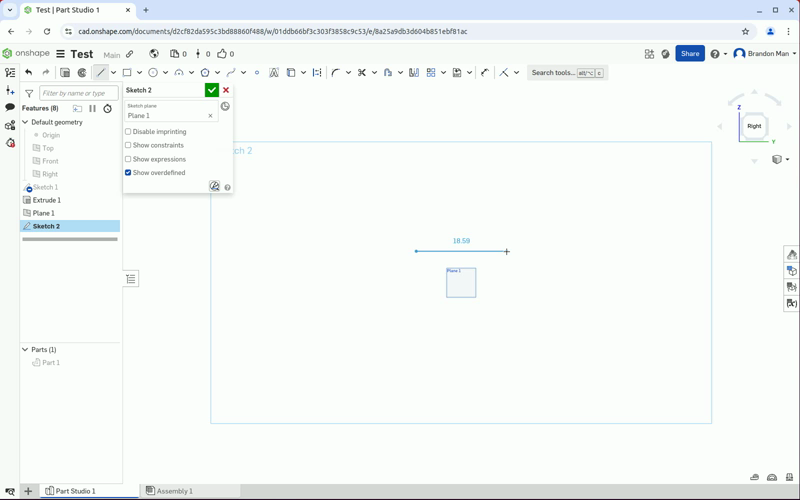
key_up(shift)
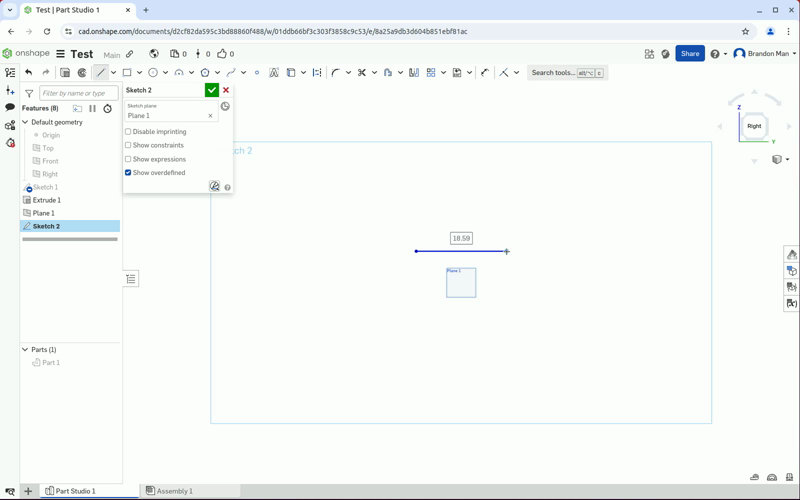
key_down(shift)
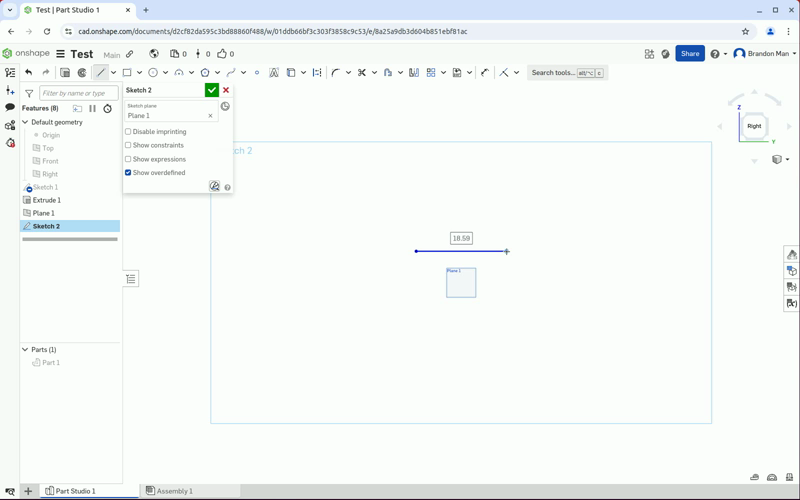
mouse_move(506, 169)
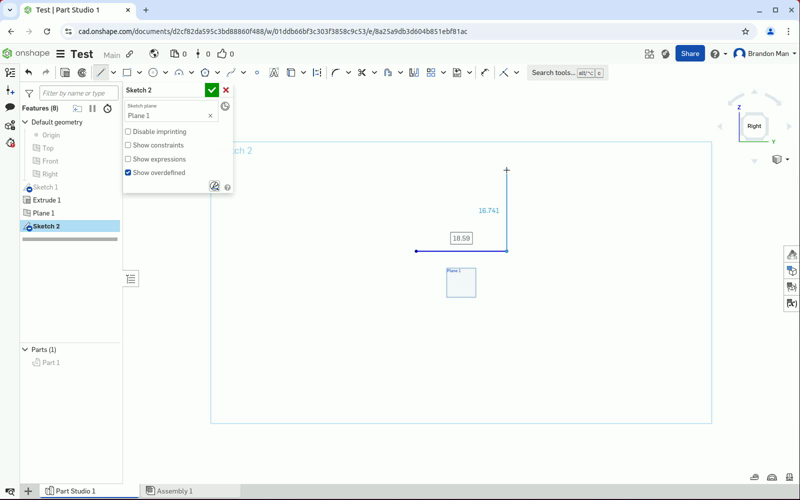
click(506, 169)
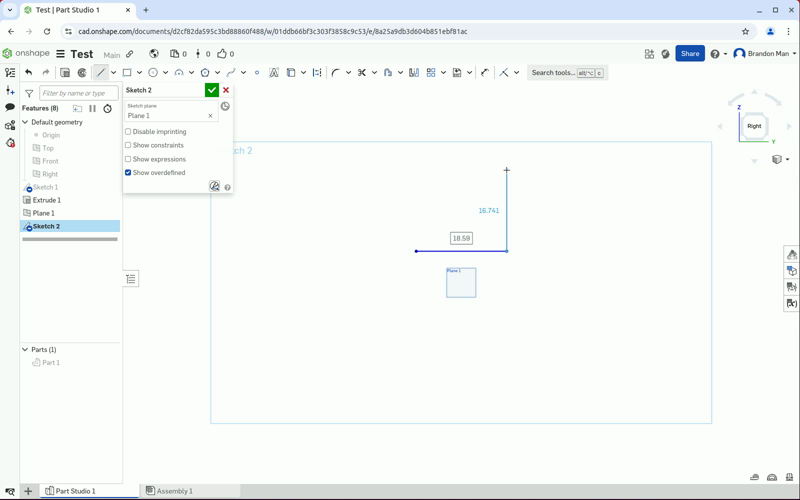
key_up(shift)
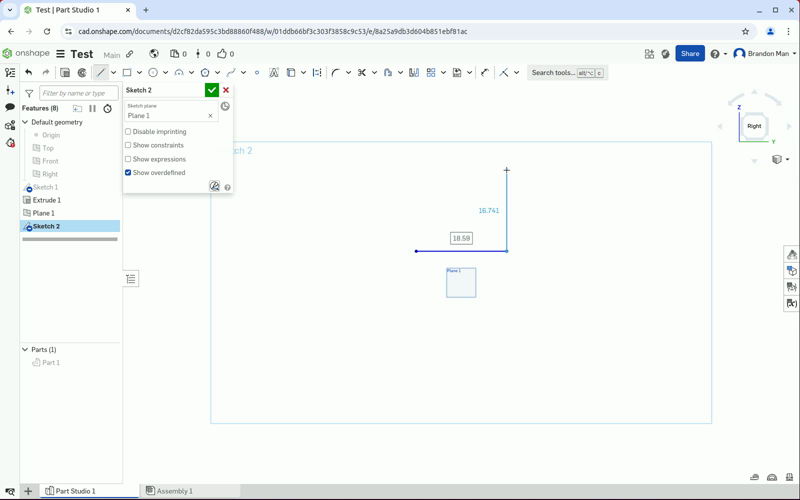
key_down(shift)
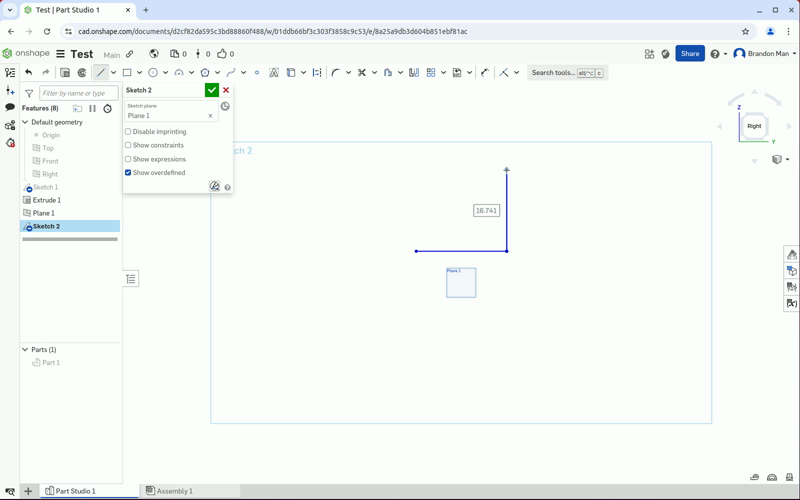
mouse_move(416, 169)
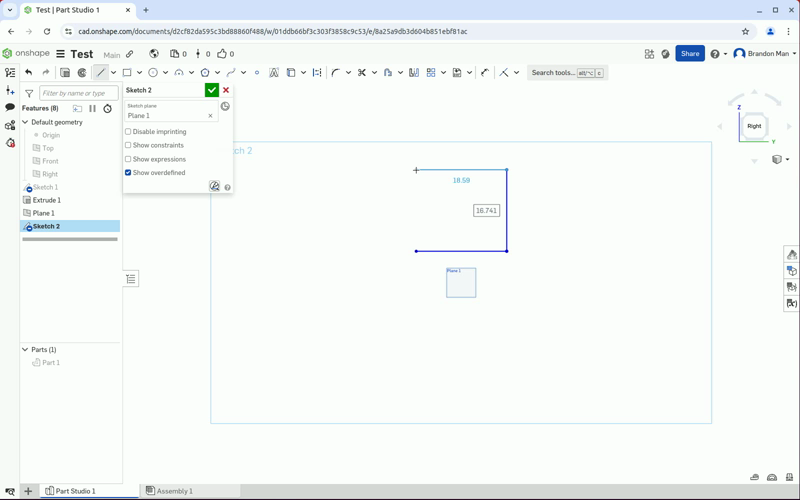
click(416, 169)
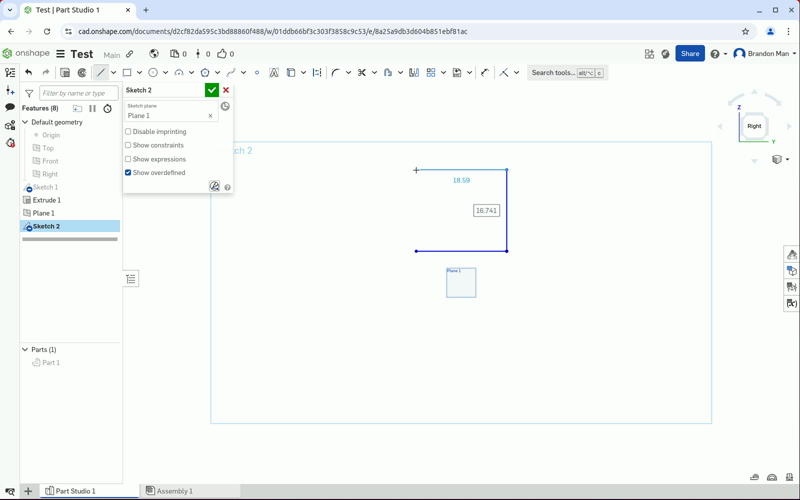
key_up(shift)
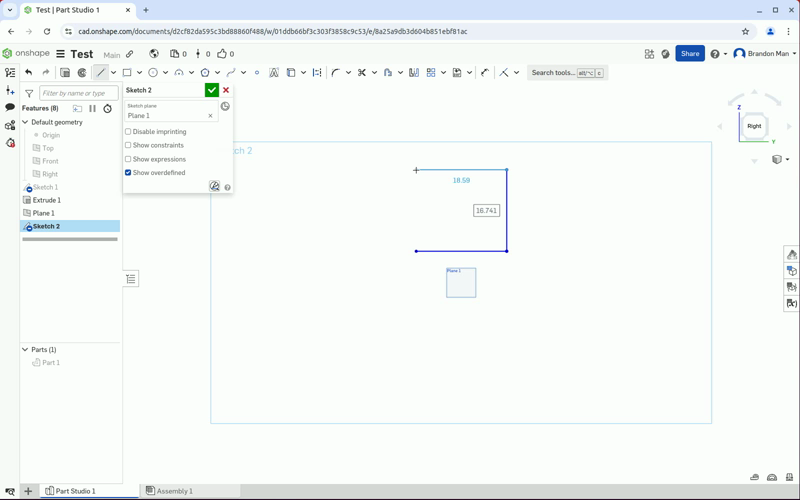
key_down(shift)
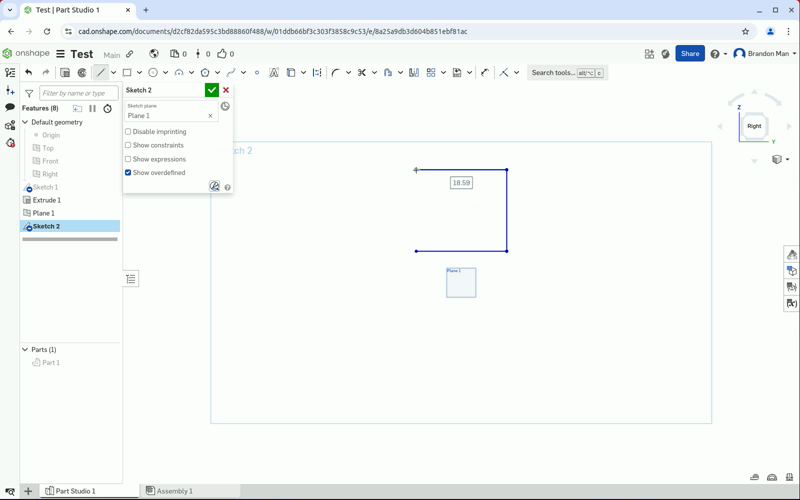
mouse_move(416, 251)
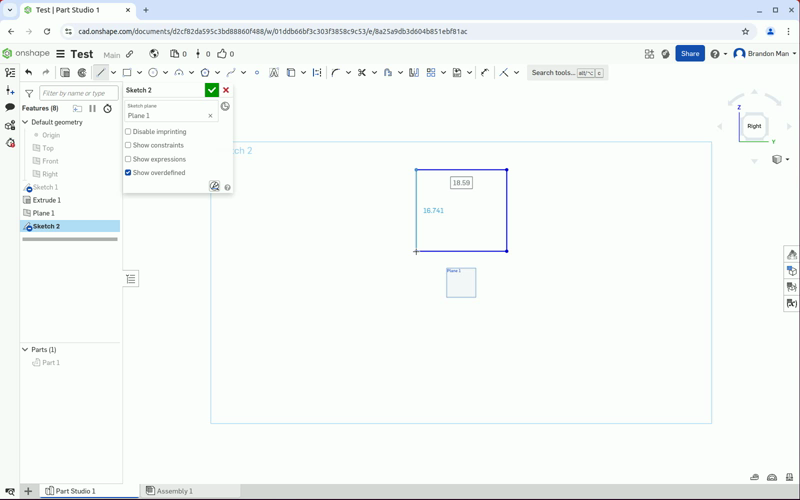
key_up(shift)
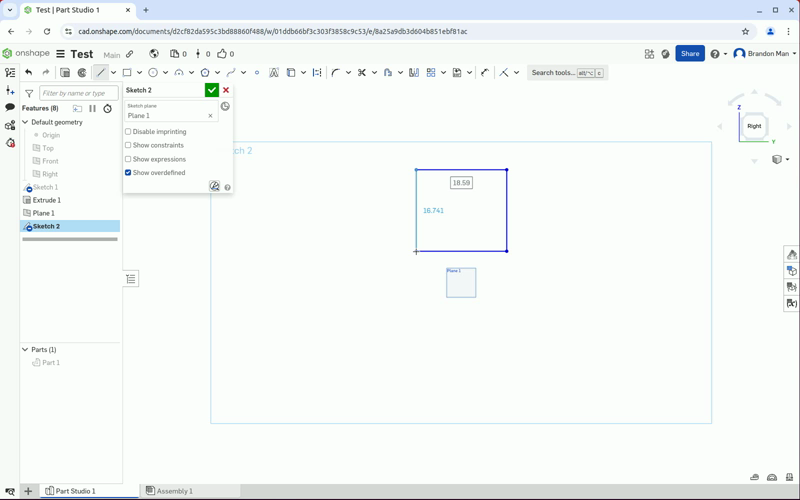
click(416, 251)
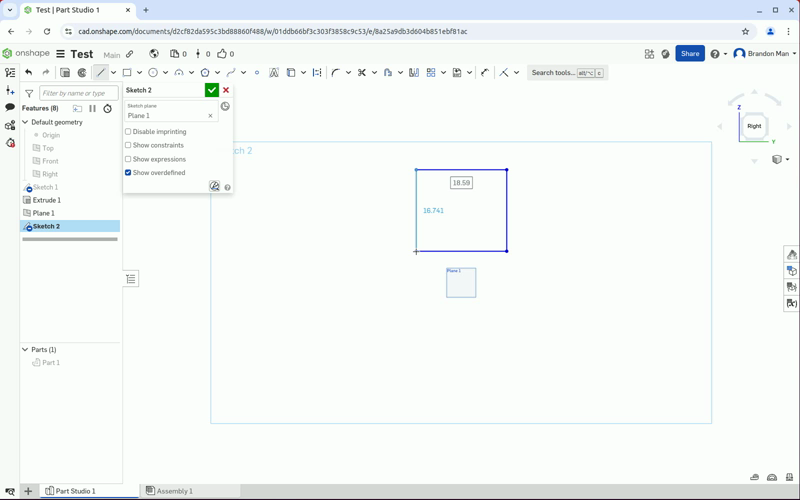
key(esc)
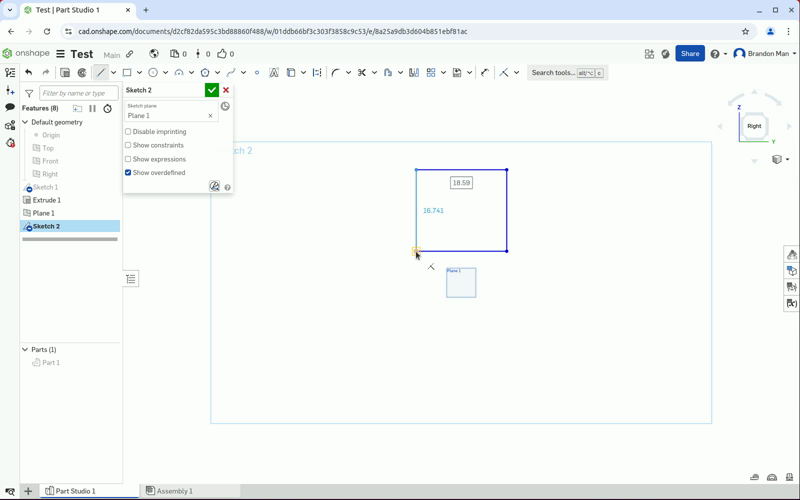
mouse_move(446, 182)
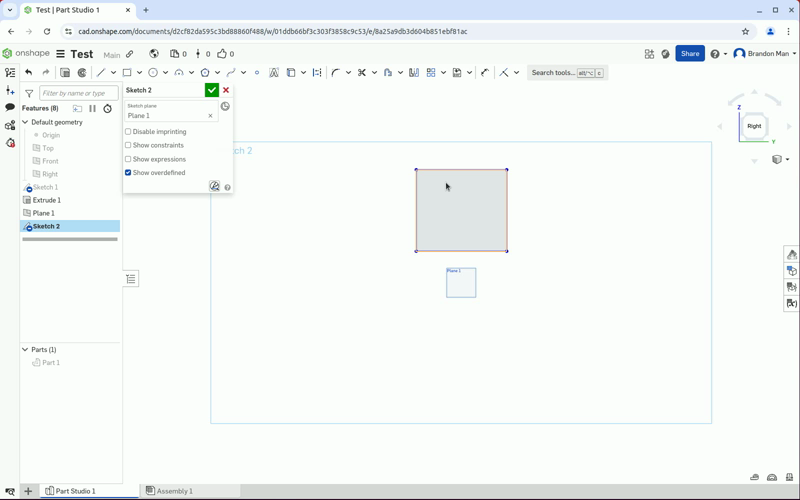
click(446, 182)
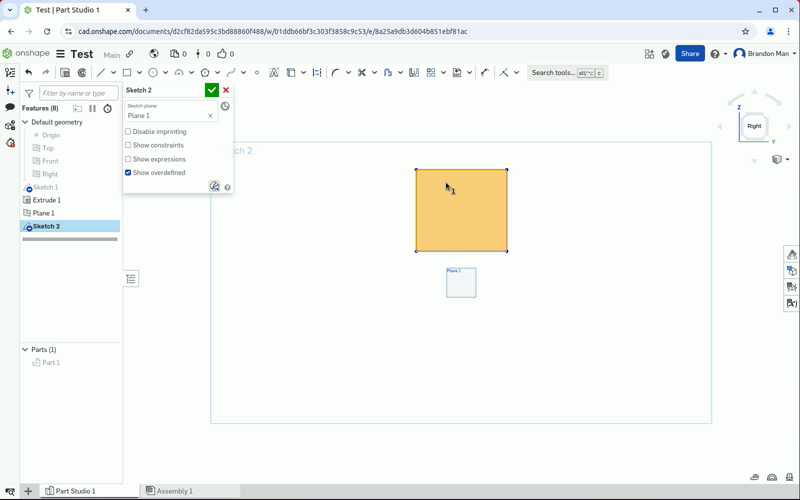
mouse_move(73, 352)
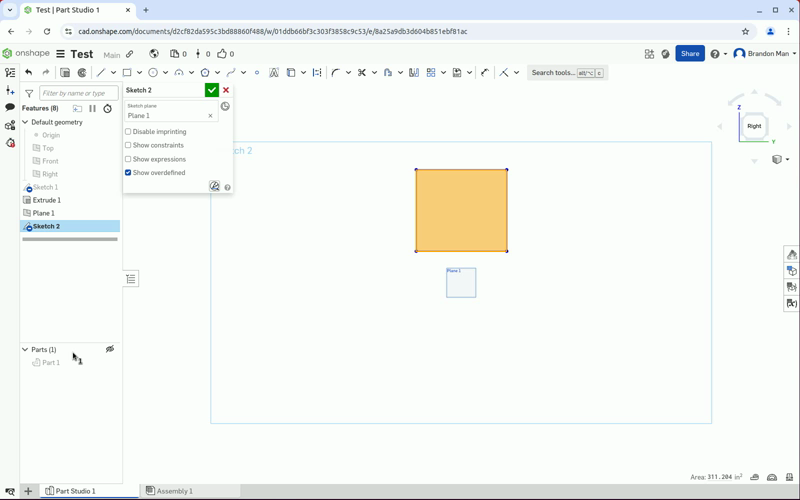
key(shift+y)
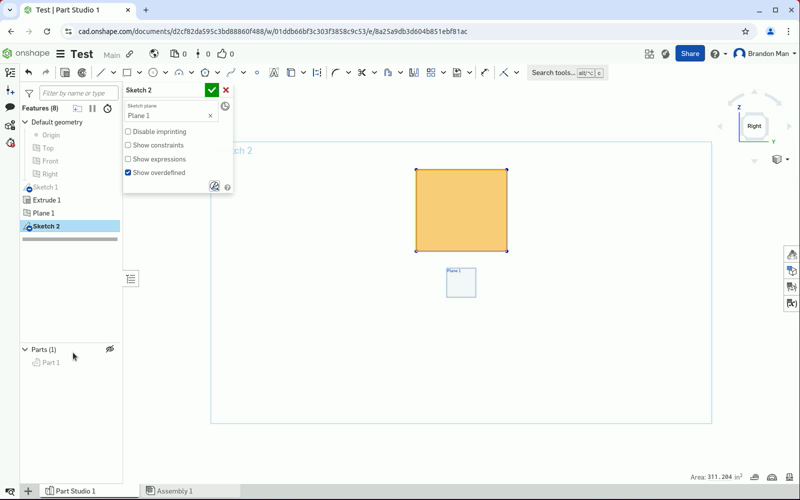
key(shift+e)
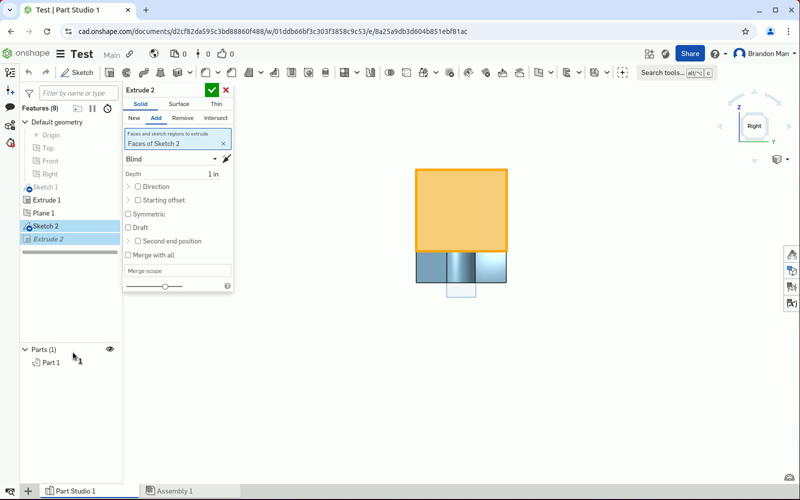
mouse_move(143, 106)
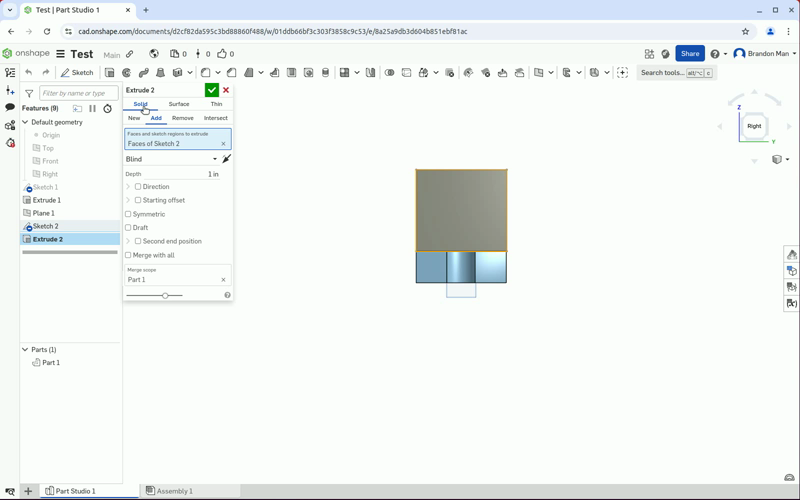
click(143, 106)
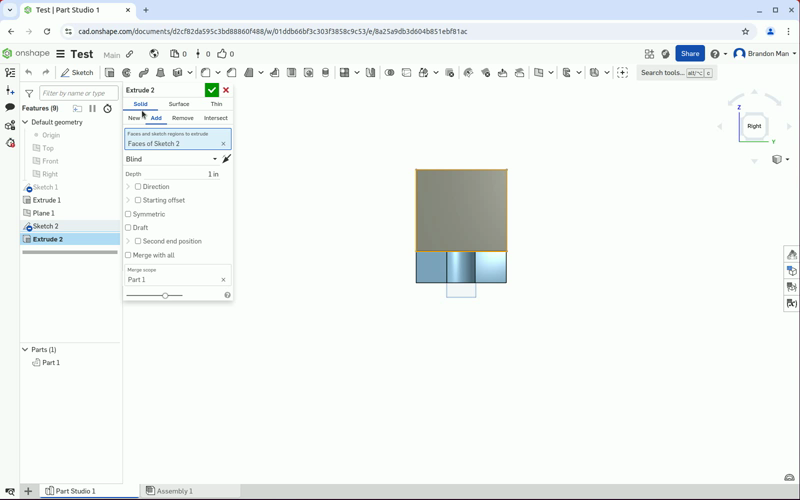
mouse_move(137, 120)
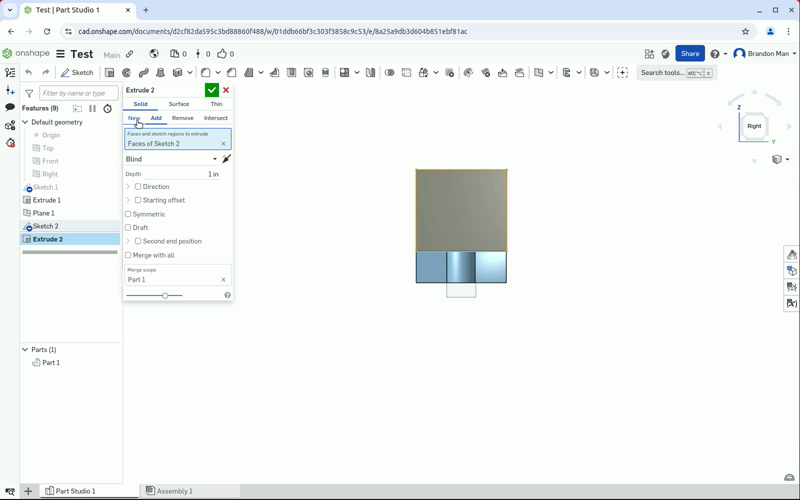
click(137, 120)
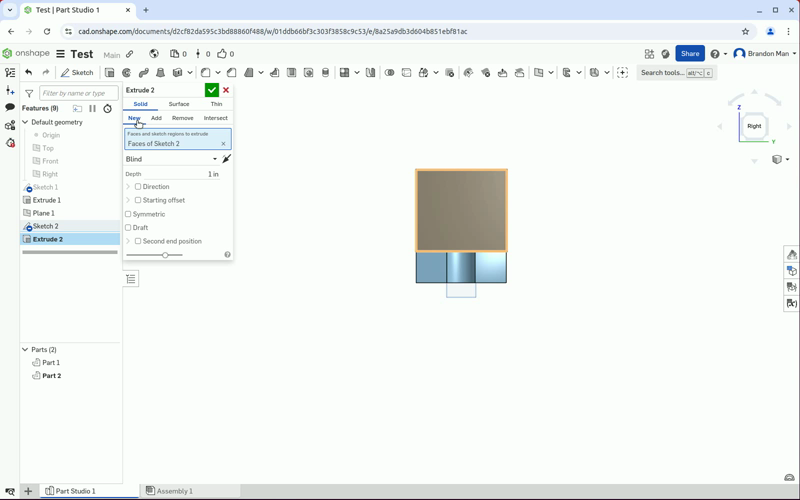
key(tab, 4)
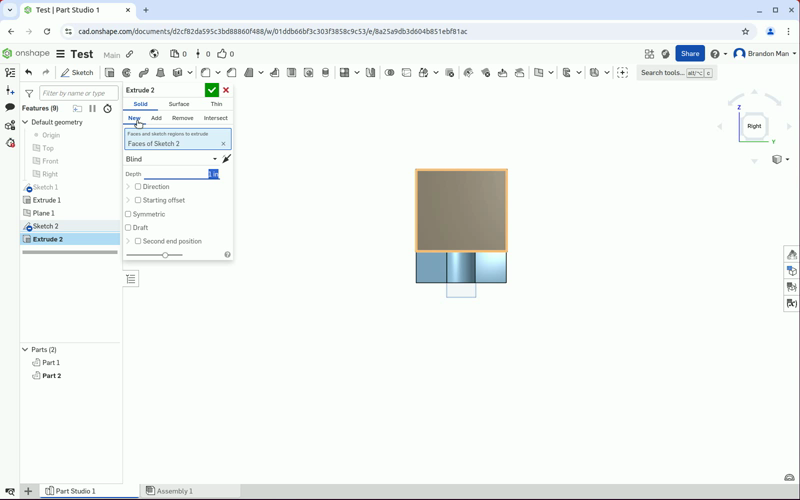
text(-9.147)
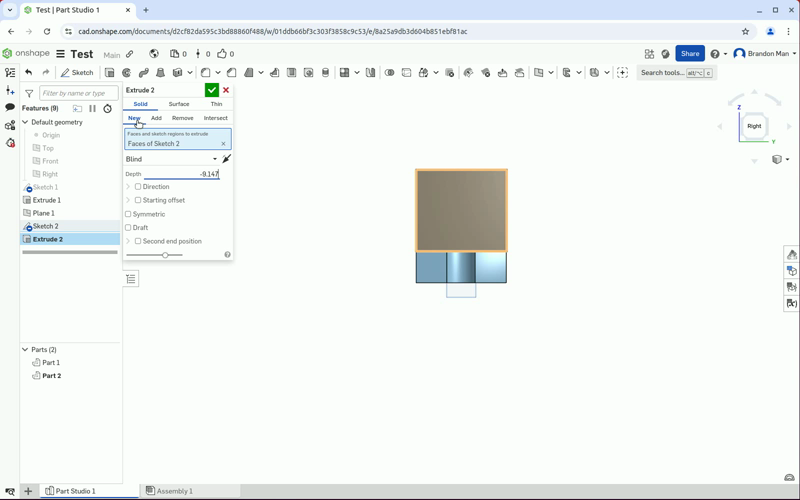
key(enter)
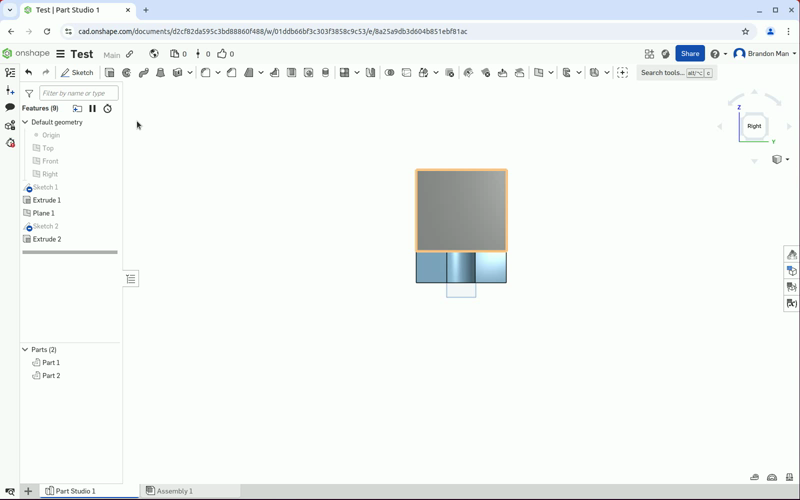
key(shift+h)
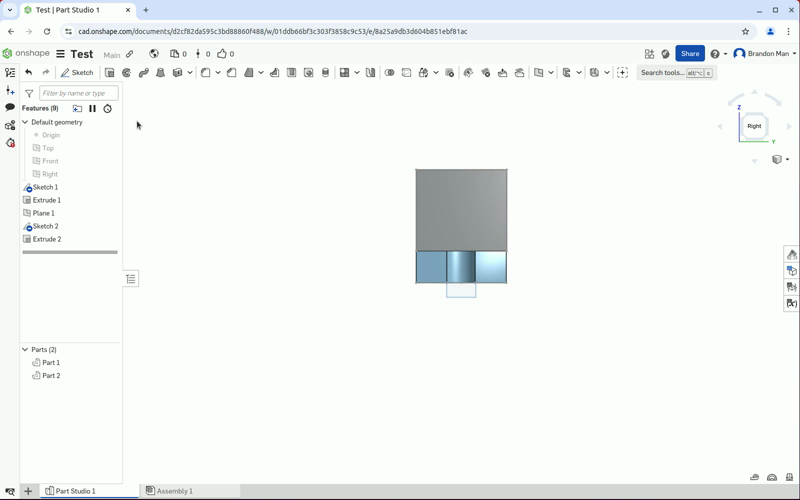
key(shift+h)
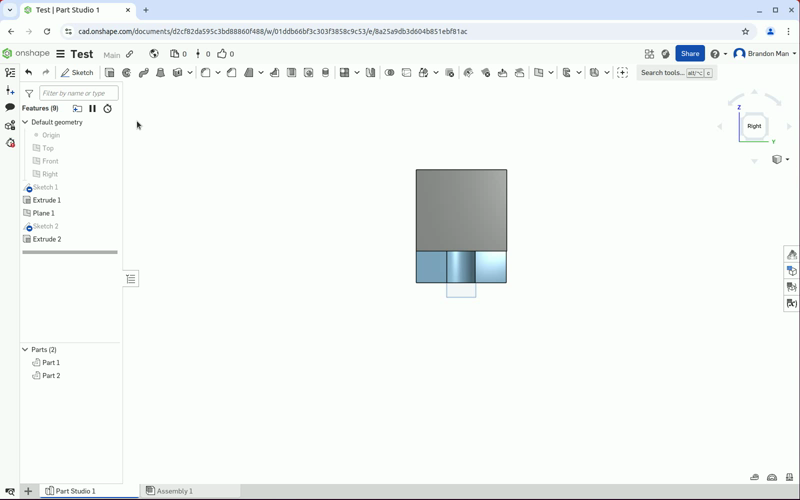
mouse_move(73, 189)
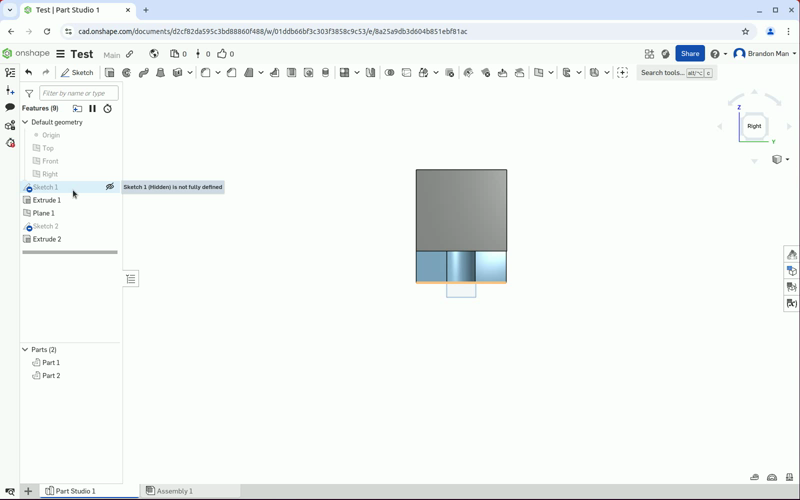
click(73, 189)
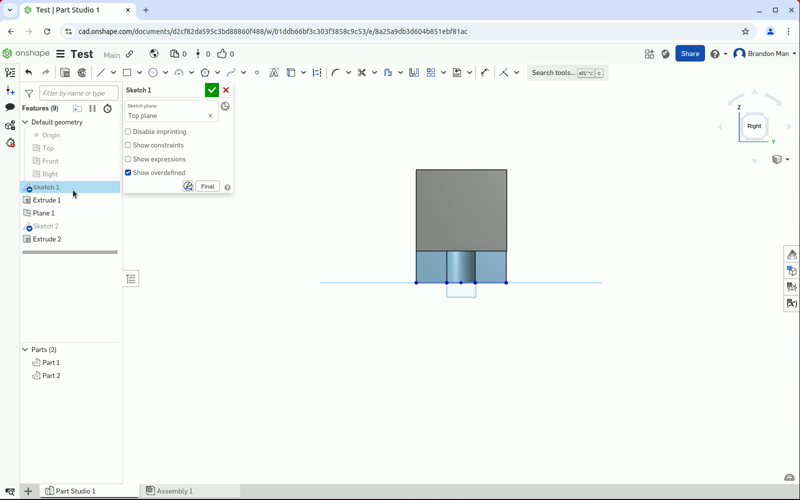
mouse_move(229, 92)
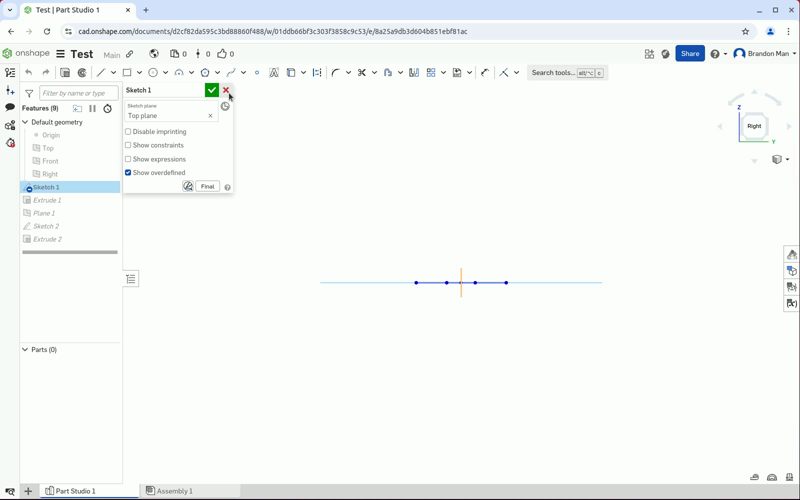
click(229, 92)
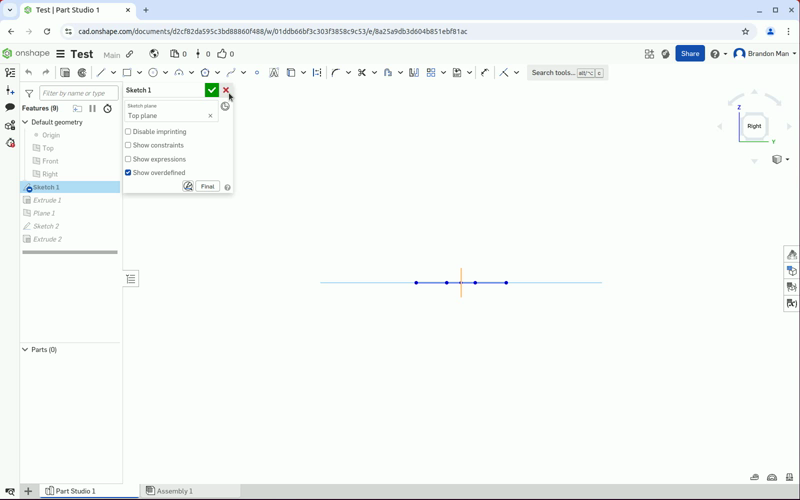
key(shift+s)
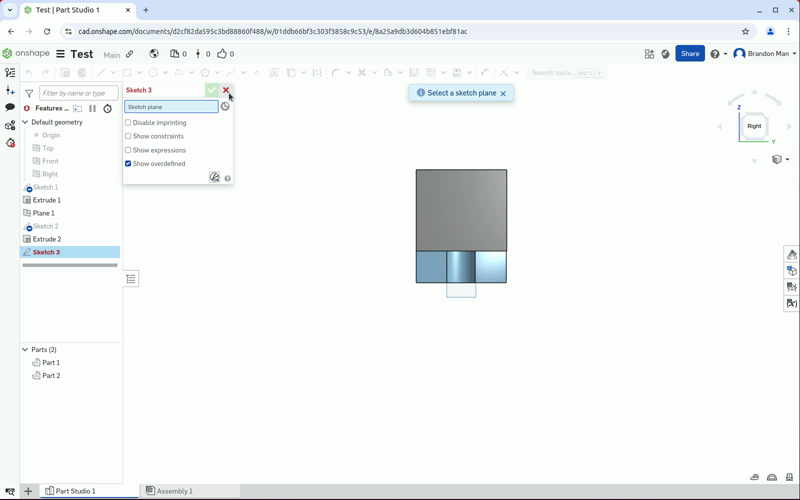
mouse_move(73, 215)
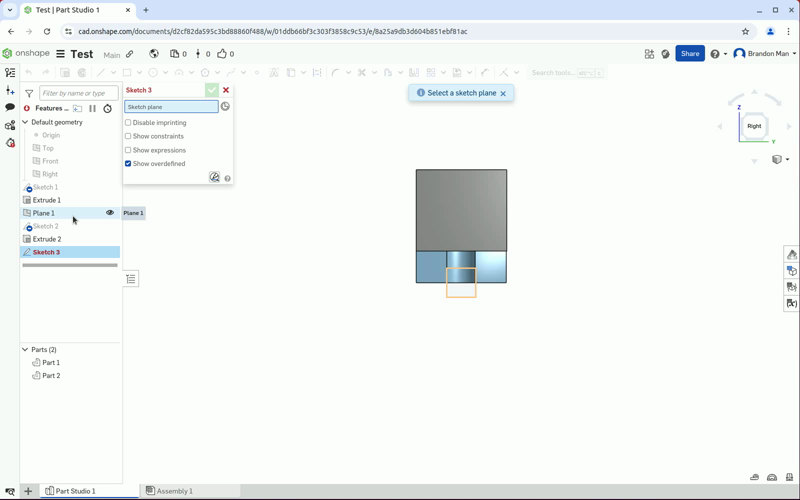
click(73, 215)
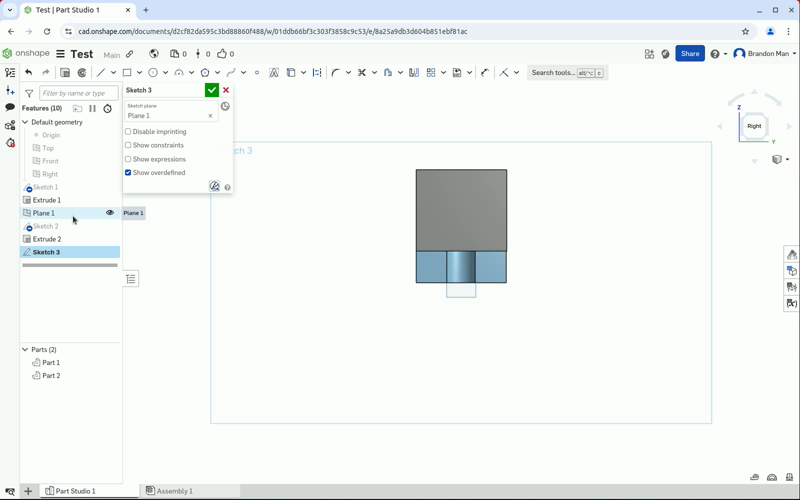
mouse_move(73, 352)
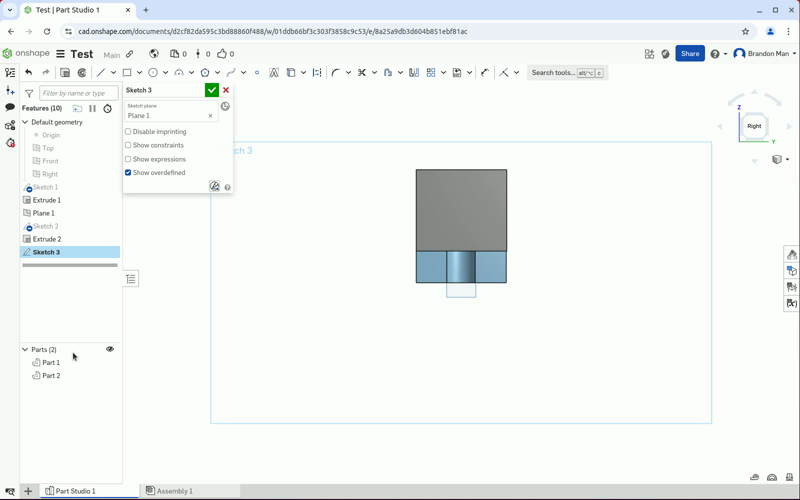
key(y)
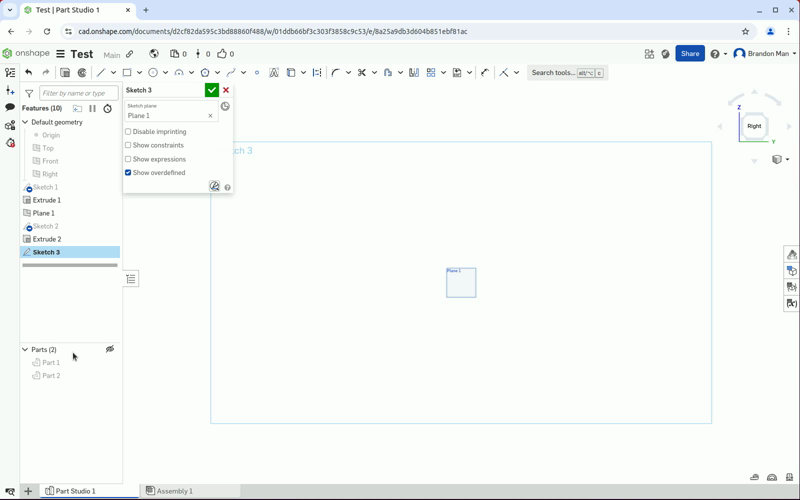
key(l)
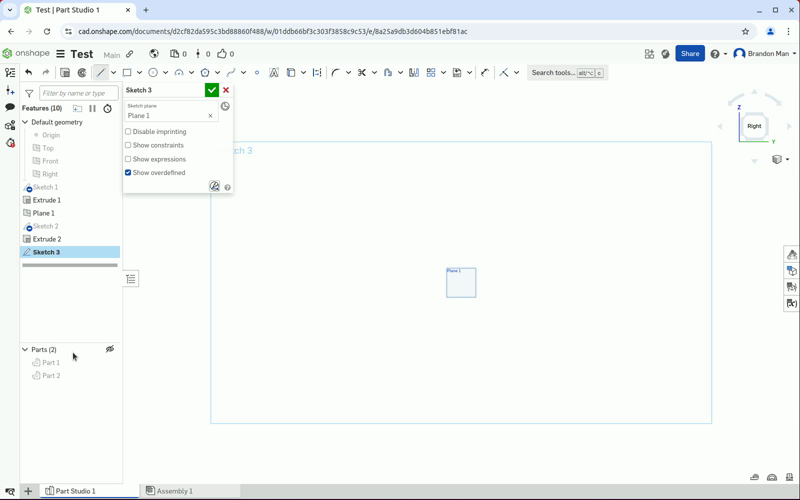
key_down(shift)
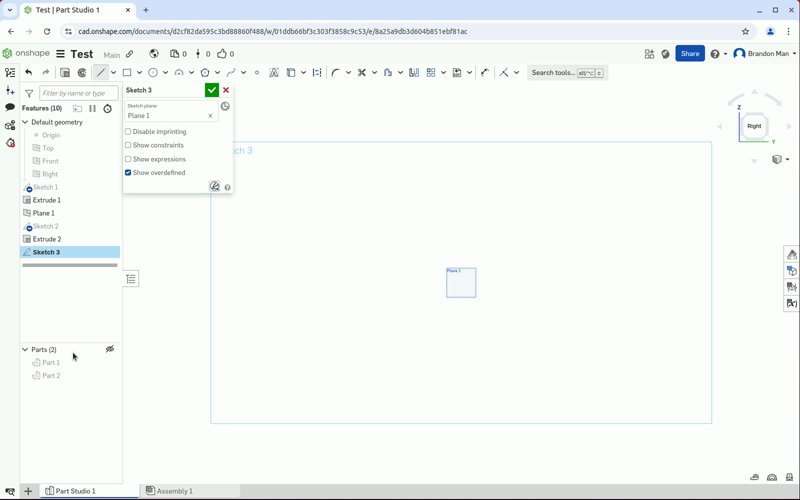
mouse_move(445, 226)
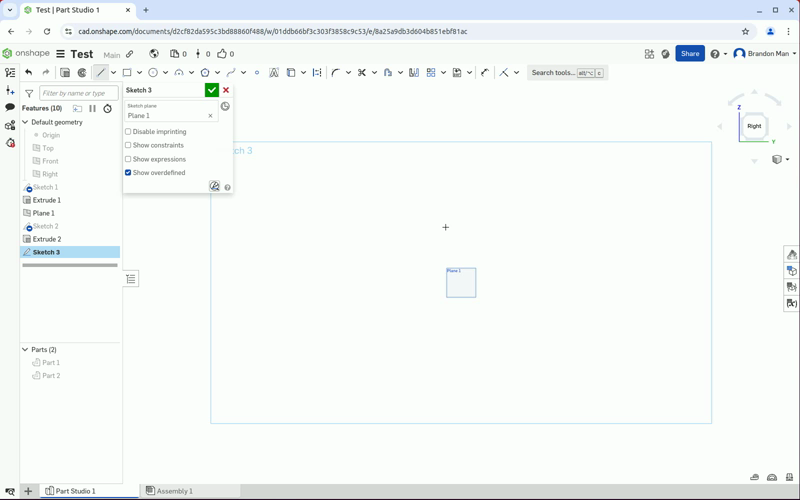
click(445, 226)
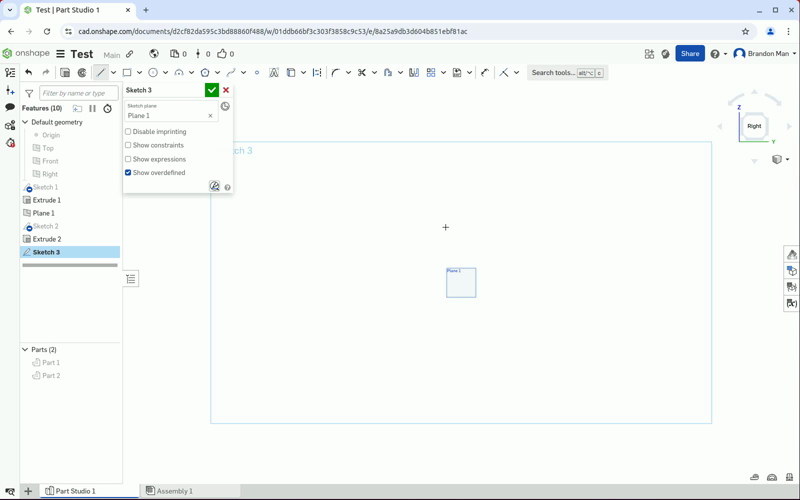
key_up(shift)
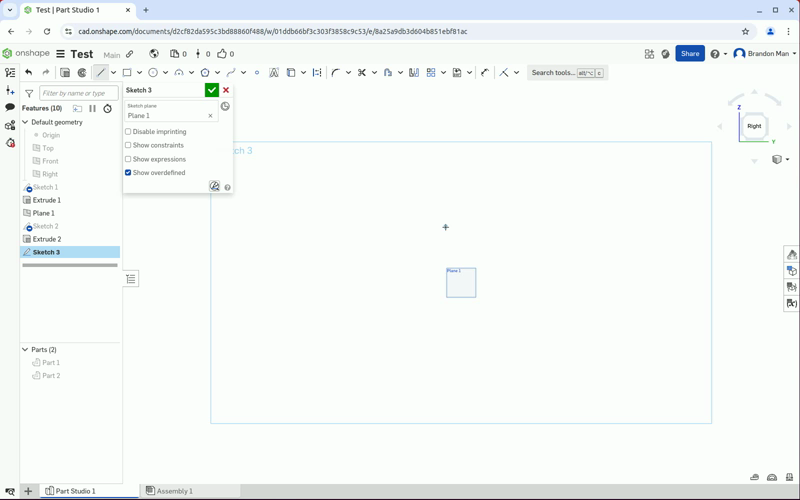
key_down(shift)
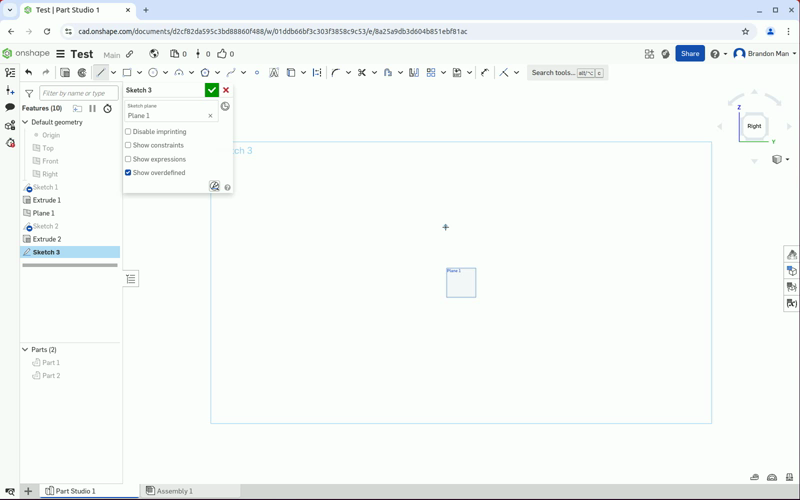
mouse_move(475, 226)
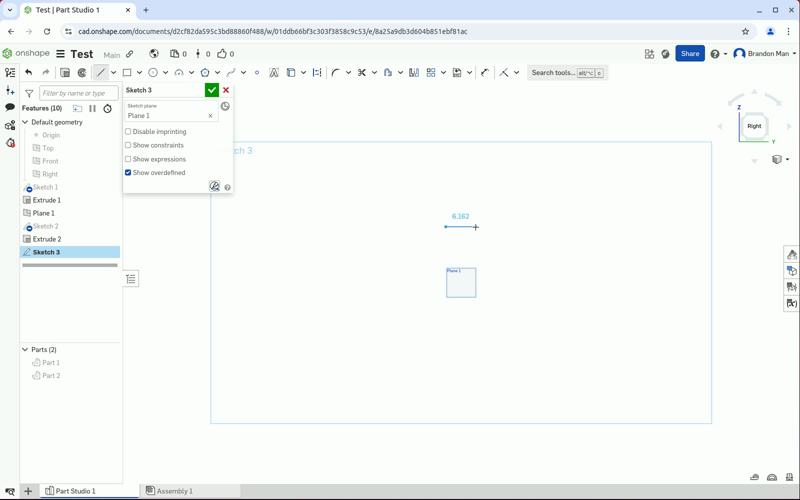
mouse_move(461, 226)
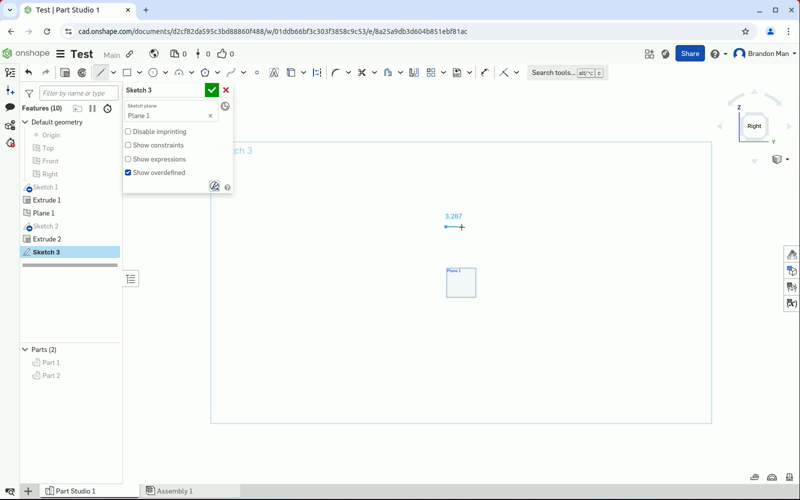
click(461, 226)
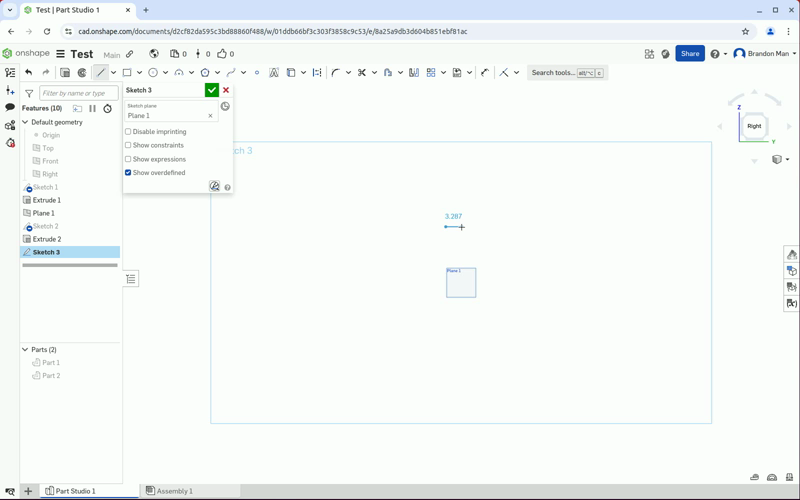
key_up(shift)
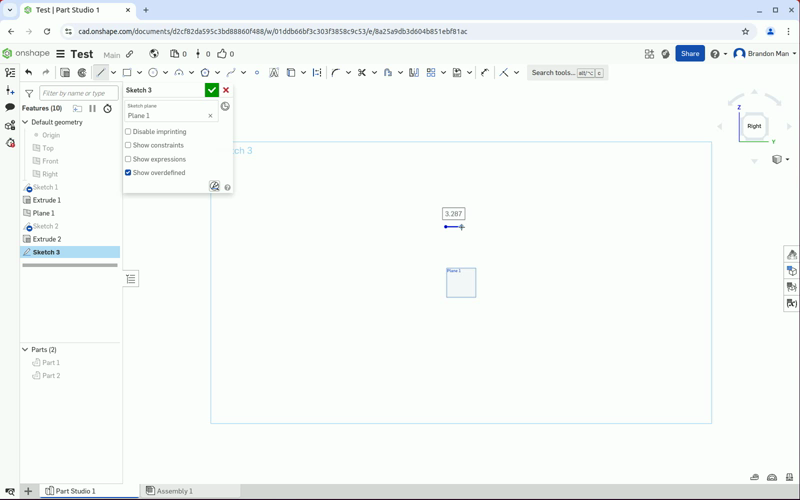
key_down(shift)
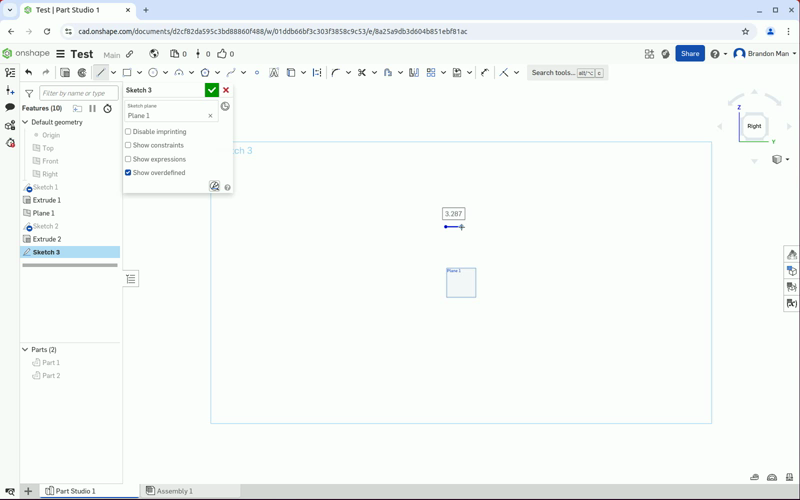
mouse_move(491, 226)
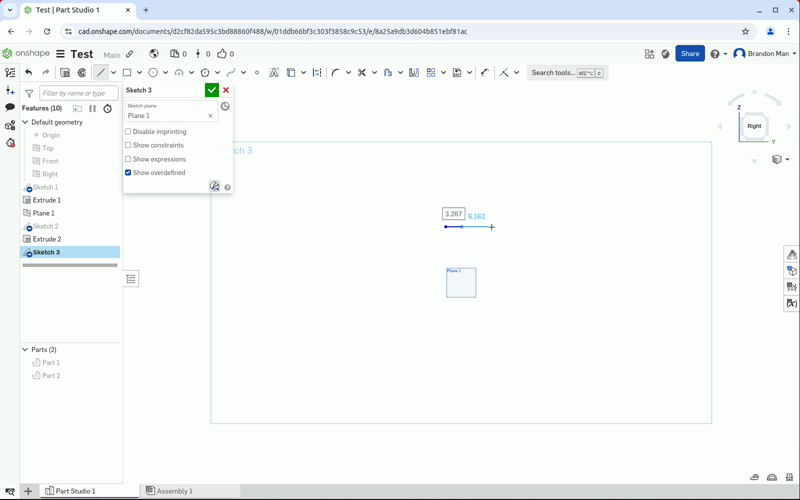
mouse_move(461, 210)
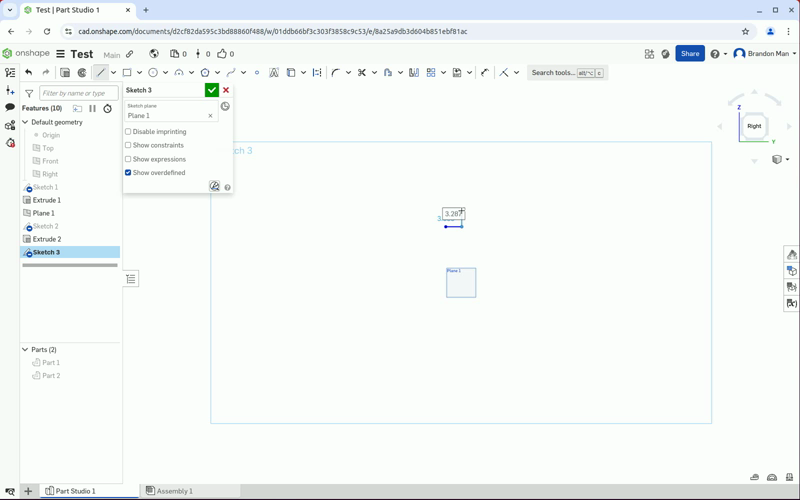
click(461, 210)
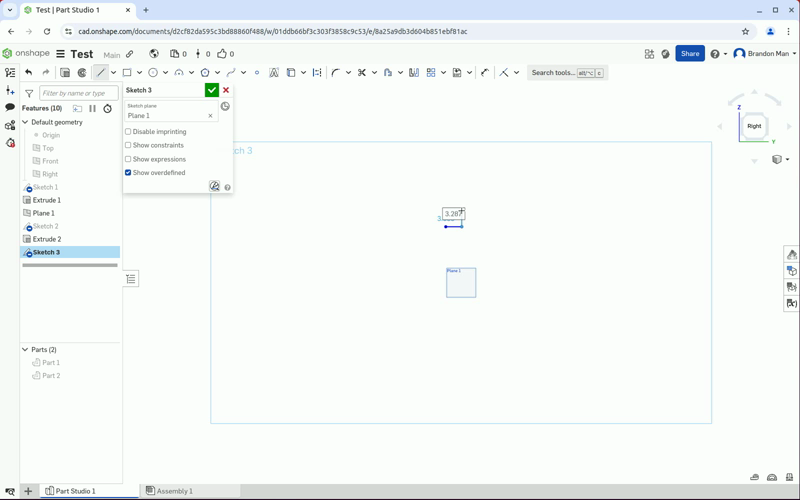
key_up(shift)
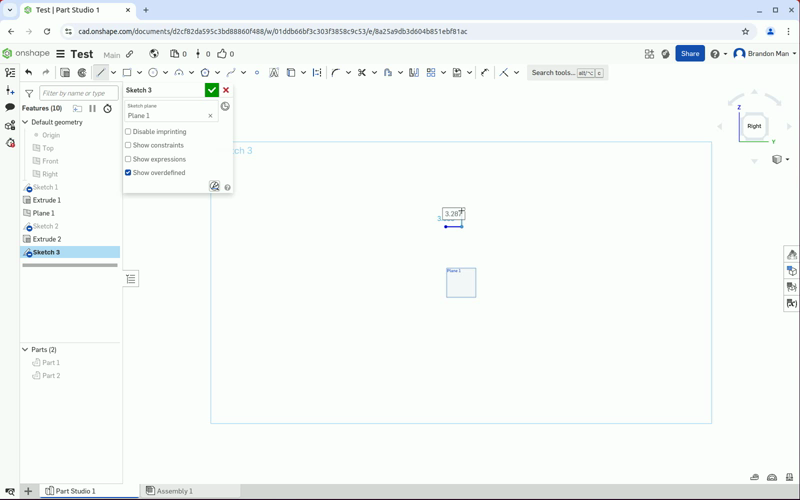
key(esc)
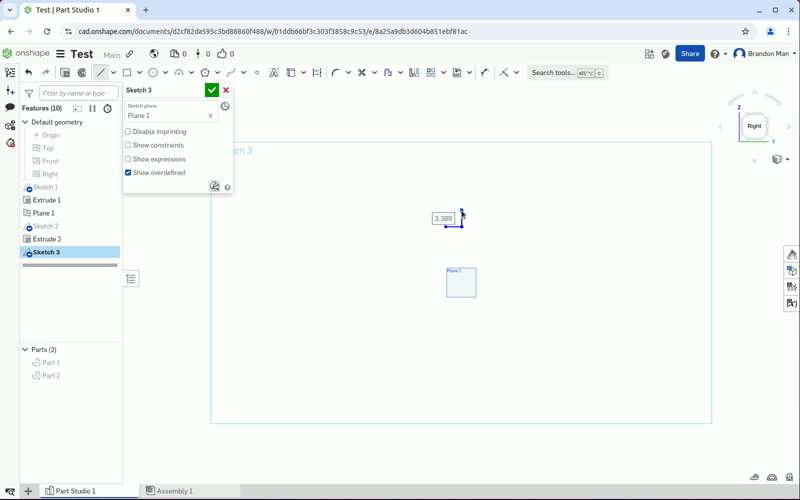
key(a)
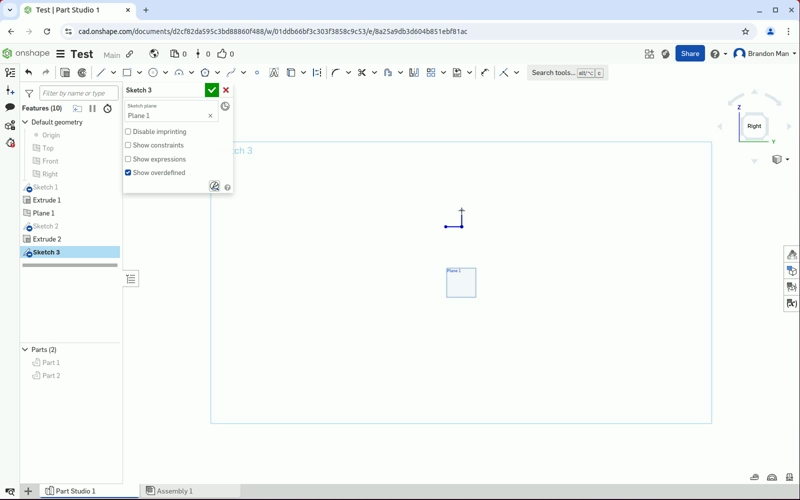
mouse_move(461, 210)
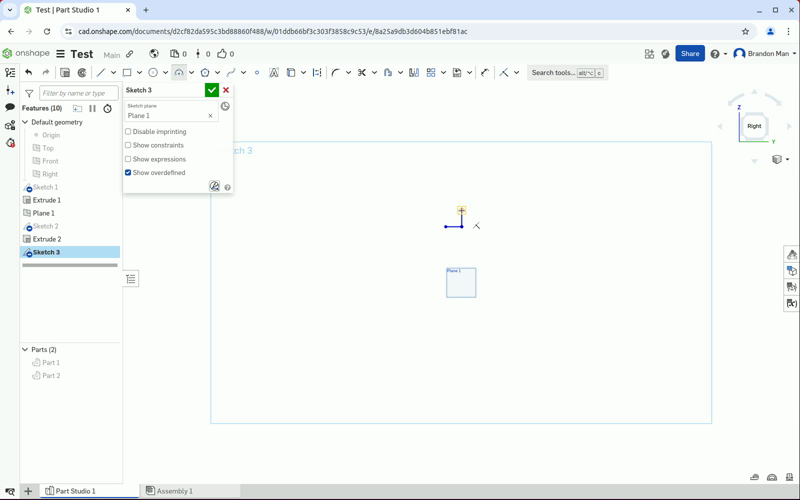
click(461, 210)
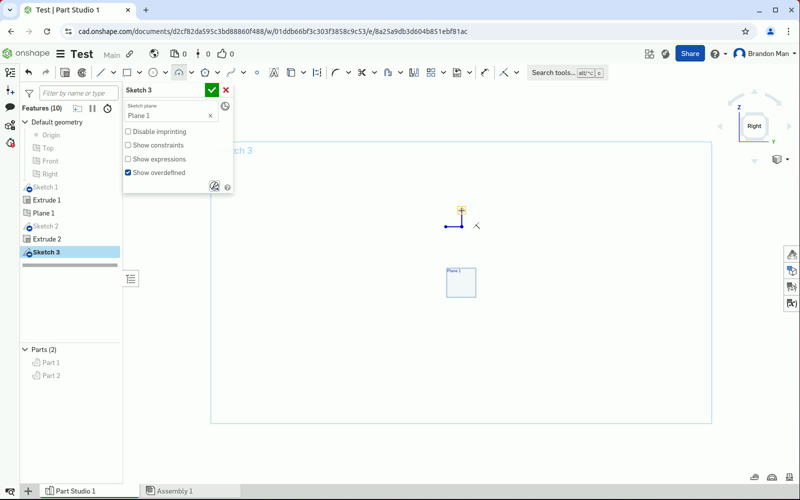
mouse_move(445, 226)
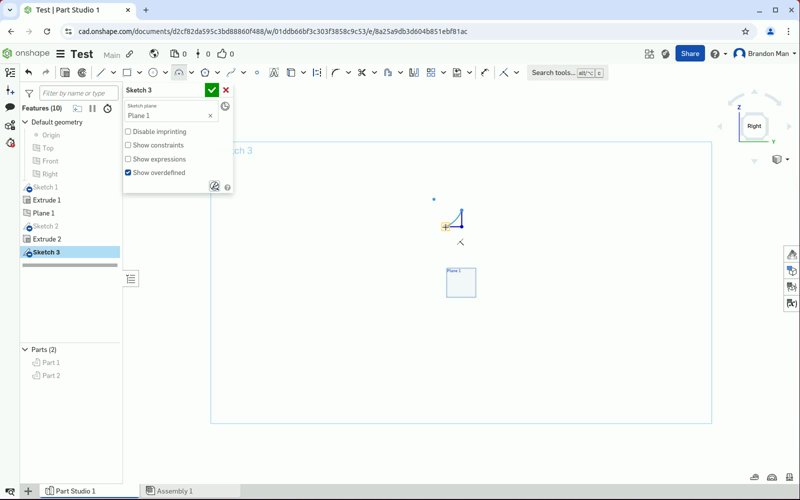
click(445, 226)
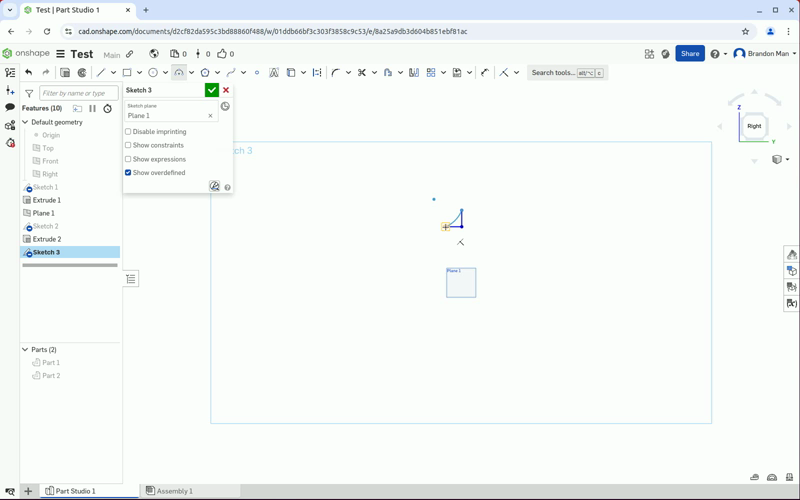
key_down(shift)
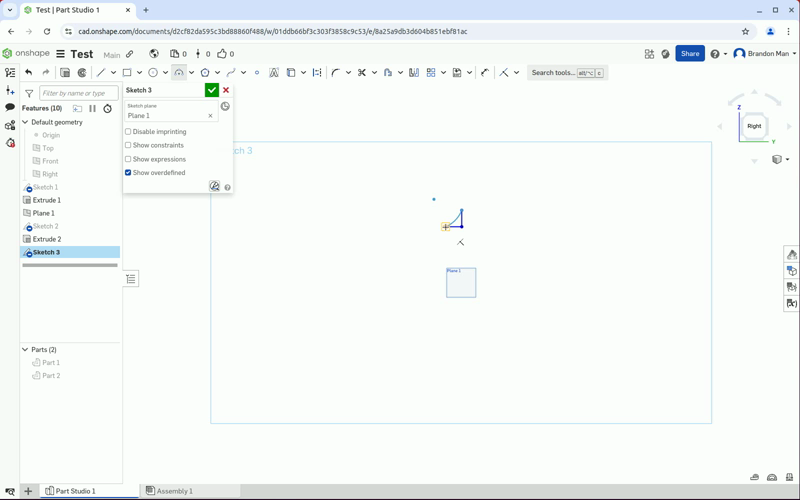
mouse_move(450, 215)
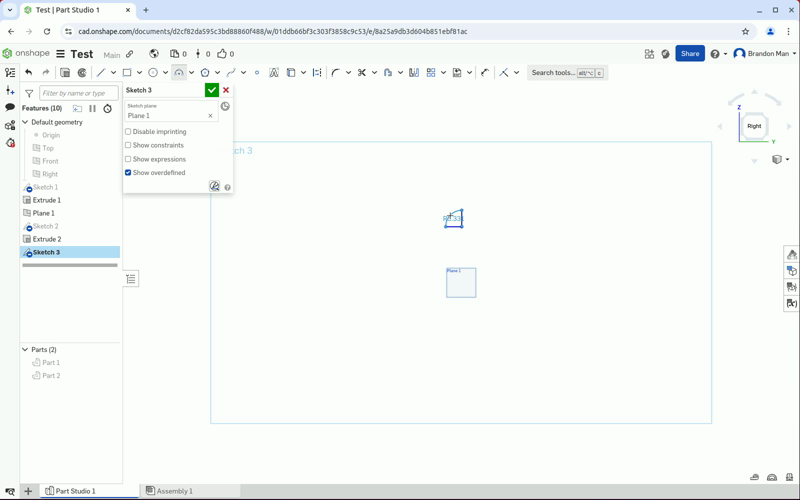
click(450, 215)
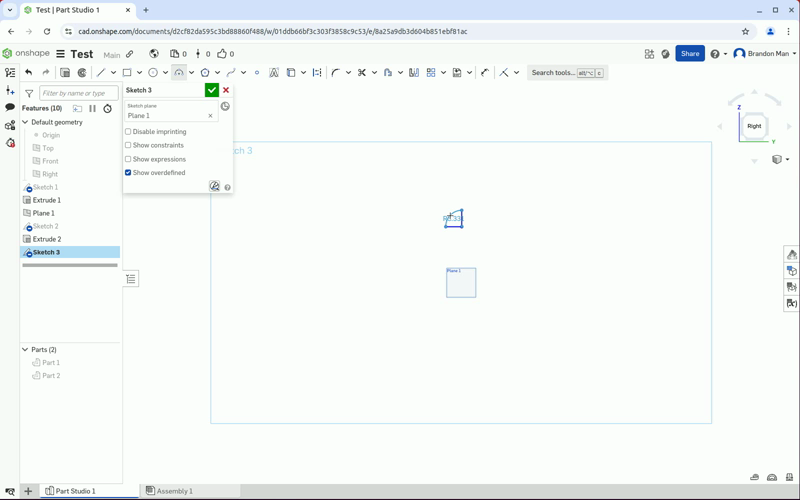
key_up(shift)
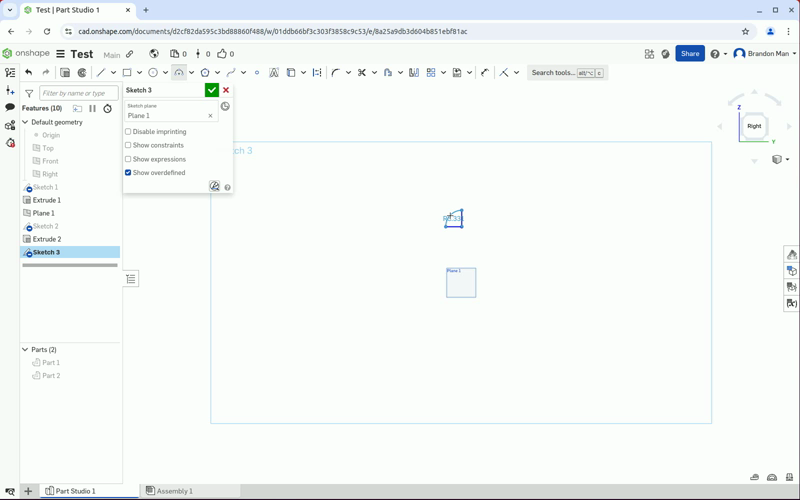
key(esc)
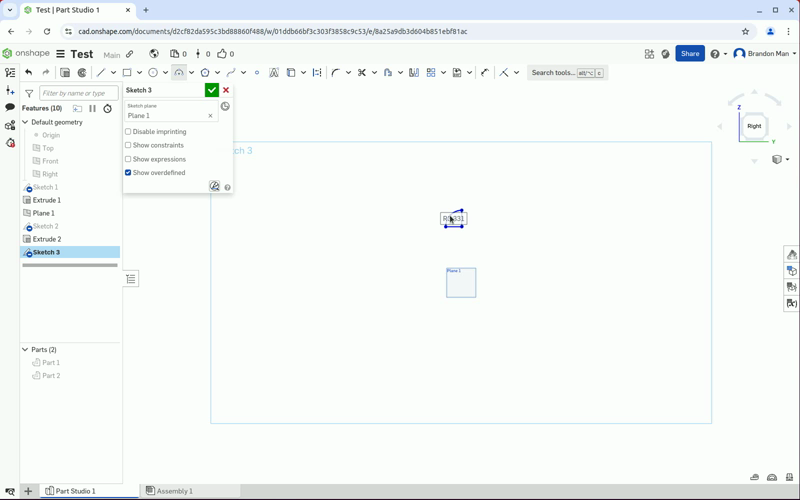
mouse_move(452, 216)
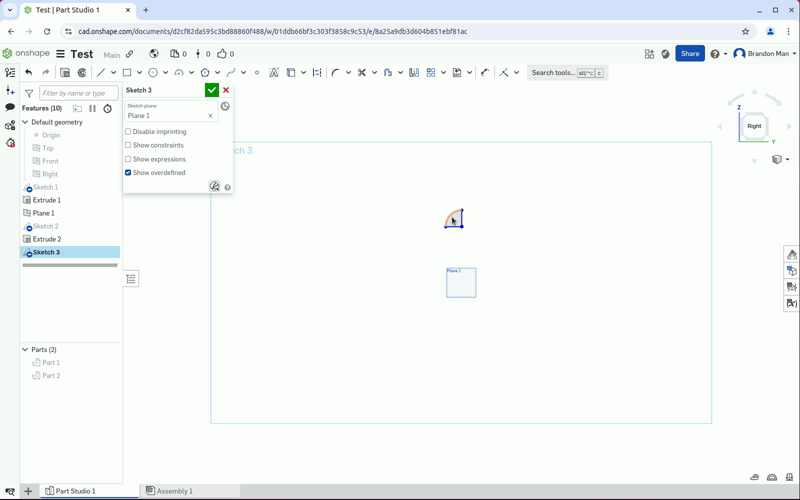
scroll(6)
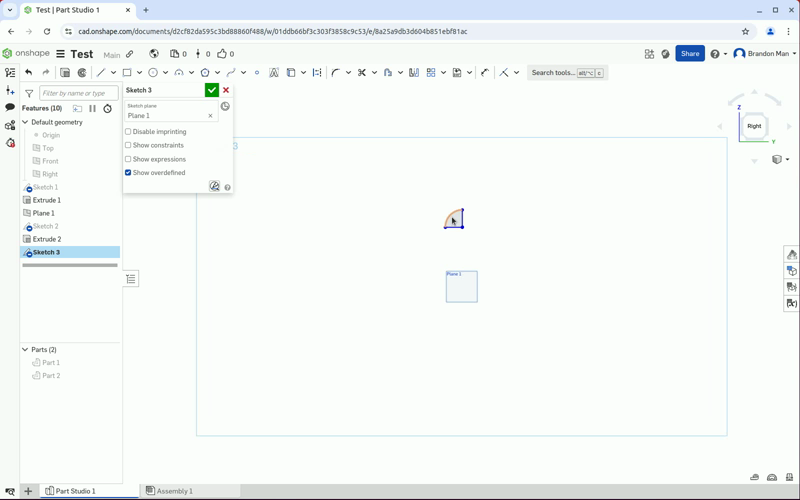
scroll(6)
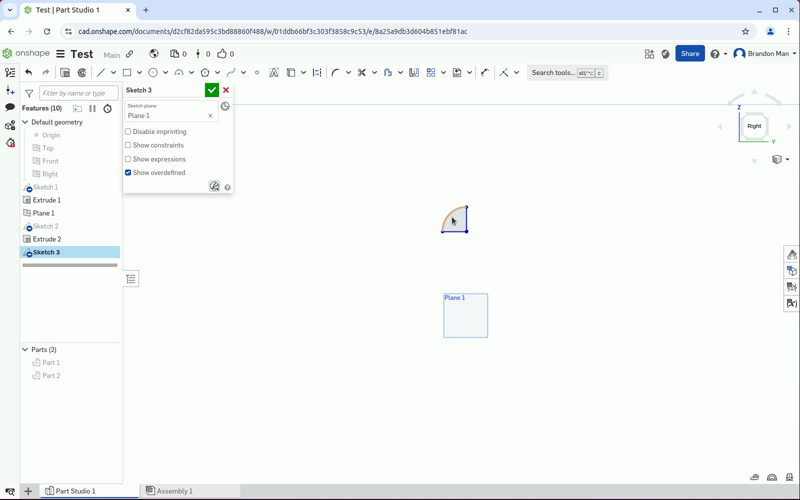
scroll(6)
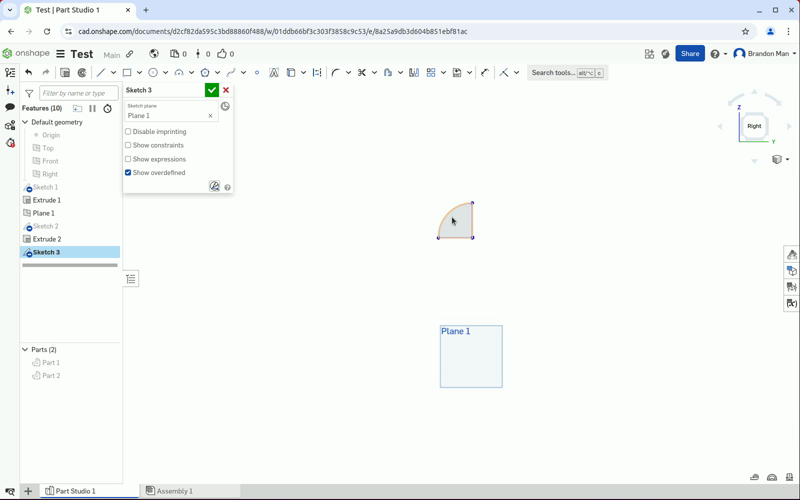
scroll(6)
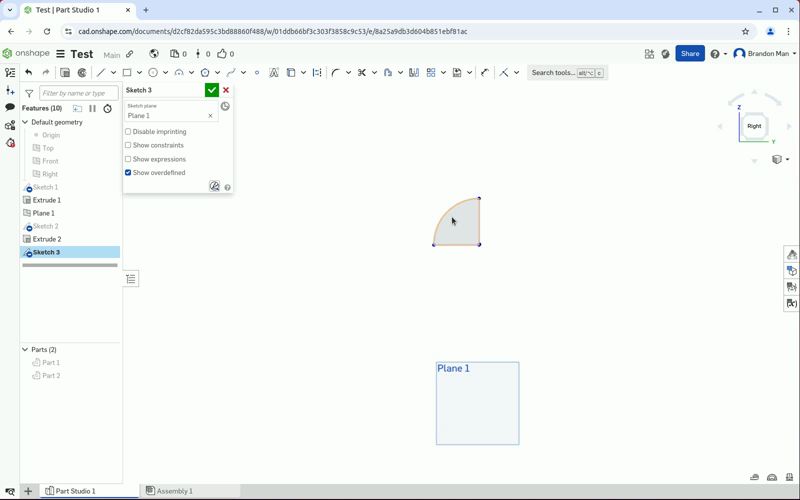
scroll(6)
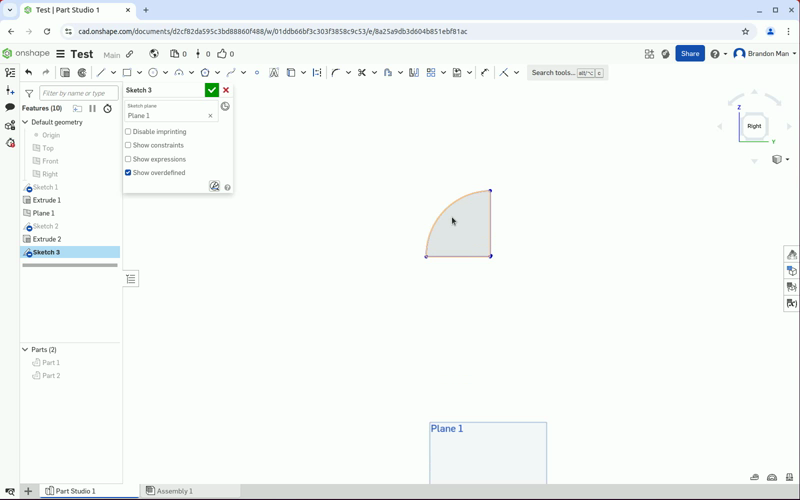
scroll(6)
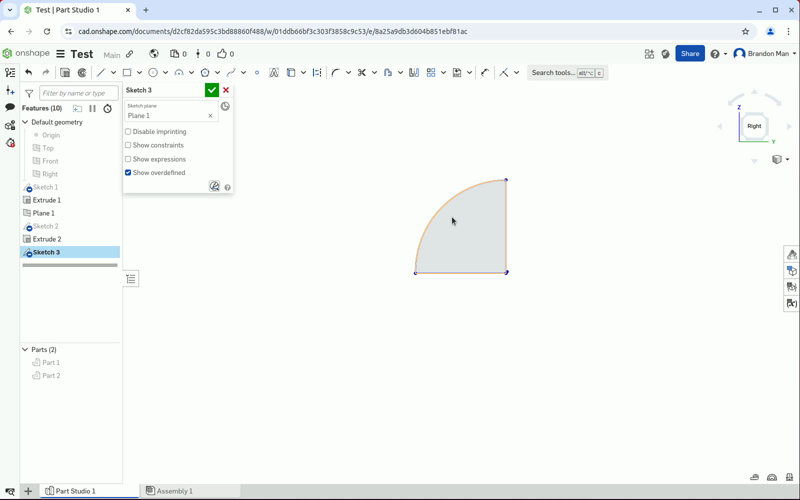
scroll(6)
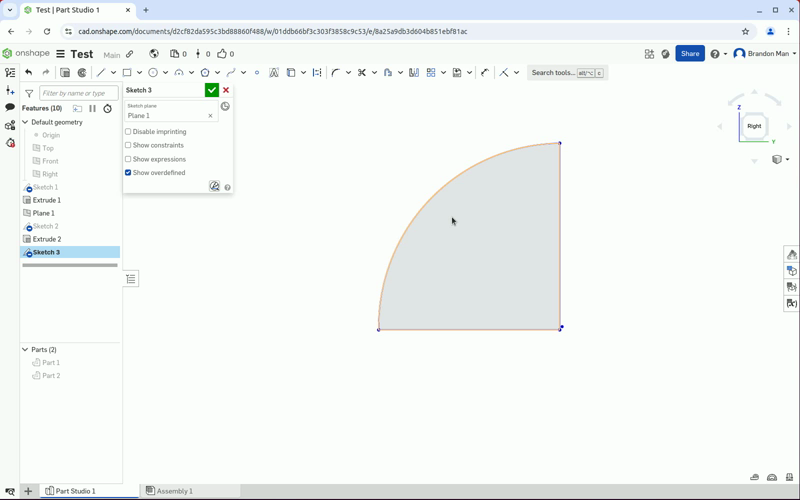
click(452, 216)
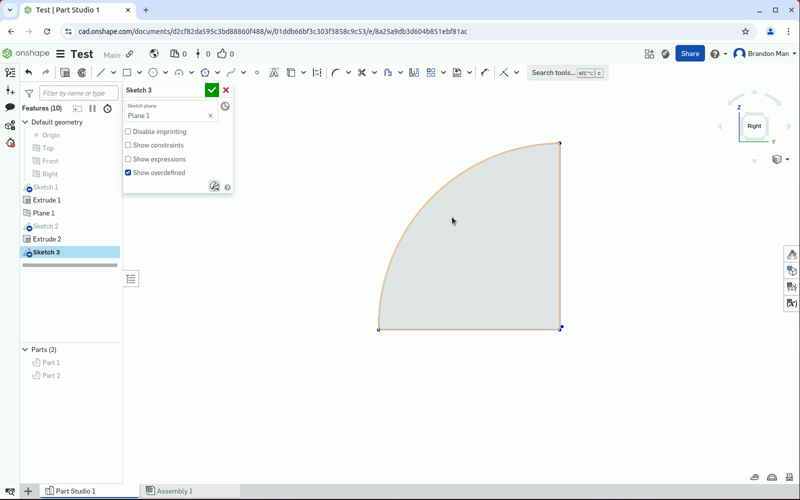
scroll(-6)
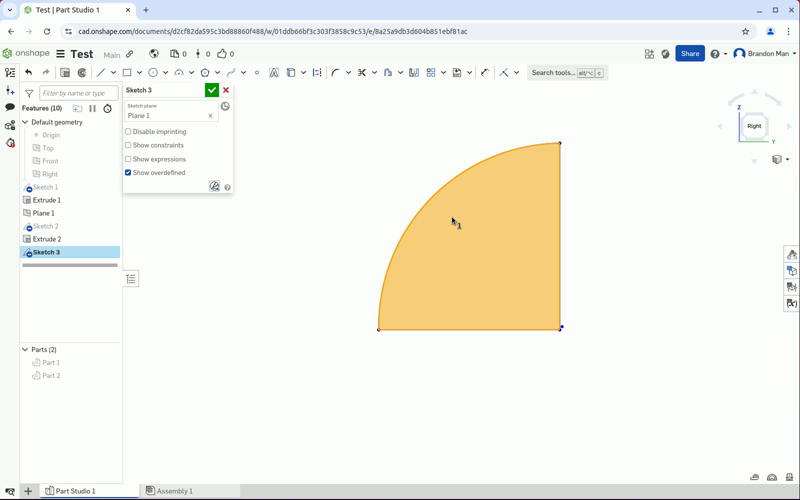
scroll(-6)
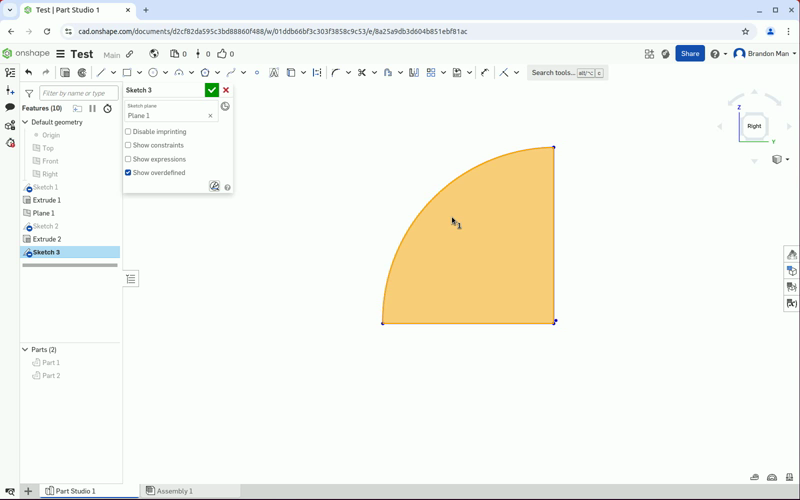
scroll(-6)
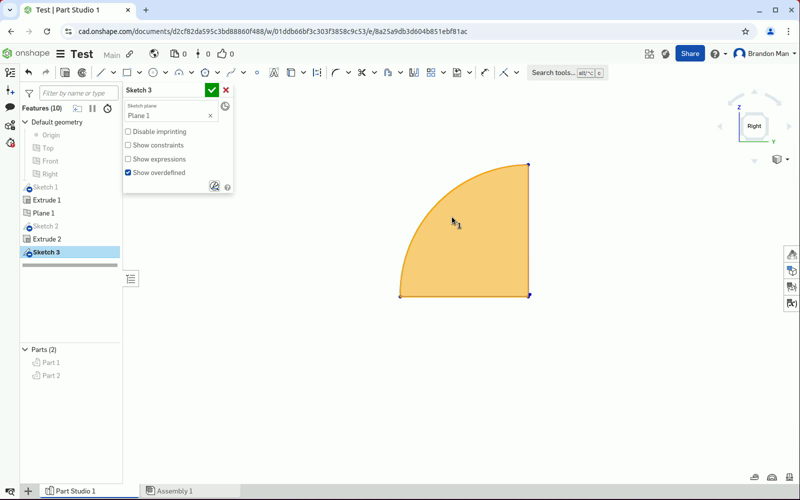
scroll(-6)
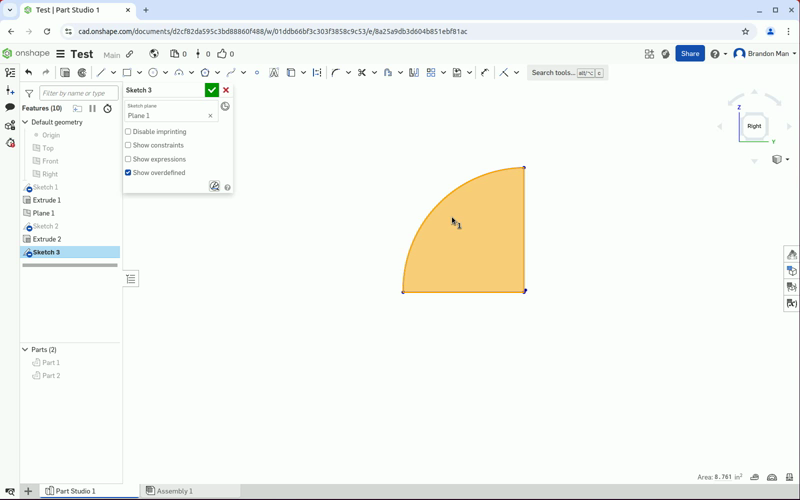
scroll(-6)
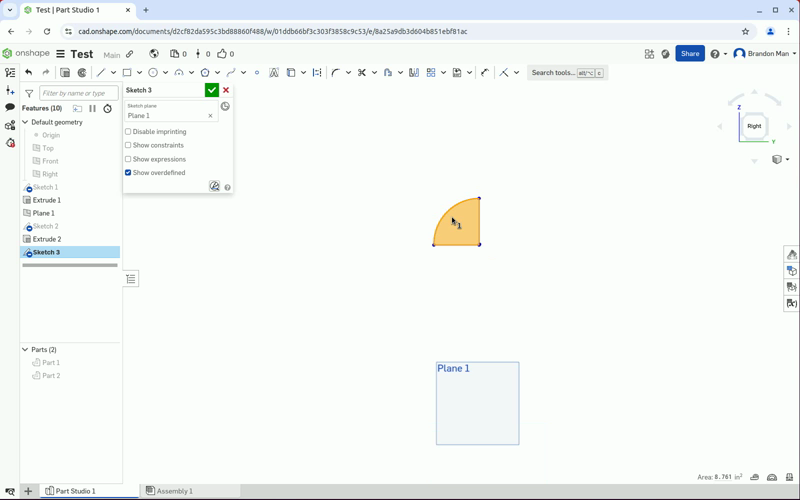
scroll(-6)
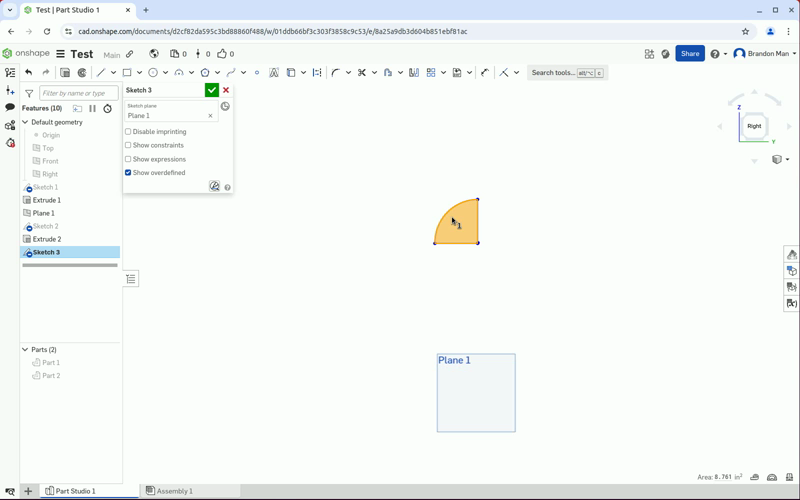
scroll(-6)
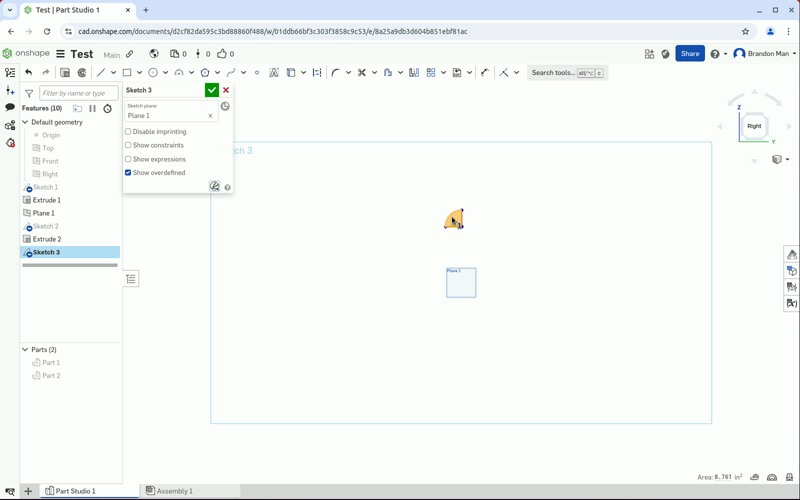
mouse_move(73, 352)
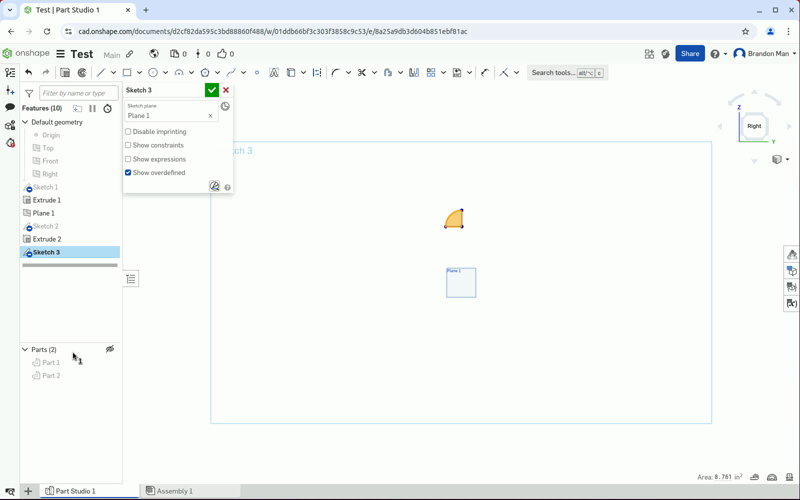
key(shift+y)
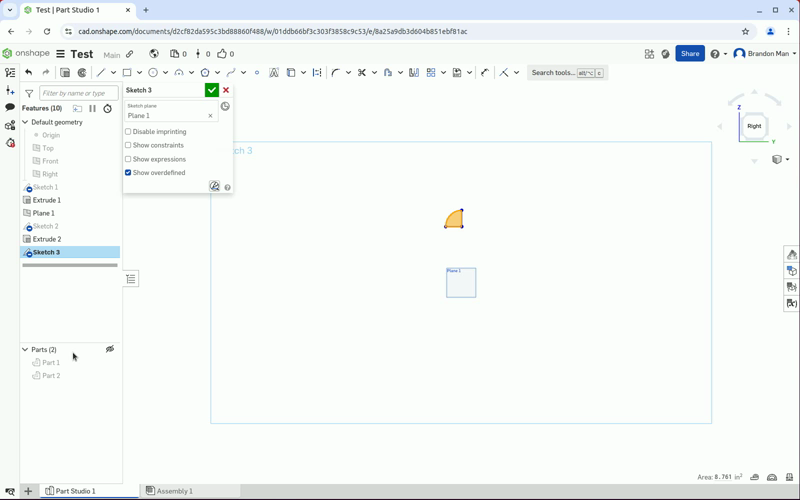
key(shift+e)
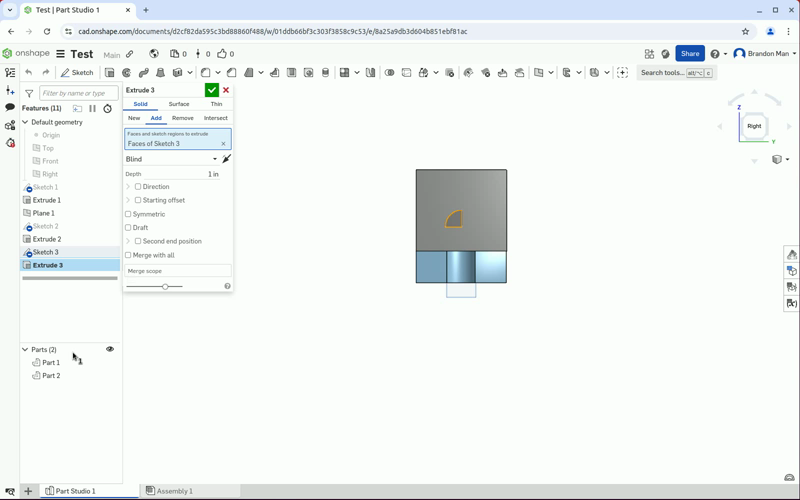
mouse_move(143, 106)
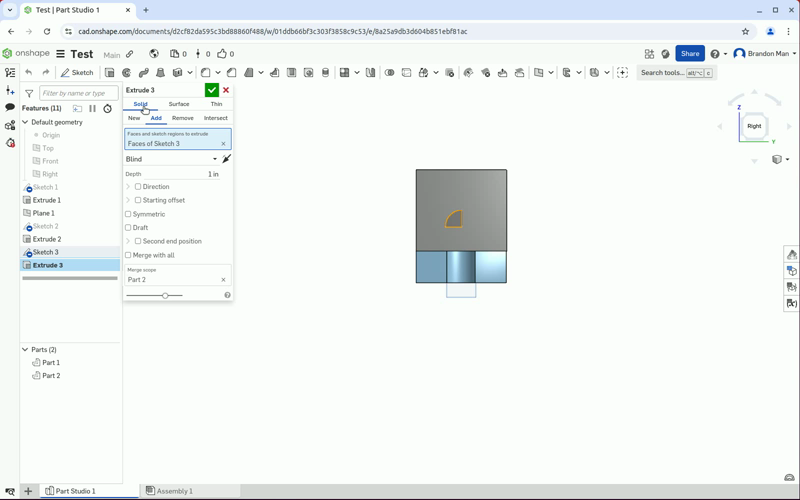
click(143, 106)
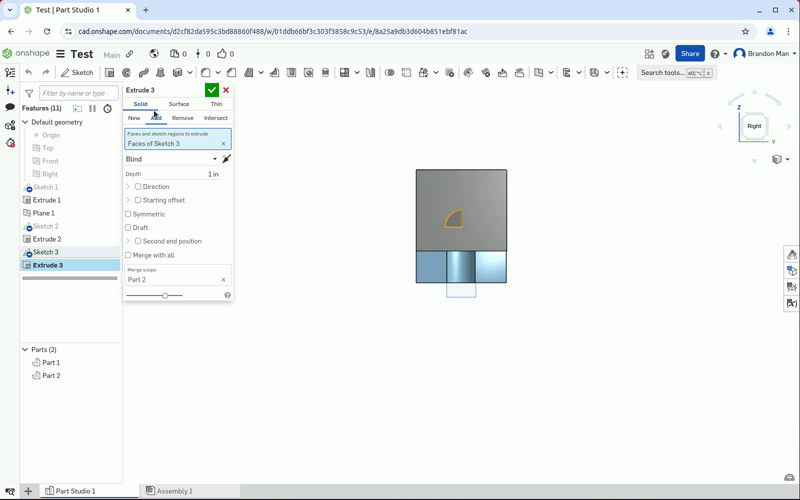
mouse_move(186, 120)
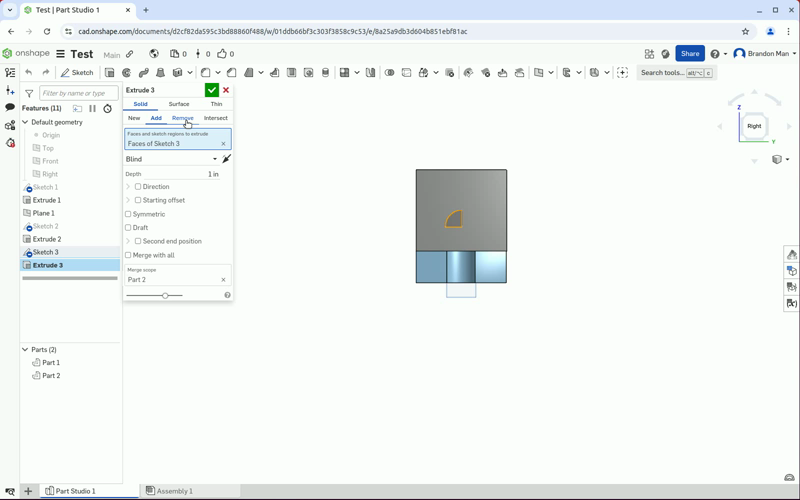
click(186, 120)
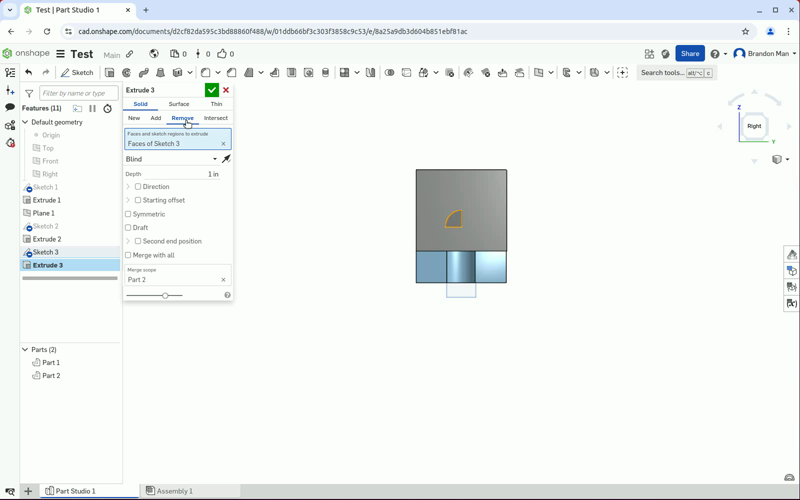
key(tab, 4)
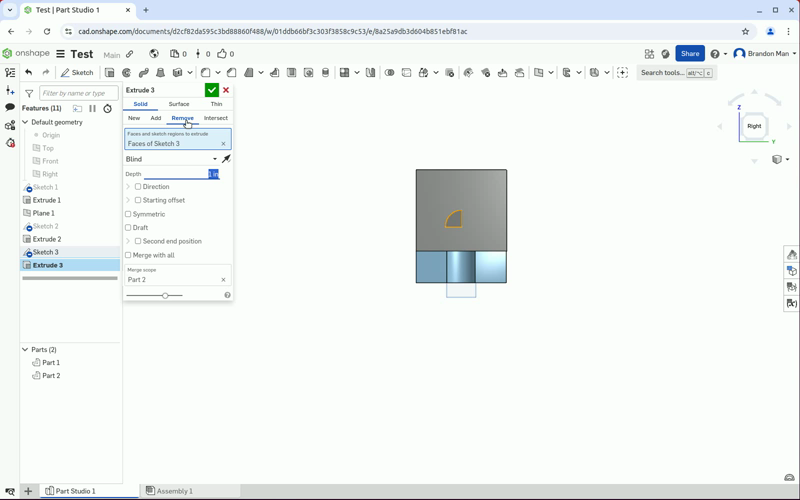
text(13.721)
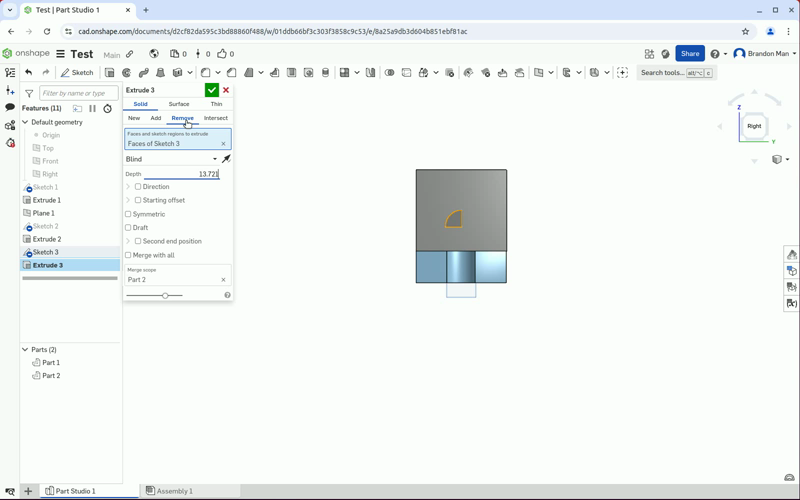
key(tab, 6)
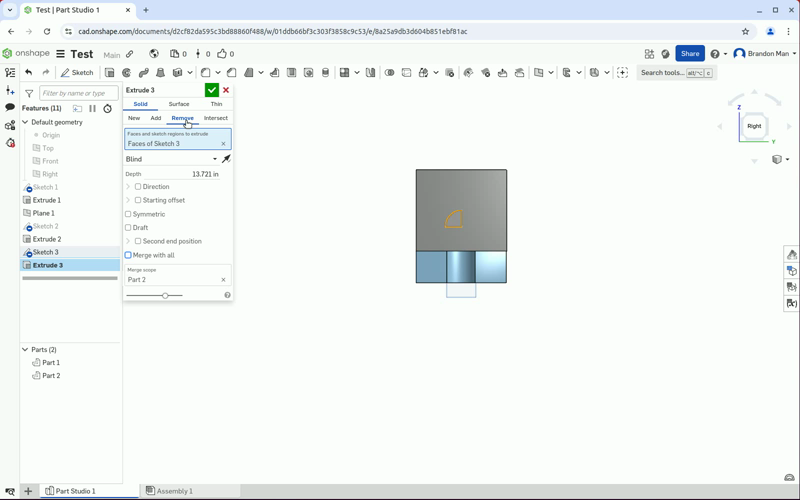
key(space)
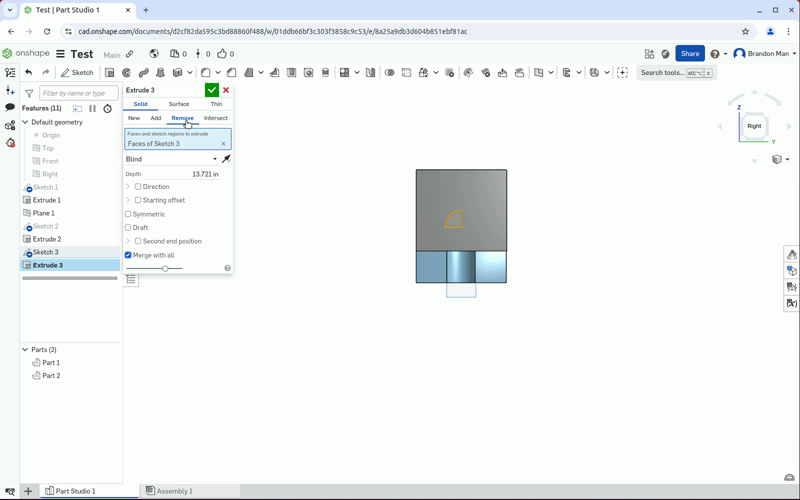
key(enter)
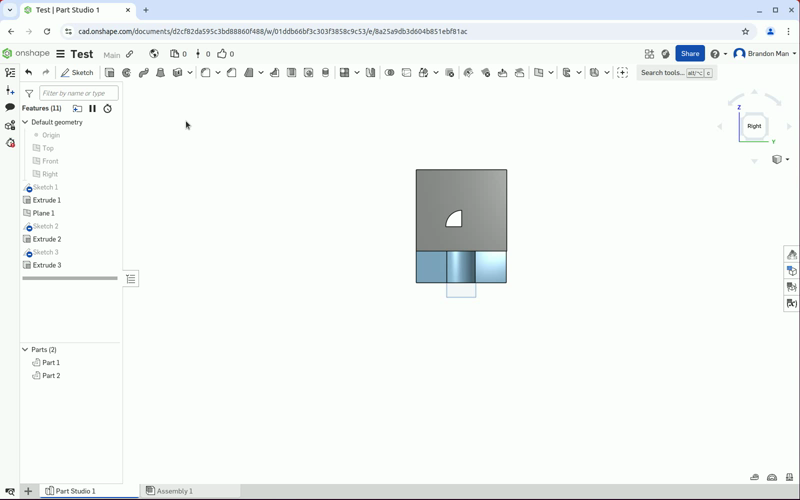
key(shift+h)
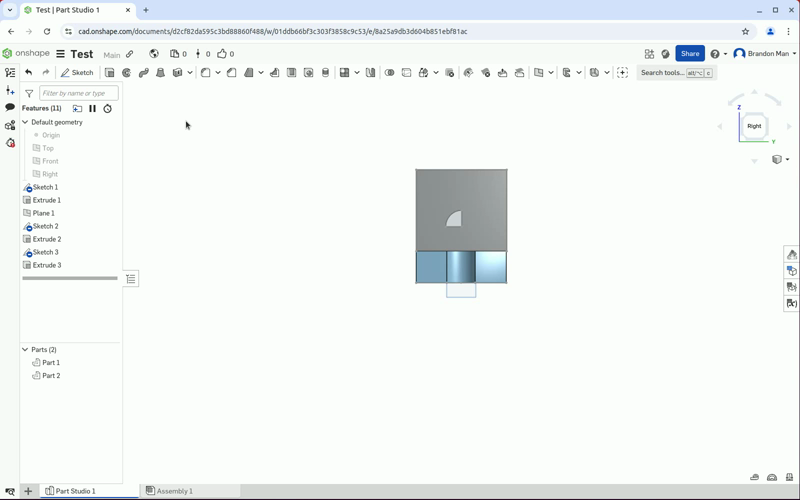
key(shift+h)
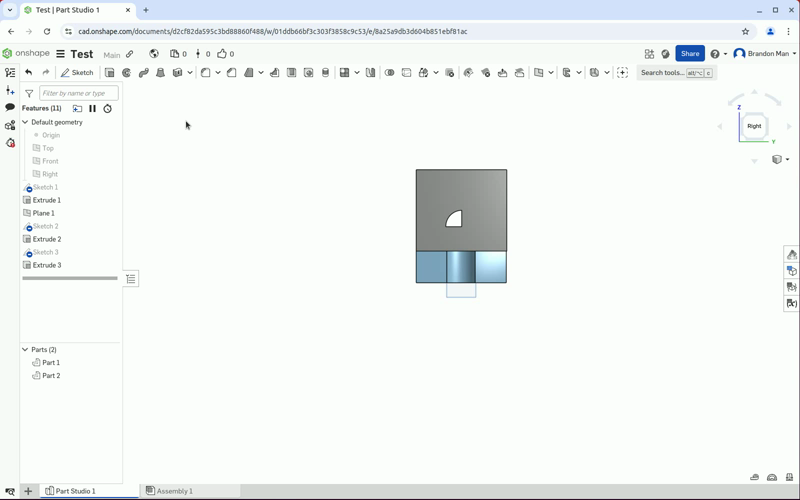
mouse_move(73, 189)
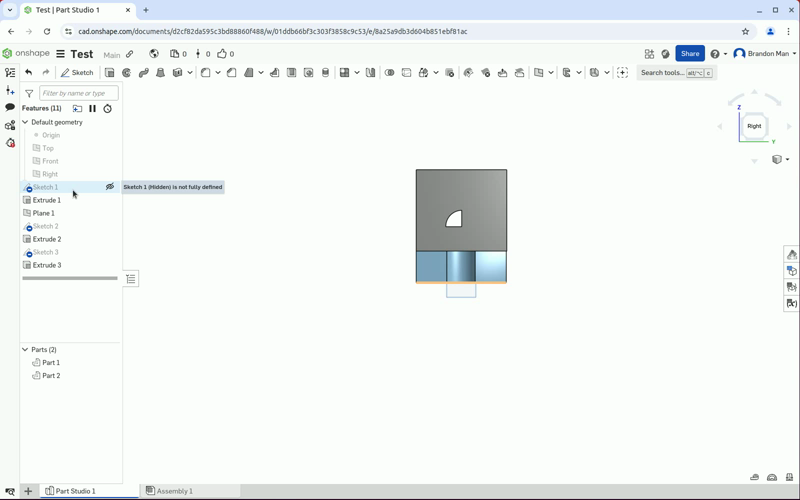
click(73, 189)
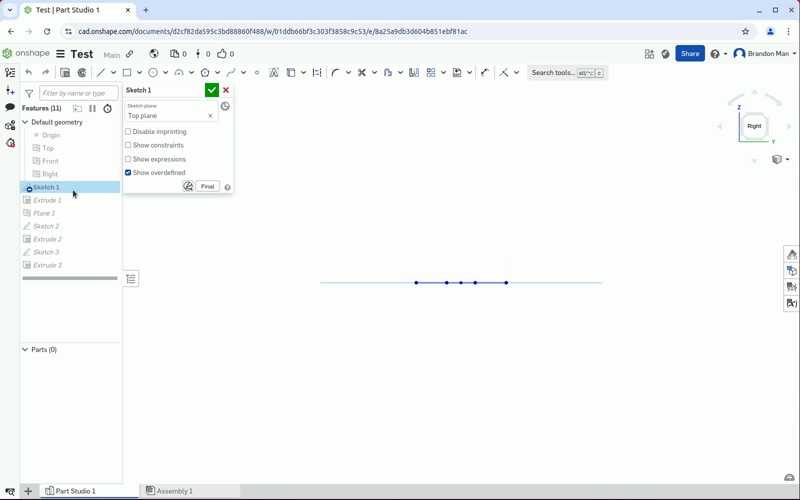
mouse_move(229, 92)
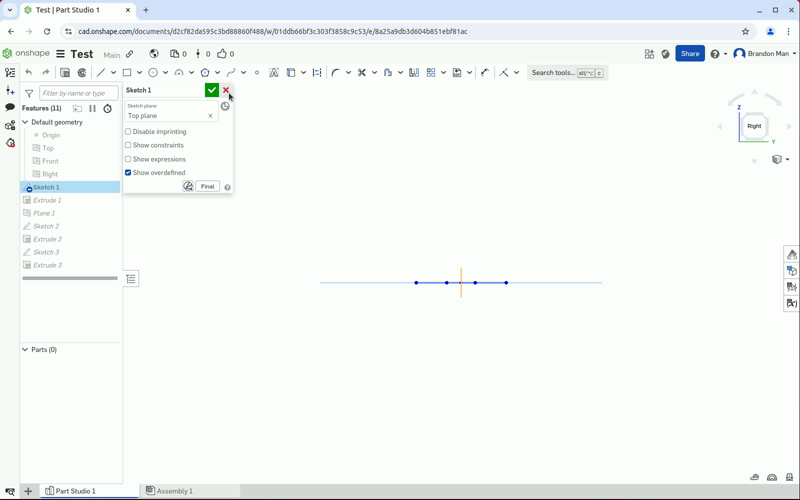
click(229, 92)
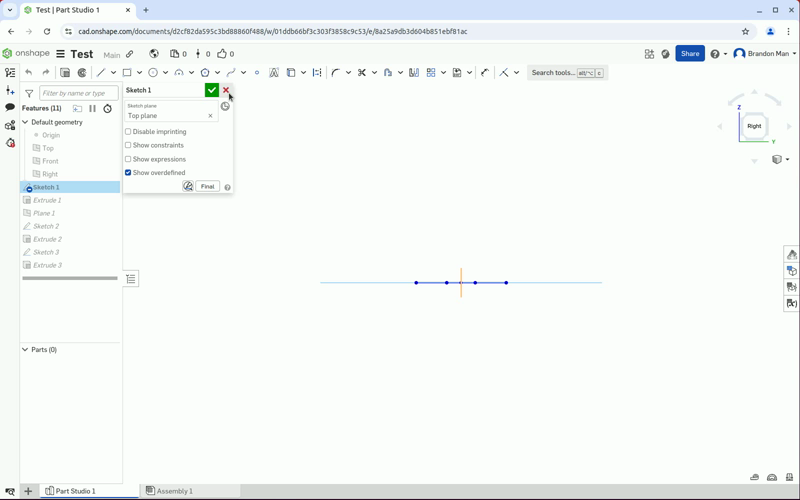
key(shift+s)
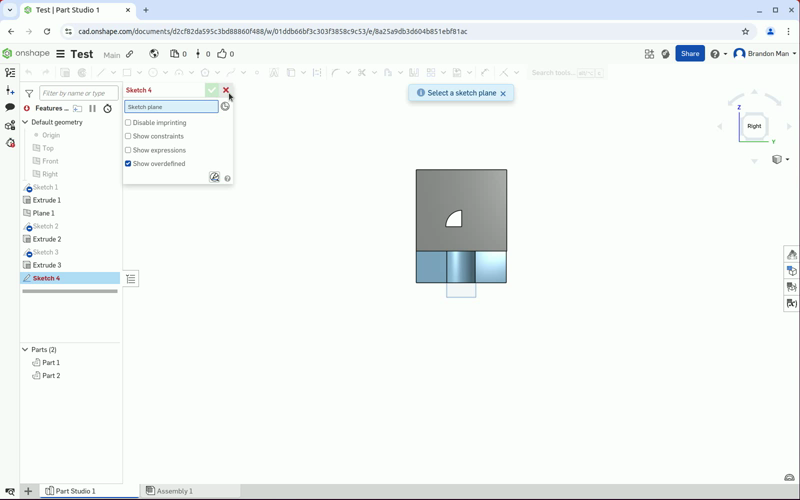
mouse_move(73, 215)
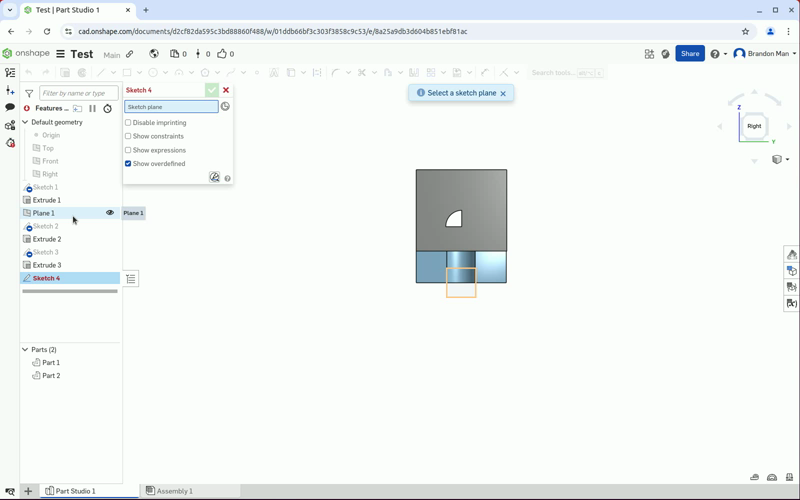
click(73, 215)
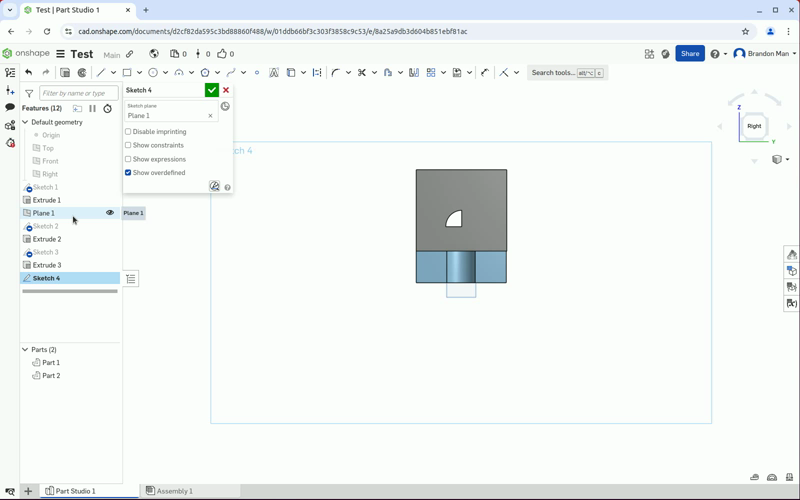
mouse_move(73, 352)
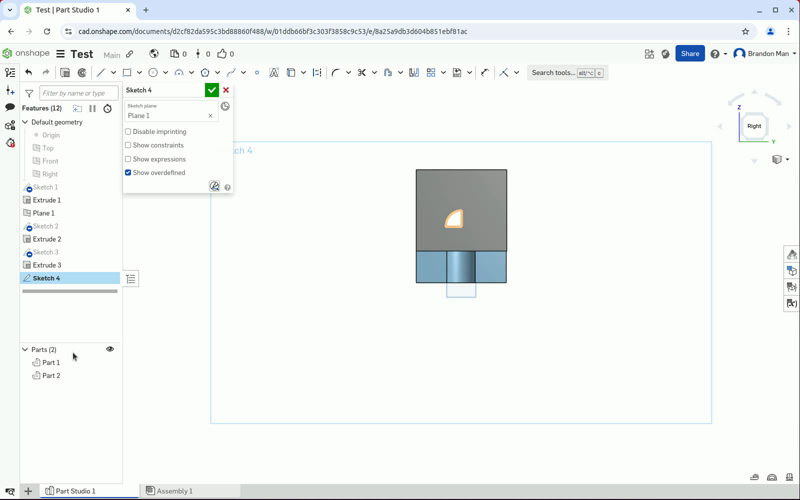
key(y)
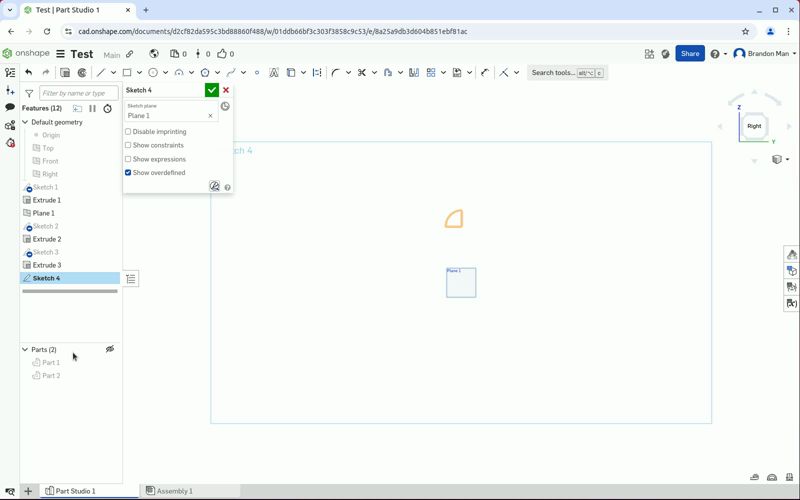
key(l)
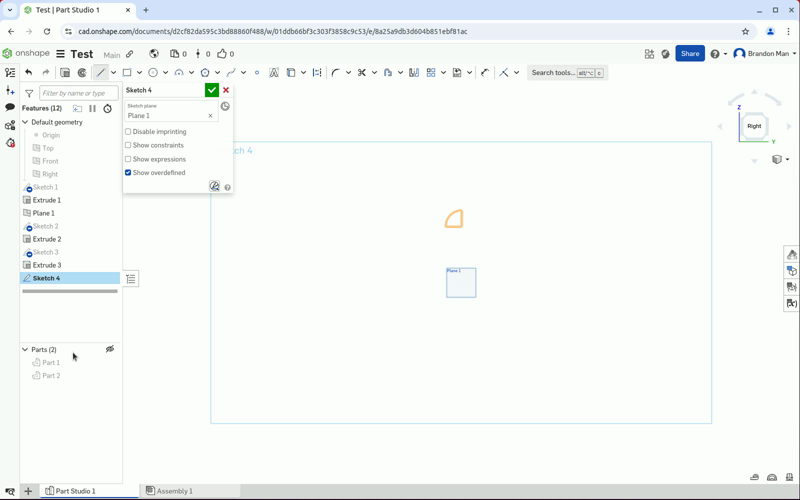
key_down(shift)
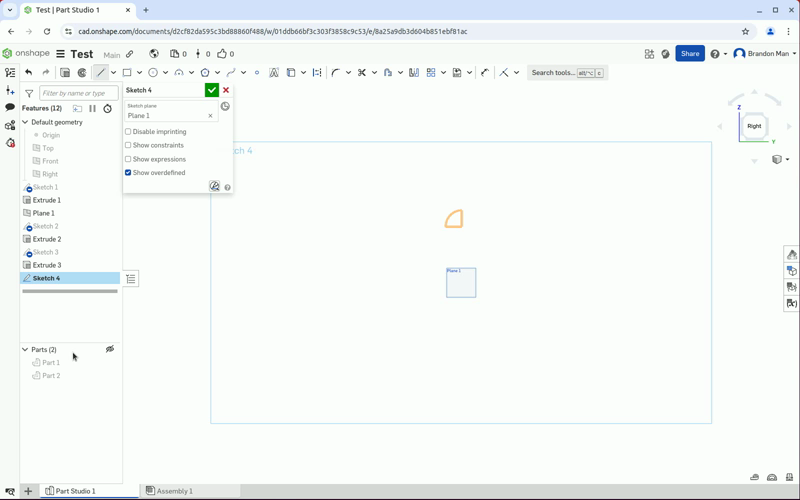
mouse_move(460, 226)
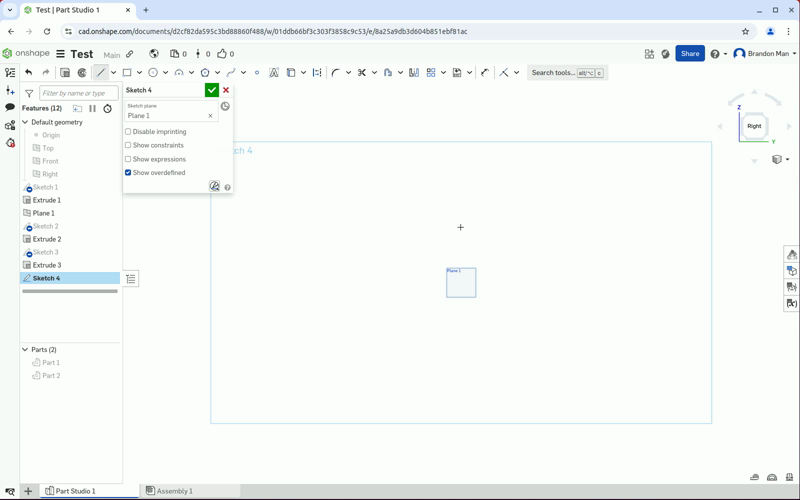
click(460, 226)
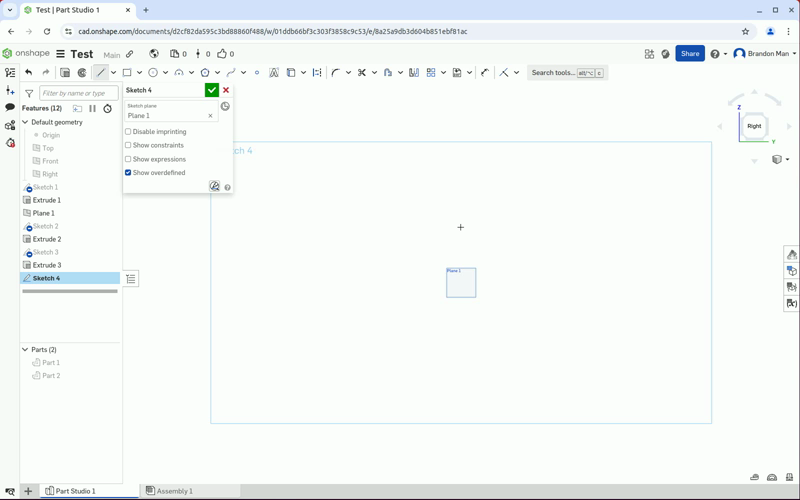
key_up(shift)
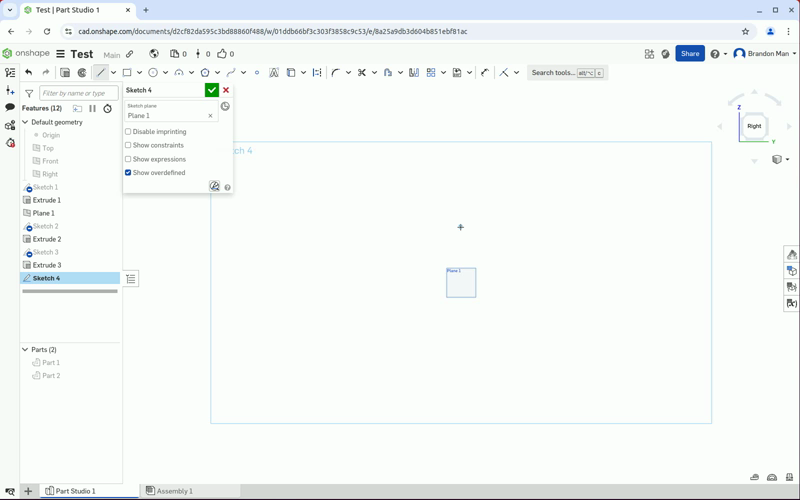
key_down(shift)
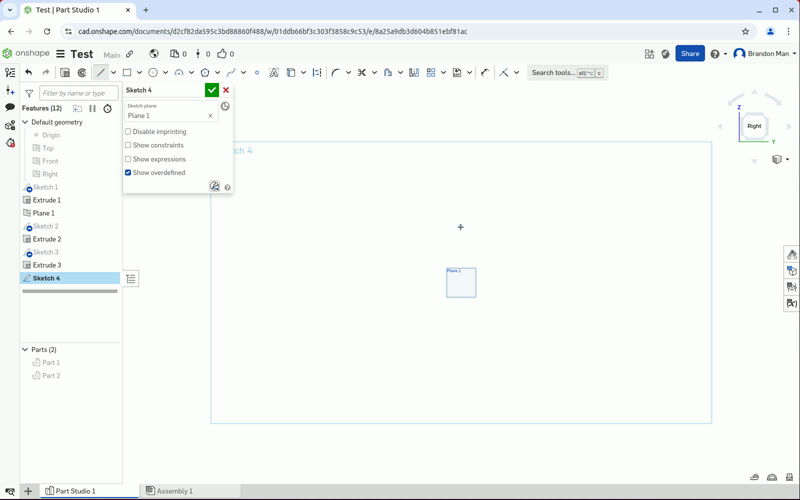
mouse_move(490, 226)
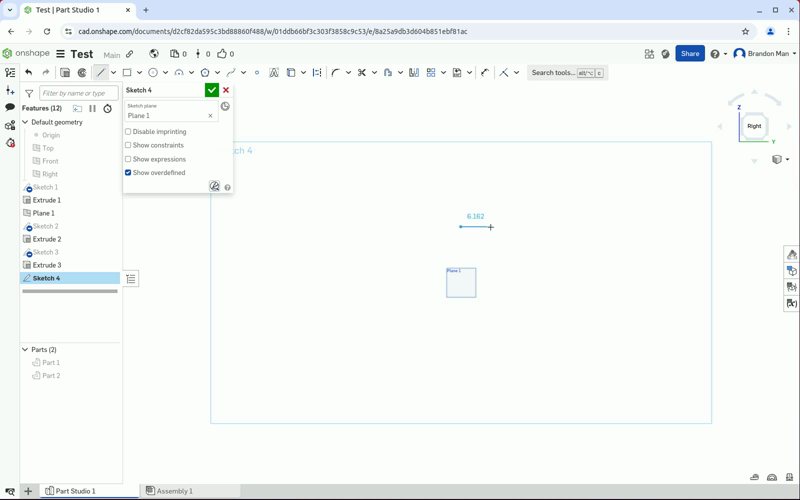
mouse_move(477, 226)
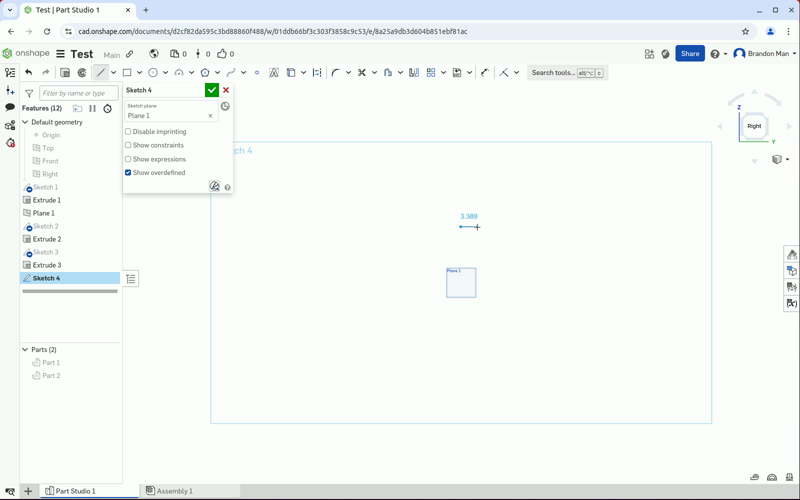
click(477, 226)
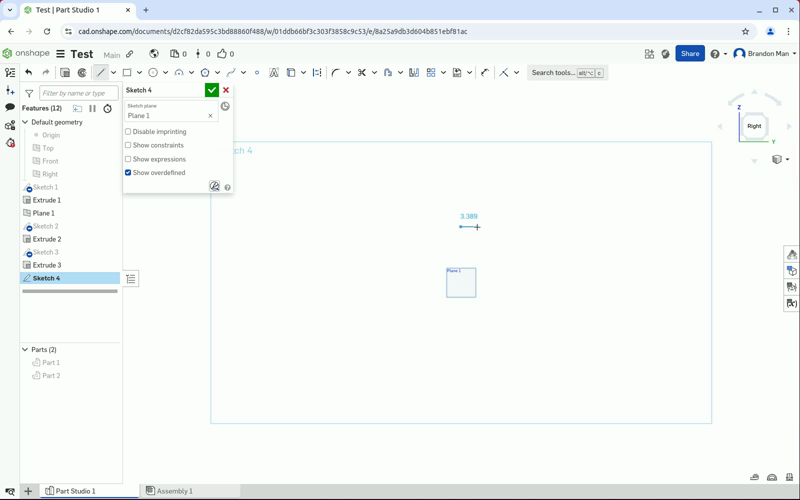
key_up(shift)
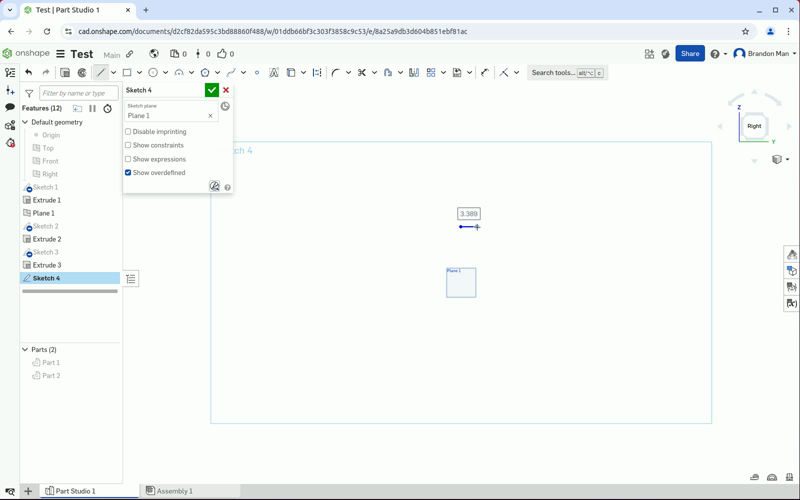
key(esc)
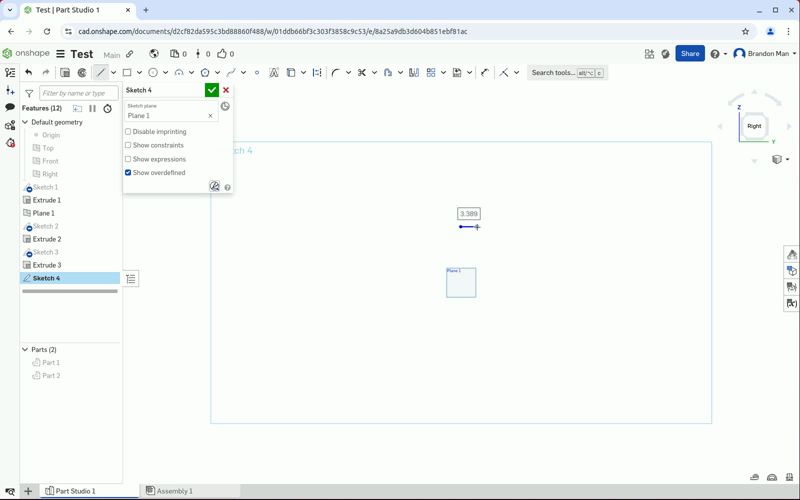
key(a)
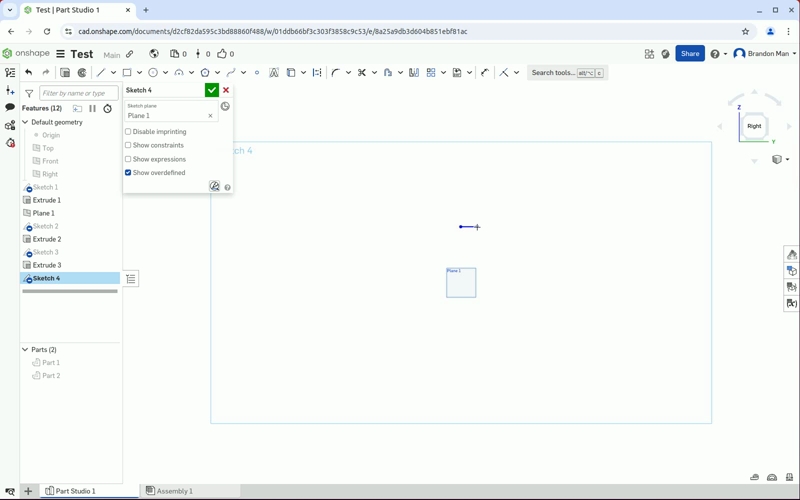
mouse_move(477, 226)
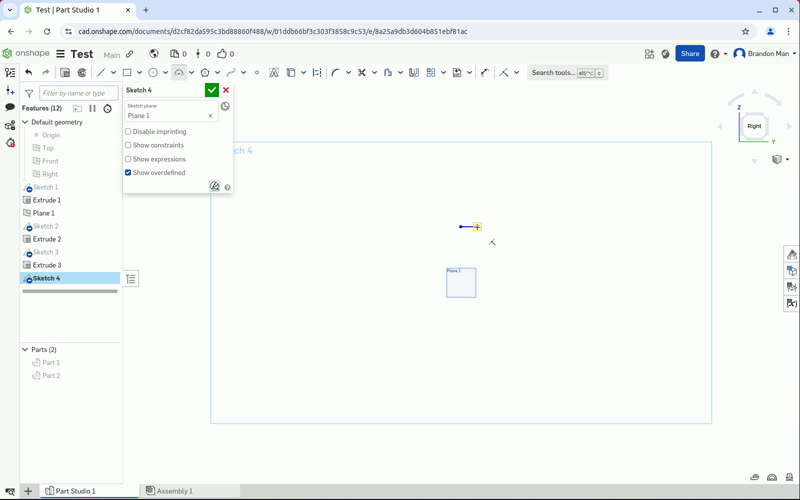
click(477, 226)
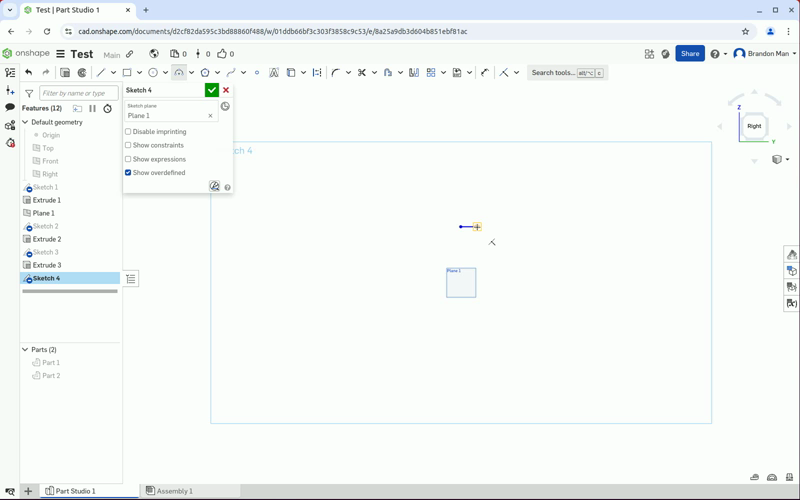
key_down(shift)
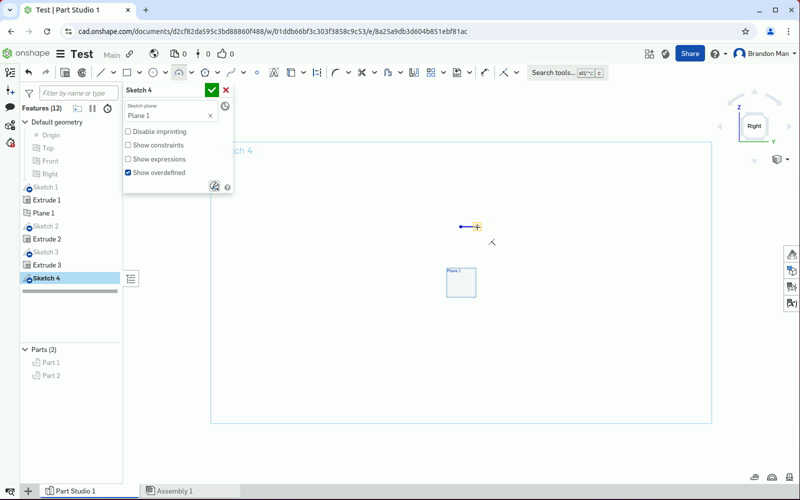
mouse_move(460, 210)
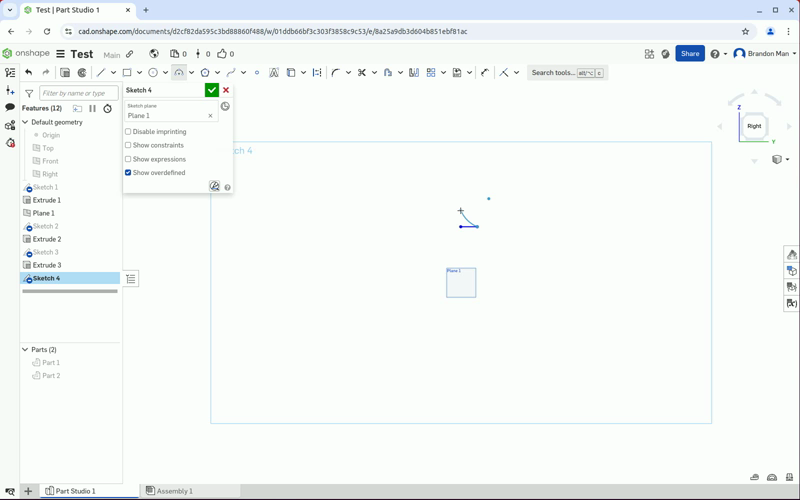
click(460, 210)
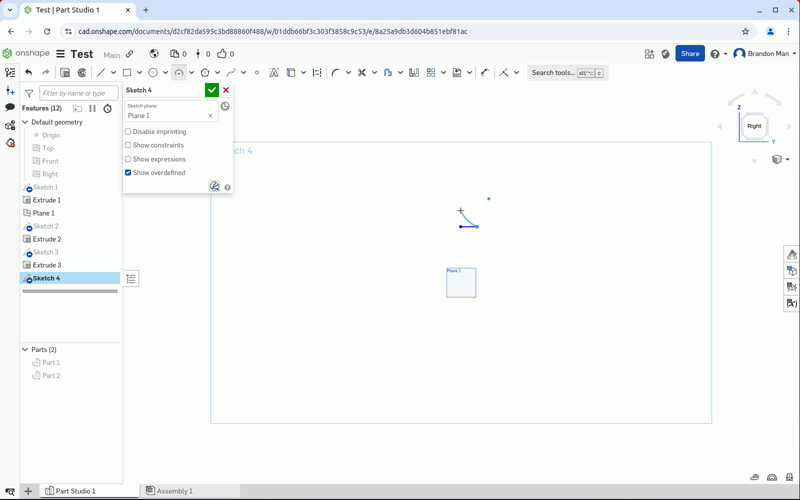
mouse_move(472, 215)
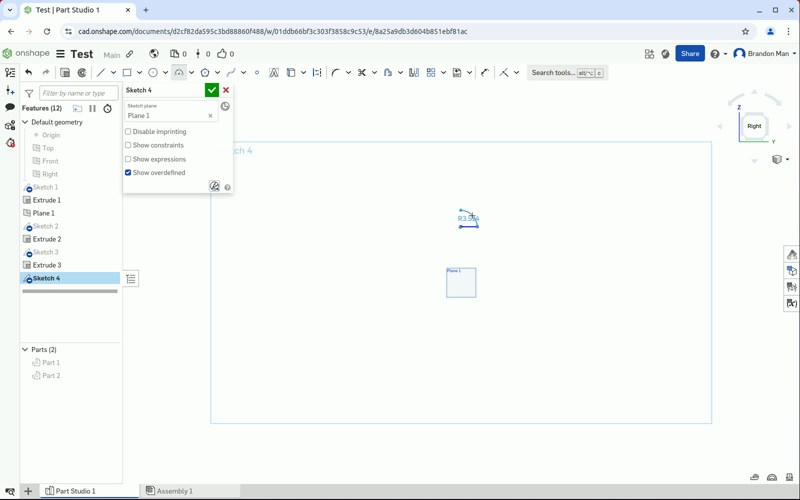
click(472, 215)
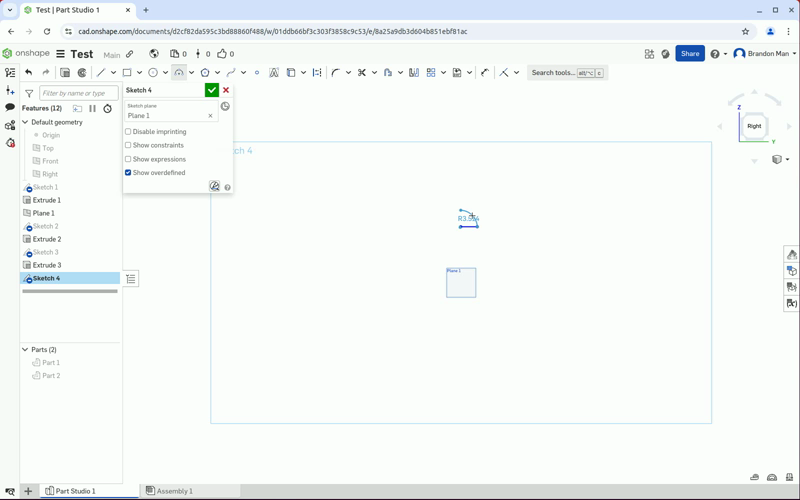
key_up(shift)
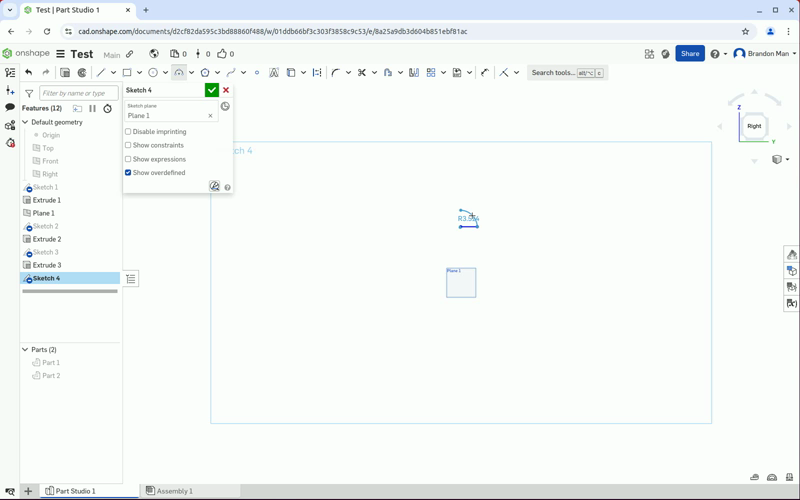
key(esc)
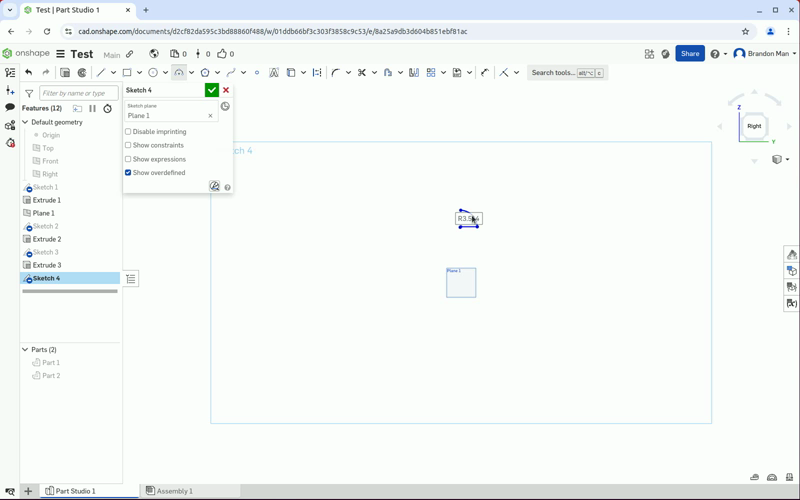
key(l)
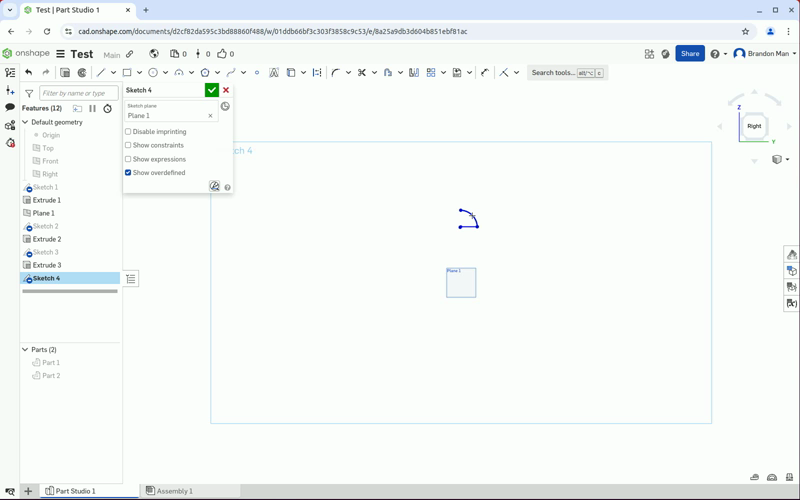
mouse_move(460, 210)
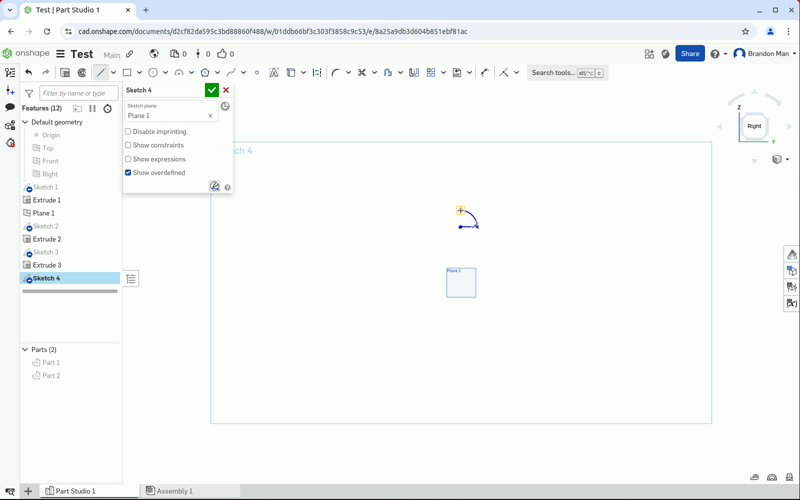
click(460, 210)
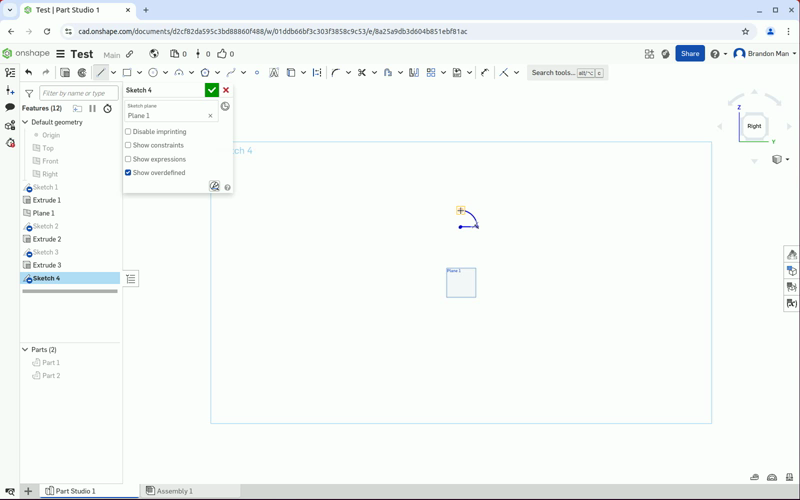
mouse_move(490, 210)
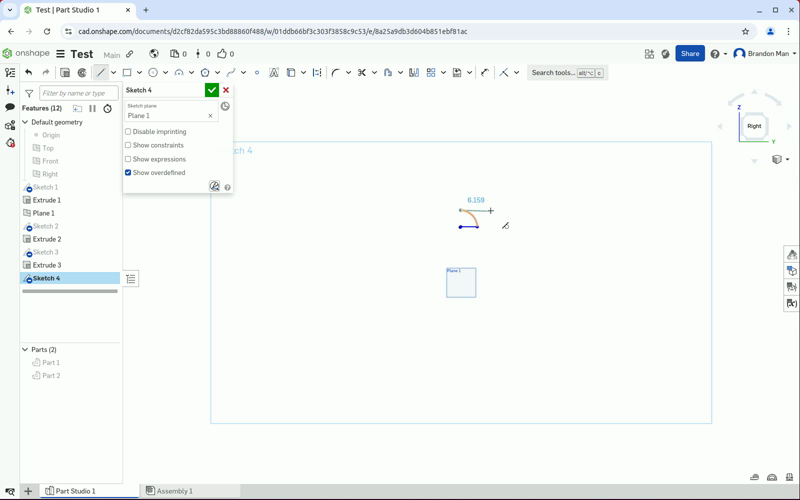
key_down(shift)
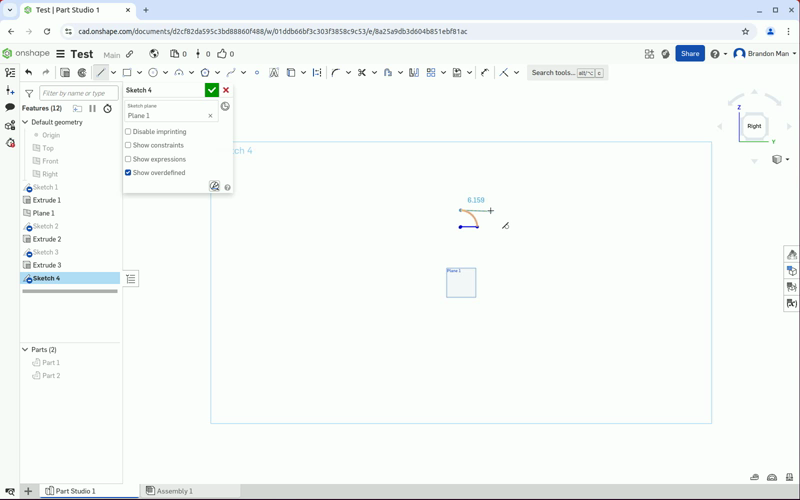
mouse_move(460, 226)
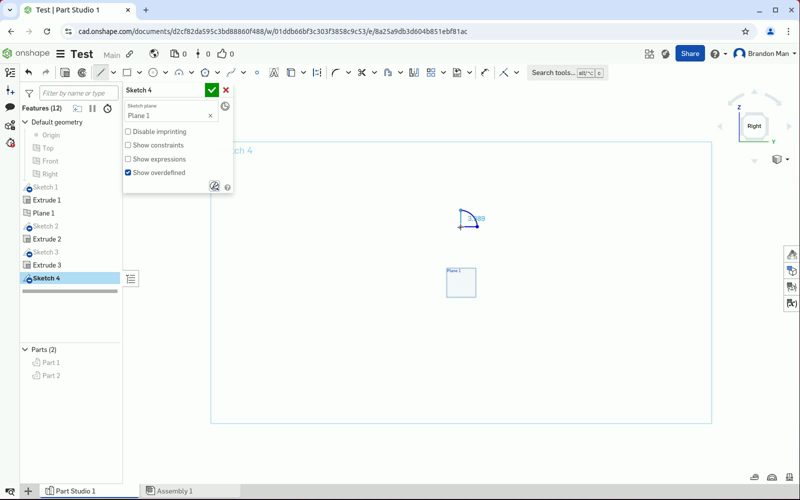
key_up(shift)
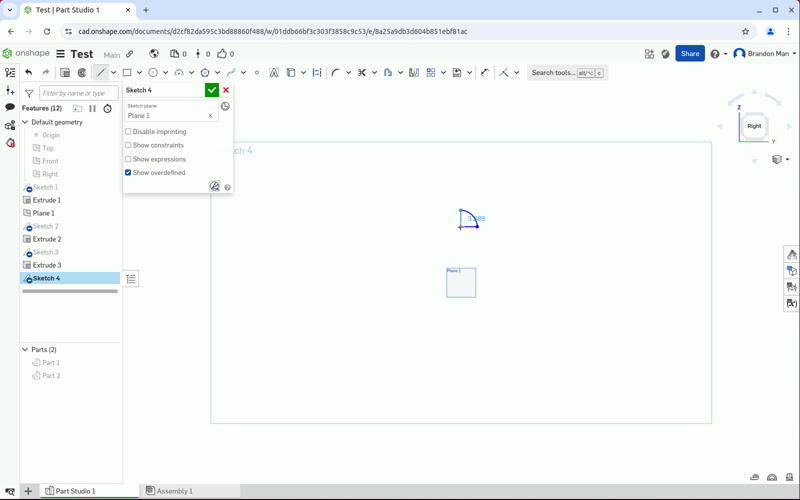
click(460, 226)
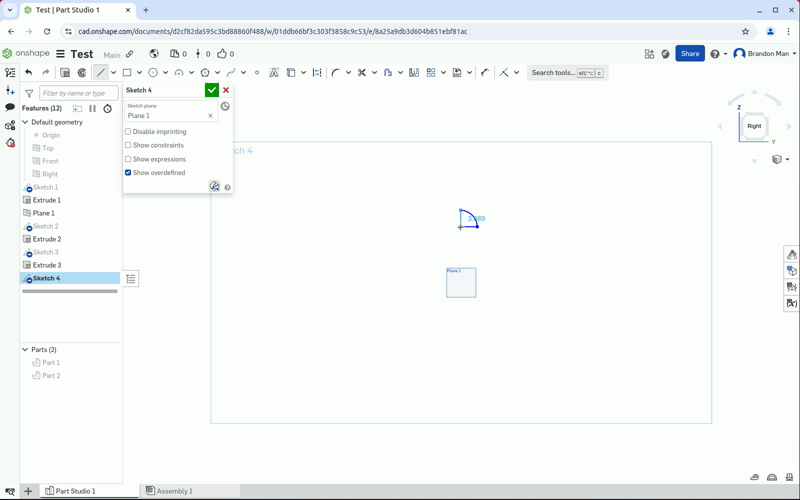
key(esc)
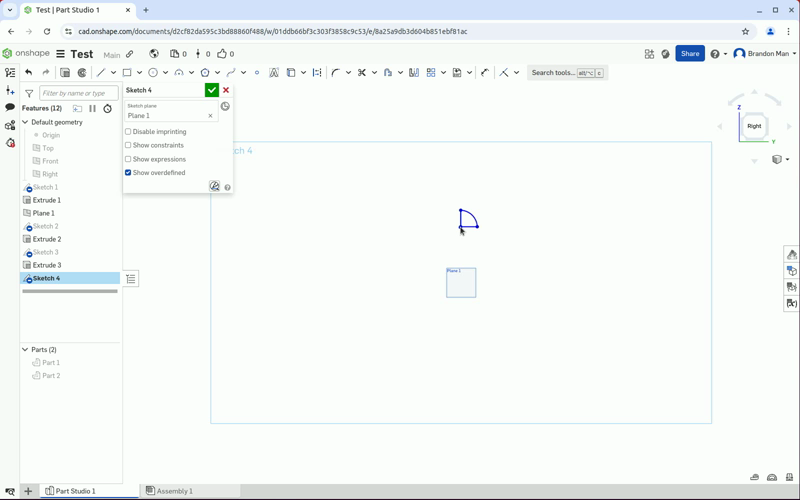
mouse_move(466, 224)
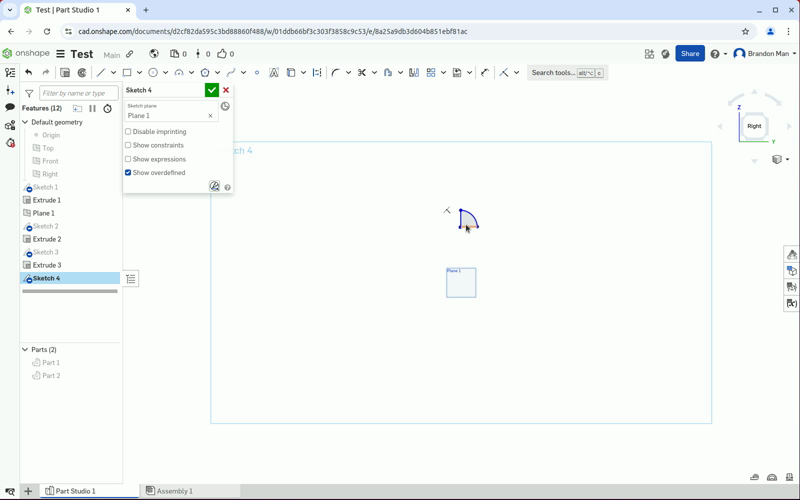
scroll(6)
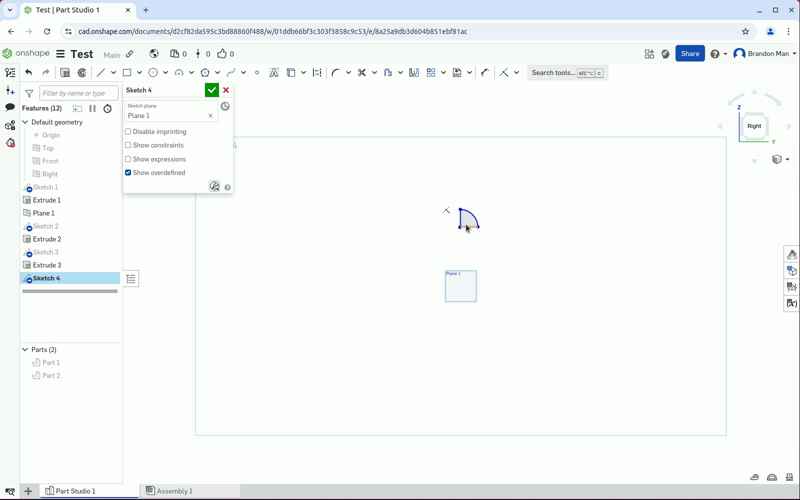
scroll(6)
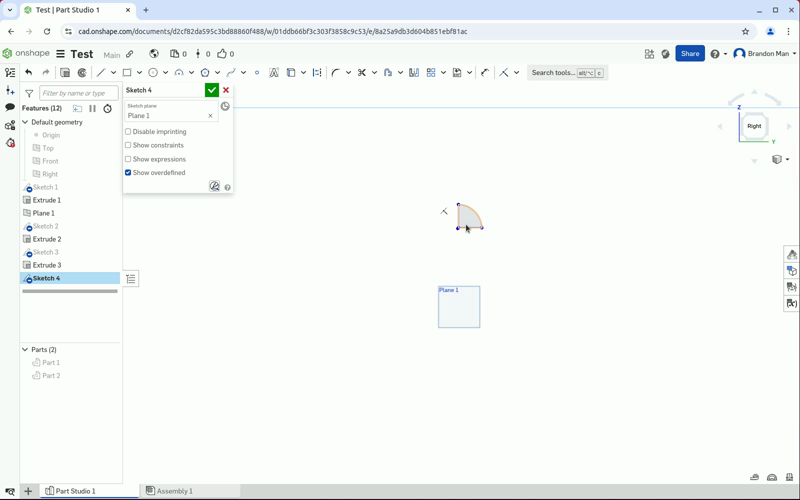
scroll(6)
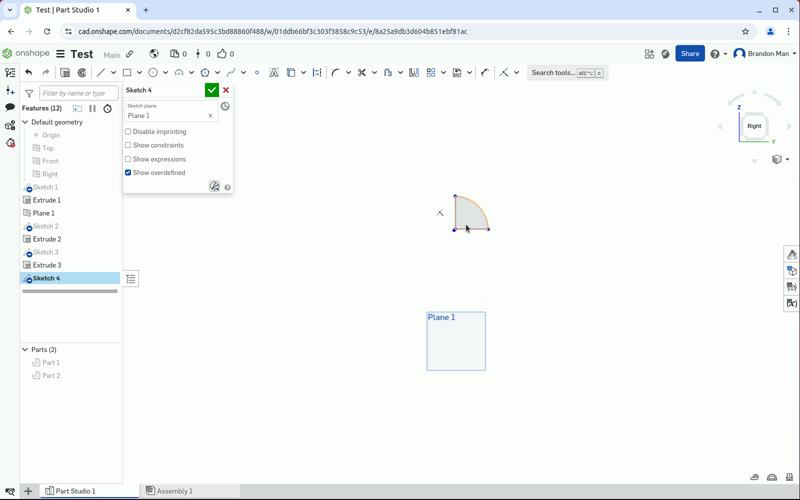
scroll(6)
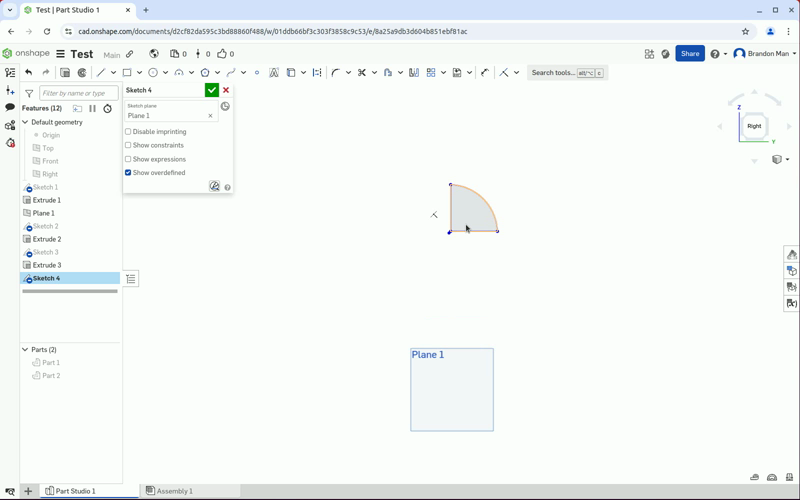
scroll(6)
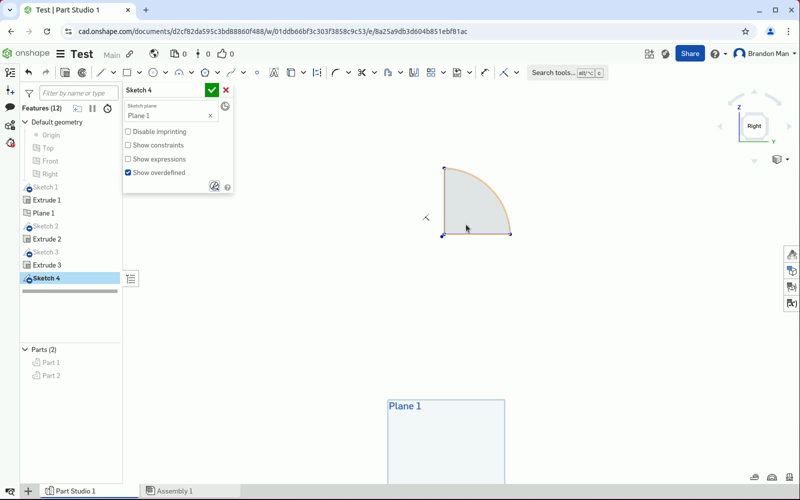
scroll(6)
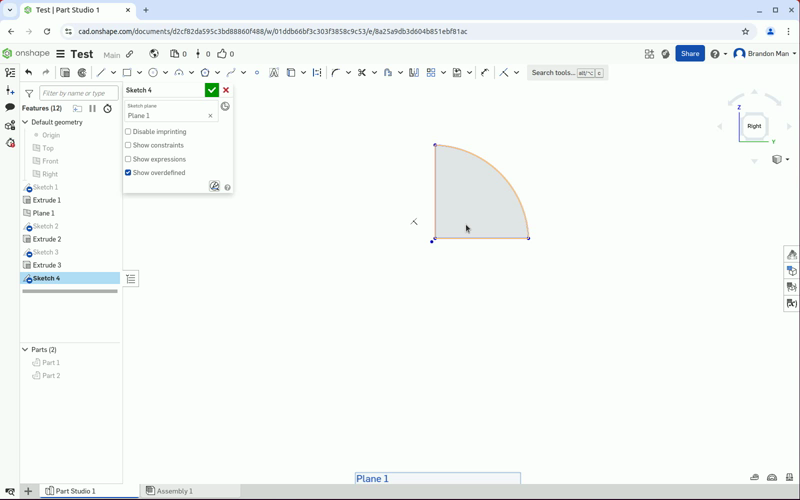
scroll(6)
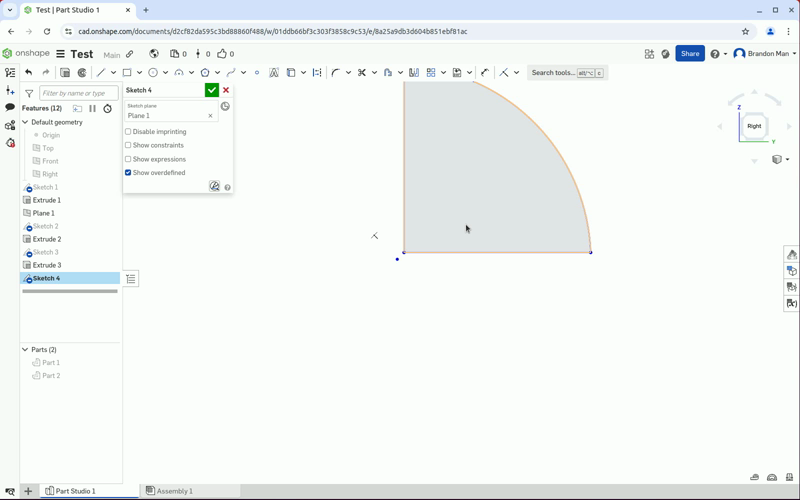
click(466, 224)
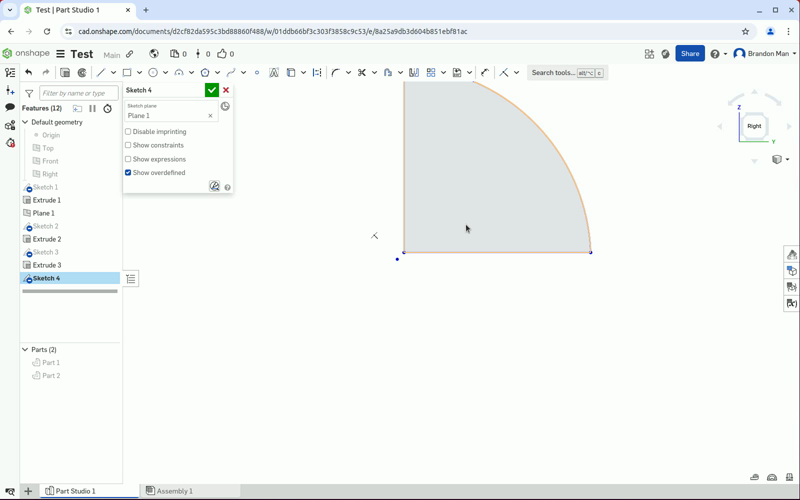
scroll(-6)
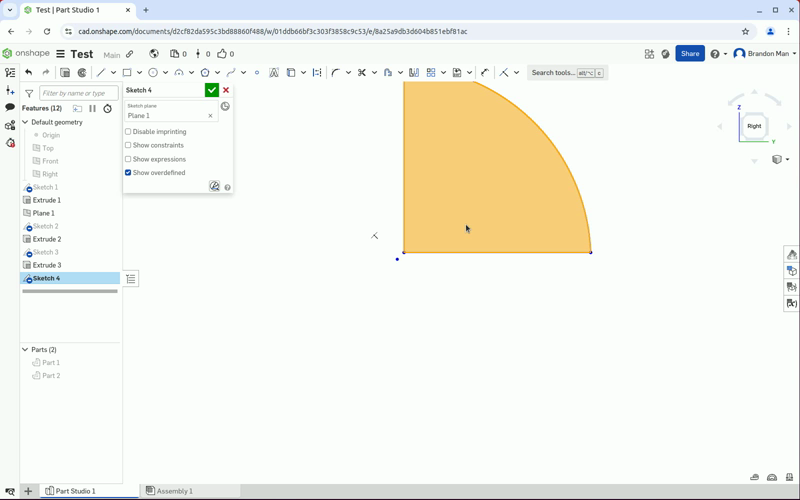
scroll(-6)
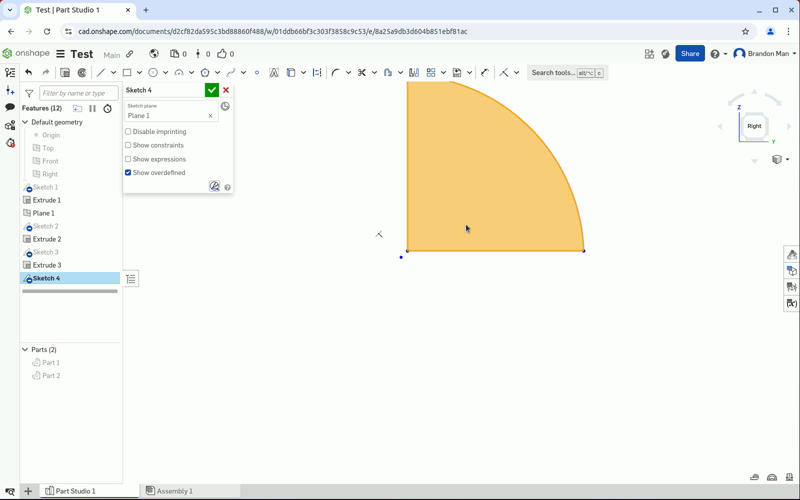
scroll(-6)
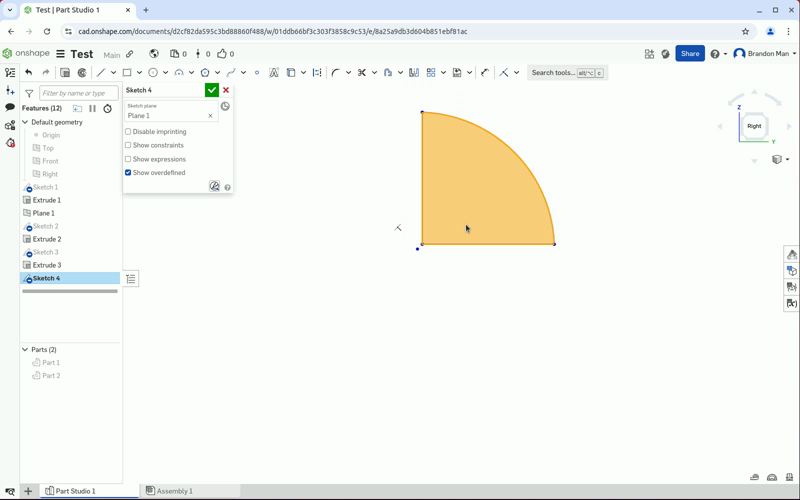
scroll(-6)
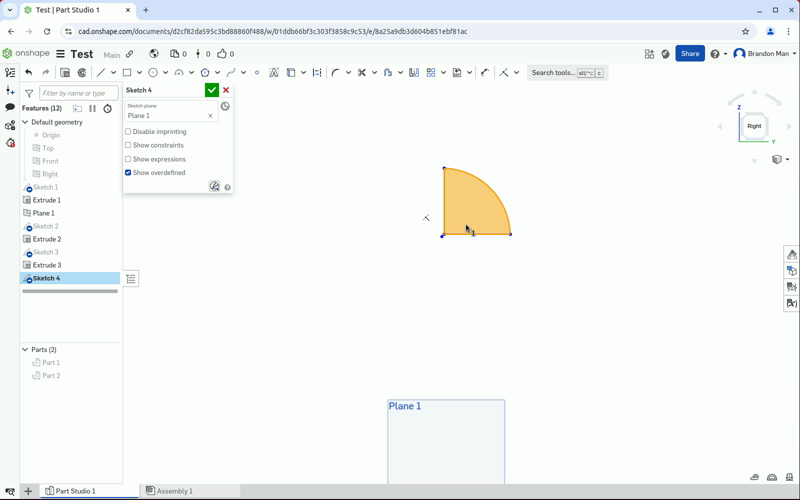
scroll(-6)
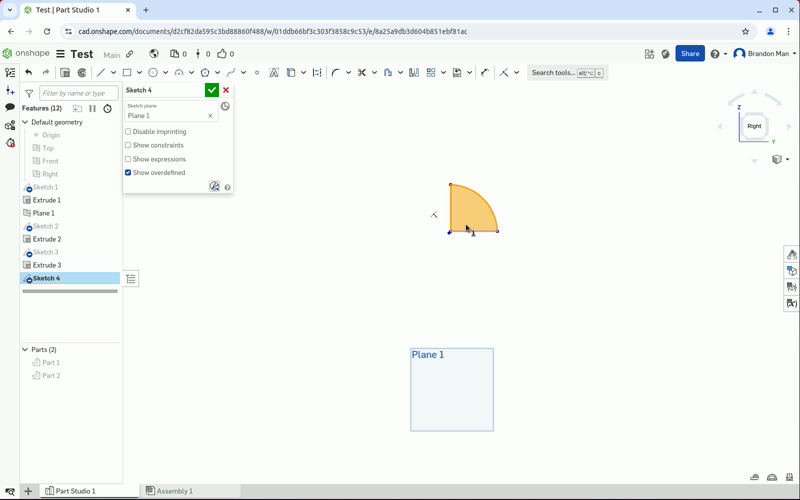
scroll(-6)
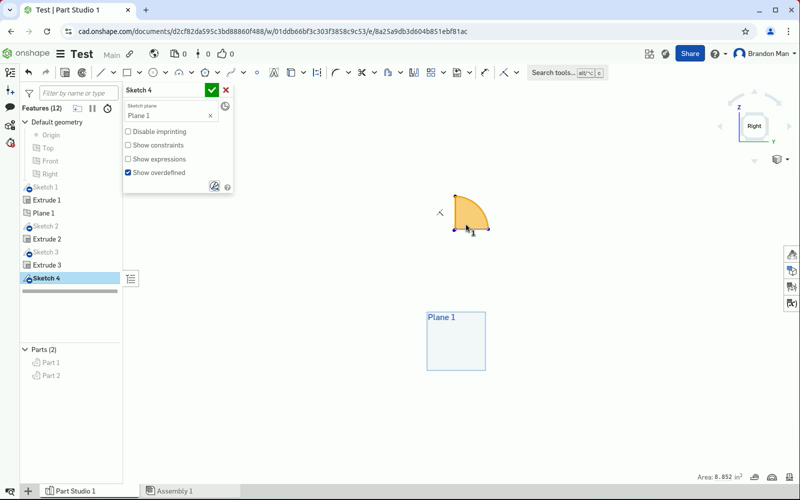
scroll(-6)
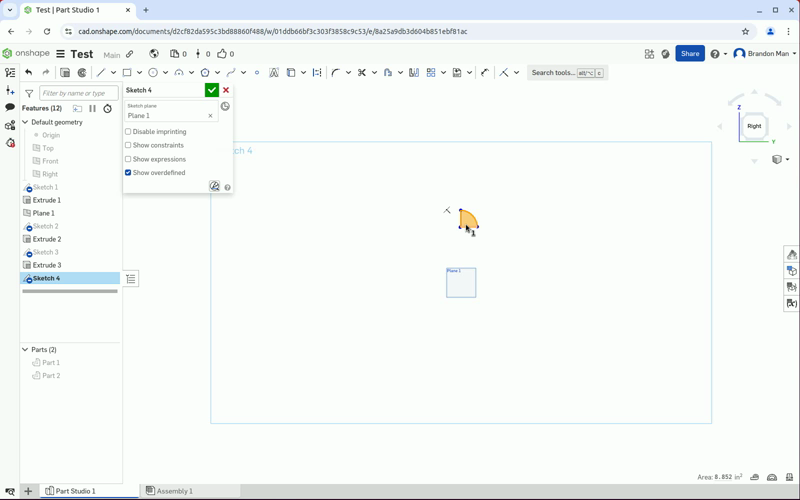
mouse_move(73, 352)
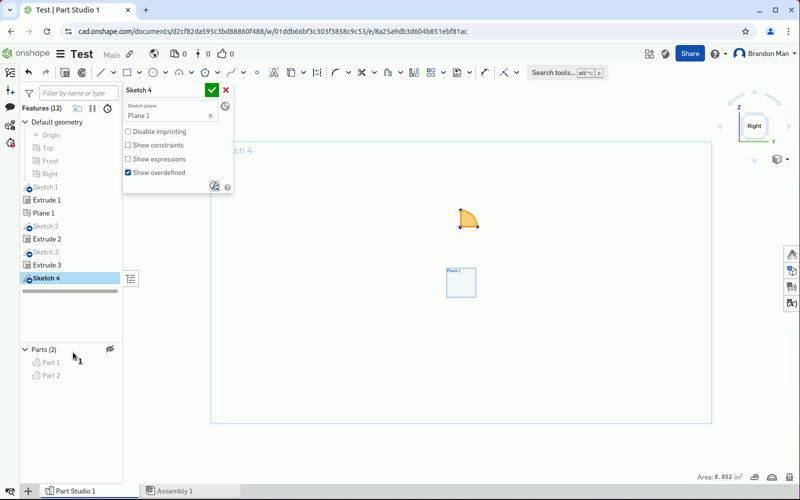
key(shift+y)
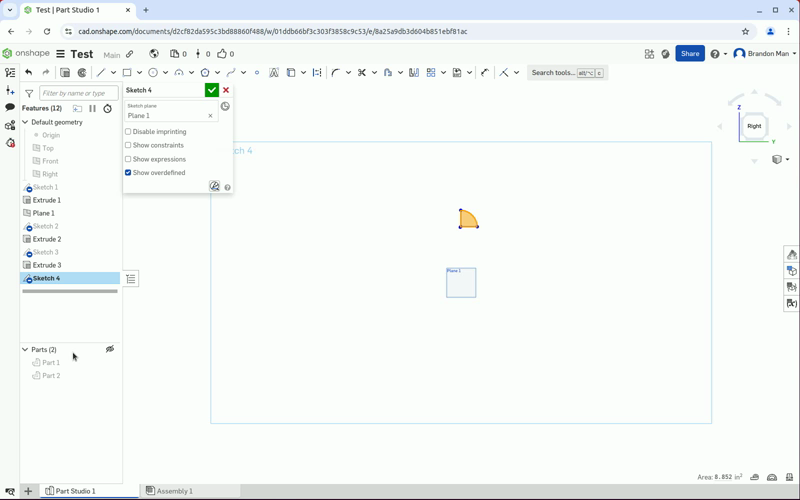
key(shift+e)
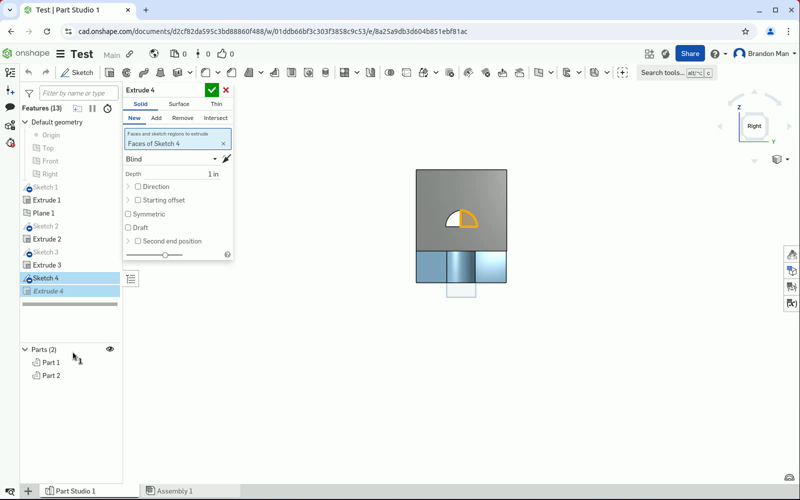
mouse_move(143, 106)
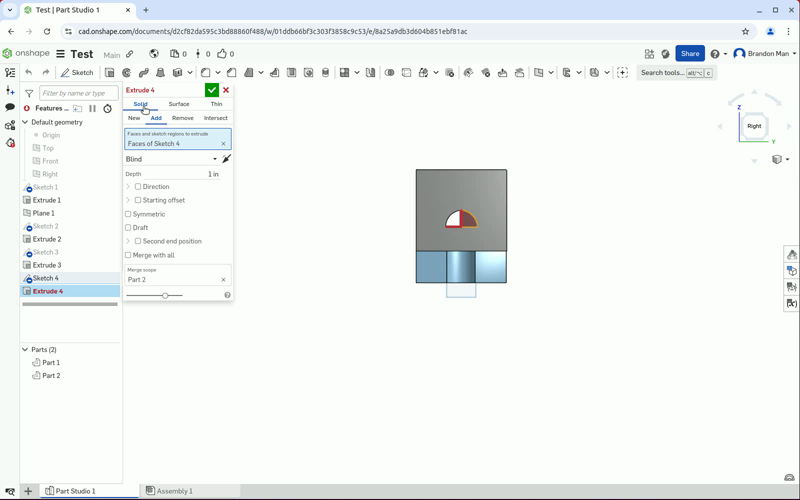
click(143, 106)
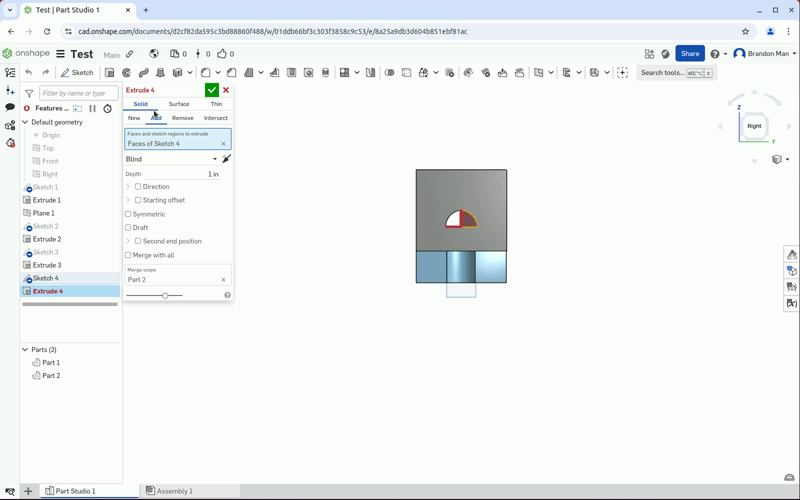
mouse_move(186, 120)
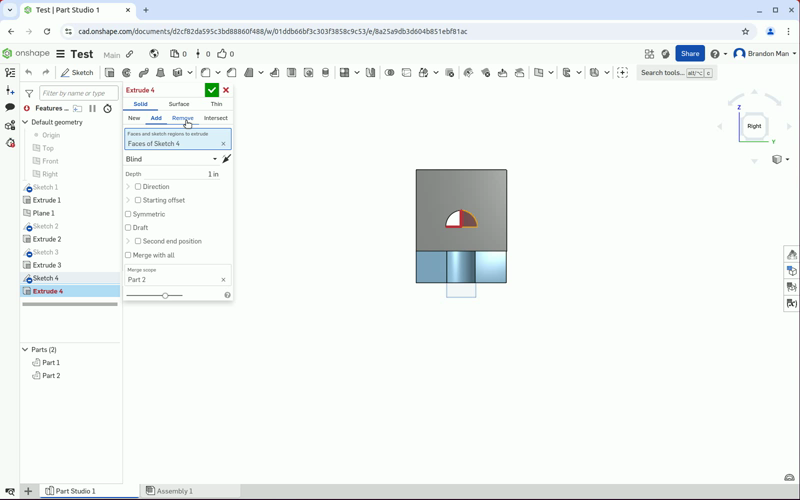
click(186, 120)
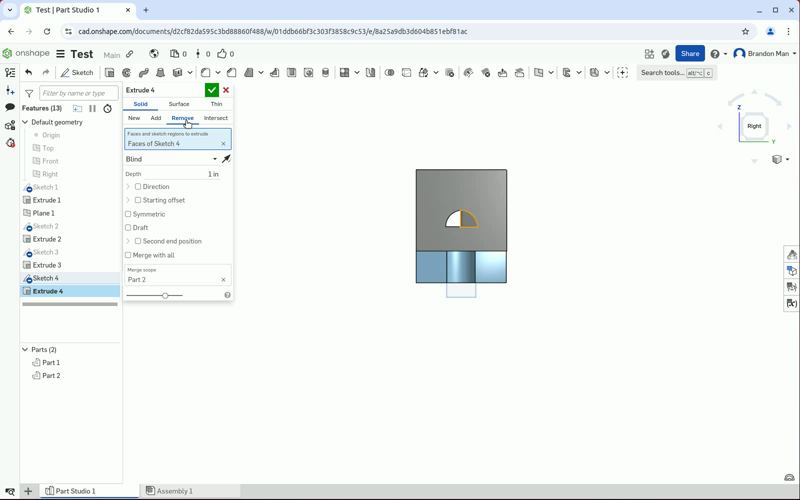
key(tab, 4)
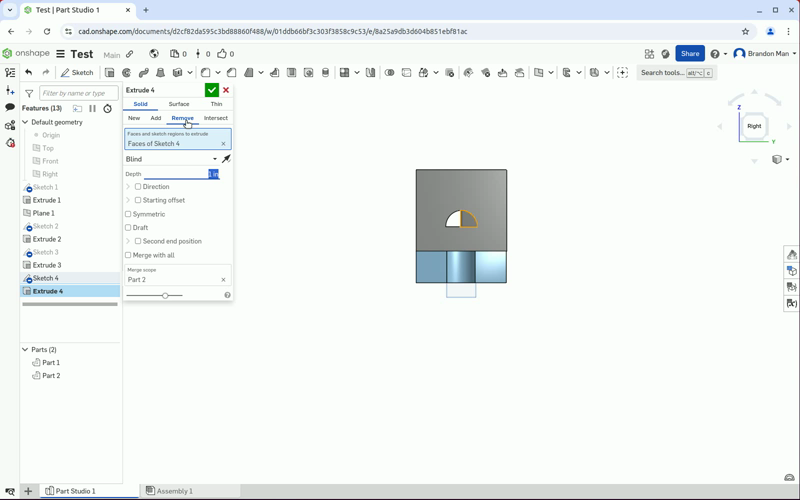
text(13.721)
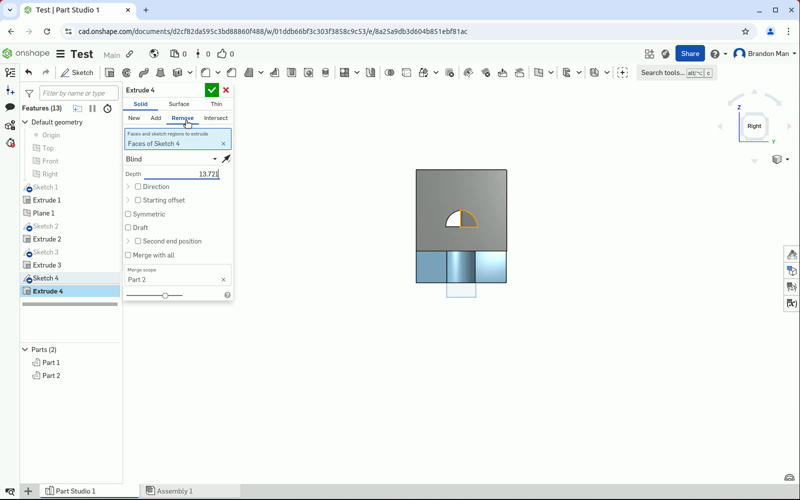
key(tab, 6)
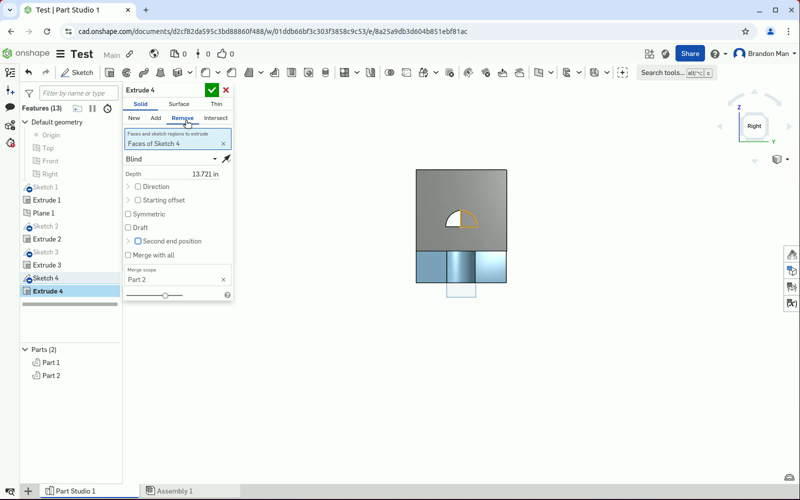
key(space)
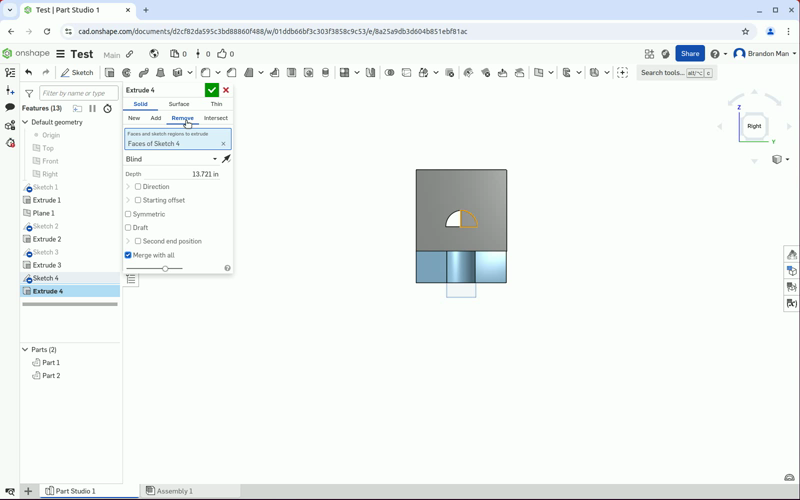
key(enter)
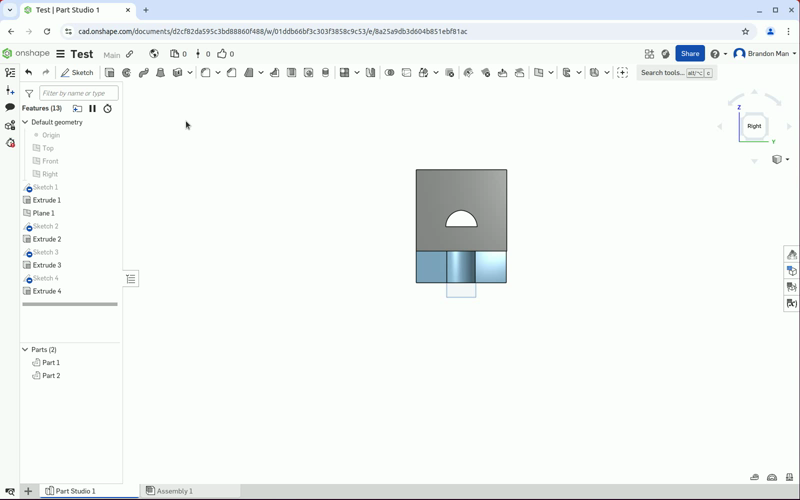
key(shift+h)
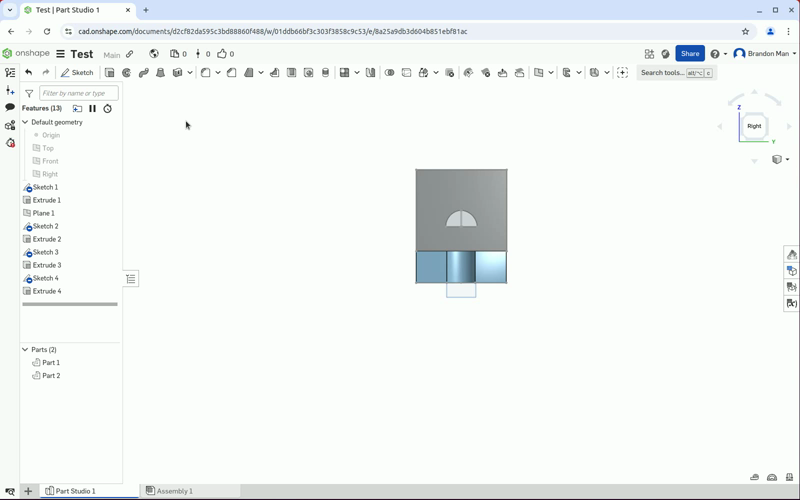
key(shift+h)
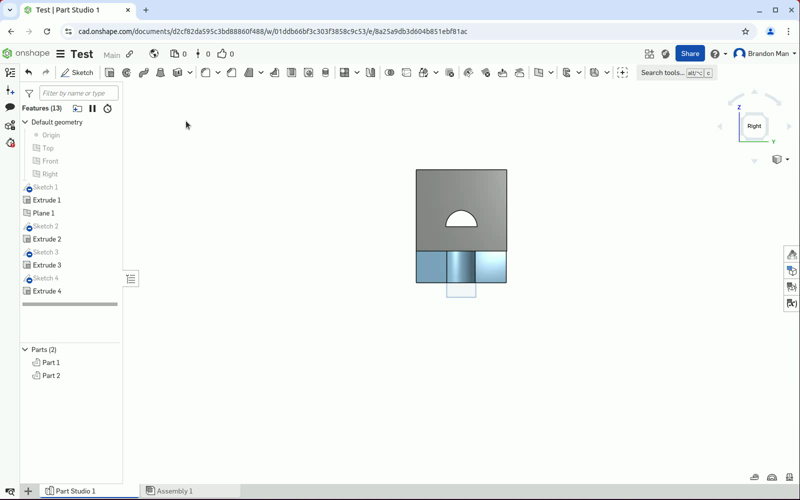
mouse_move(73, 189)
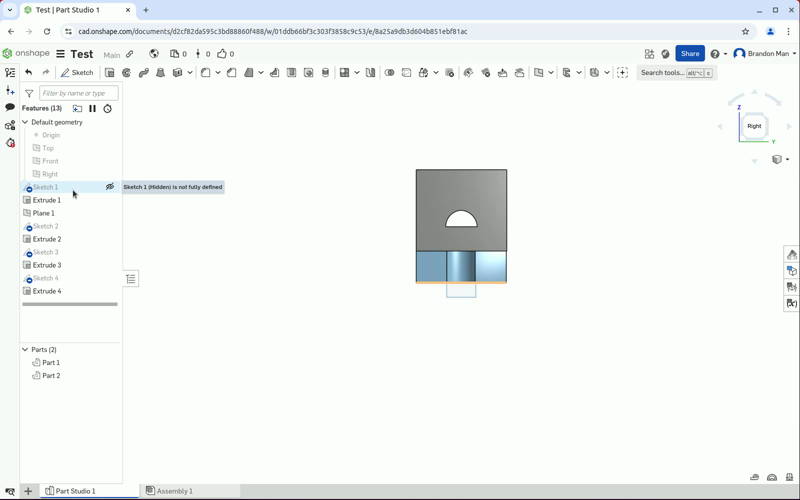
click(73, 189)
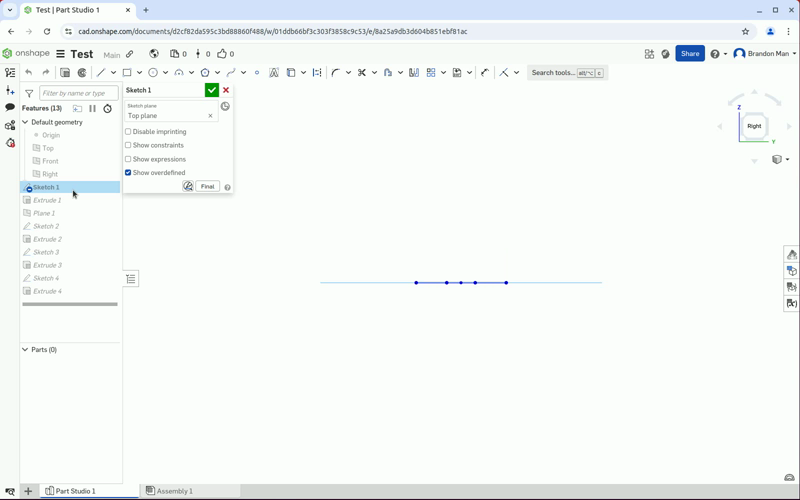
mouse_move(229, 92)
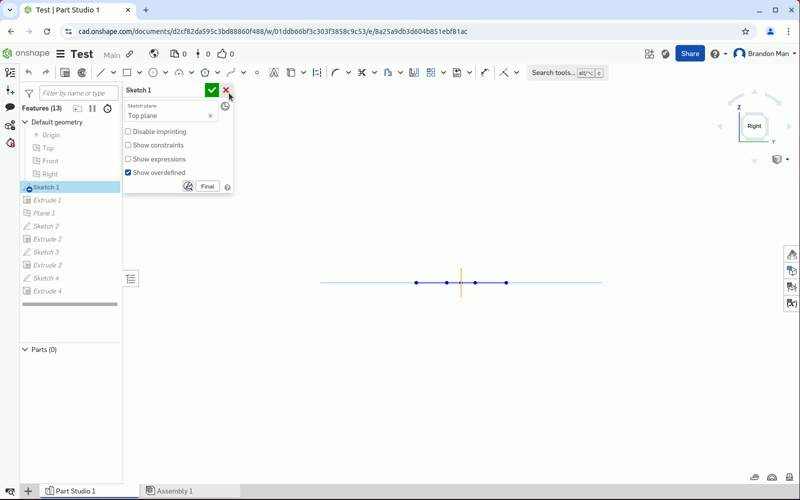
click(229, 92)
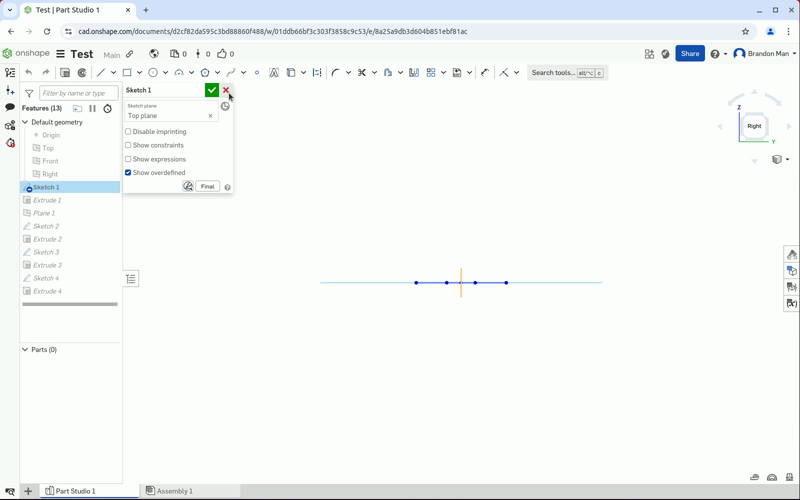
key(shift+s)
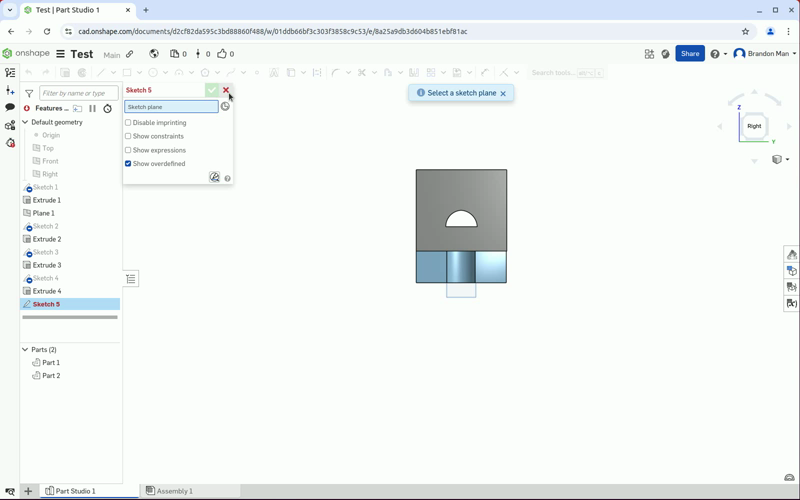
mouse_move(73, 215)
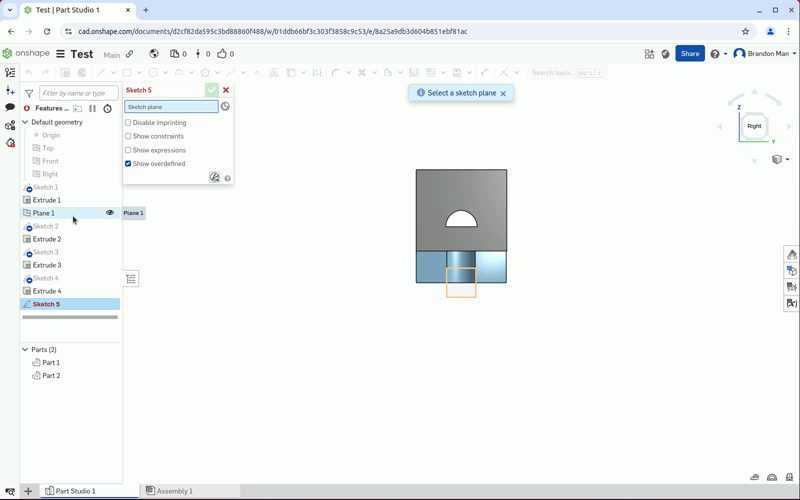
click(73, 215)
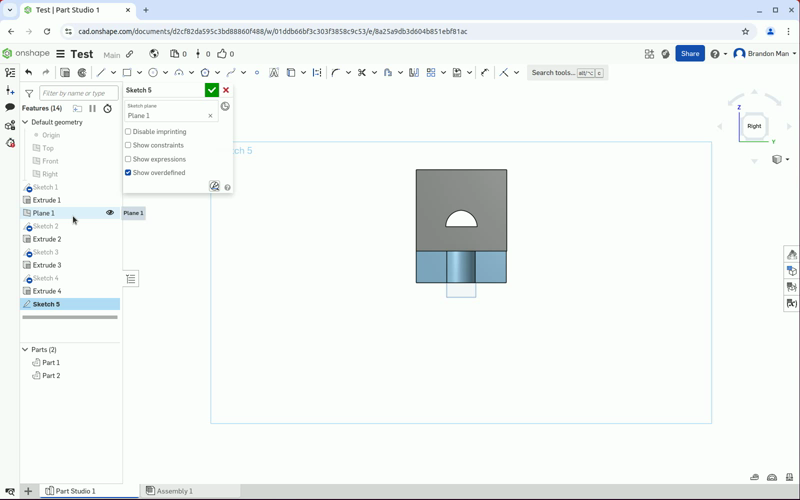
mouse_move(73, 352)
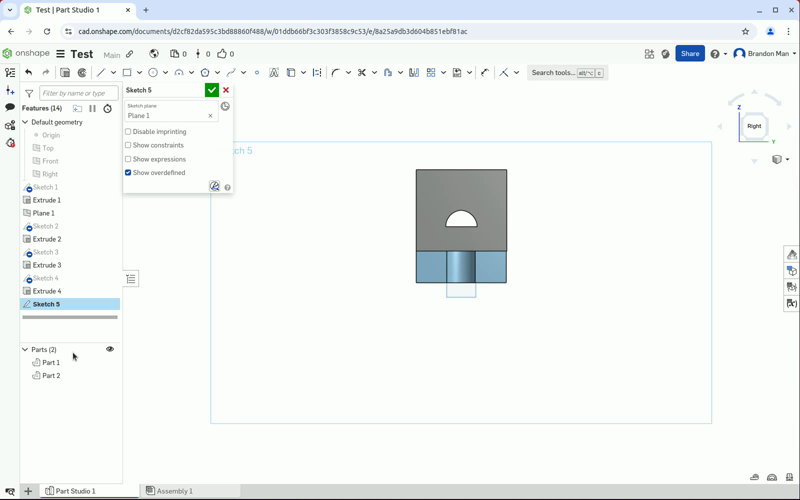
key(y)
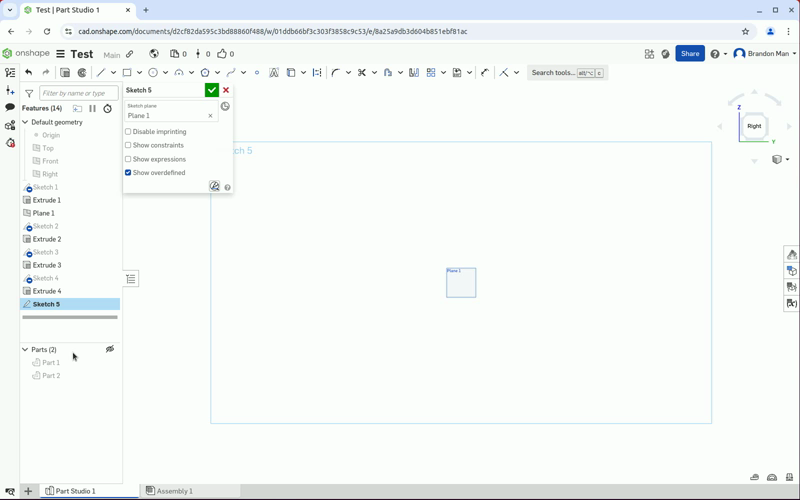
key(a)
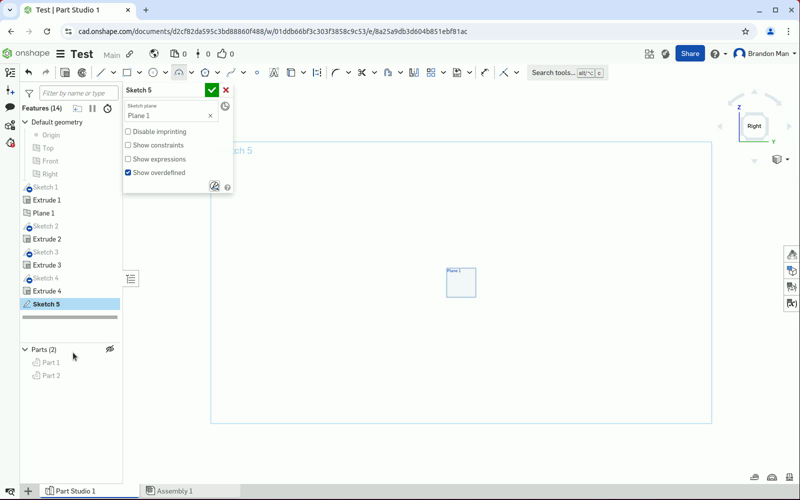
key_down(shift)
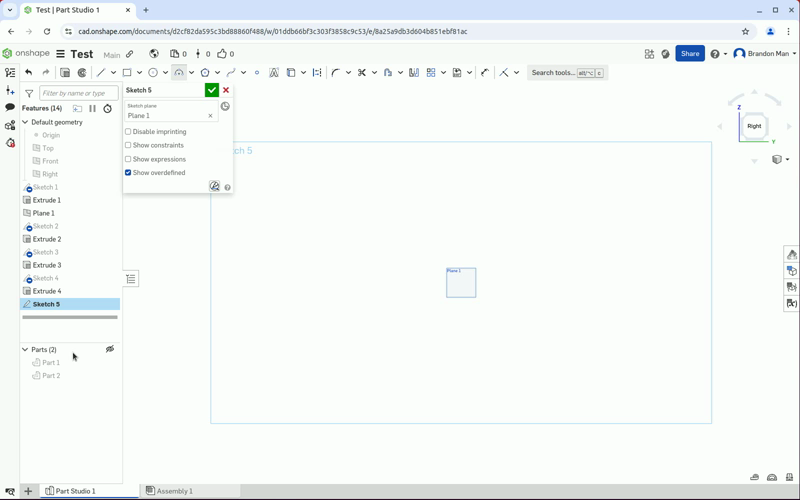
mouse_move(445, 226)
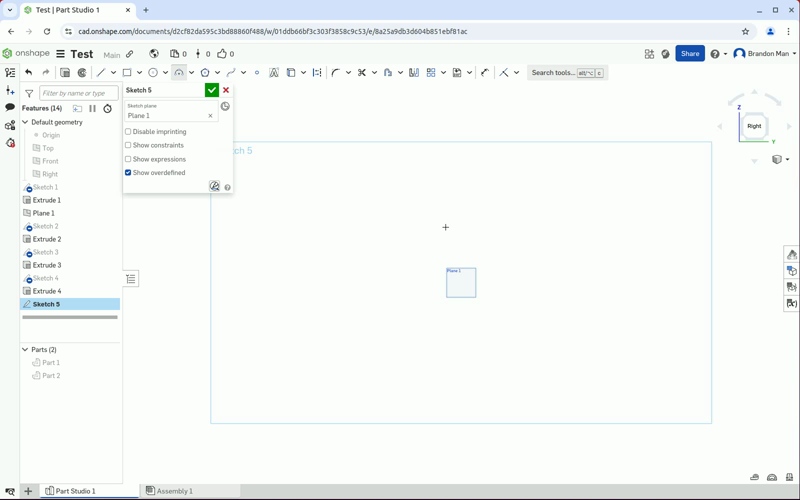
click(445, 226)
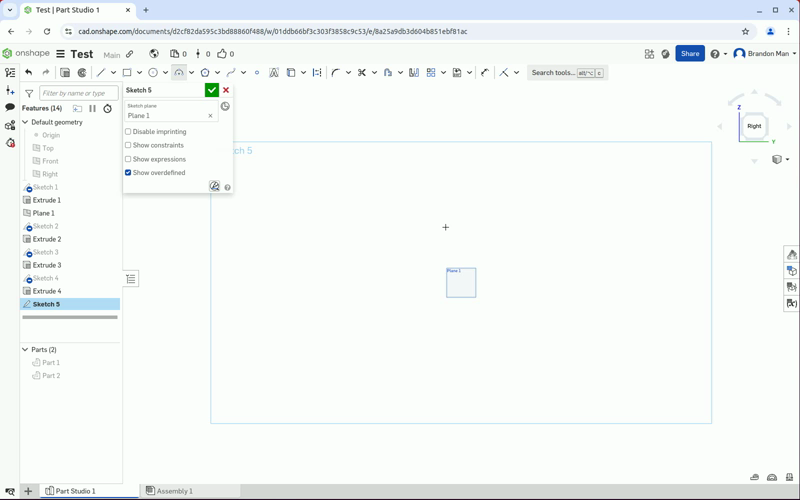
key_up(shift)
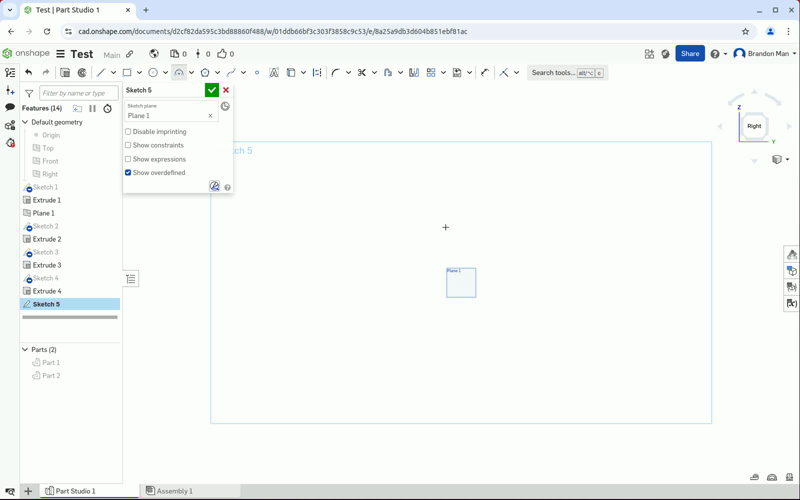
key_down(shift)
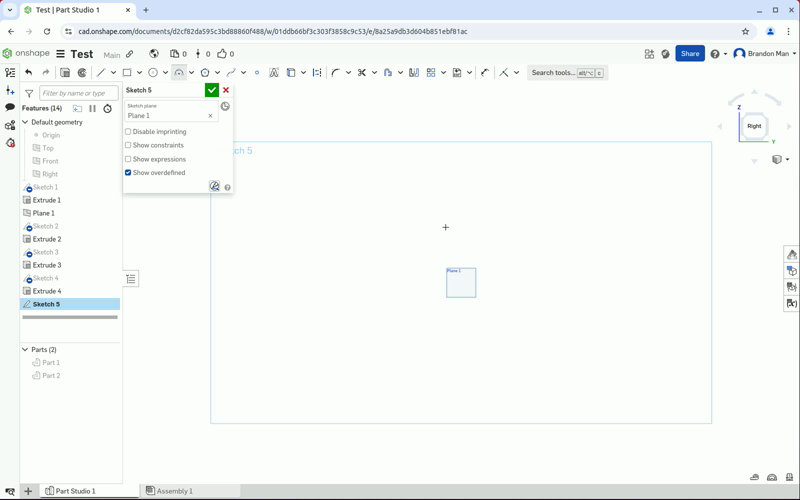
mouse_move(461, 243)
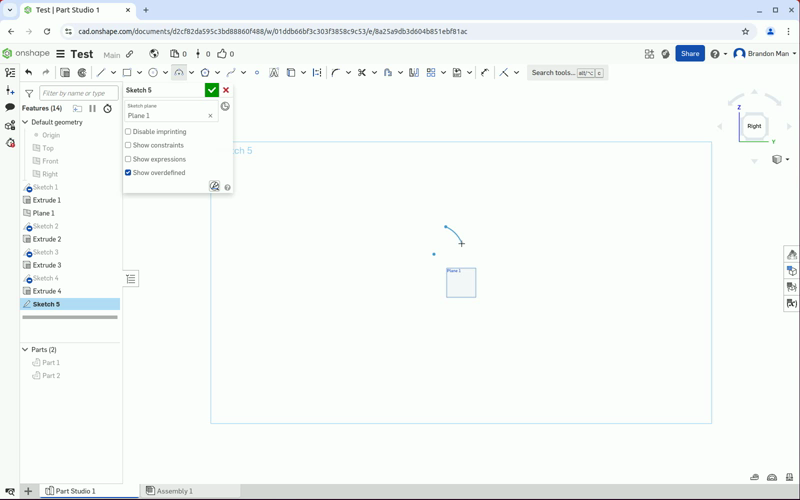
click(461, 243)
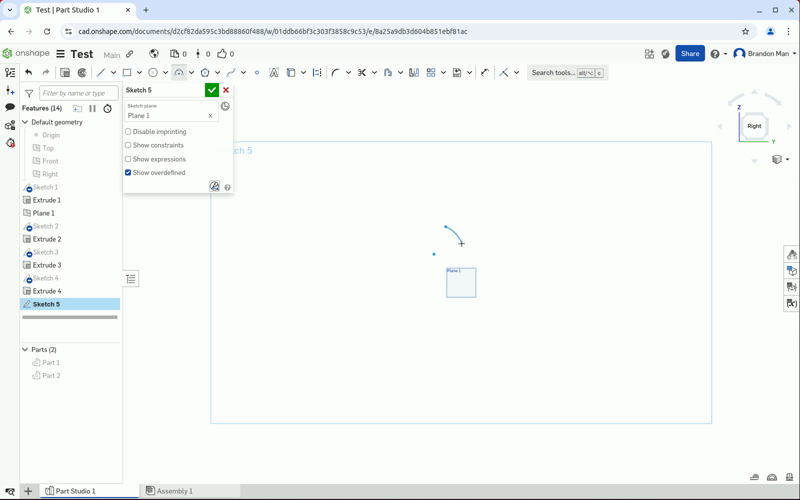
mouse_move(450, 238)
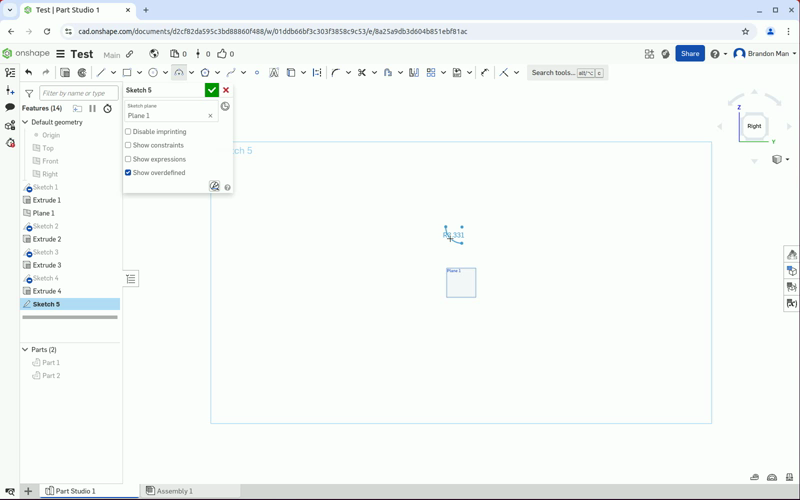
click(450, 238)
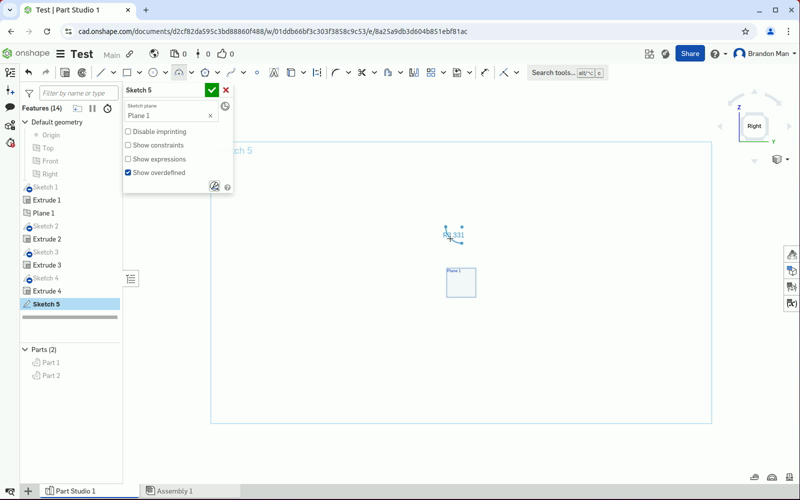
key_up(shift)
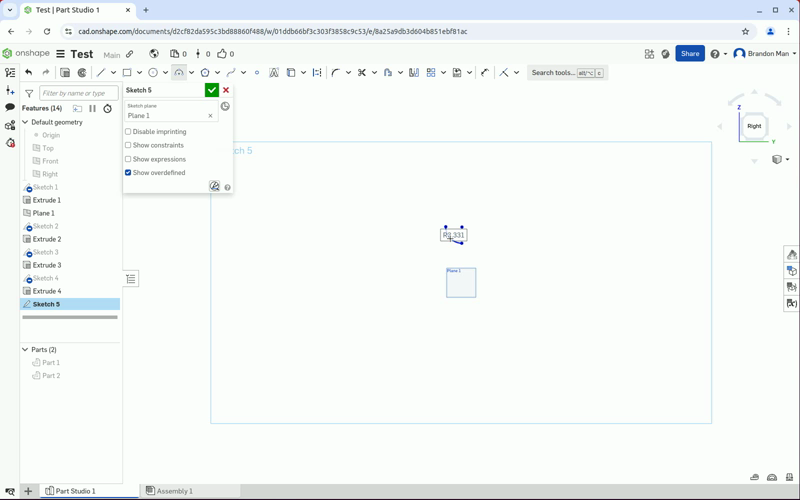
key(esc)
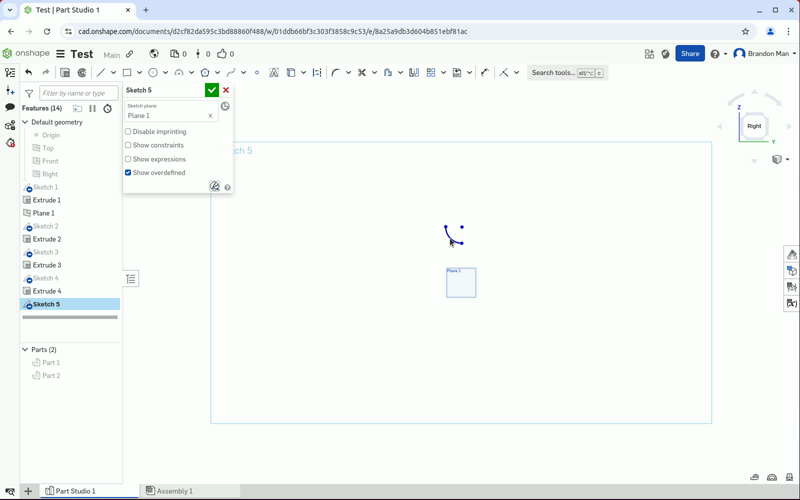
key(l)
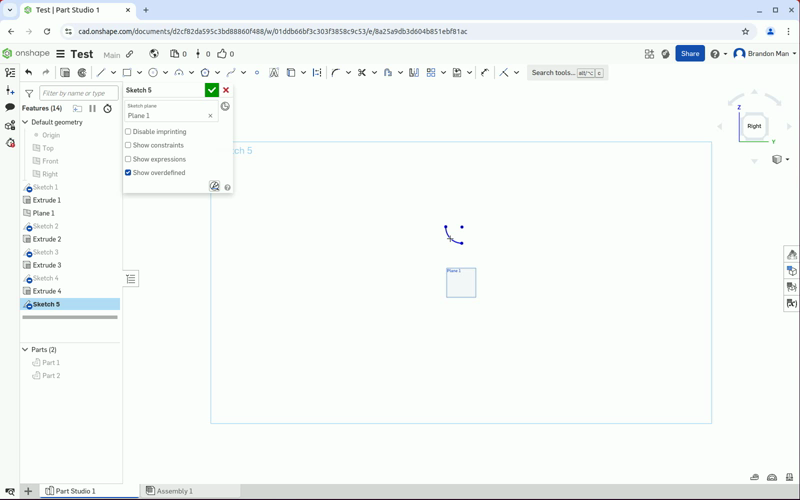
mouse_move(461, 243)
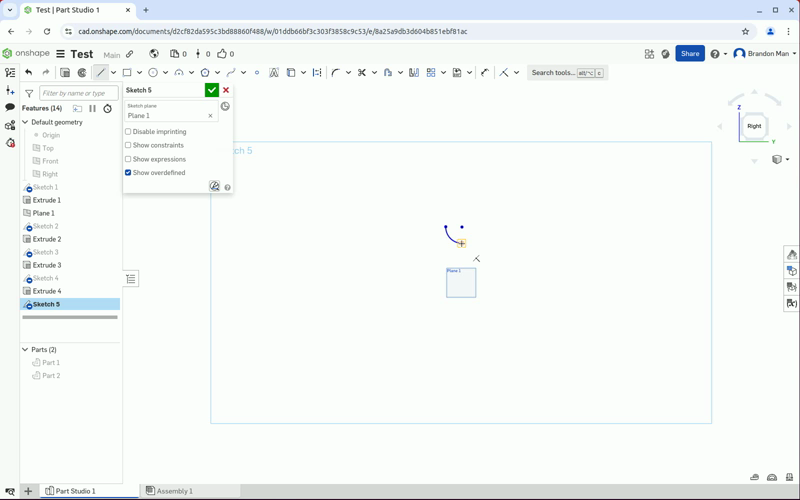
click(461, 243)
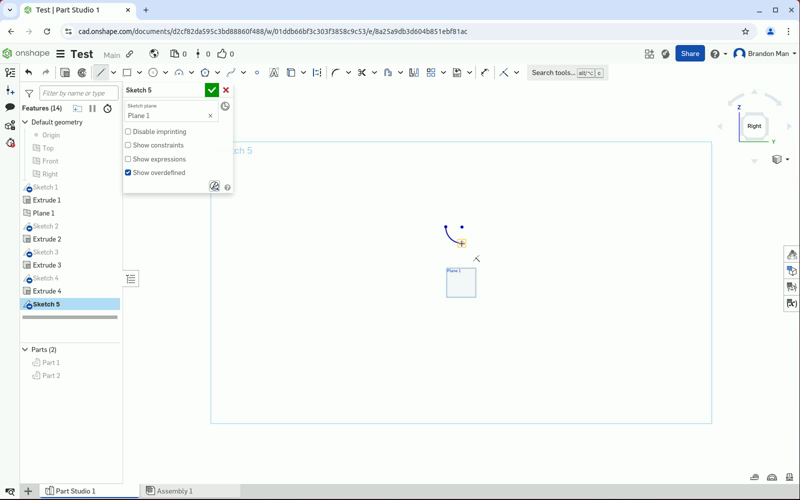
key_down(shift)
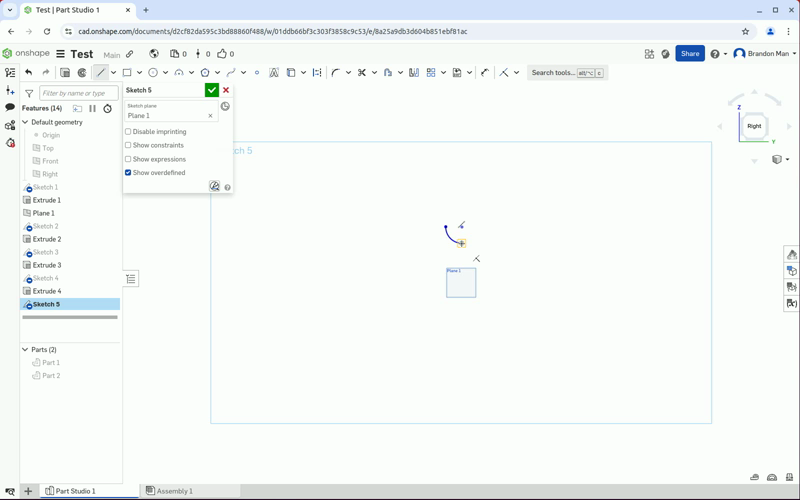
mouse_move(491, 243)
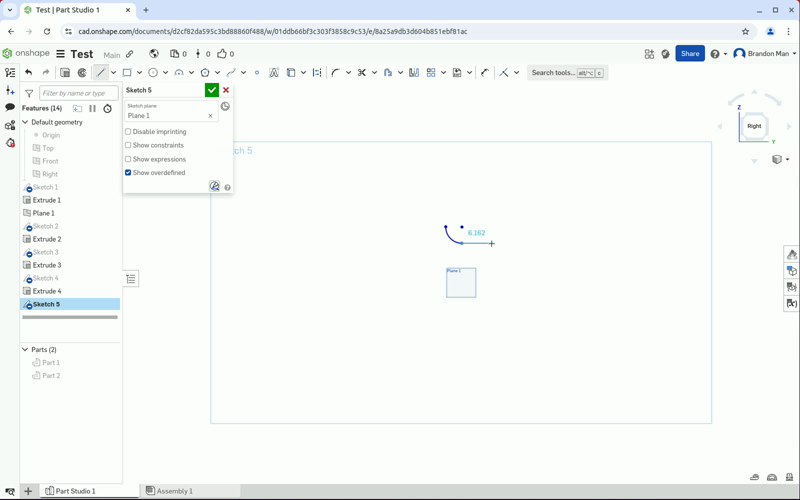
mouse_move(461, 226)
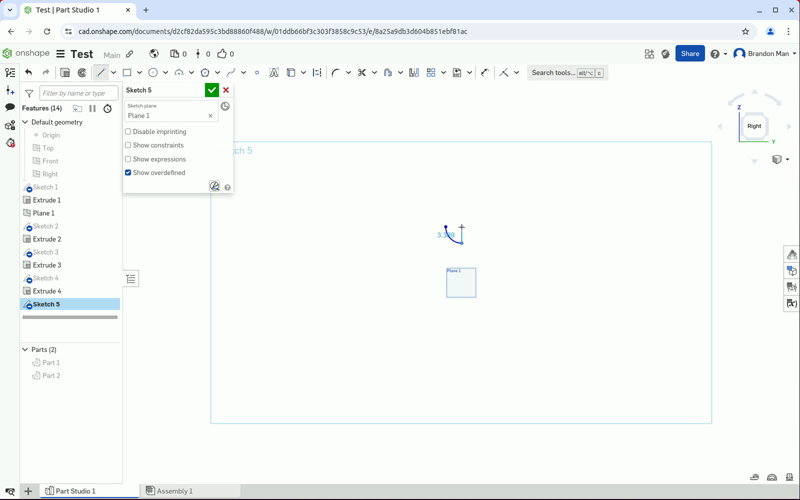
click(461, 226)
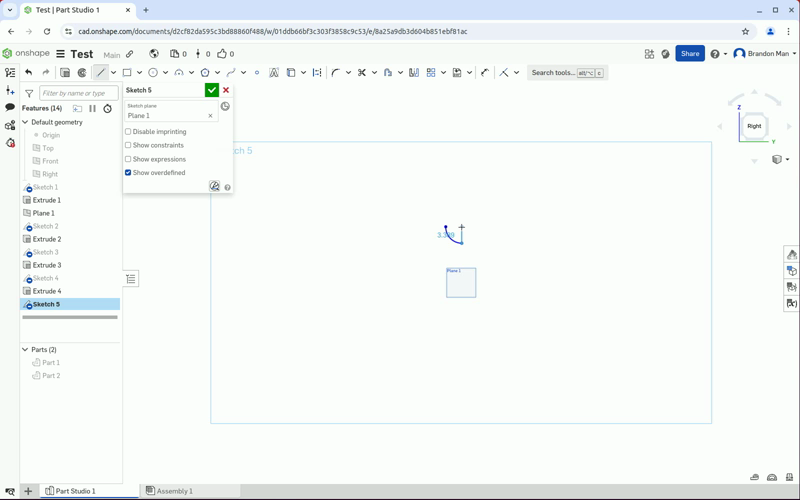
key_up(shift)
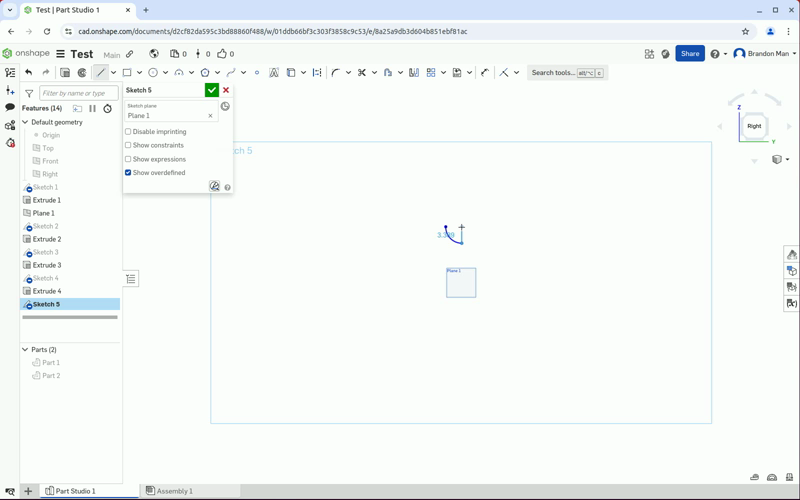
mouse_move(491, 226)
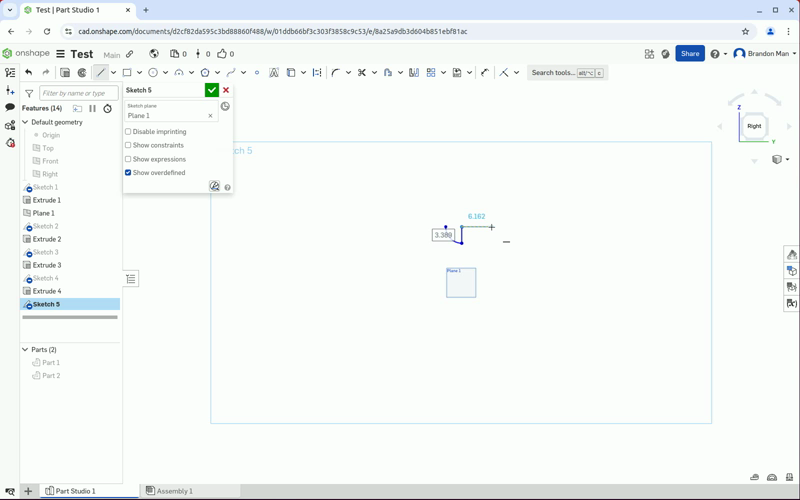
key_down(shift)
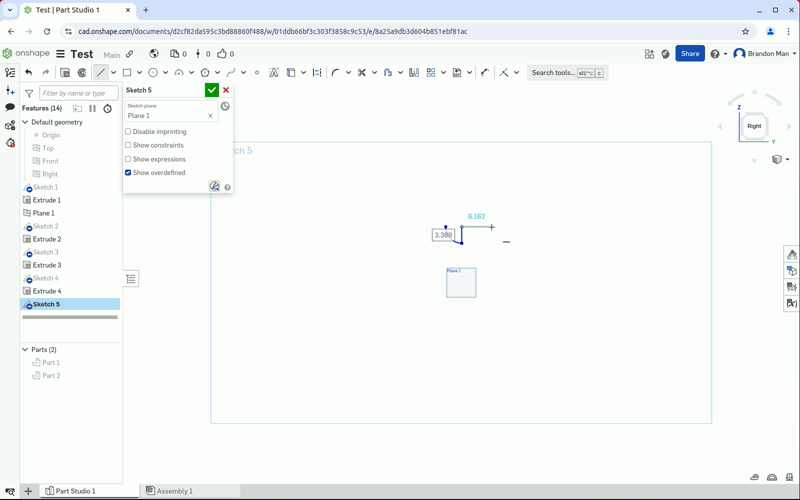
mouse_move(445, 226)
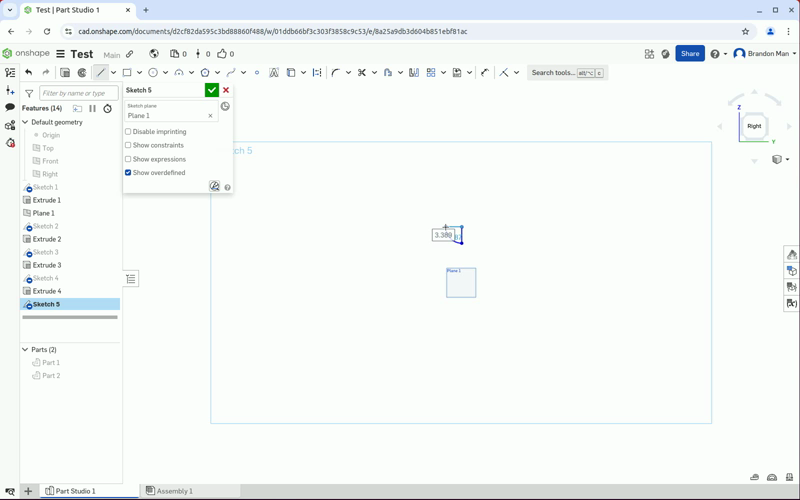
key_up(shift)
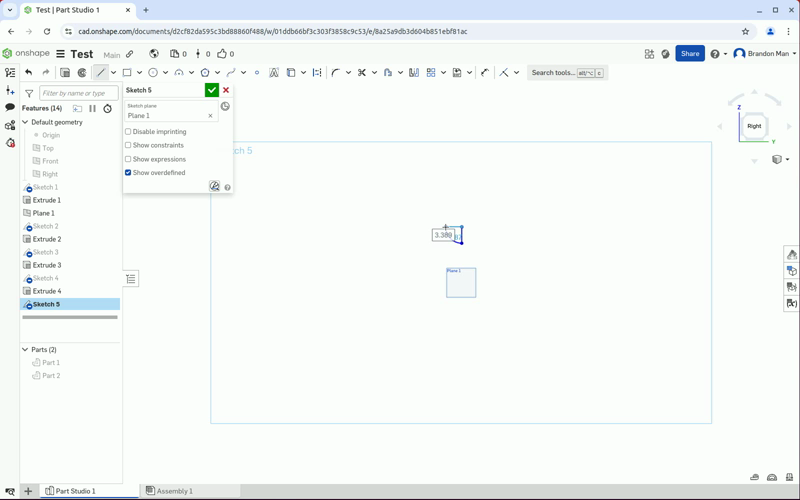
click(445, 226)
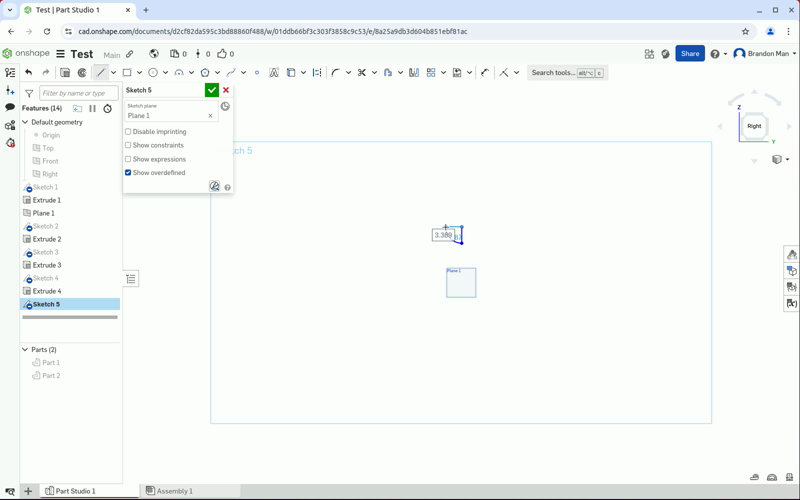
key(esc)
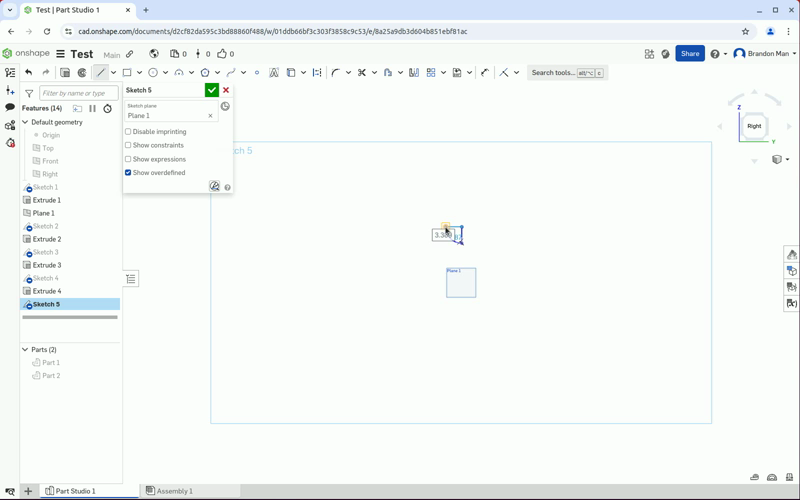
mouse_move(454, 234)
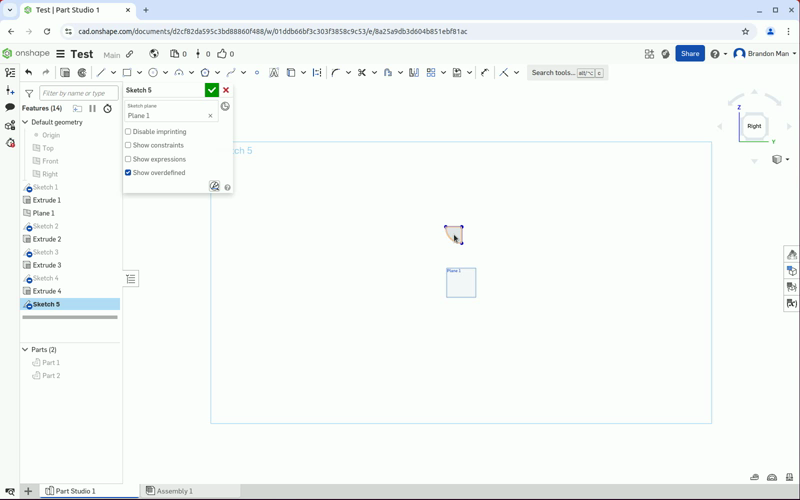
scroll(6)
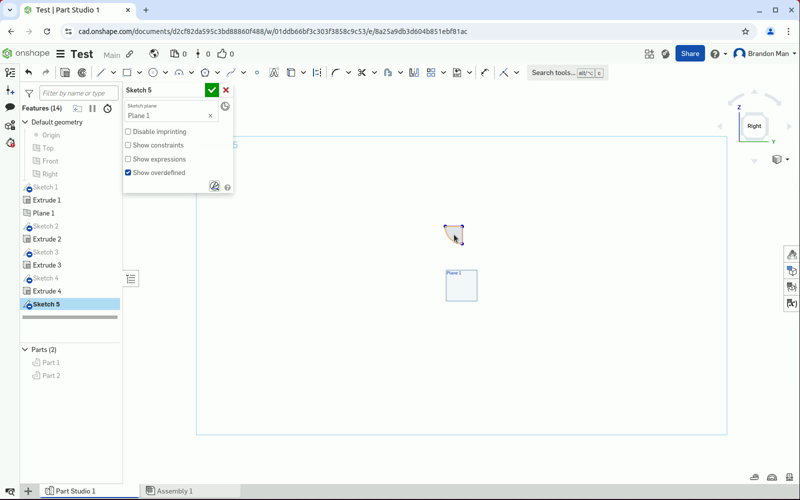
scroll(6)
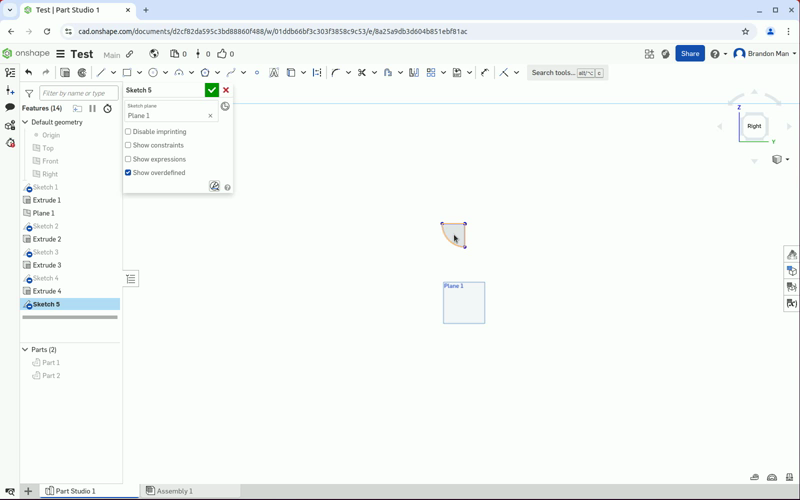
scroll(6)
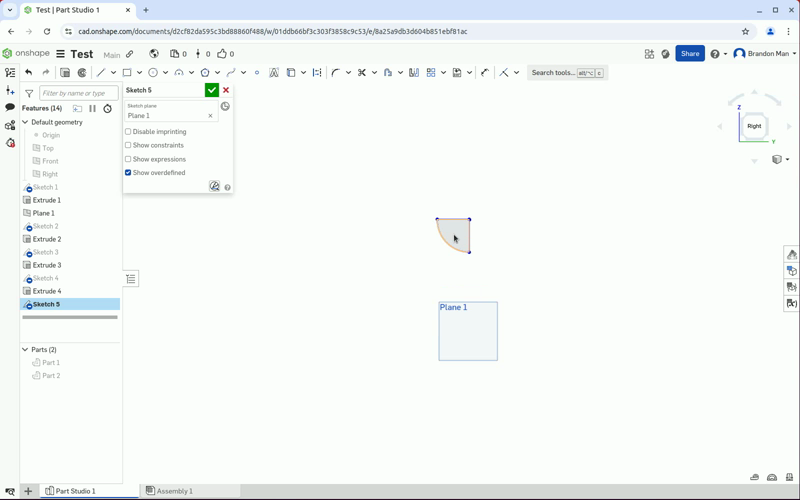
scroll(6)
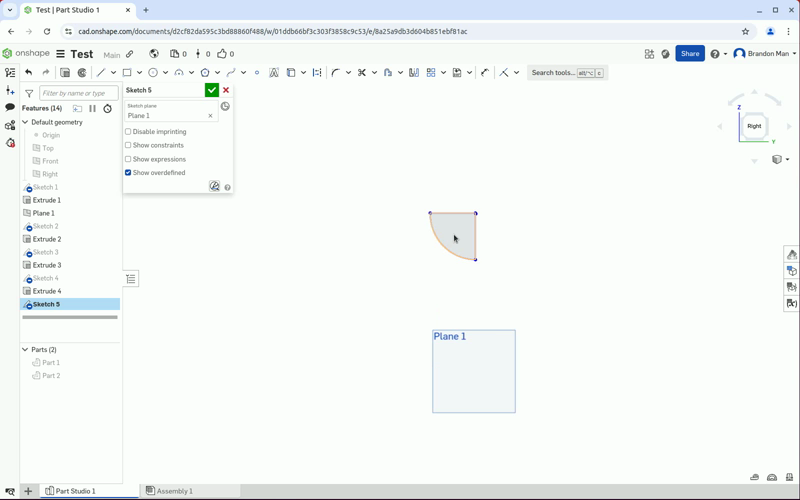
scroll(6)
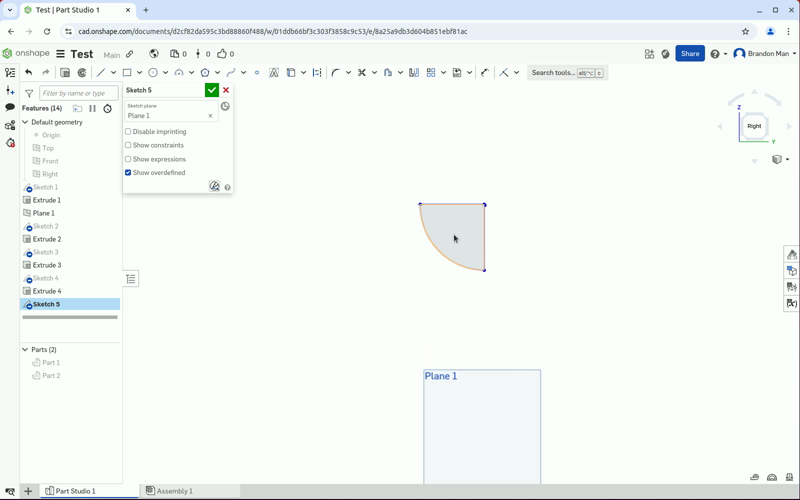
scroll(6)
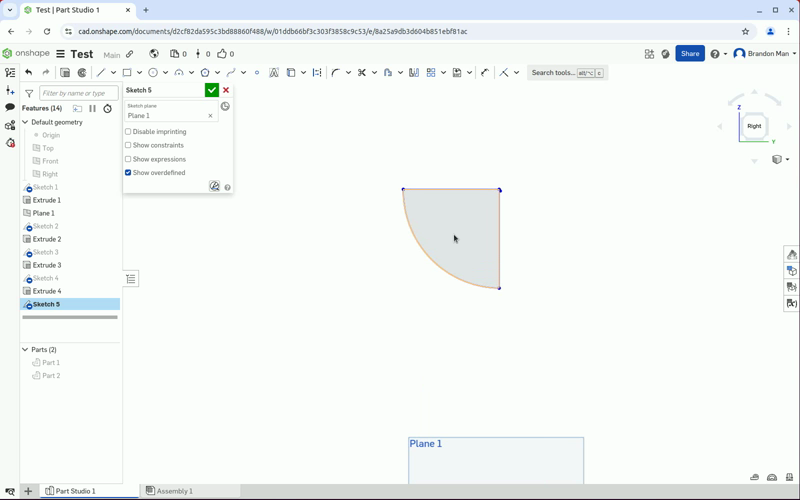
scroll(6)
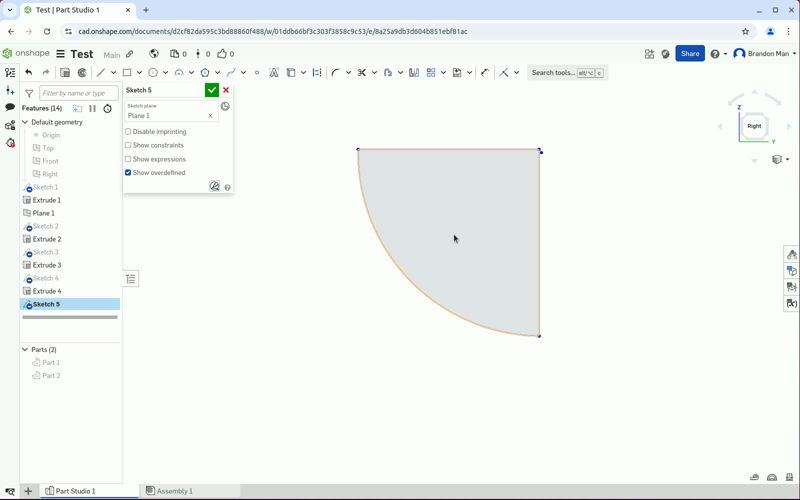
click(454, 234)
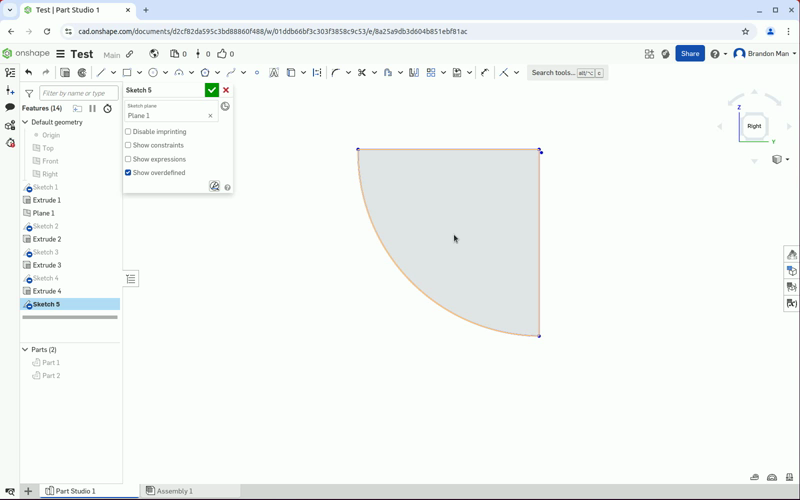
scroll(-6)
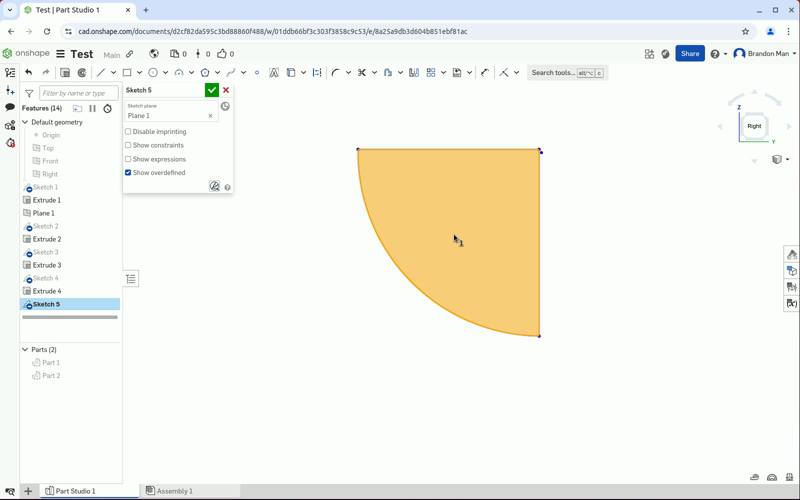
scroll(-6)
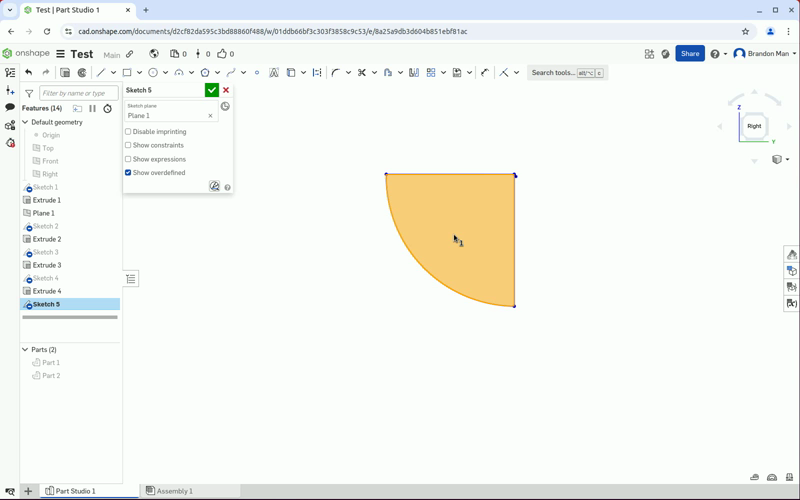
scroll(-6)
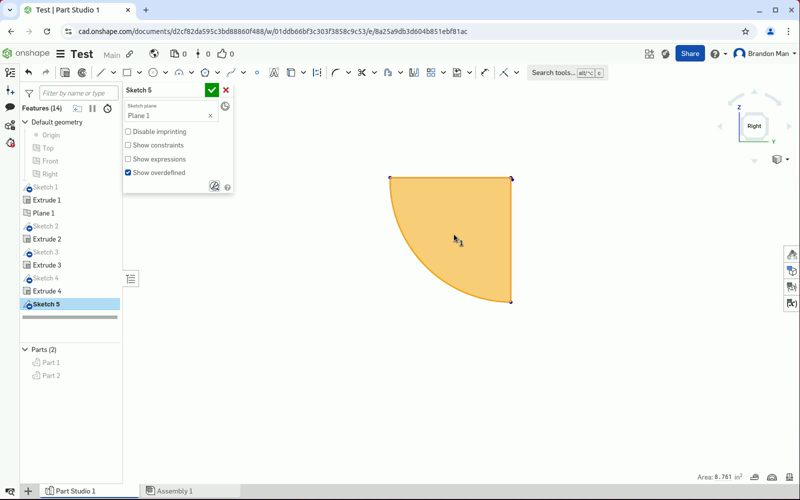
scroll(-6)
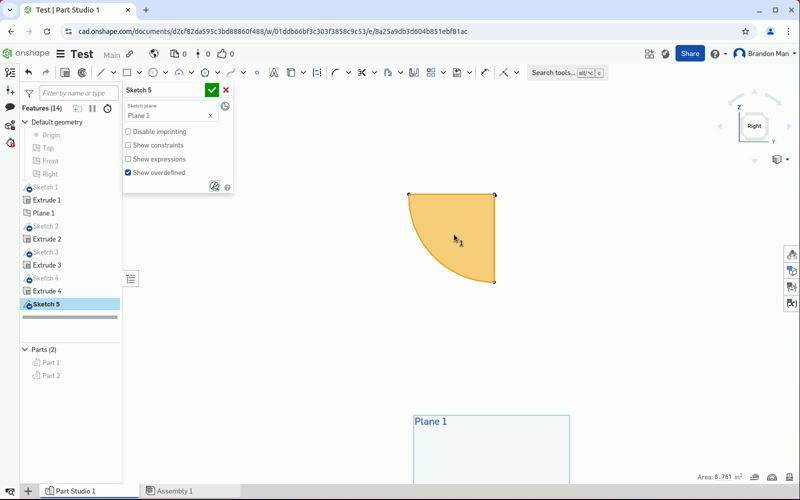
scroll(-6)
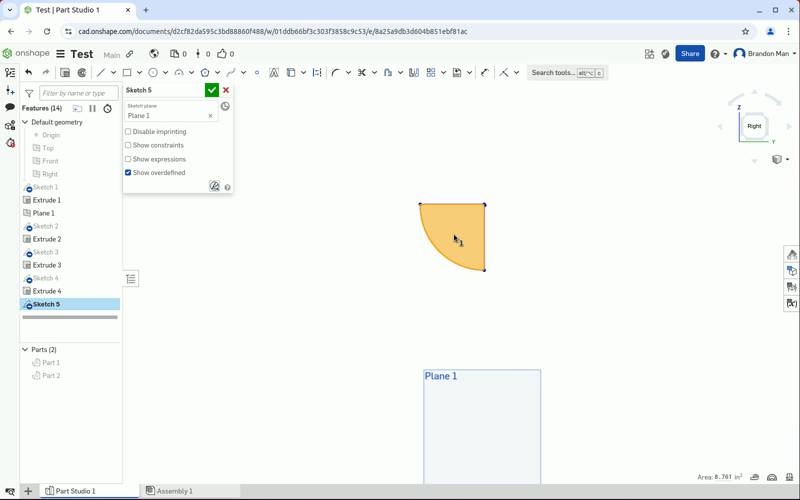
scroll(-6)
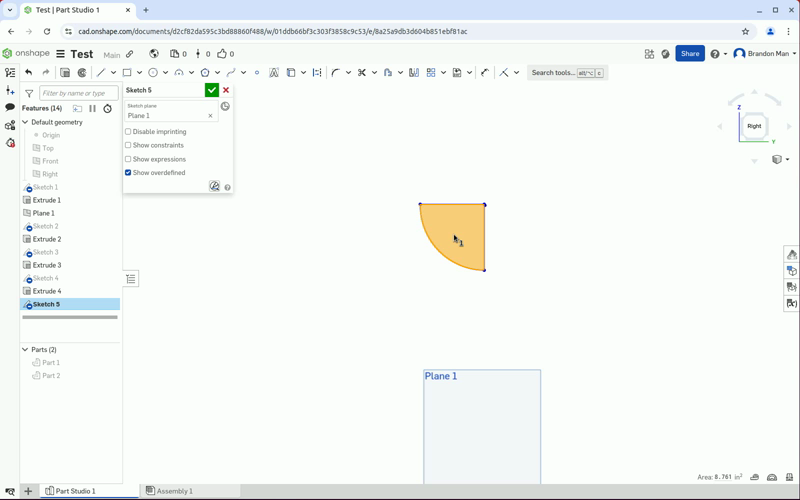
scroll(-6)
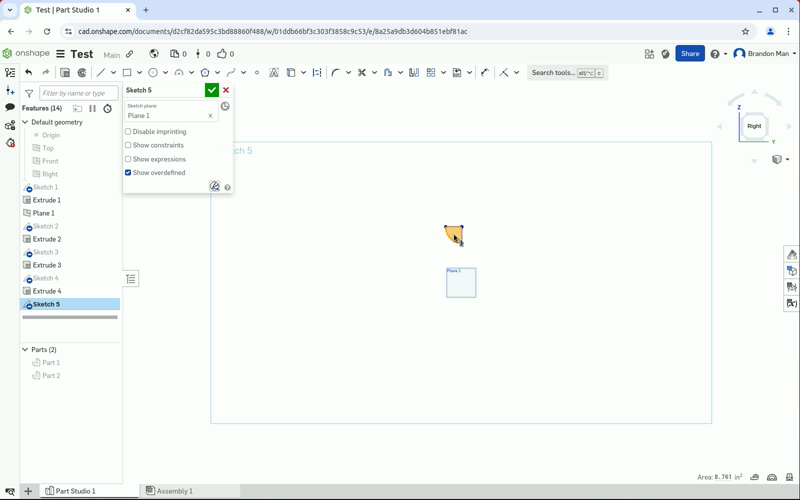
mouse_move(73, 352)
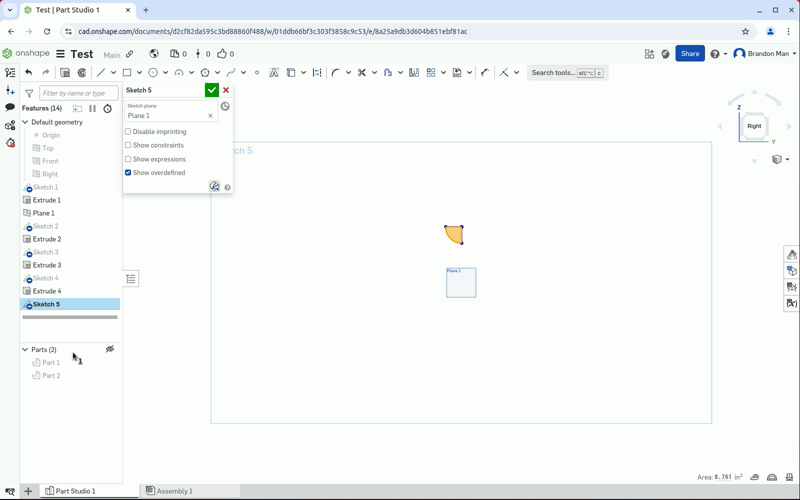
key(shift+y)
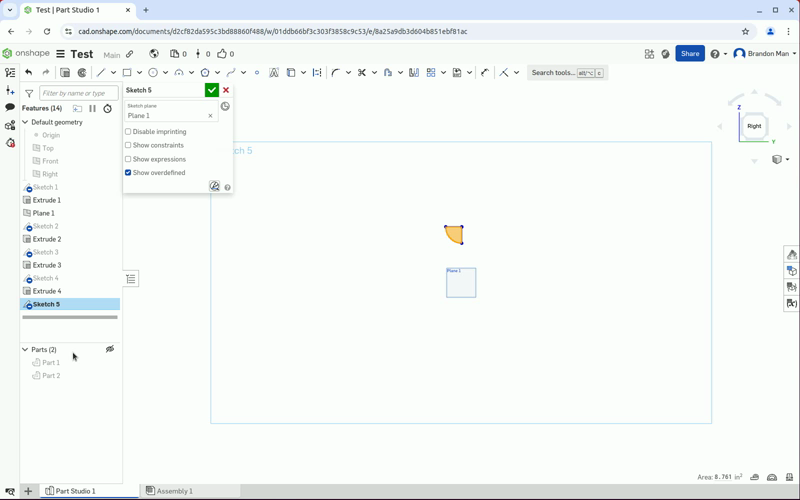
key(shift+e)
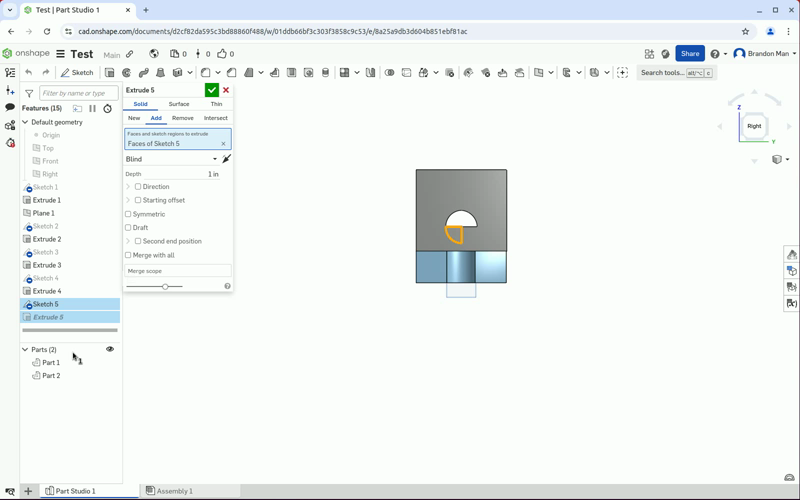
mouse_move(143, 106)
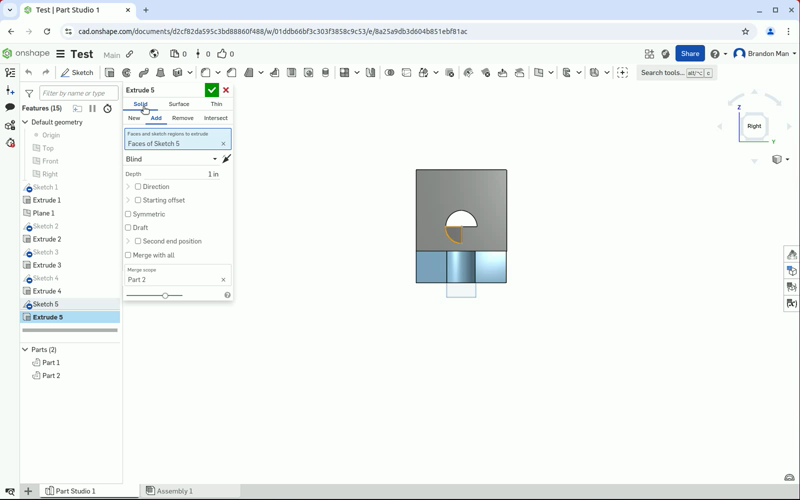
click(143, 106)
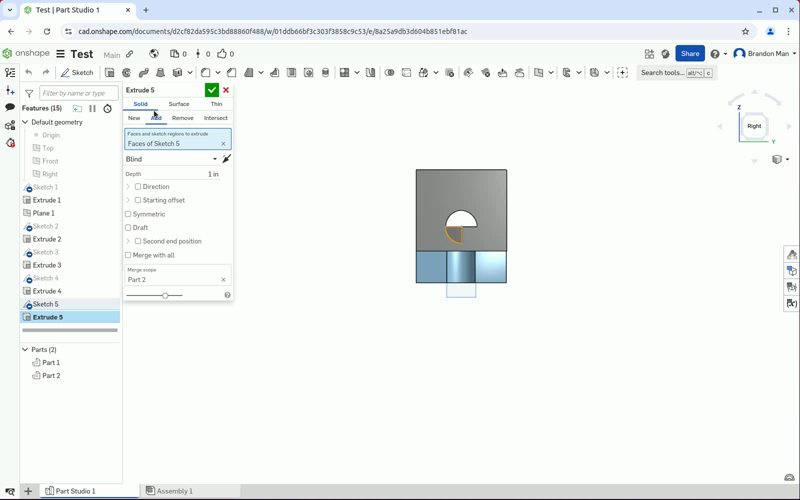
mouse_move(186, 120)
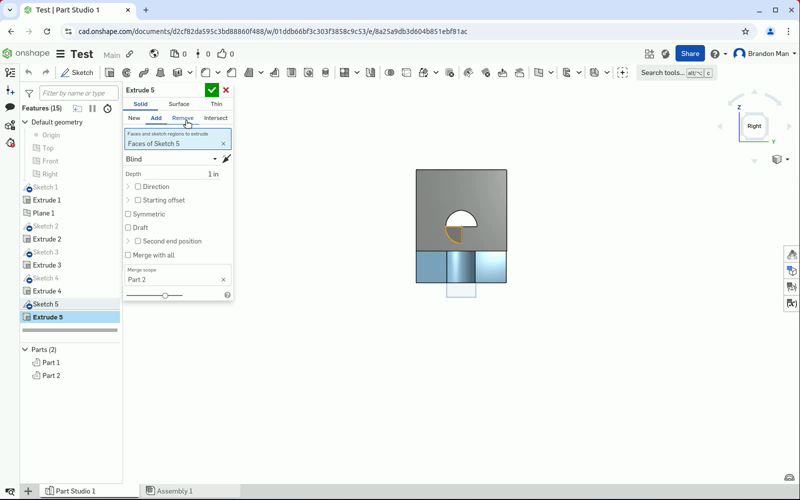
click(186, 120)
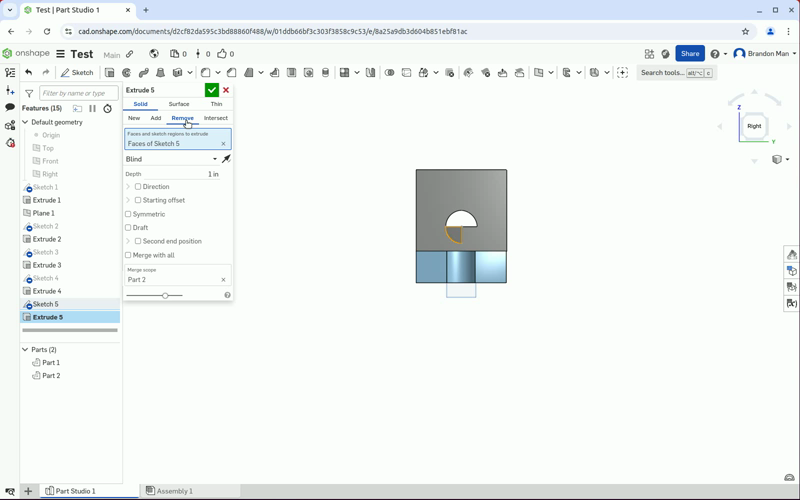
key(tab, 4)
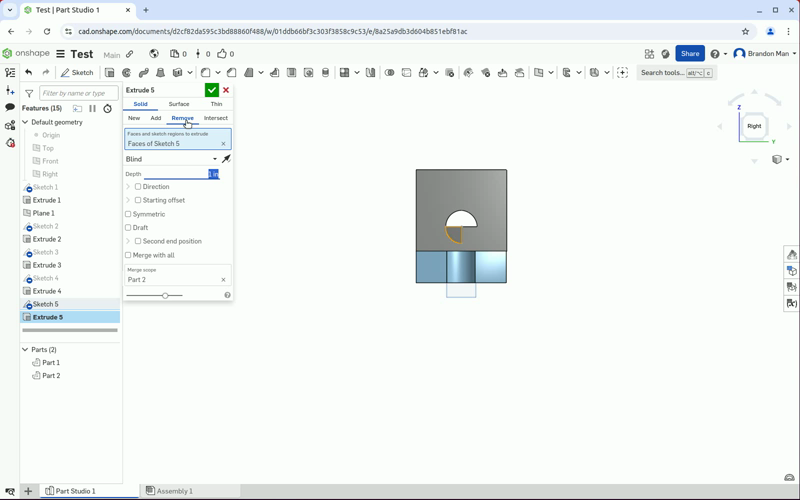
text(13.721)
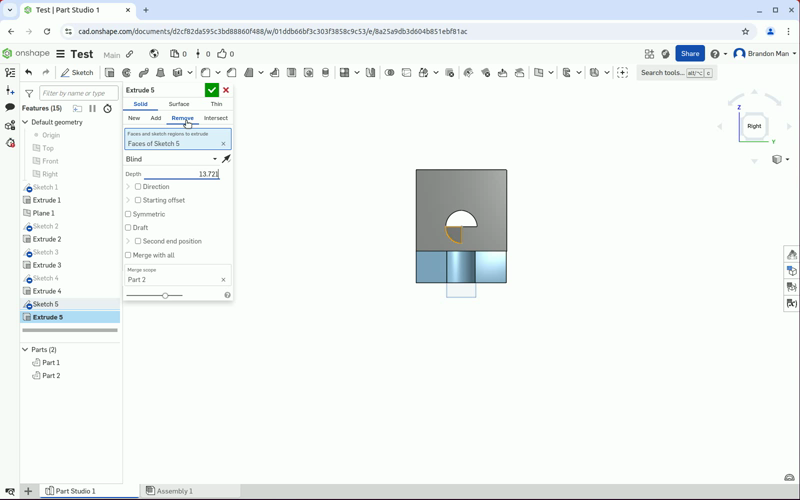
key(tab, 6)
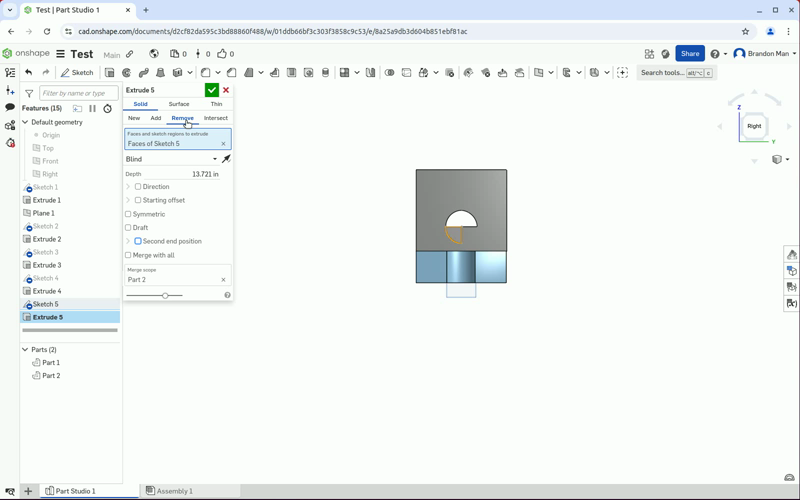
key(space)
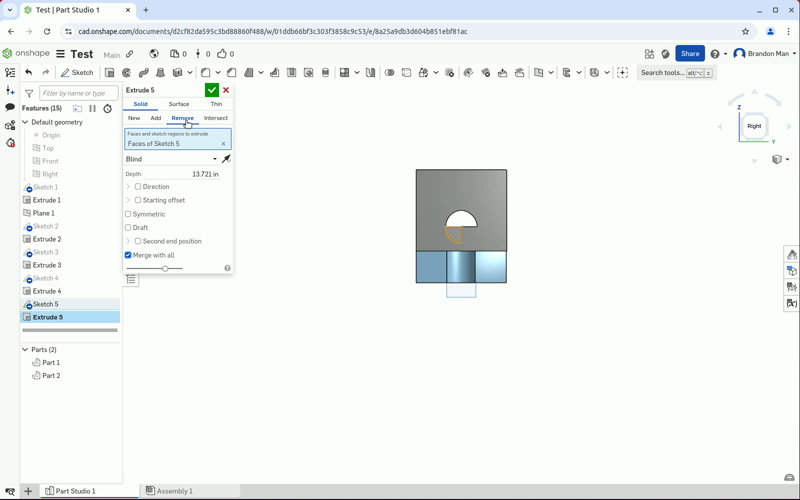
key(enter)
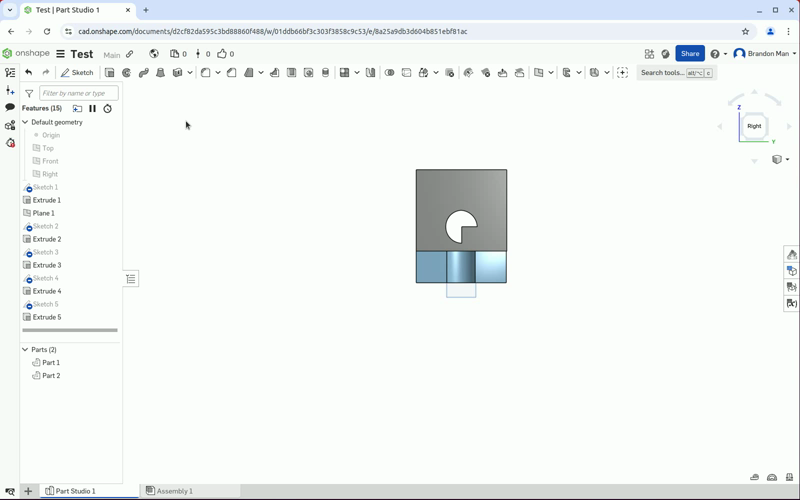
key(shift+h)
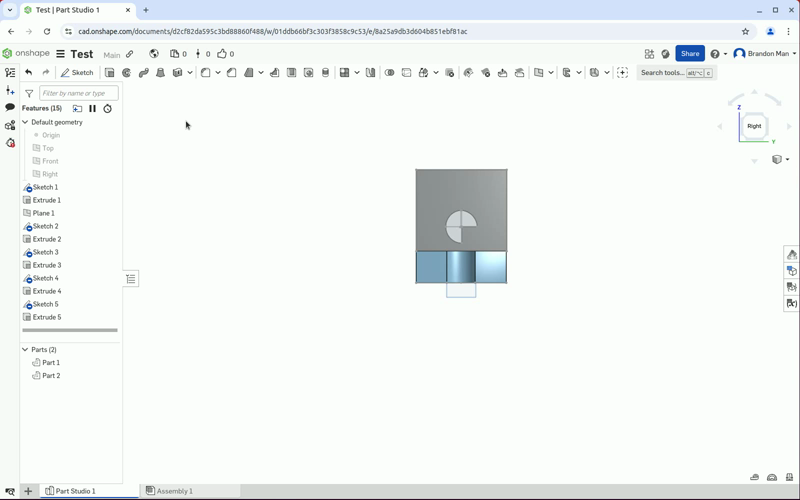
key(shift+h)
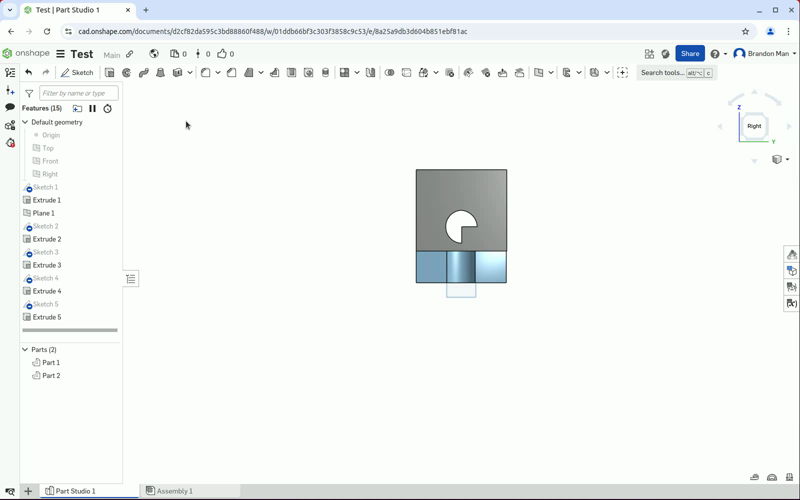
mouse_move(73, 189)
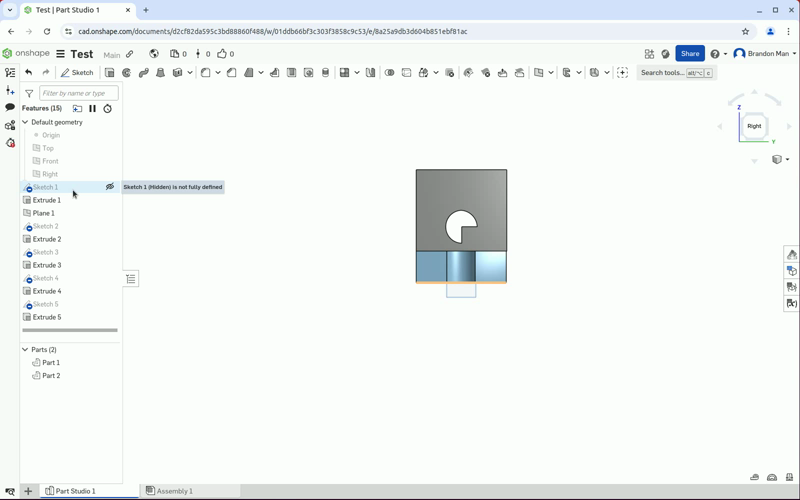
click(73, 189)
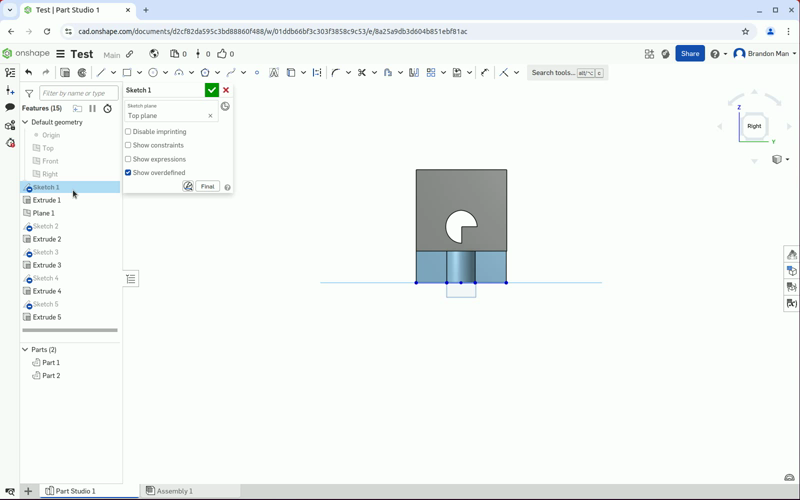
mouse_move(229, 92)
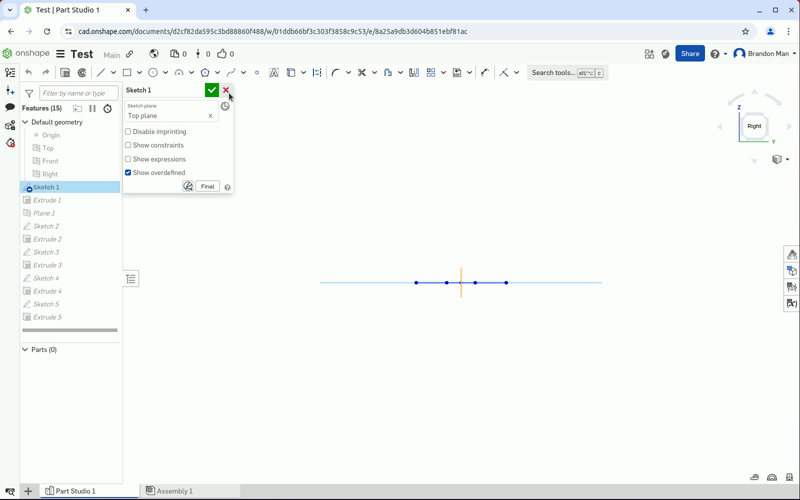
click(229, 92)
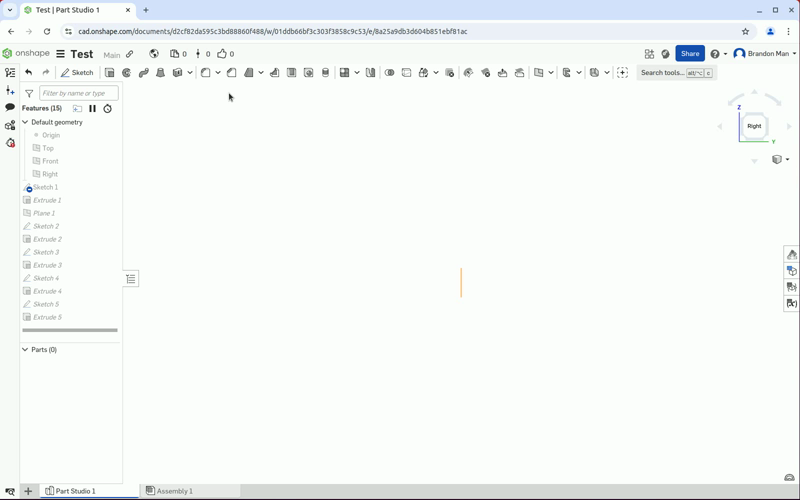
key(shift+s)
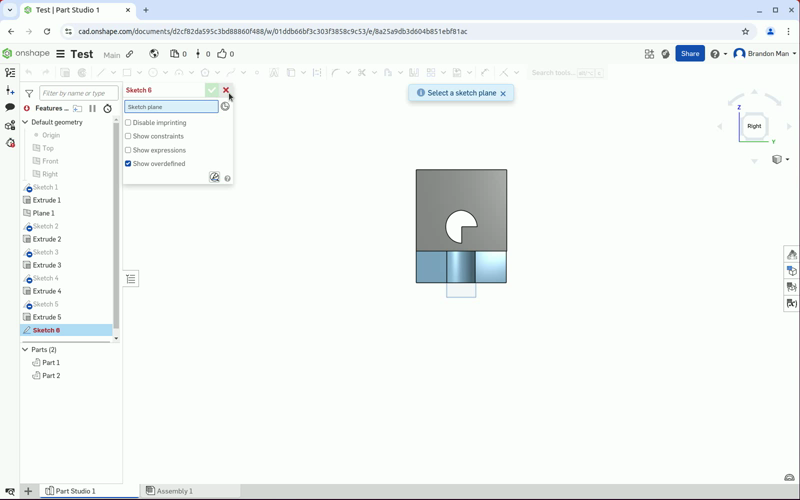
mouse_move(69, 215)
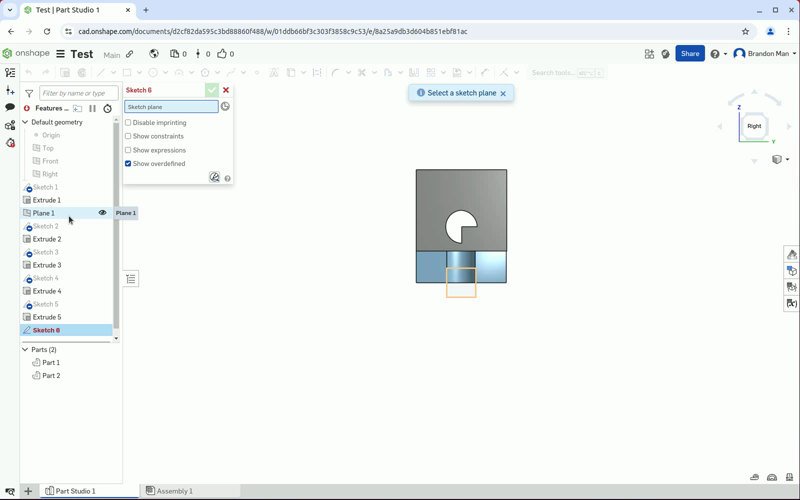
click(69, 215)
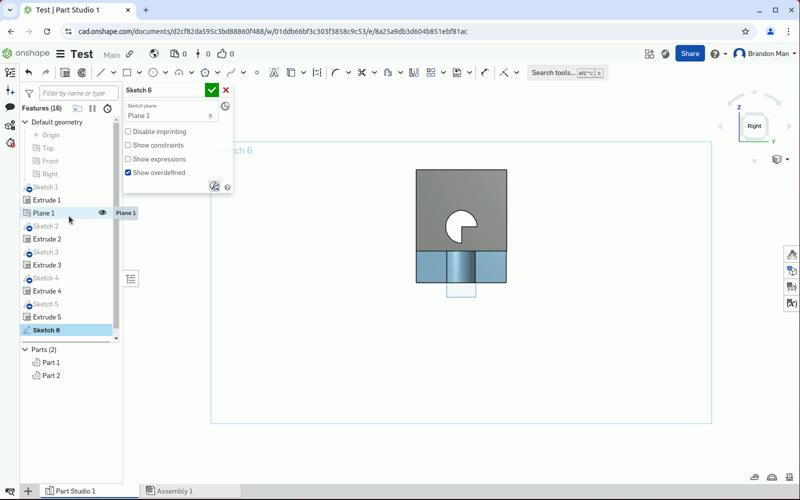
mouse_move(73, 352)
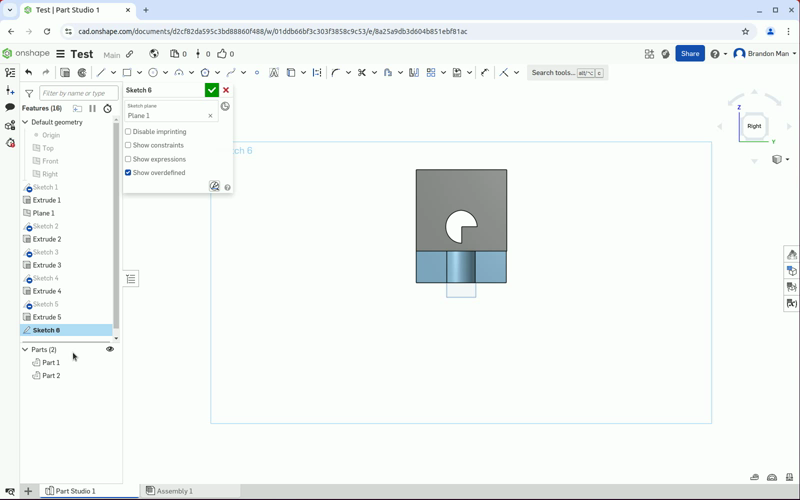
key(y)
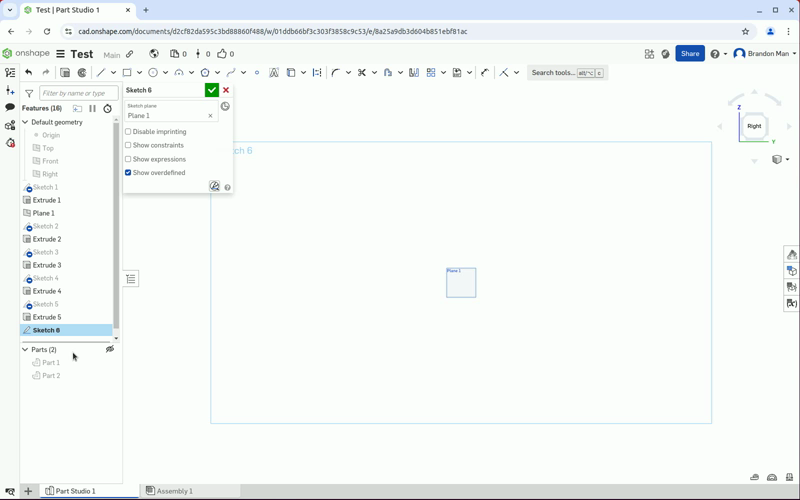
key(a)
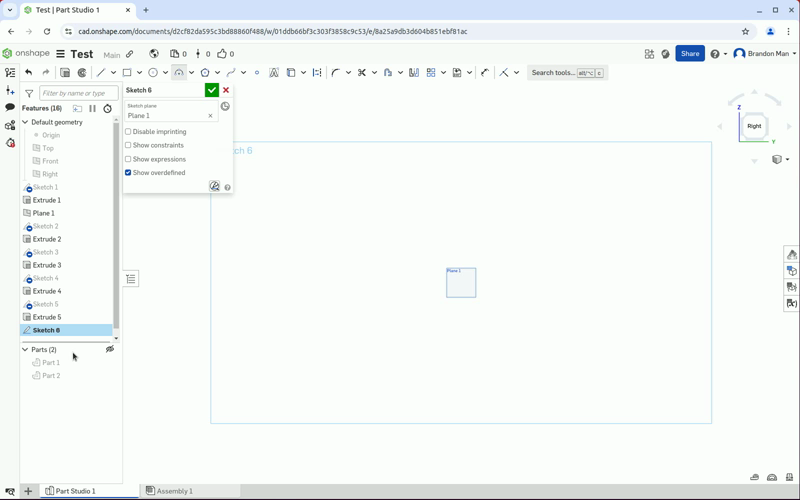
key_down(shift)
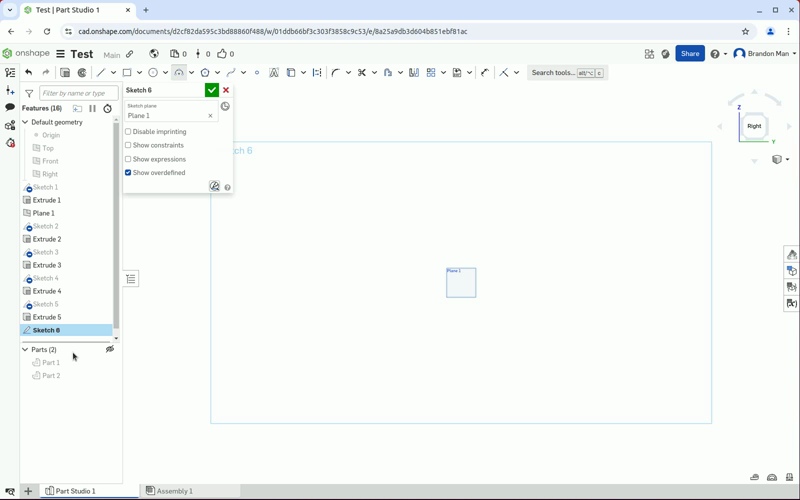
mouse_move(460, 241)
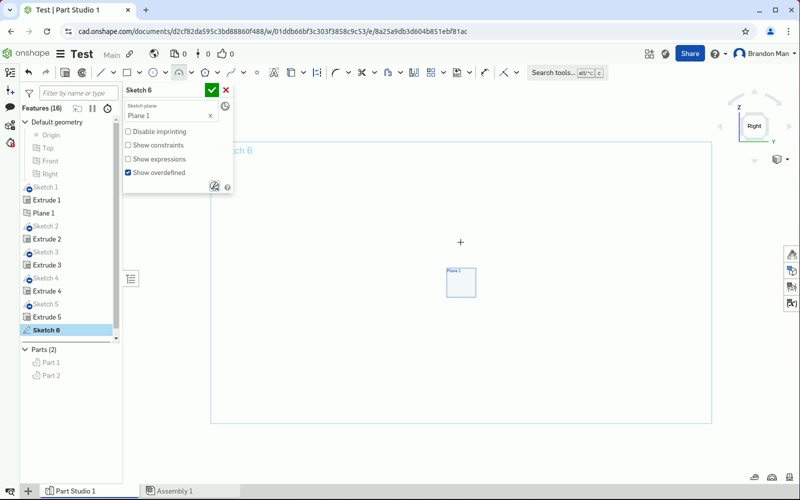
click(460, 241)
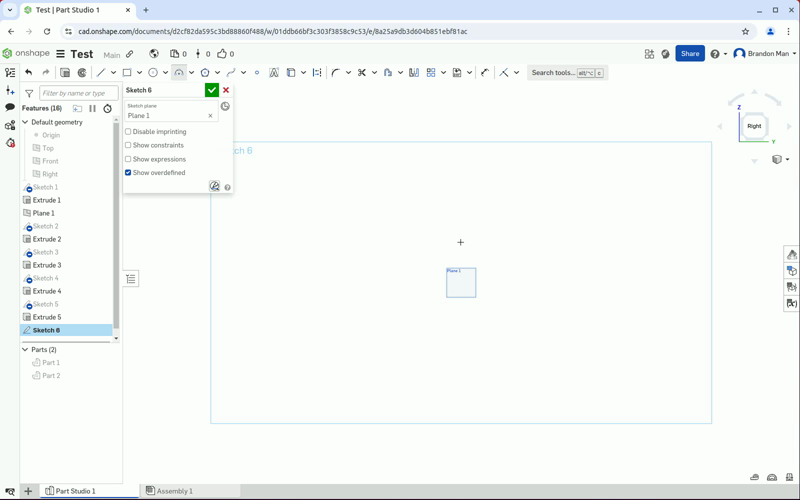
key_up(shift)
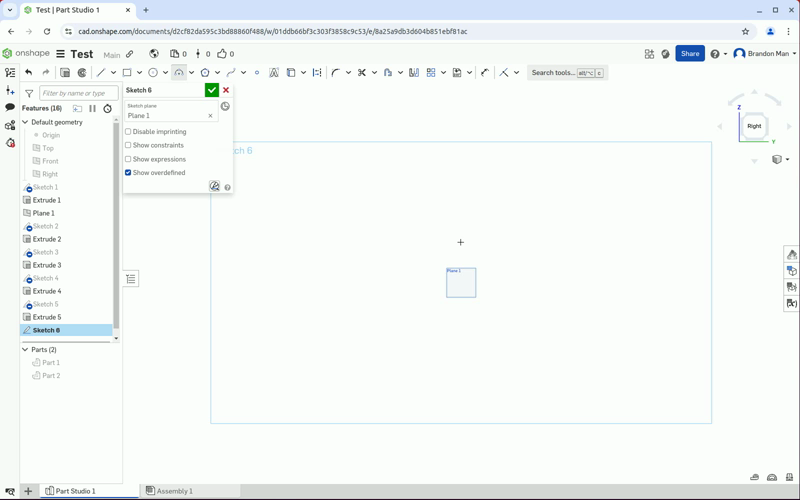
key_down(shift)
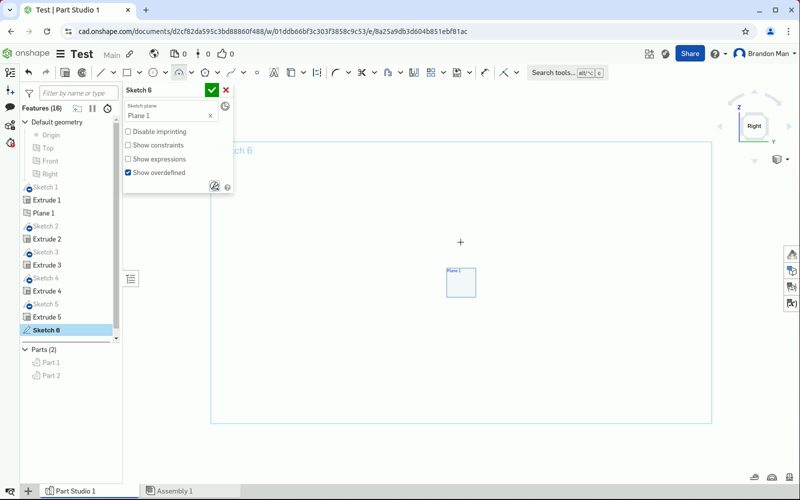
mouse_move(477, 225)
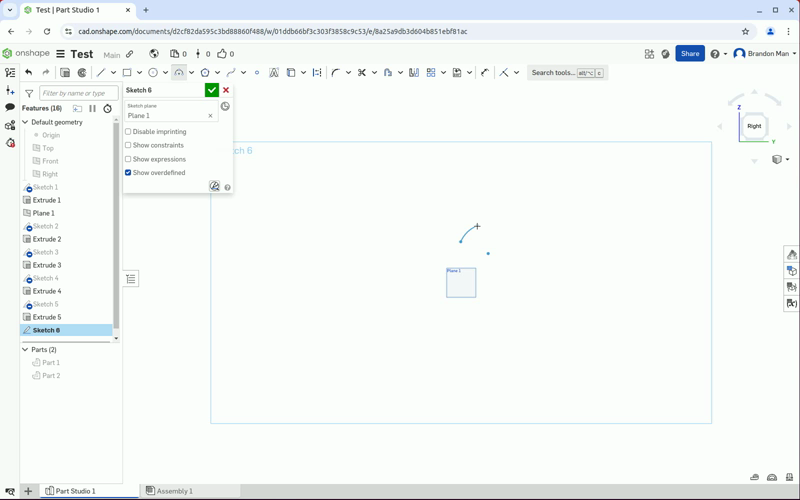
click(477, 225)
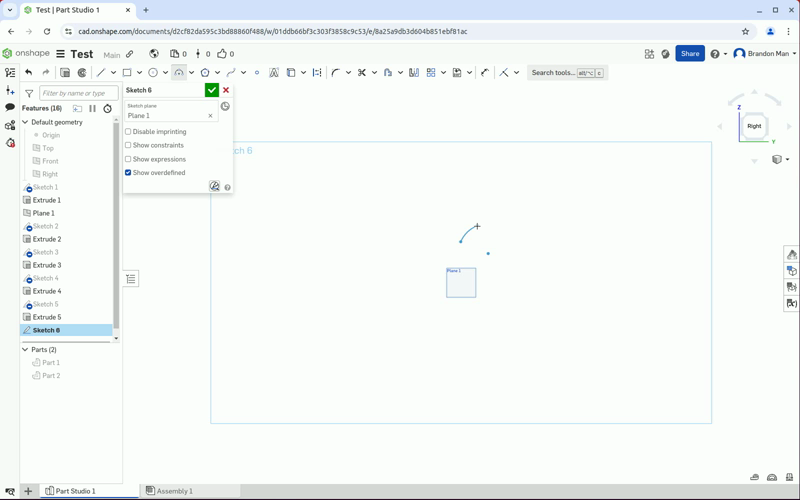
mouse_move(472, 237)
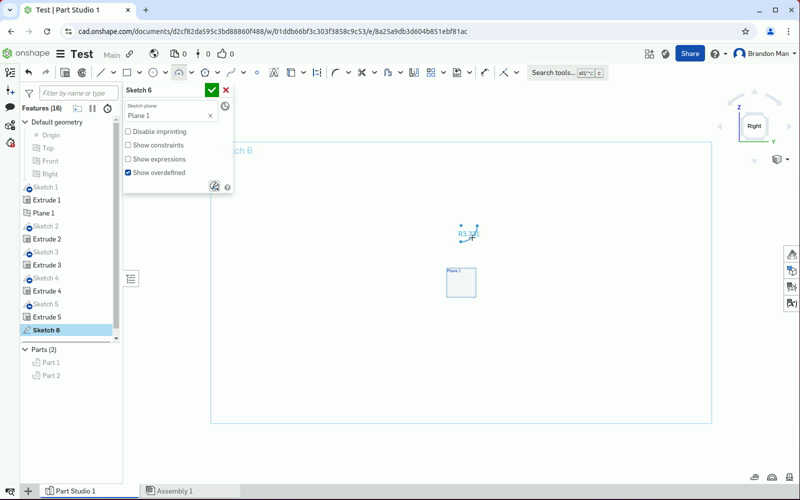
click(472, 237)
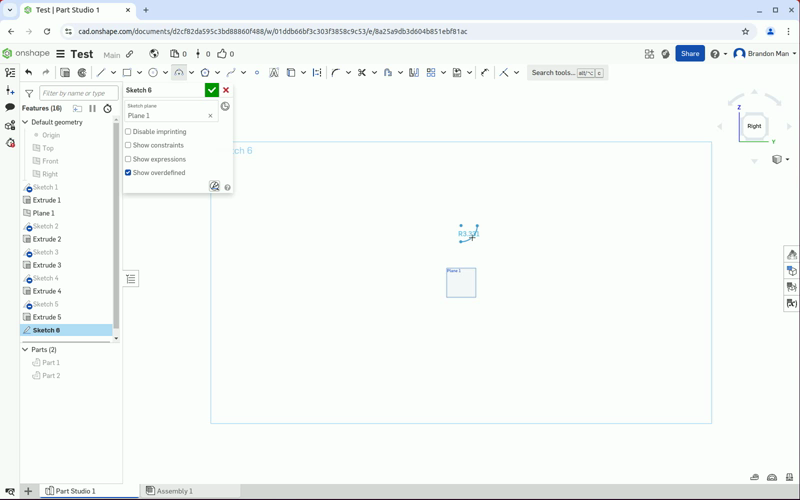
key_up(shift)
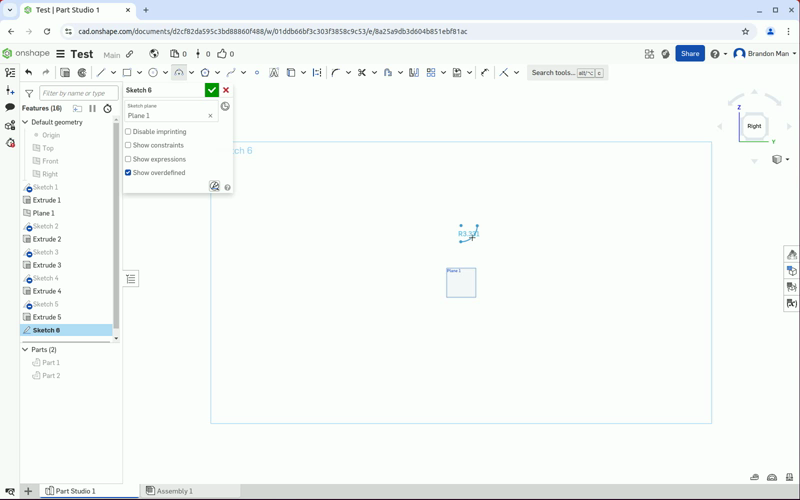
key(esc)
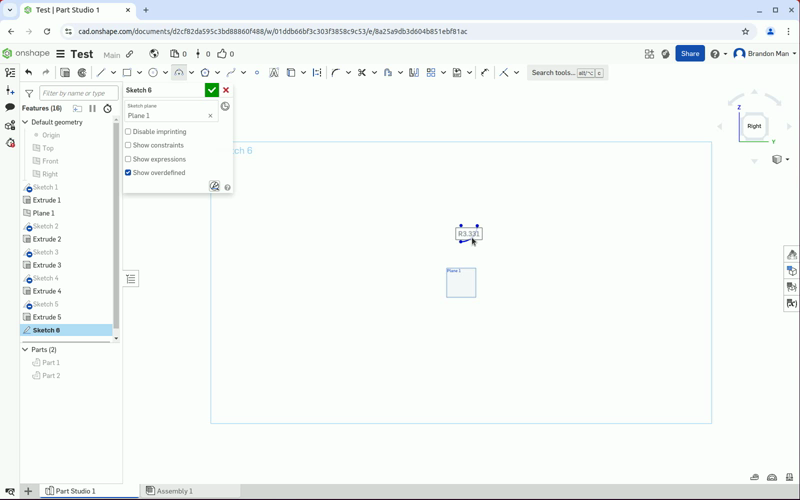
key(l)
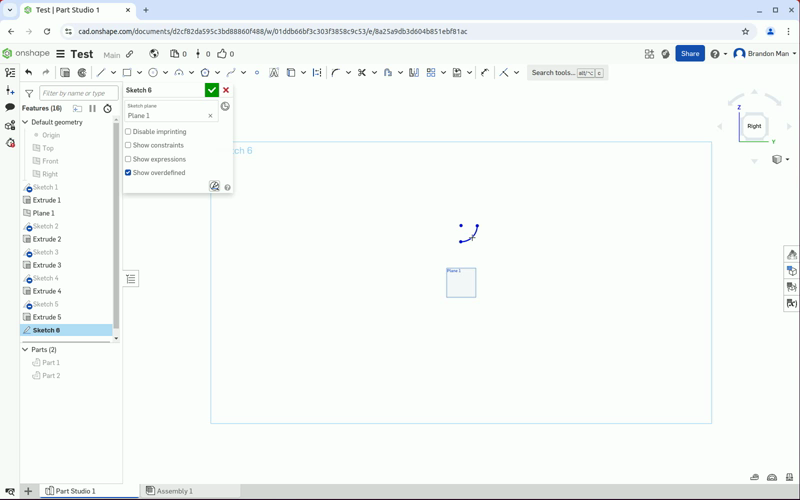
mouse_move(477, 225)
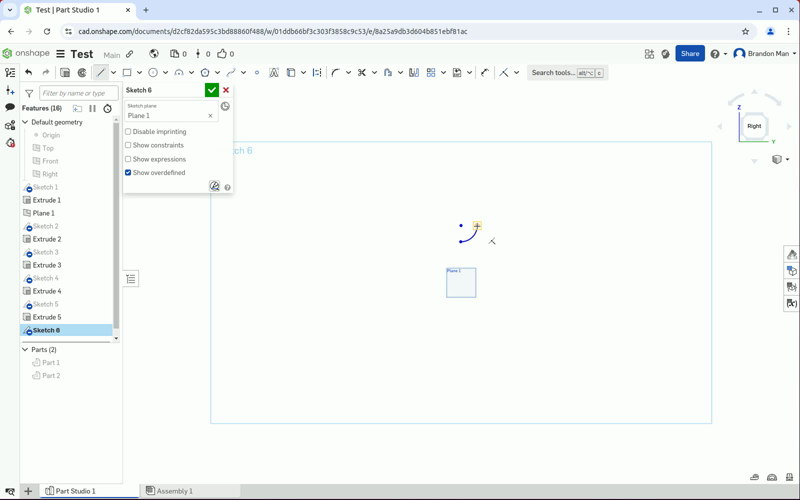
click(477, 225)
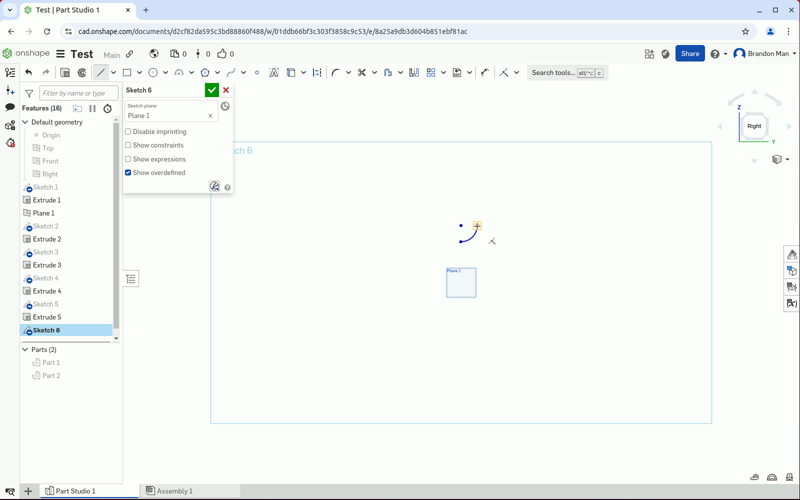
key_down(shift)
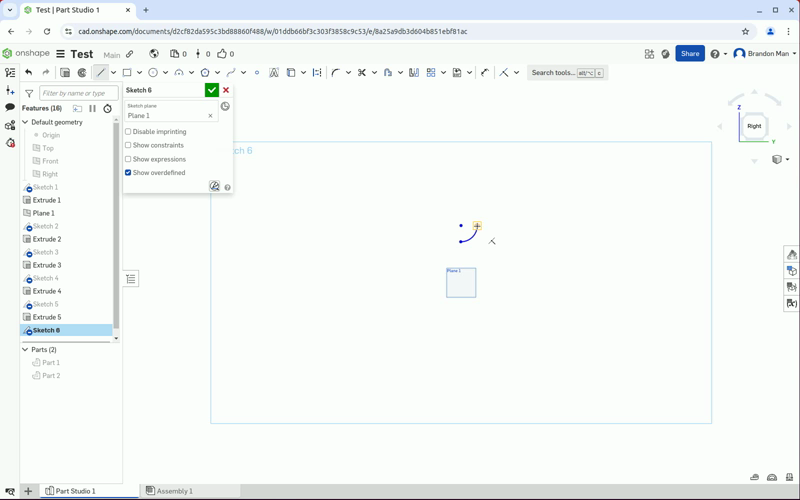
mouse_move(507, 225)
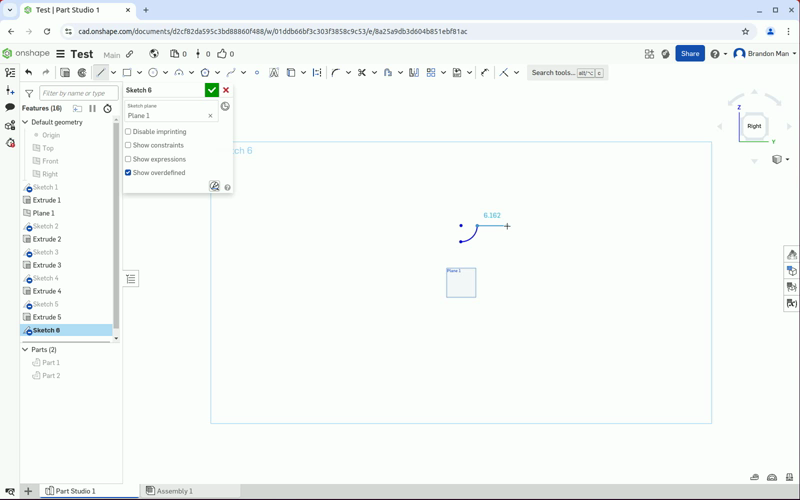
mouse_move(460, 225)
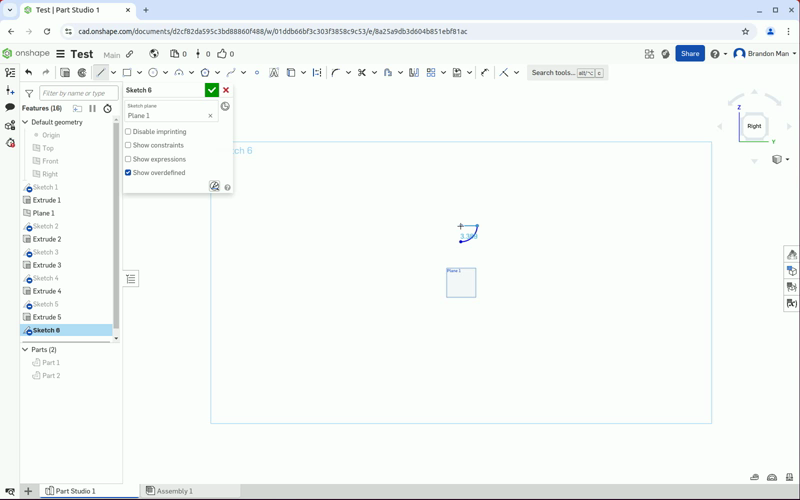
click(460, 225)
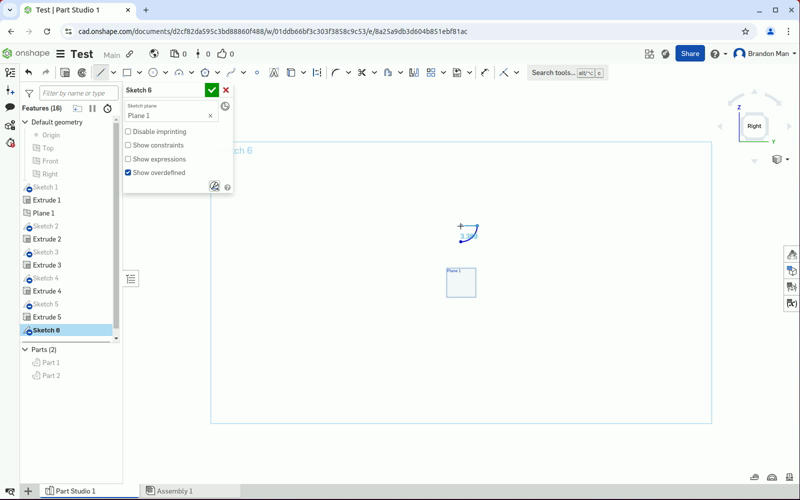
key_up(shift)
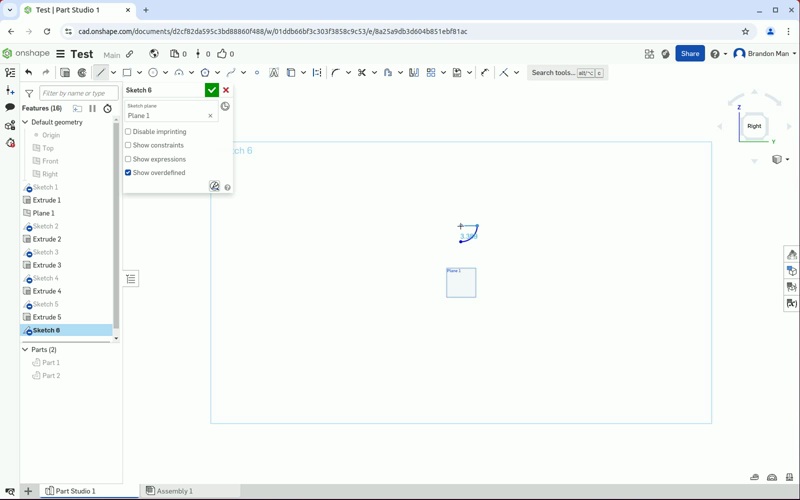
mouse_move(490, 225)
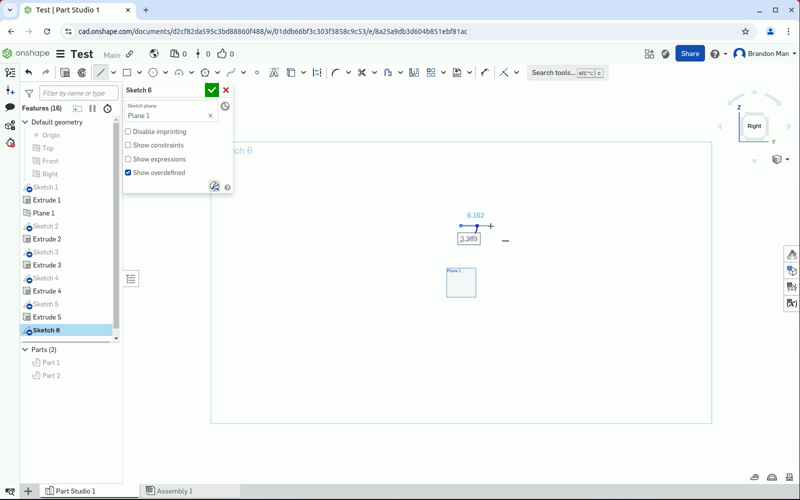
key_down(shift)
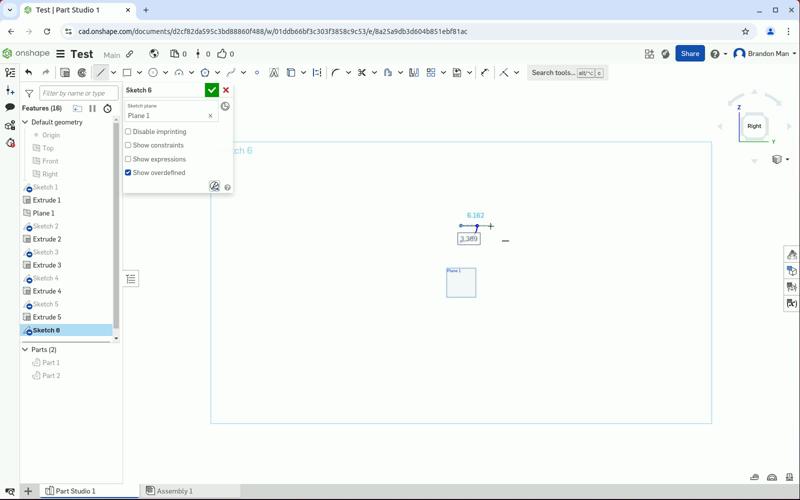
mouse_move(460, 241)
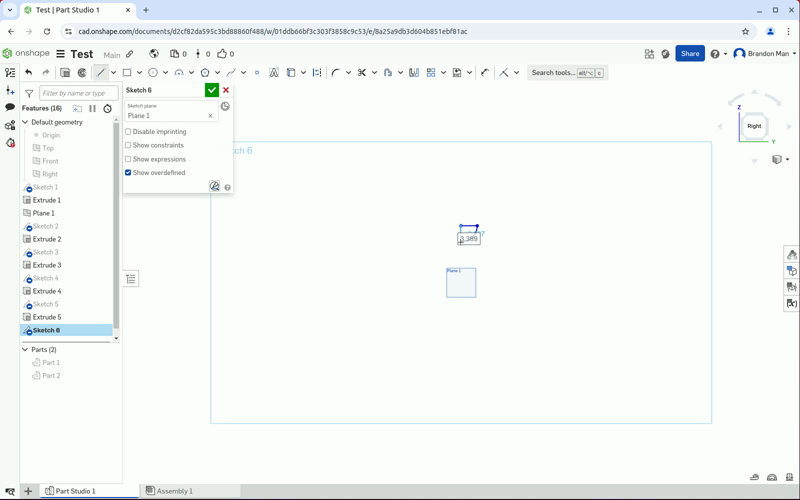
key_up(shift)
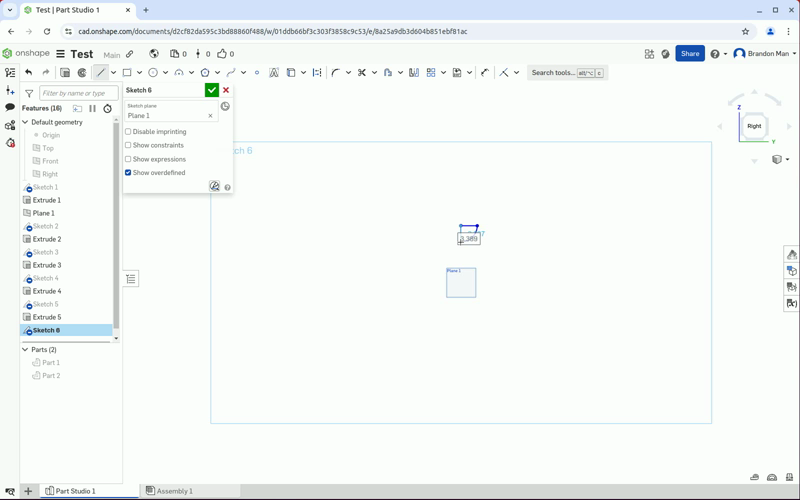
click(460, 241)
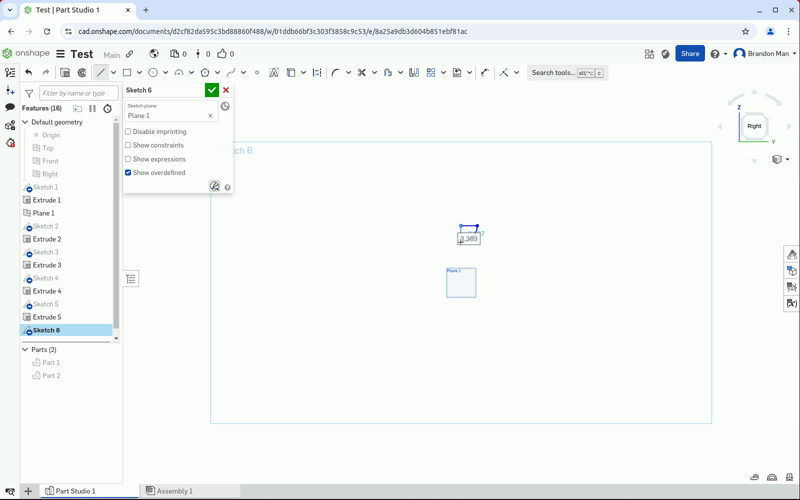
key(esc)
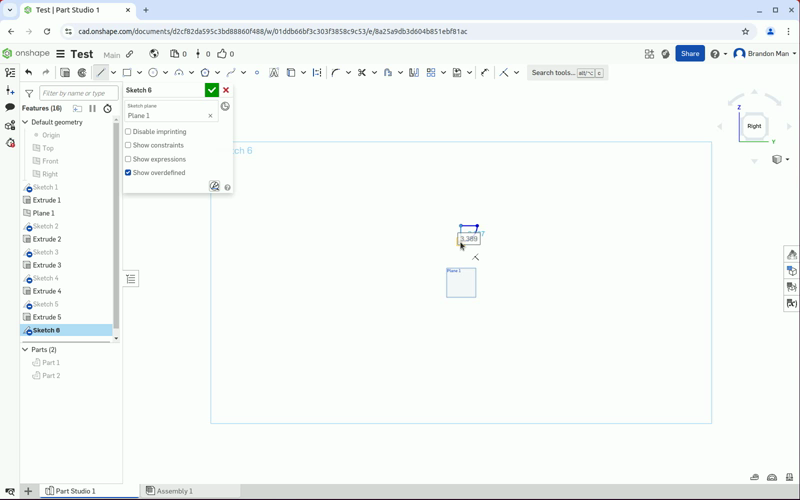
mouse_move(471, 235)
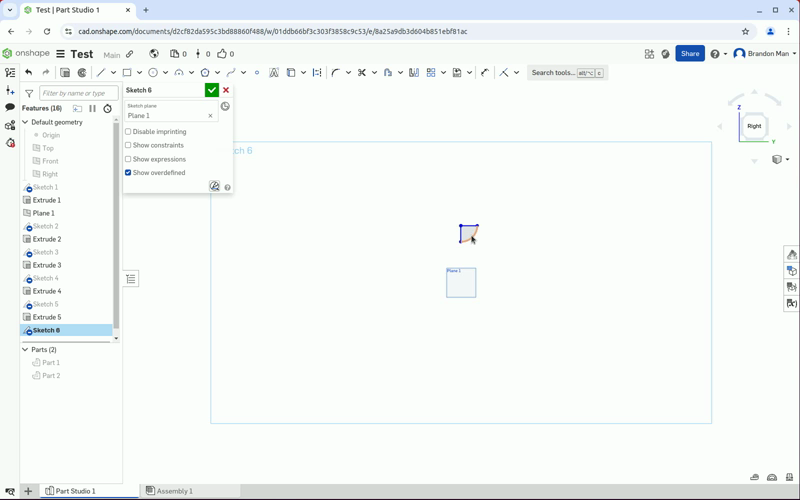
scroll(6)
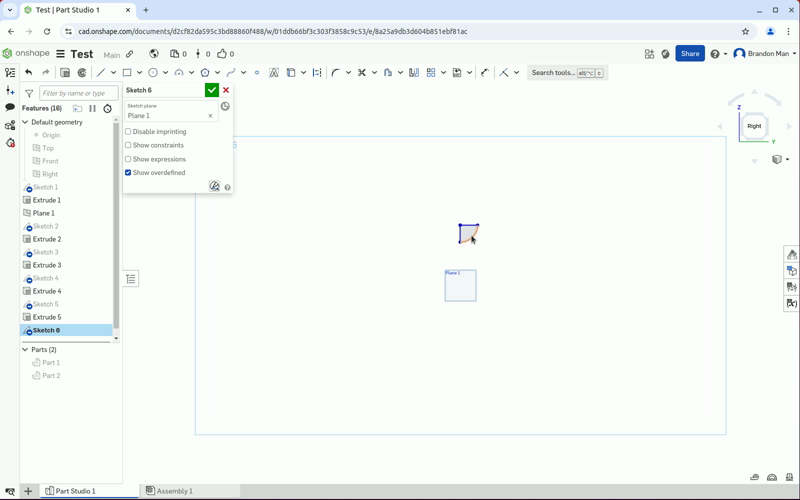
scroll(6)
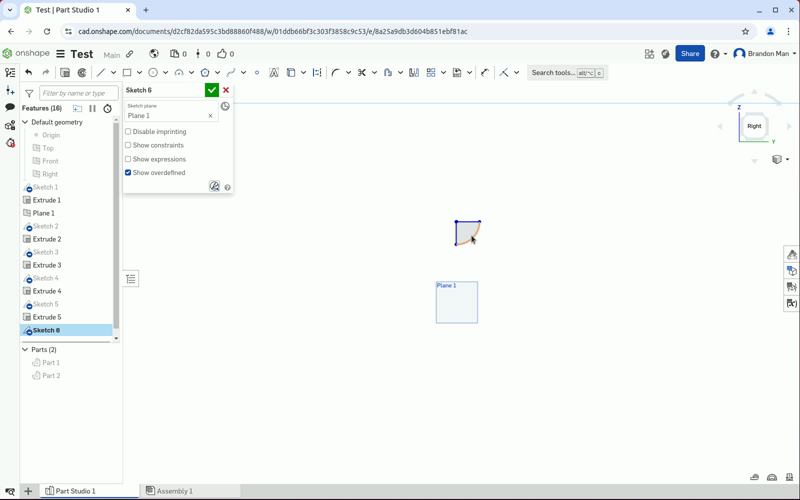
scroll(6)
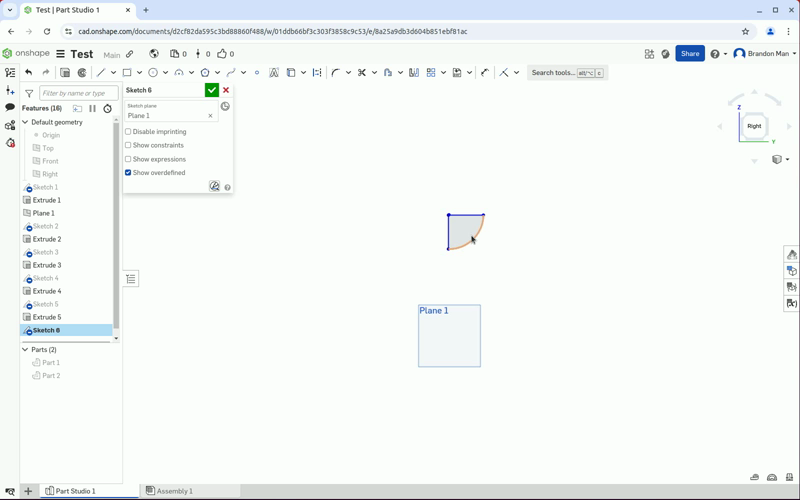
scroll(6)
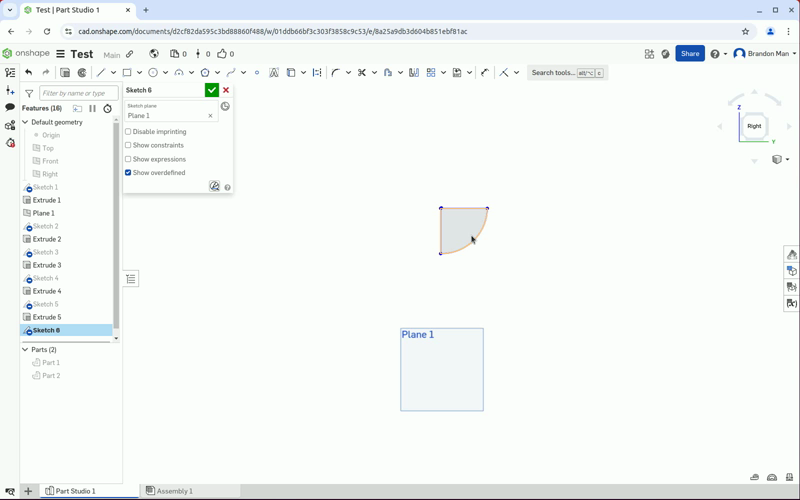
scroll(6)
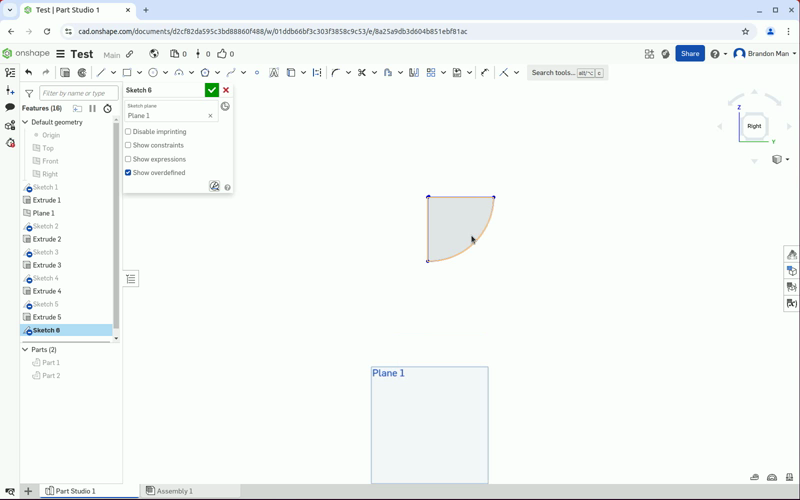
scroll(6)
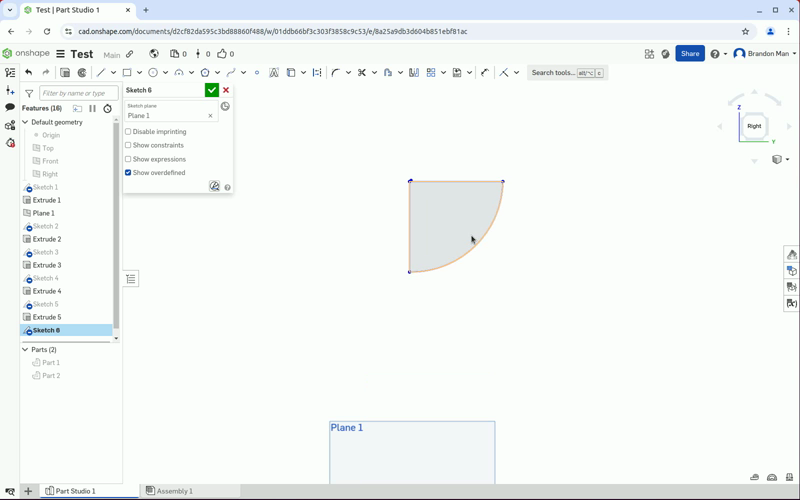
scroll(6)
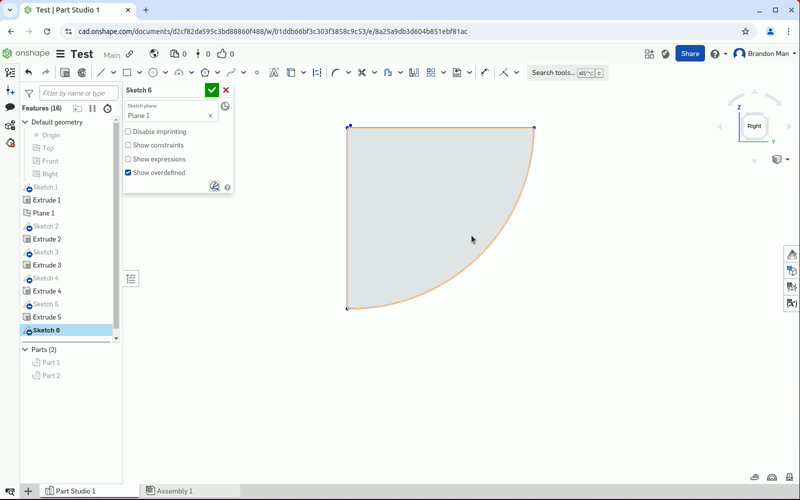
click(471, 235)
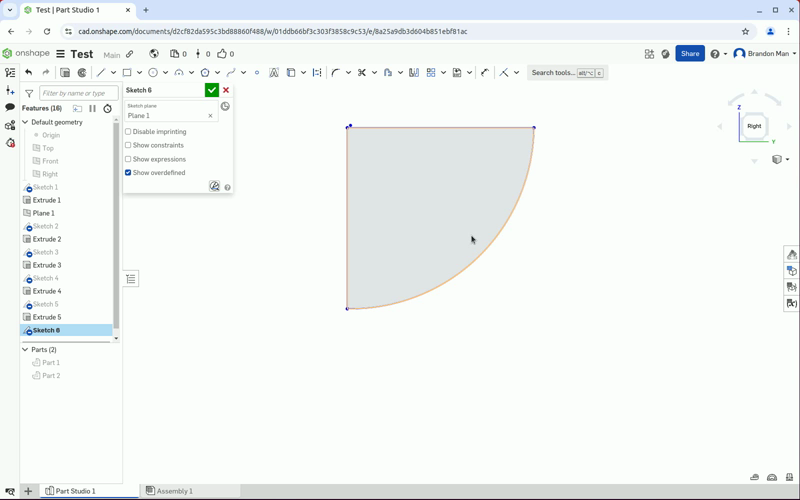
scroll(-6)
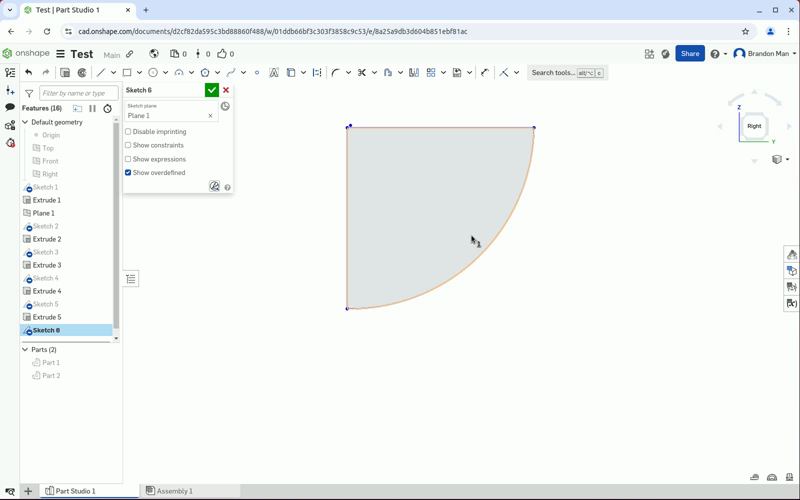
scroll(-6)
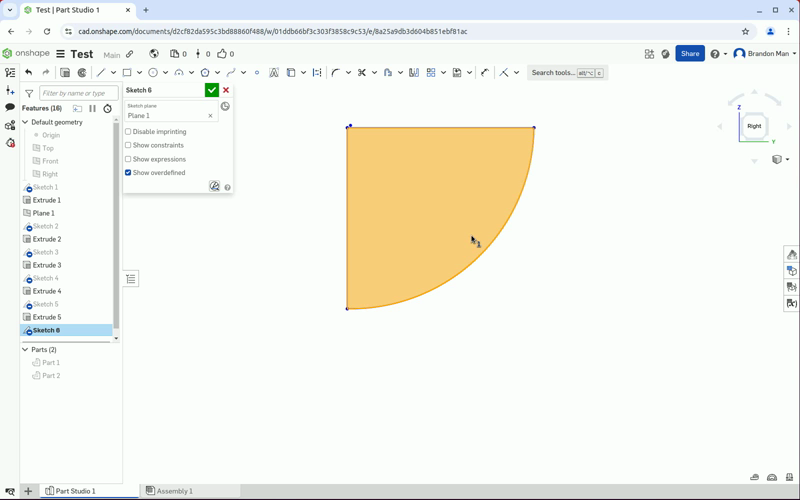
scroll(-6)
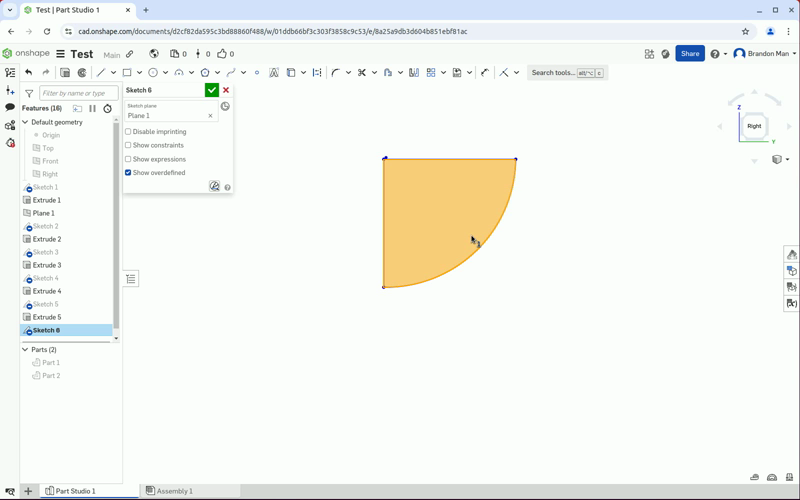
scroll(-6)
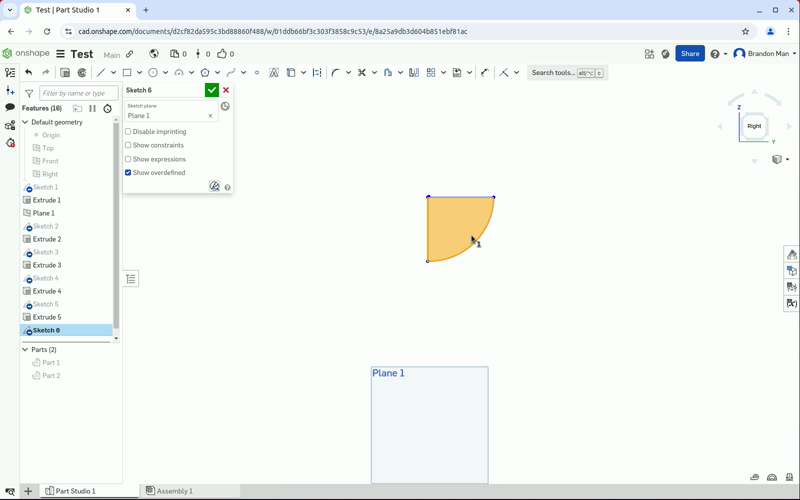
scroll(-6)
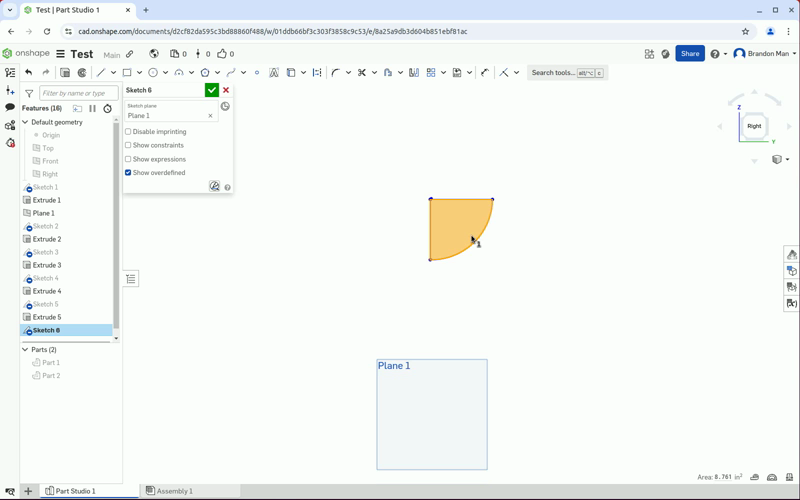
scroll(-6)
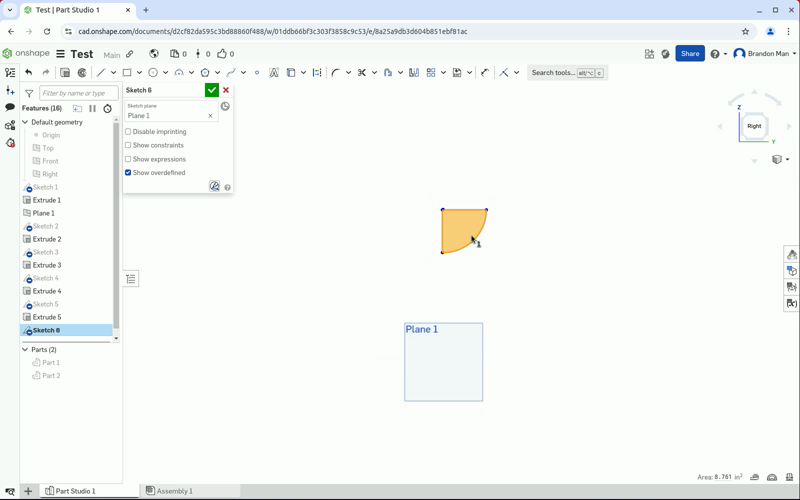
scroll(-6)
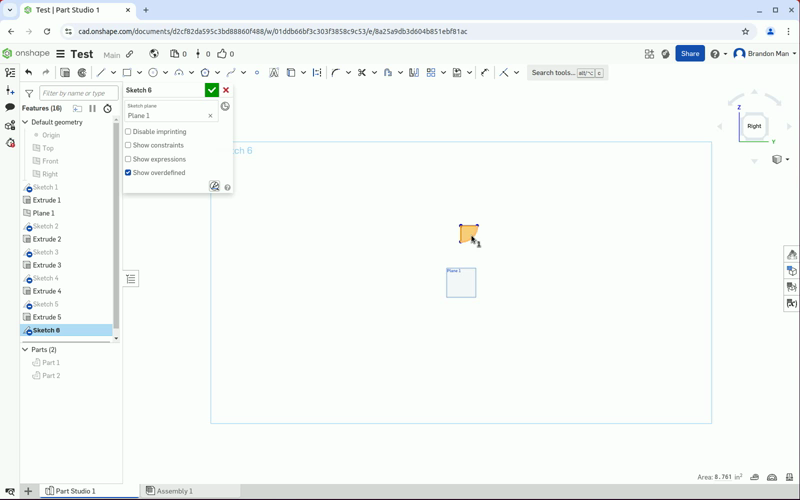
mouse_move(73, 352)
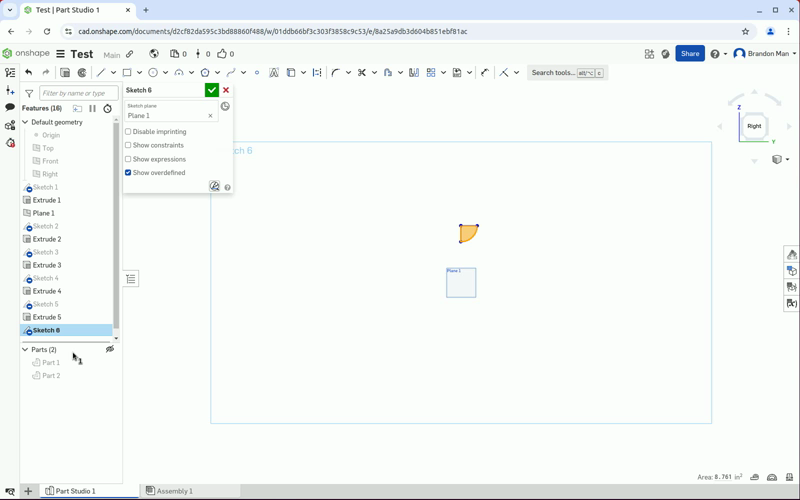
key(shift+y)
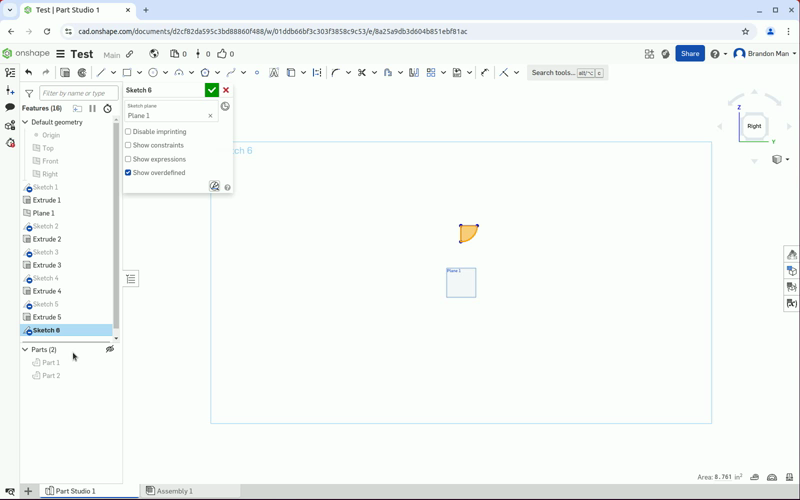
key(shift+e)
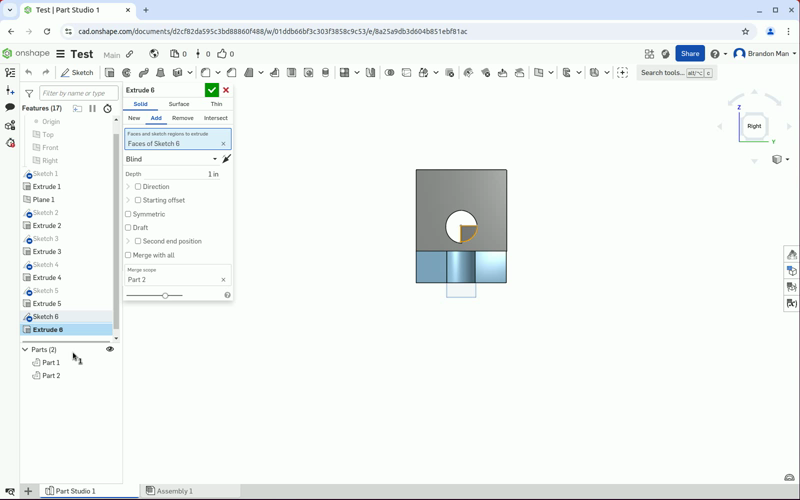
mouse_move(143, 106)
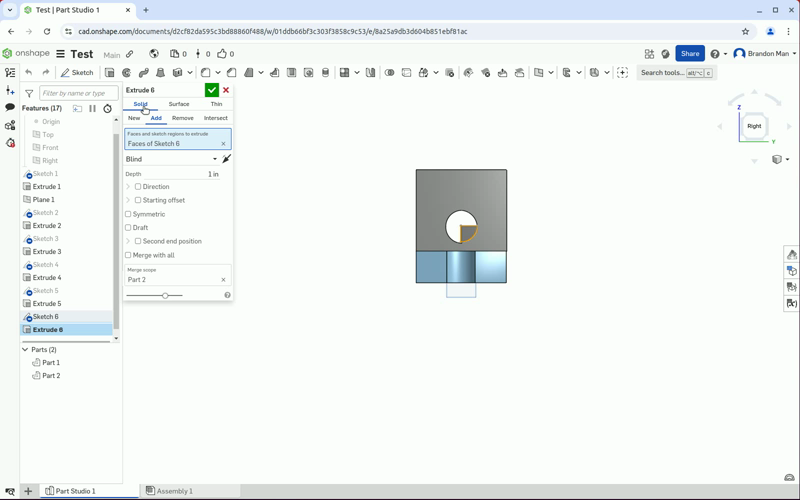
click(143, 106)
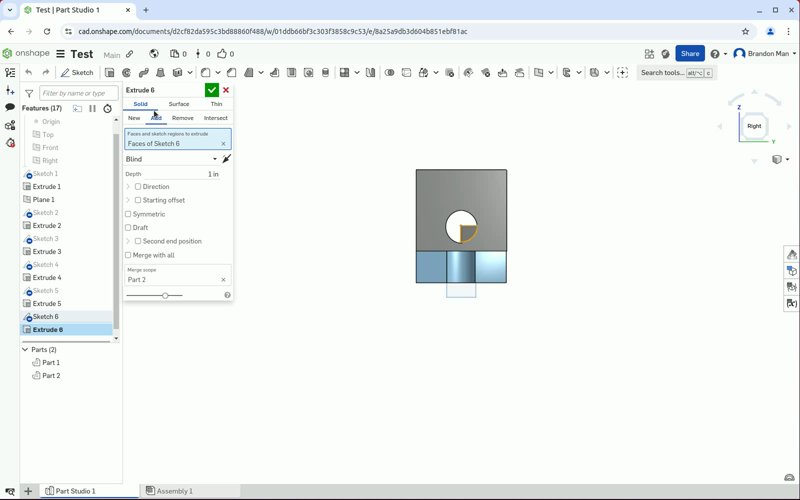
mouse_move(186, 120)
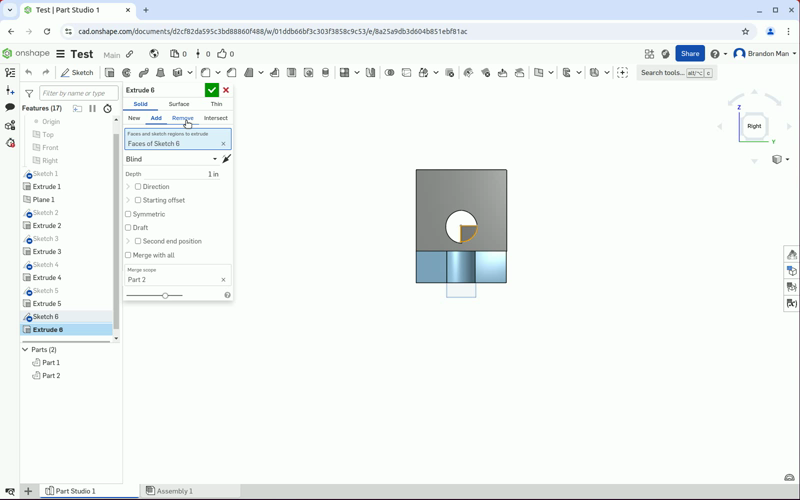
click(186, 120)
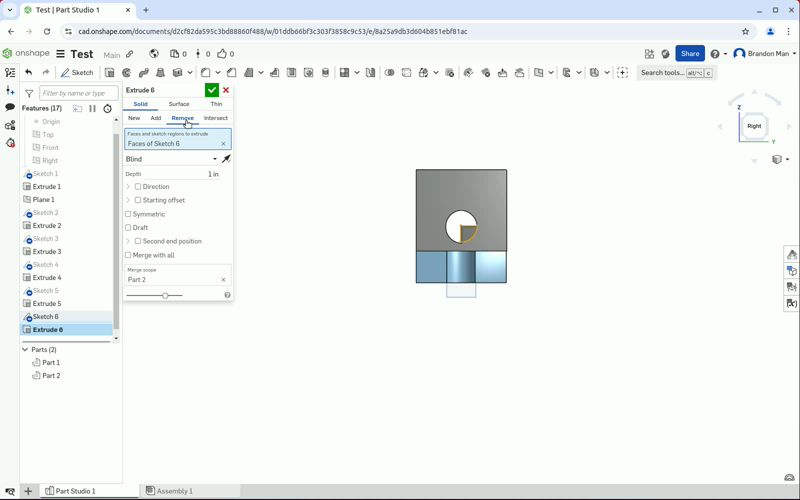
key(tab, 4)
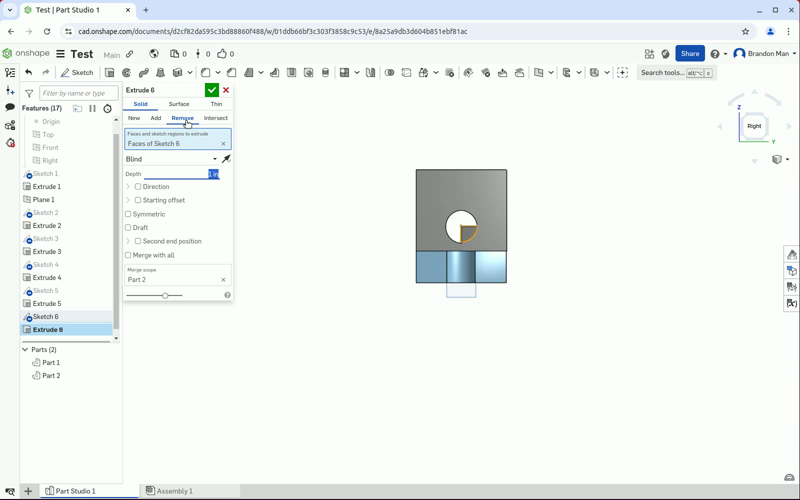
text(13.721)
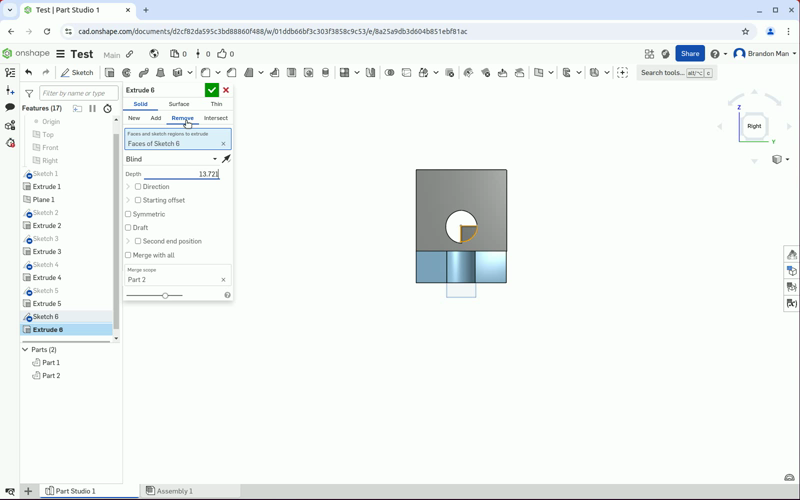
key(tab, 6)
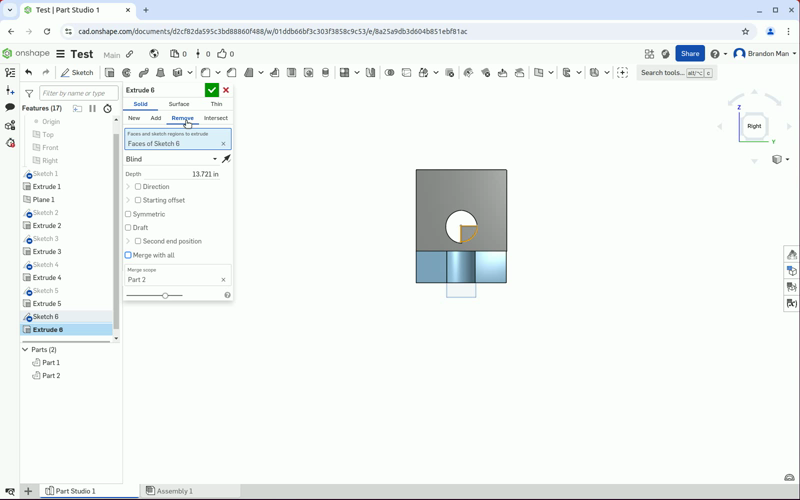
key(space)
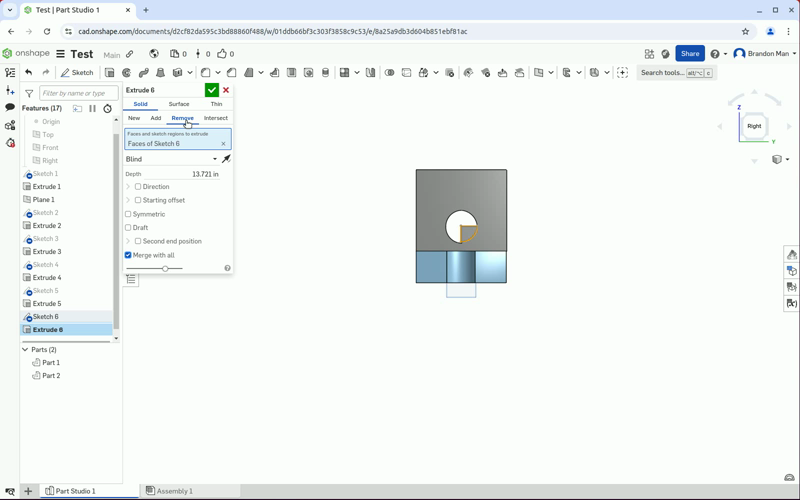
key(enter)
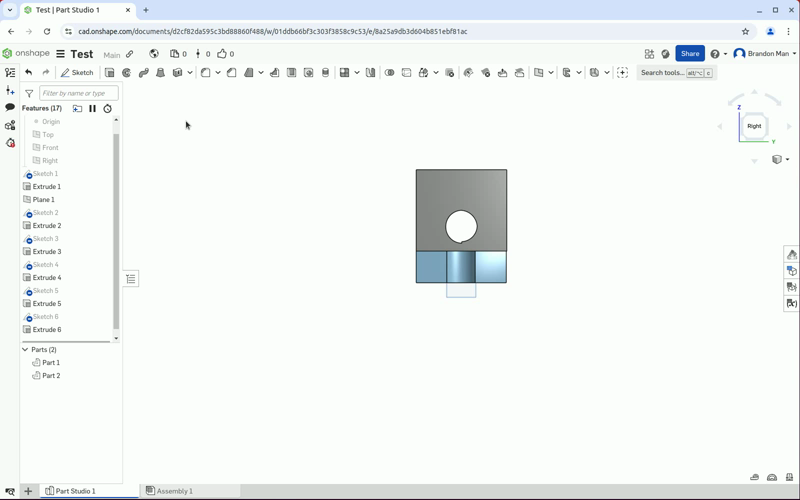
key(shift+h)
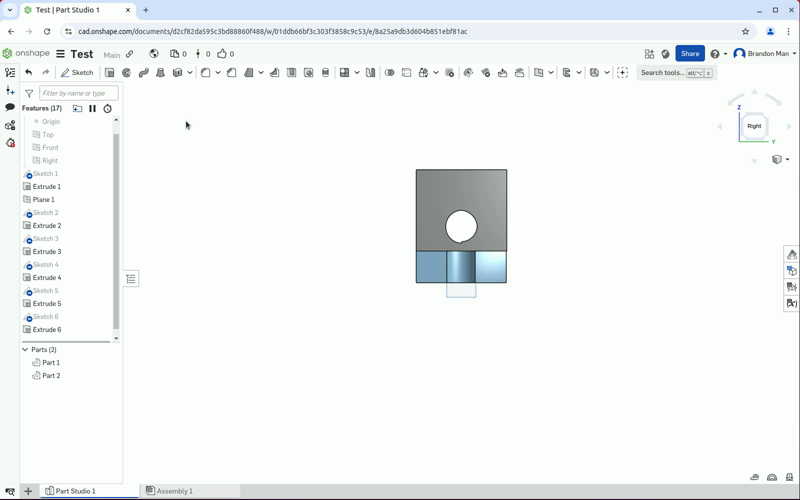
key(shift+h)
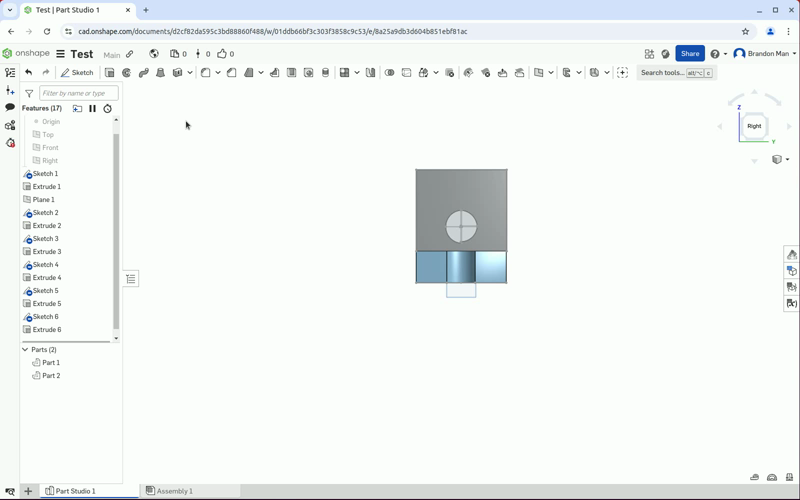
key(shift+7)
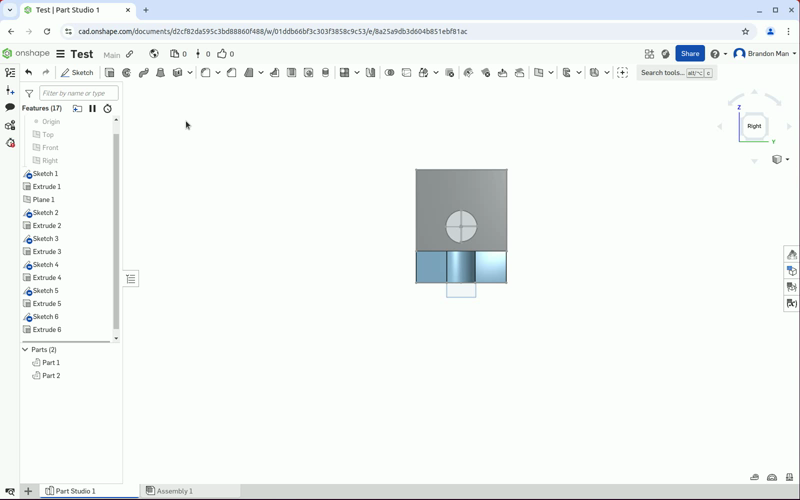
key(right, 2)
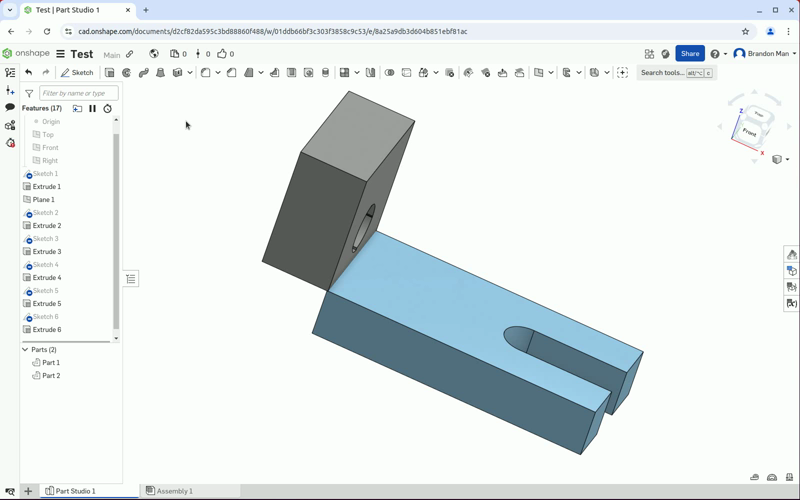
key(down, 2)
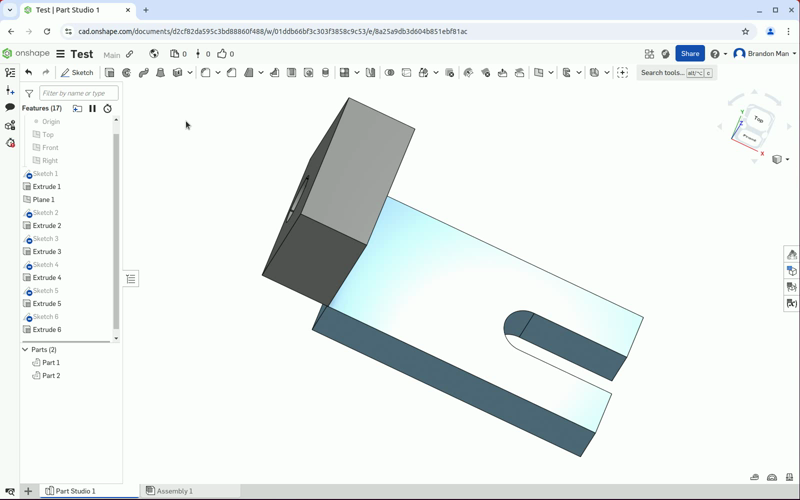
key(up, 2)
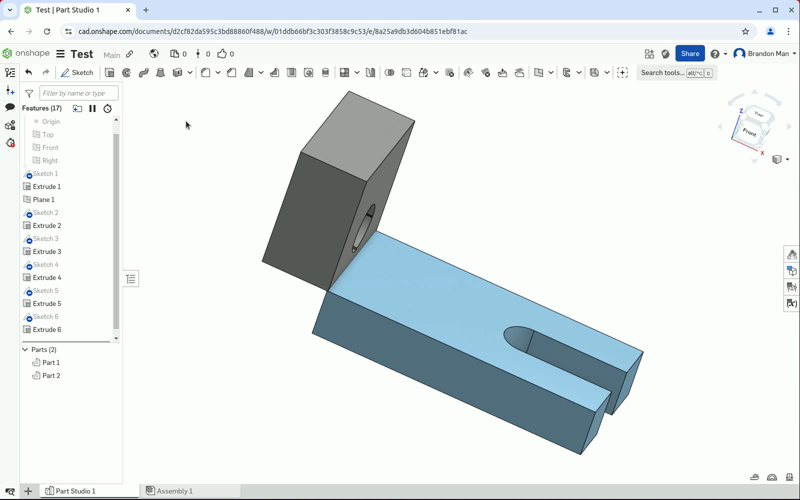
key(left, 2)
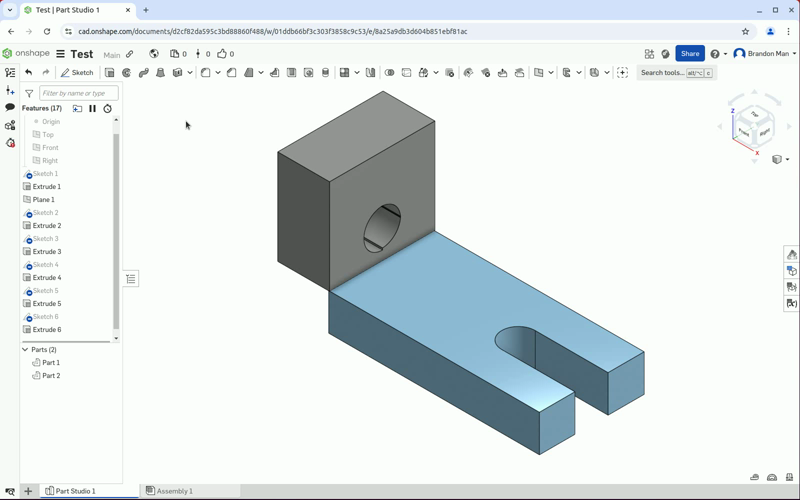
mouse_move(69, 176)
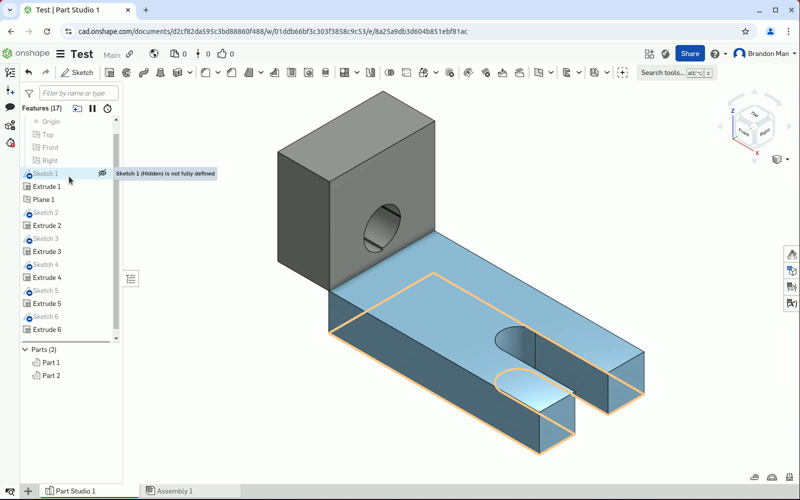
click(69, 176)